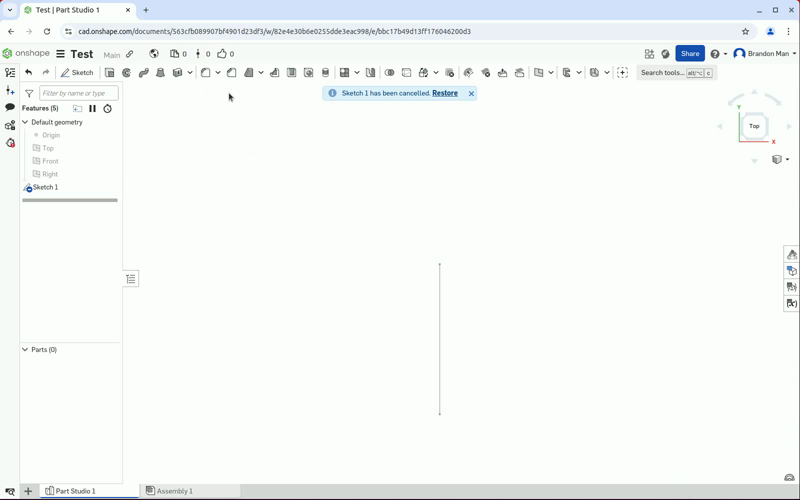
key(shift+h)
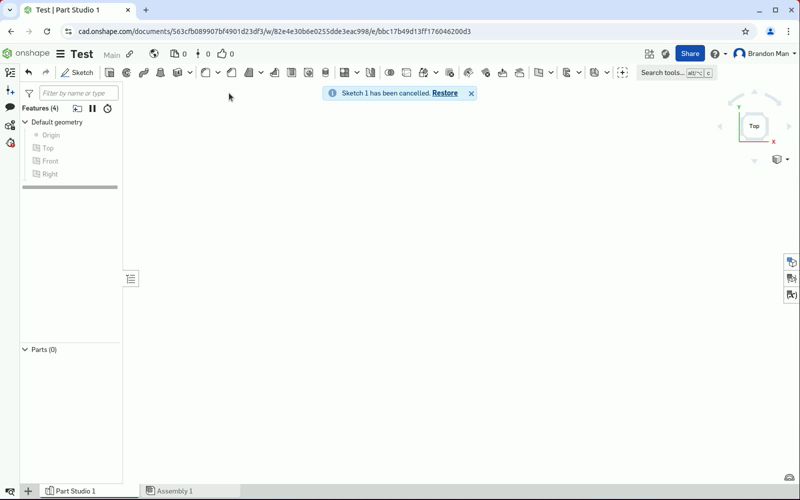
mouse_move(73, 352)
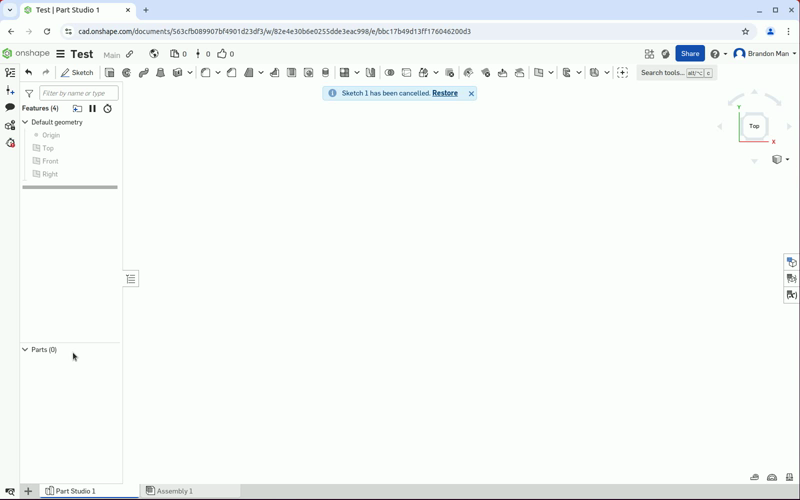
key(y)
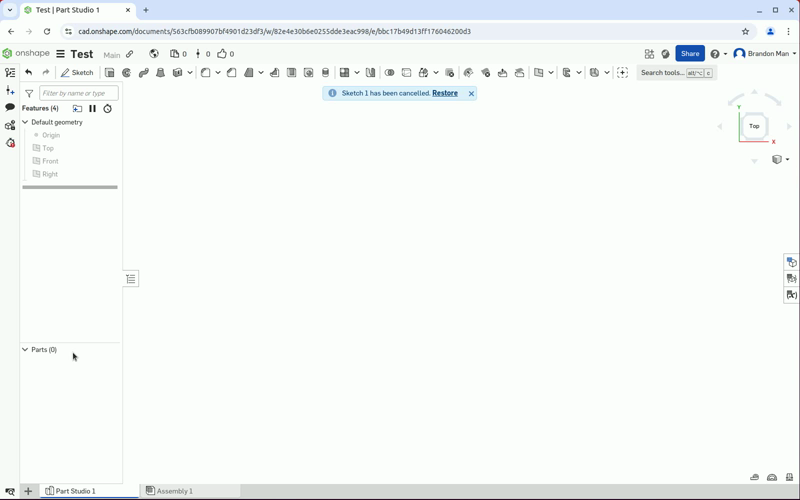
key(shift+p)
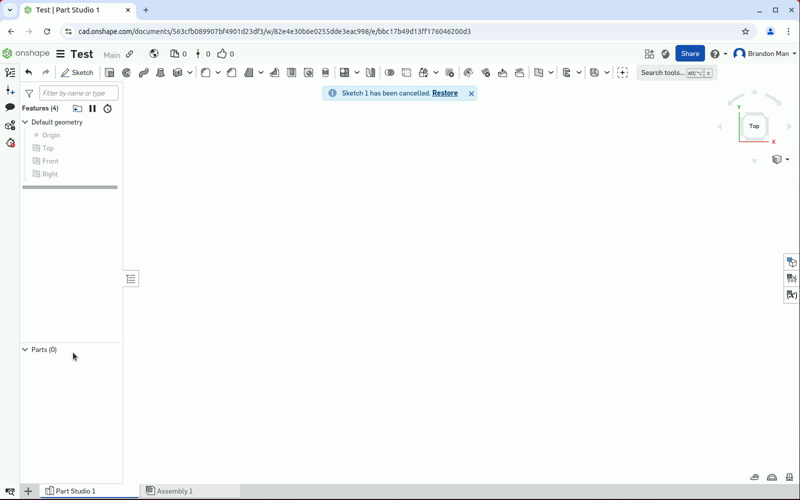
key(space)
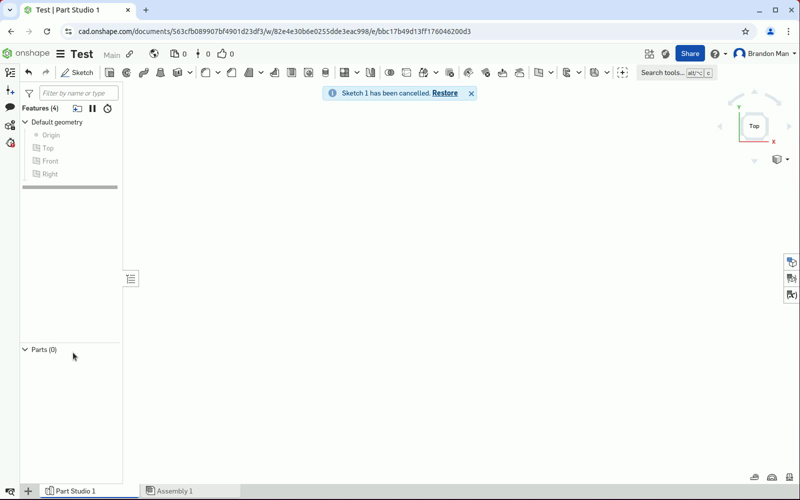
key_down(shift)
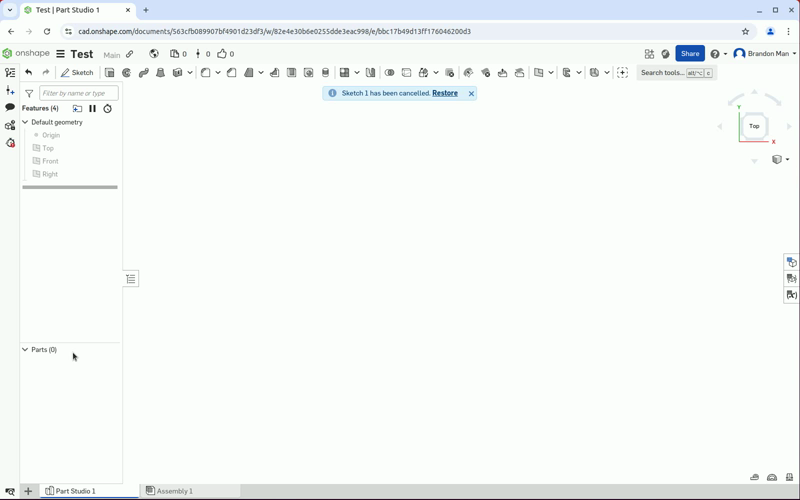
key(up)
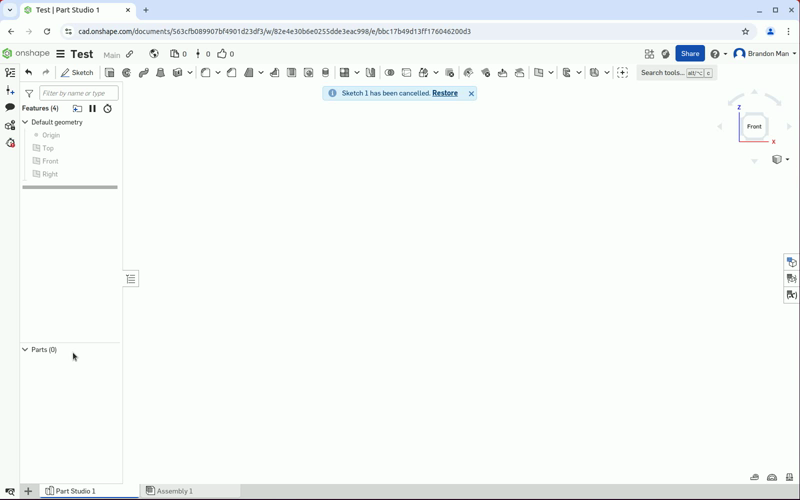
key_up(shift)
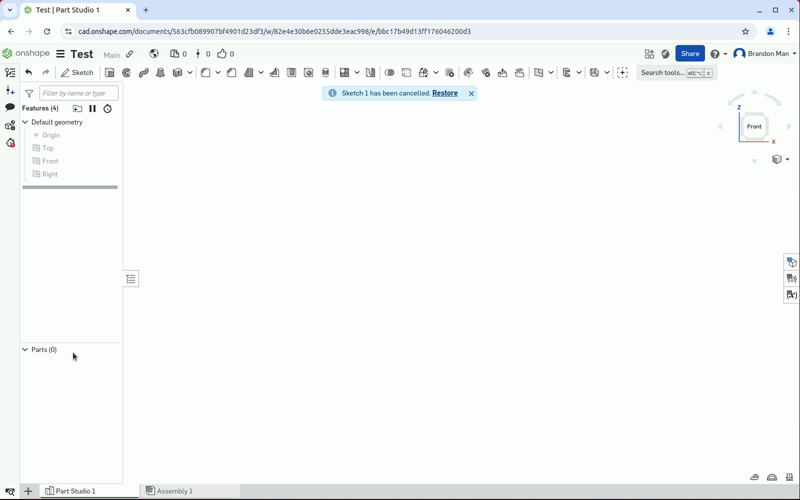
mouse_move(73, 352)
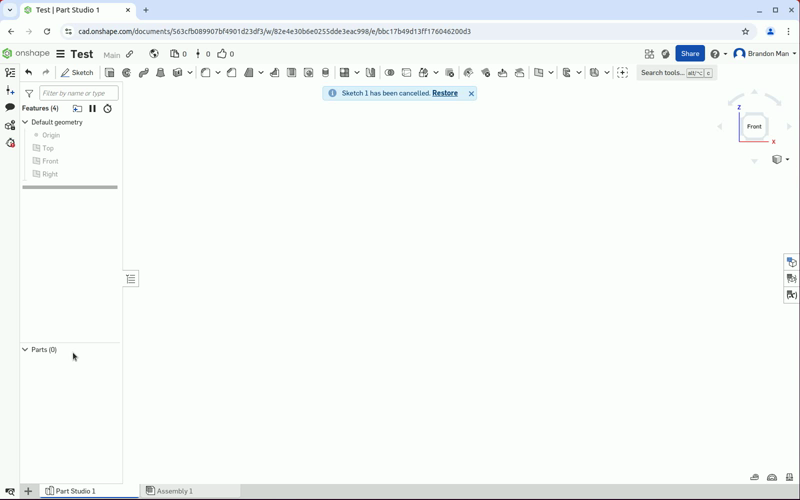
key(shift+y)
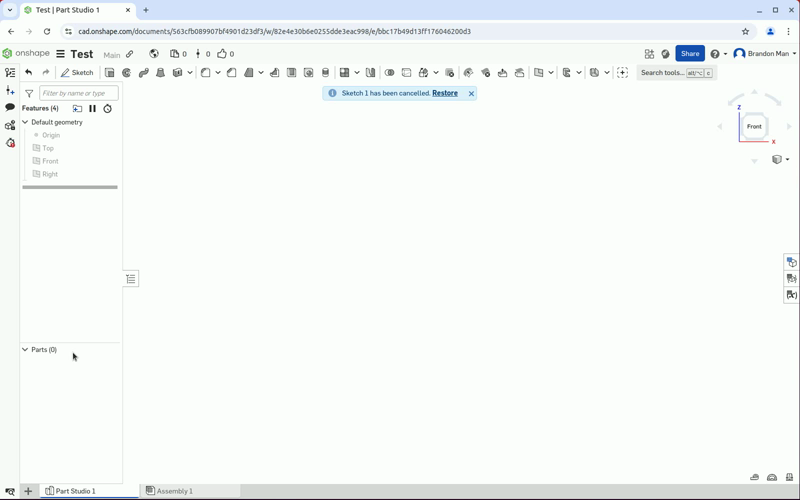
key(shift+s)
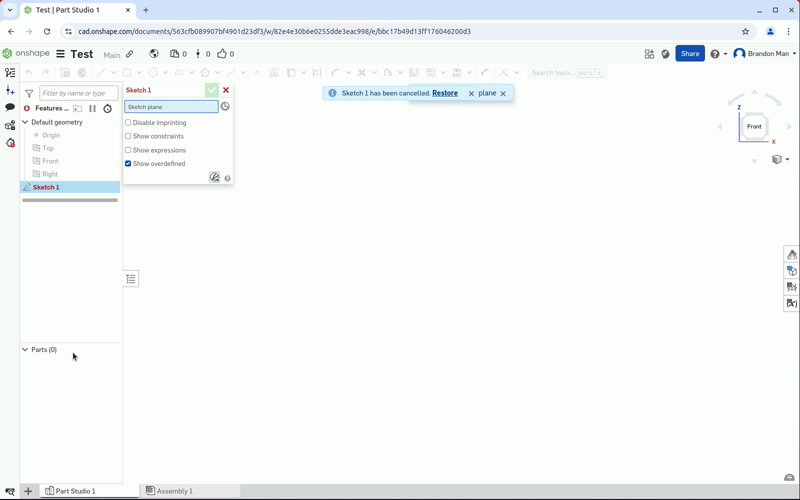
mouse_move(73, 163)
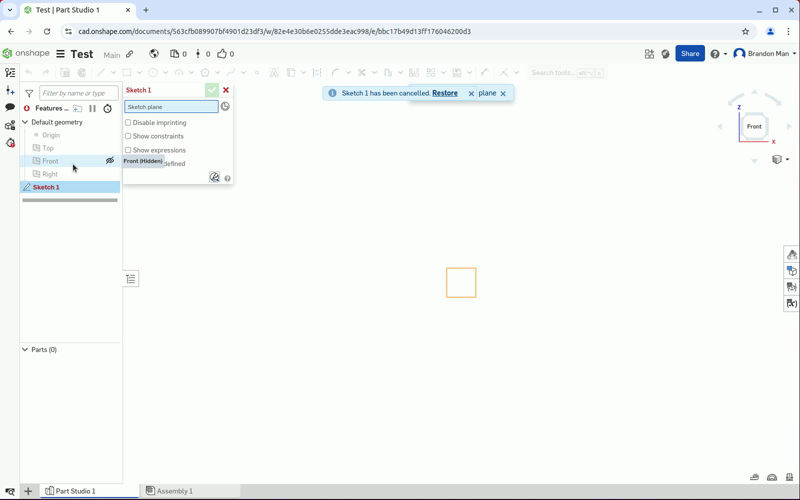
click(73, 163)
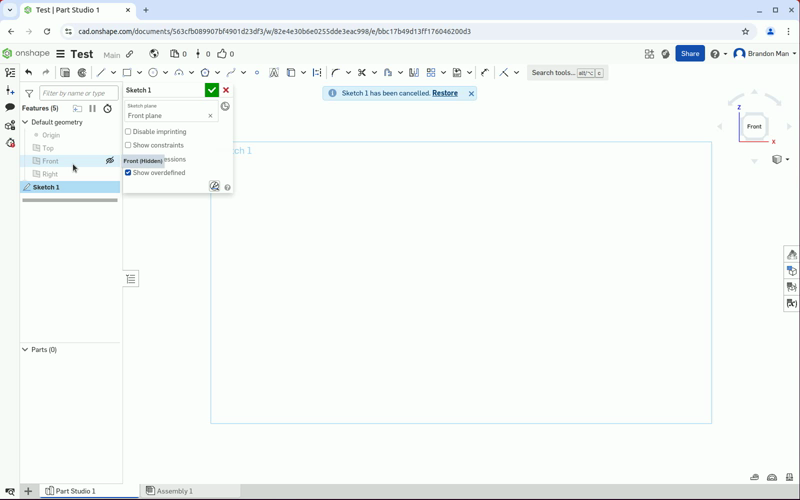
mouse_move(73, 352)
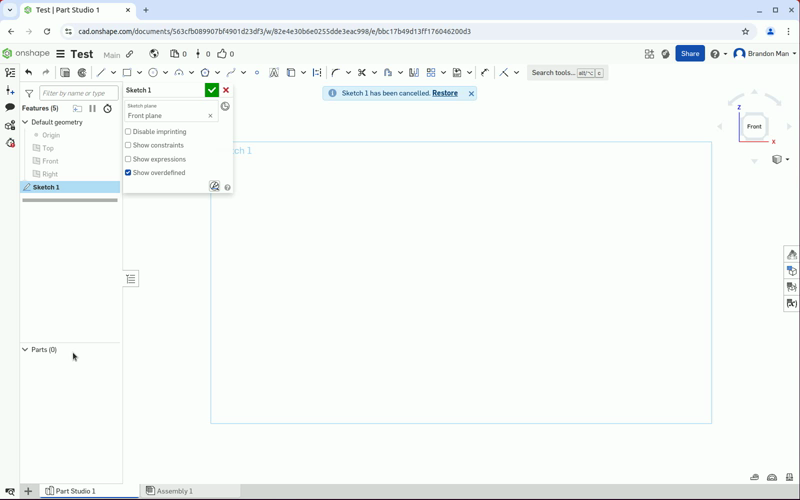
key(y)
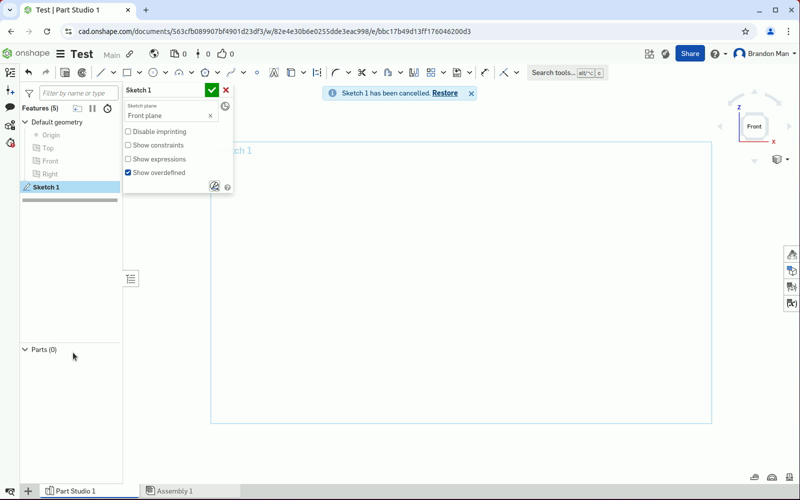
key(l)
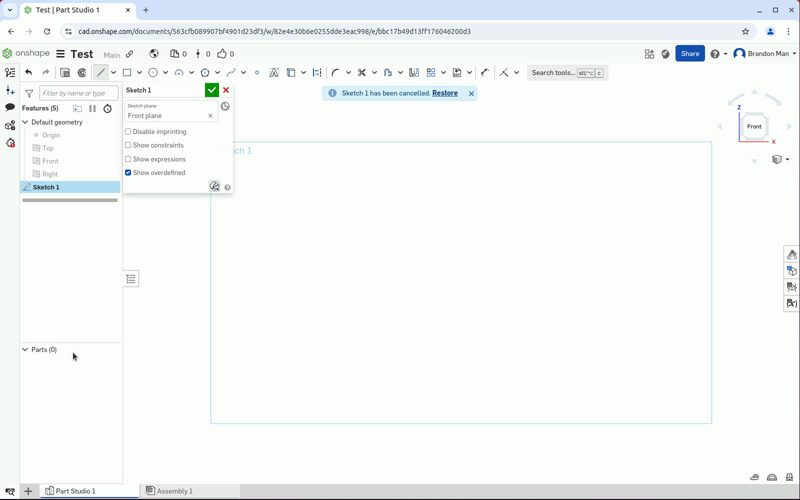
key_down(shift)
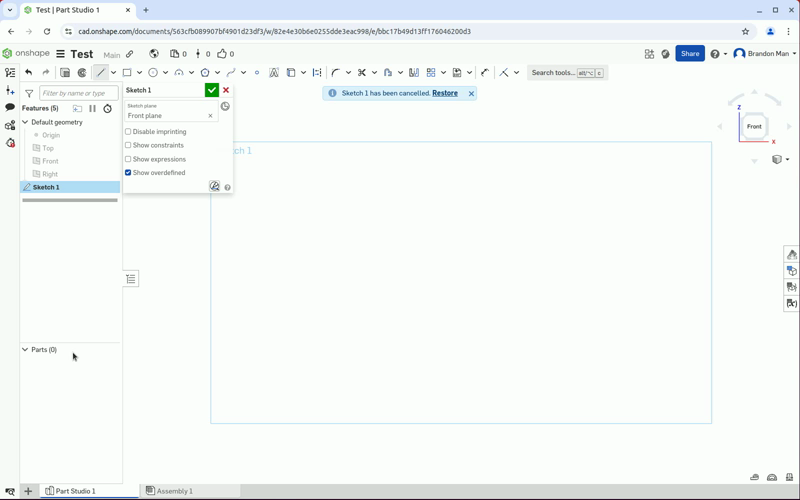
mouse_move(473, 234)
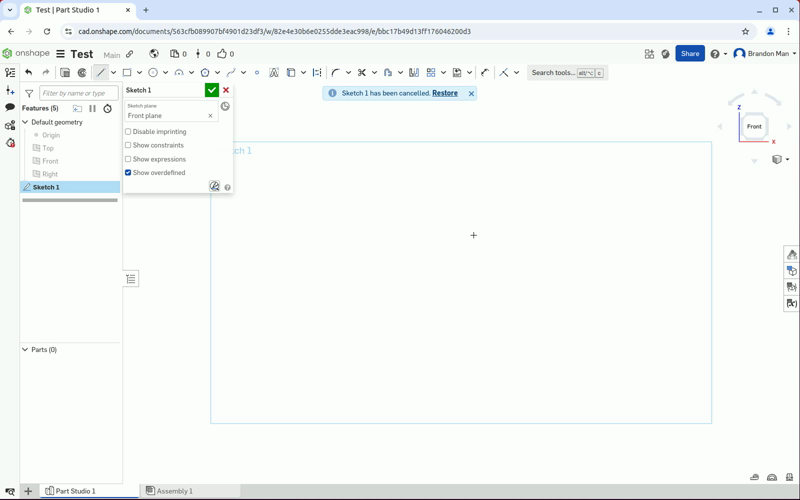
click(473, 234)
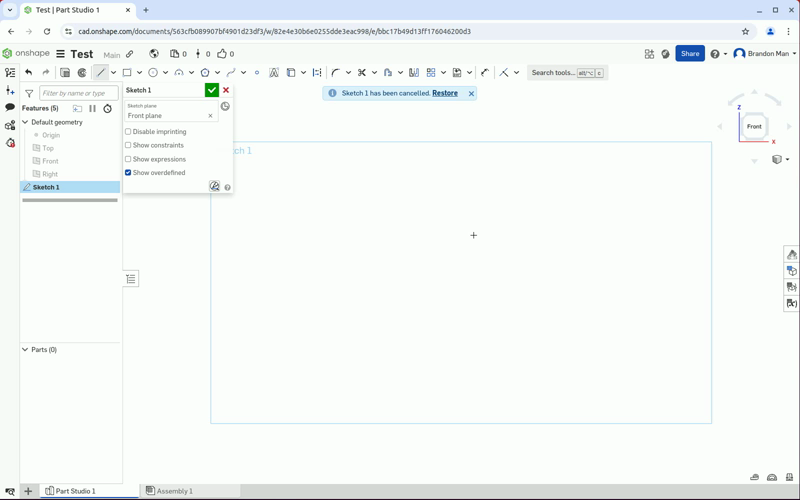
key_up(shift)
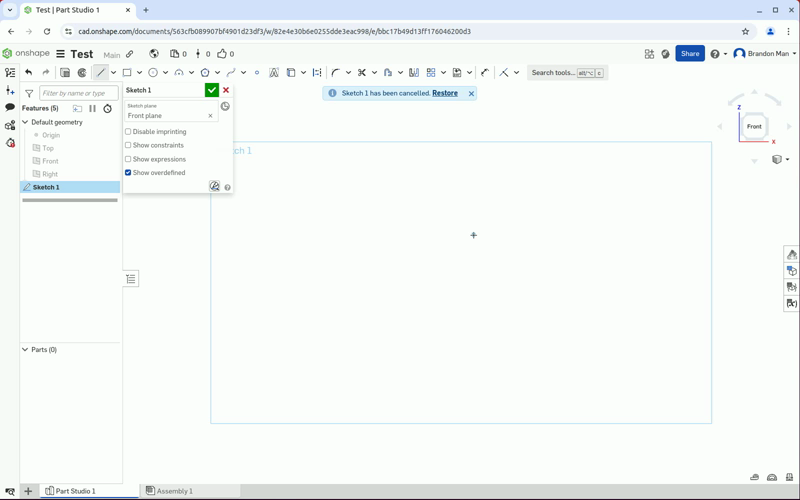
key_down(shift)
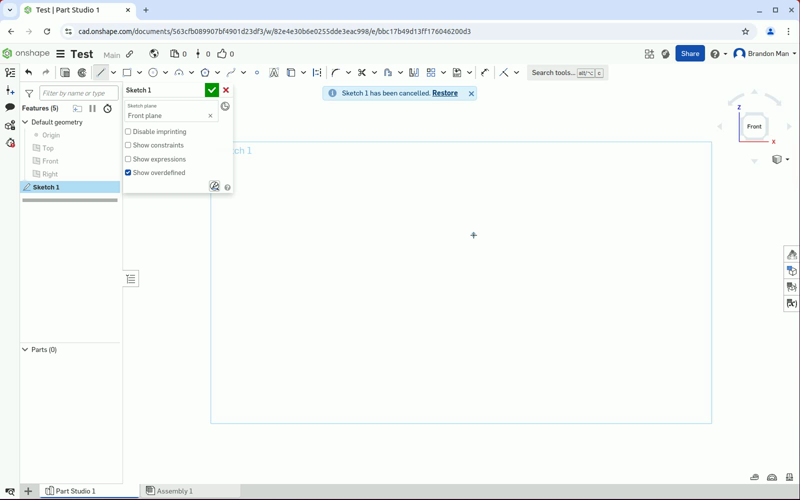
mouse_move(573, 234)
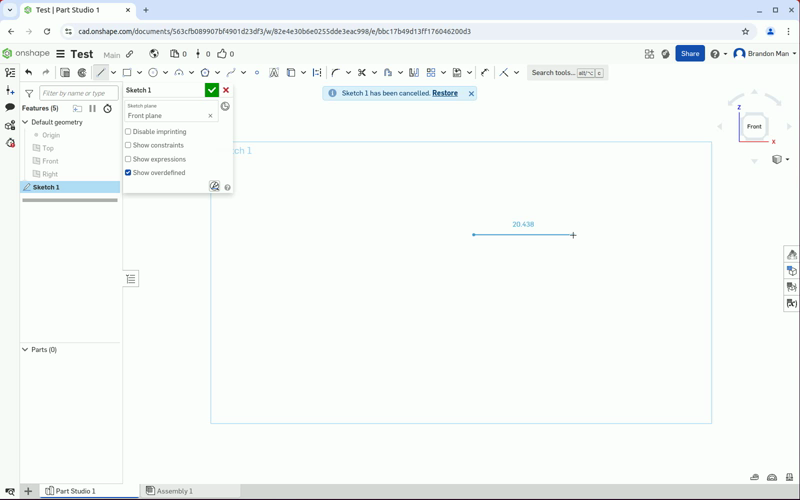
click(573, 234)
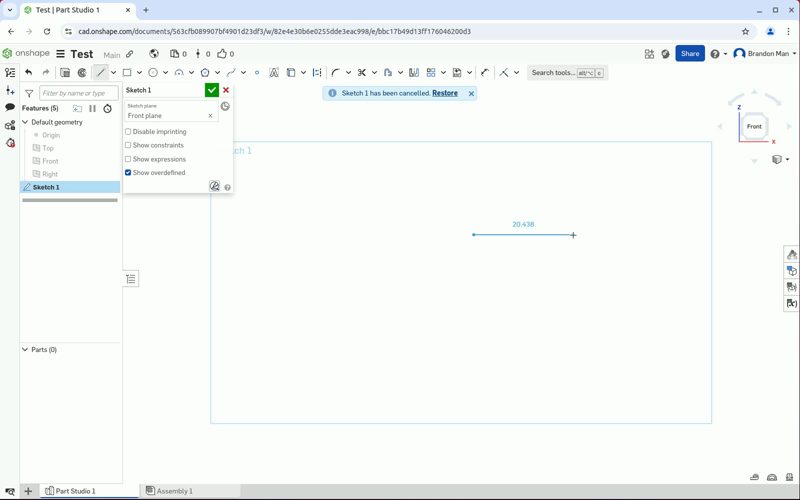
key_up(shift)
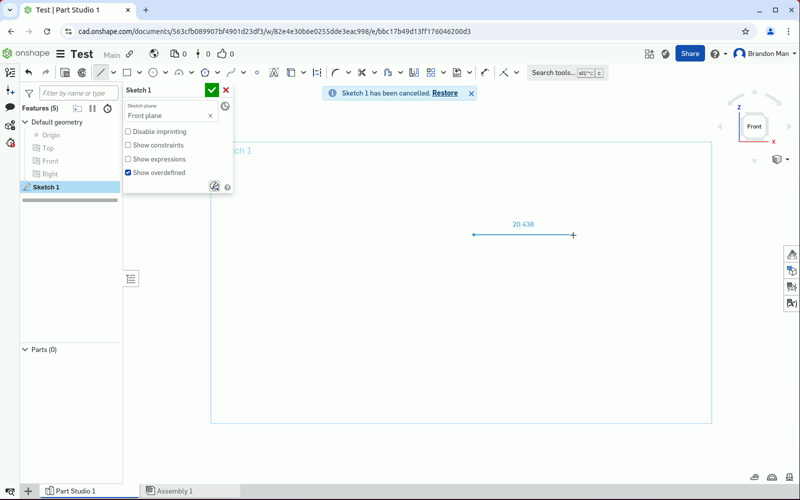
key_down(shift)
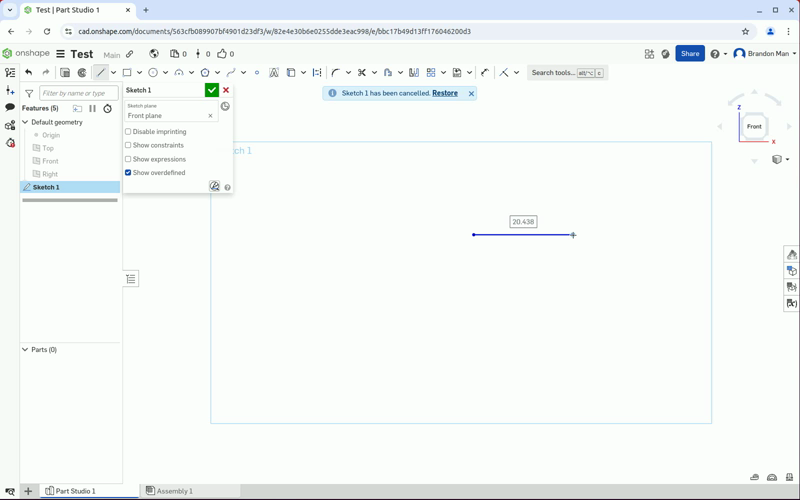
mouse_move(589, 234)
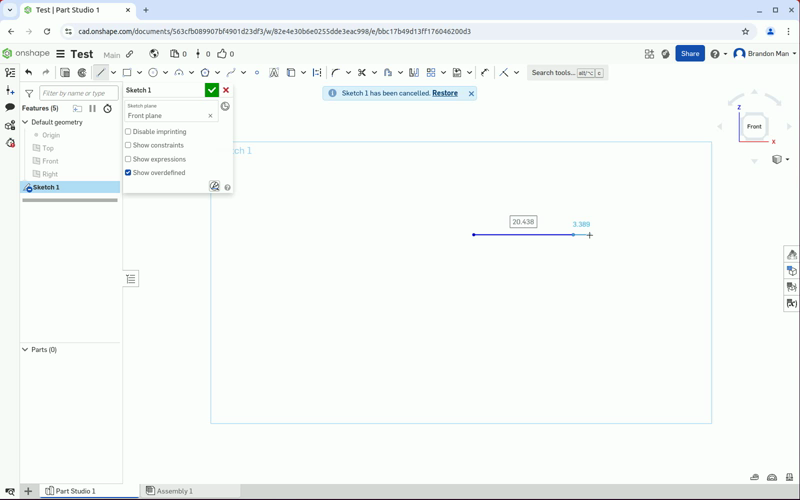
mouse_move(573, 232)
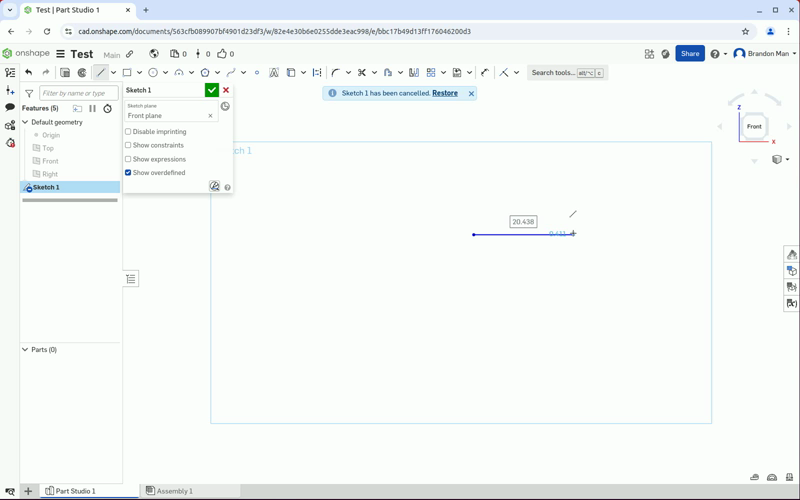
scroll(6)
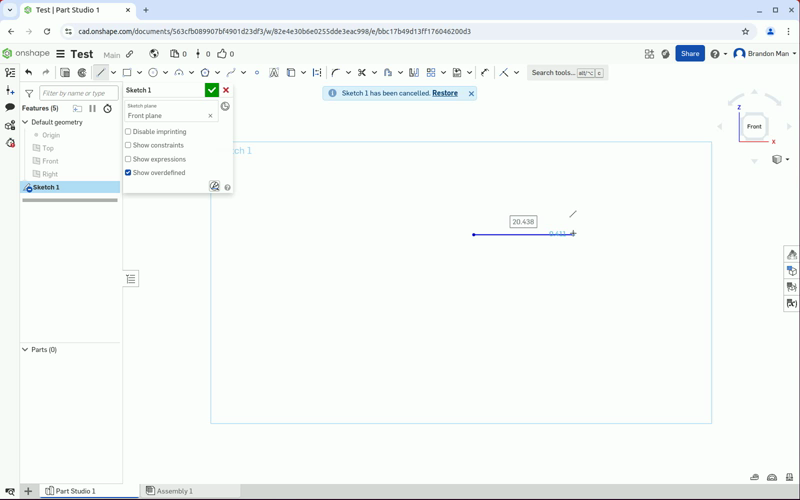
scroll(6)
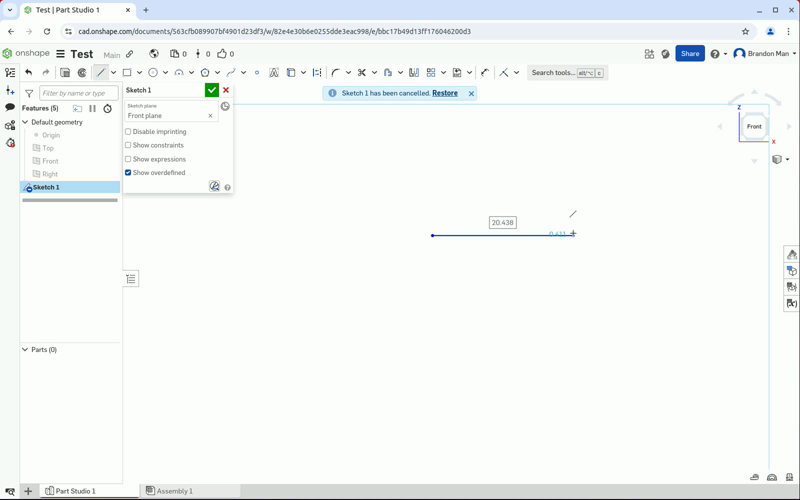
scroll(6)
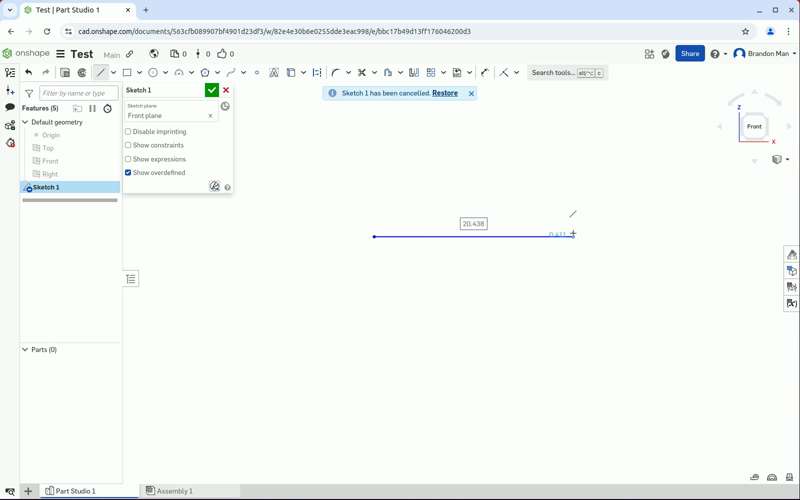
scroll(6)
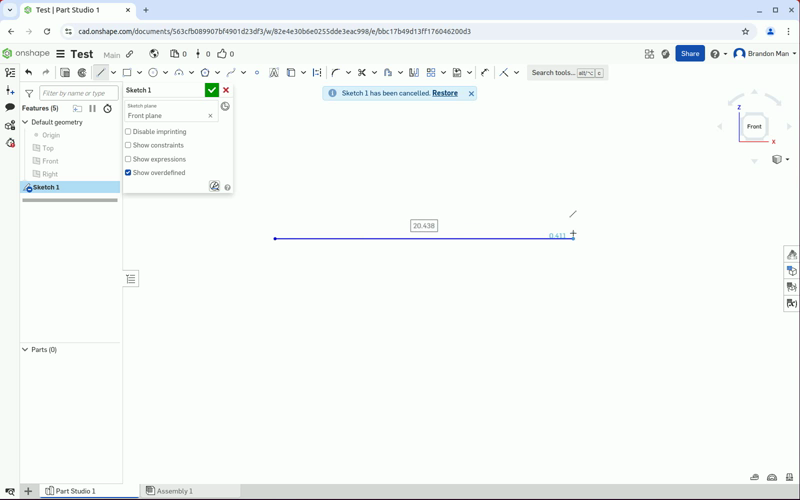
scroll(6)
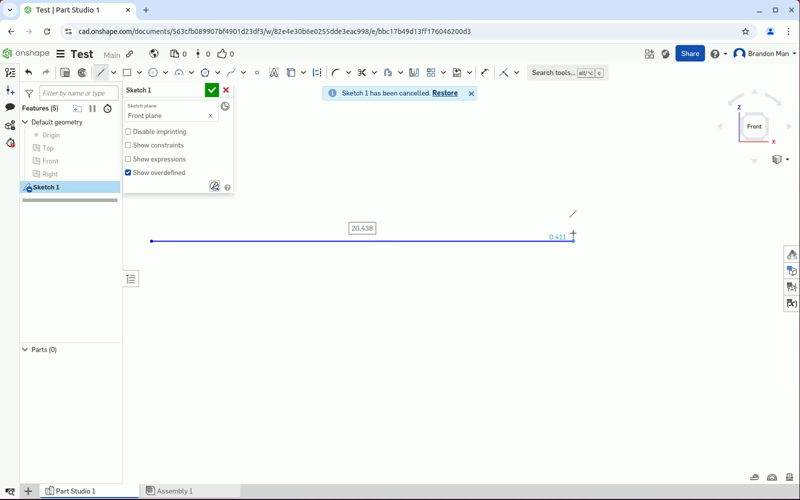
scroll(6)
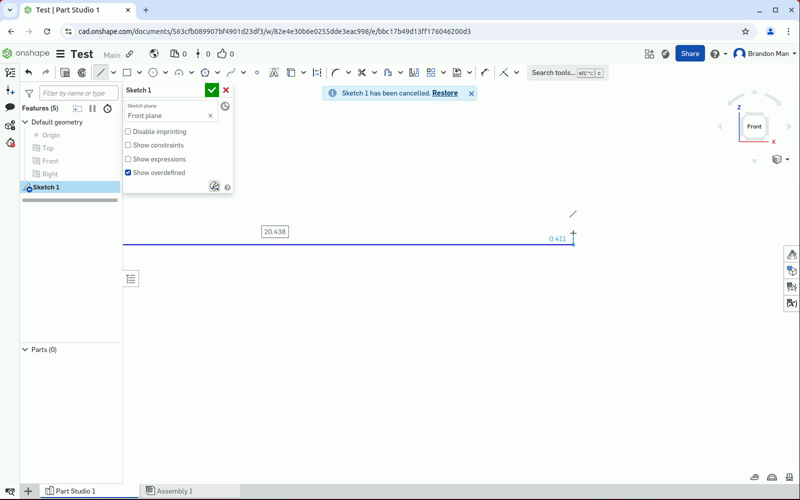
scroll(6)
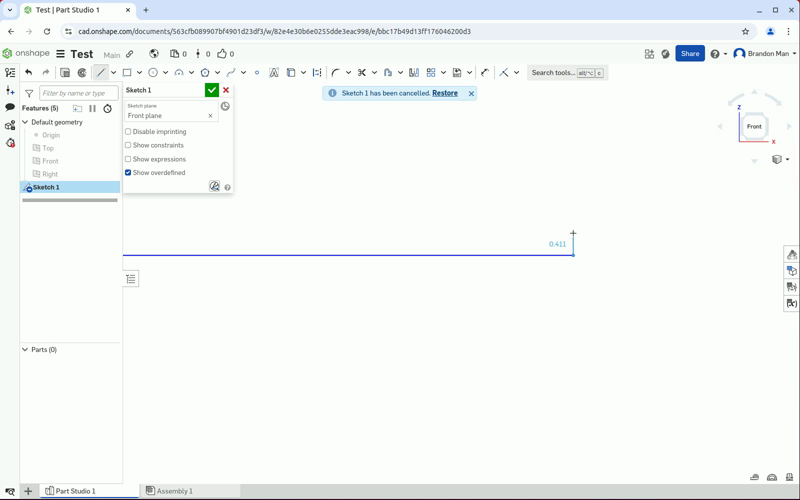
click(573, 232)
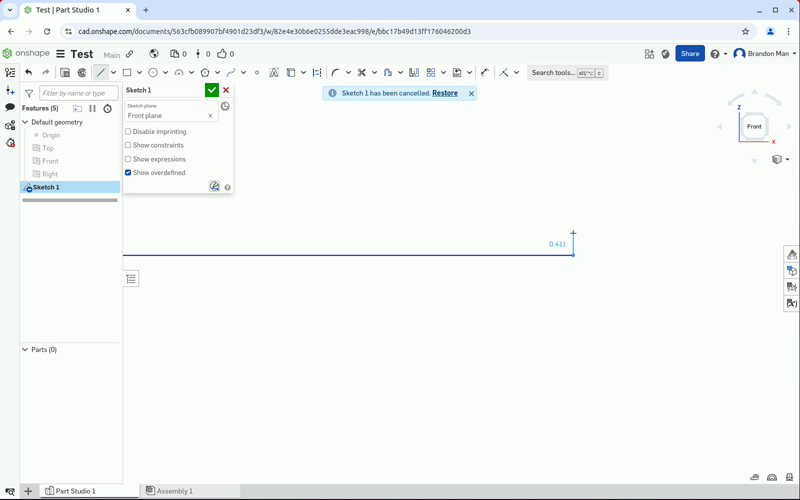
scroll(-6)
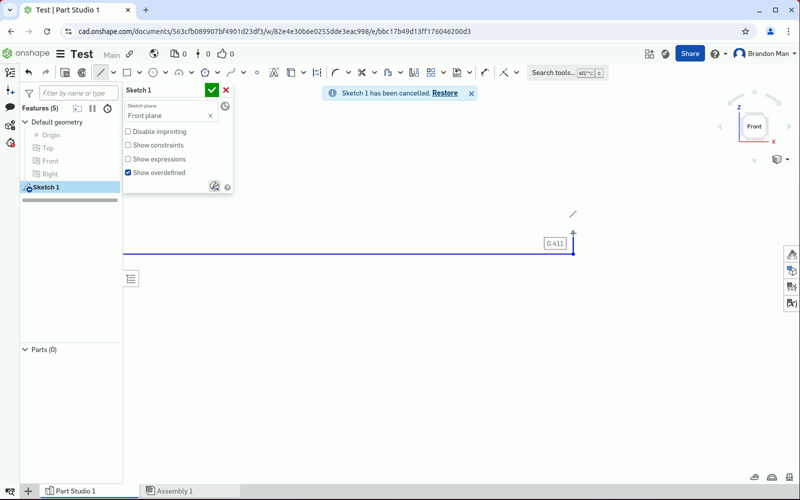
scroll(-6)
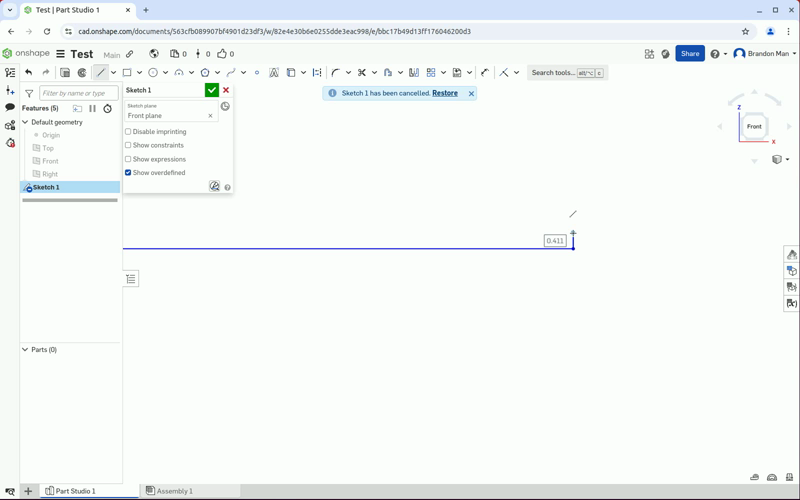
scroll(-6)
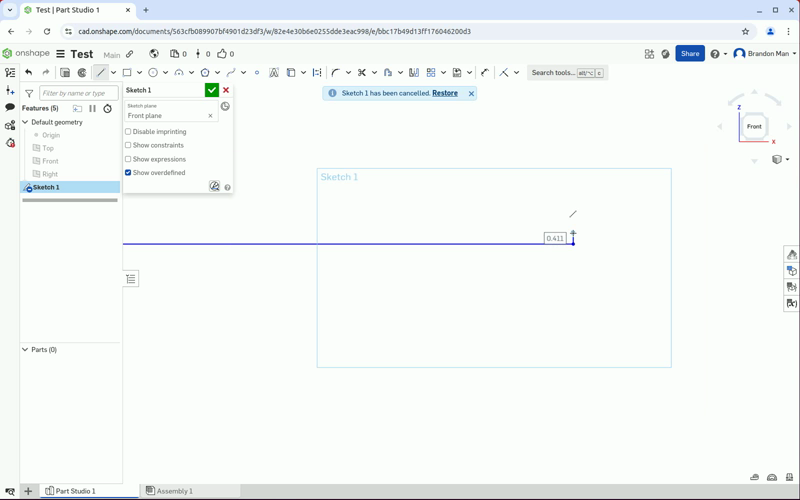
scroll(-6)
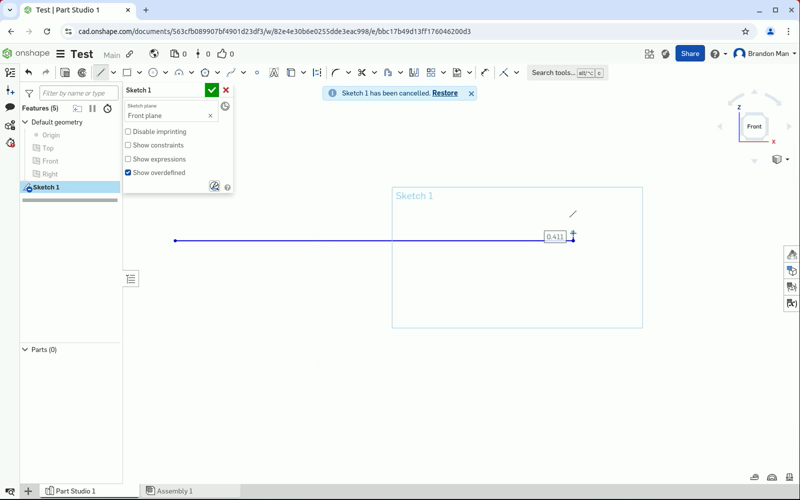
scroll(-6)
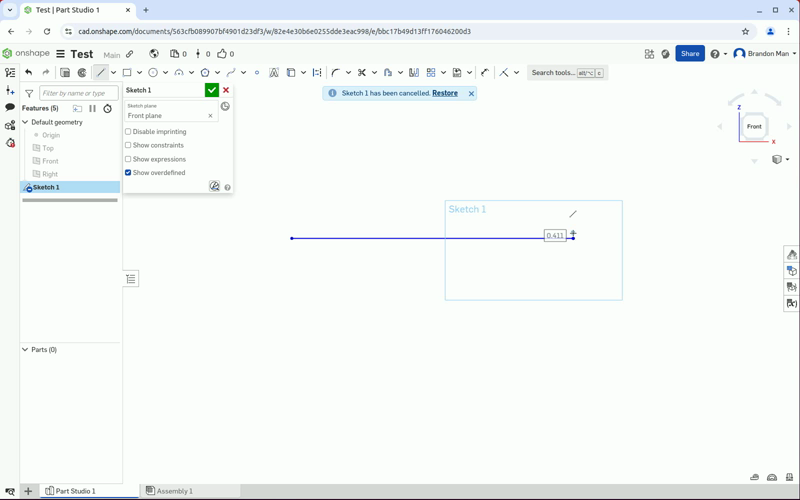
scroll(-6)
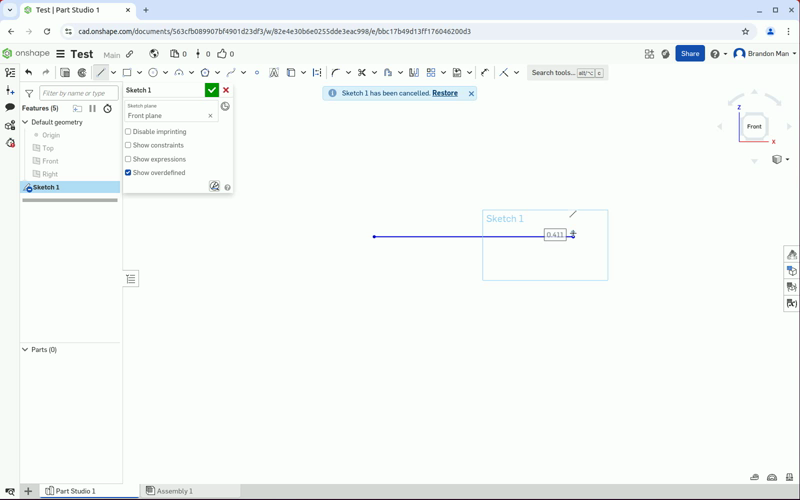
scroll(-6)
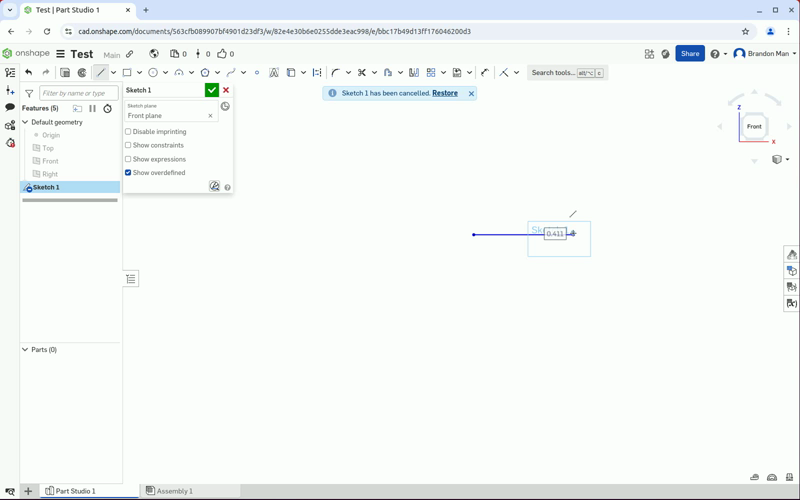
key_up(shift)
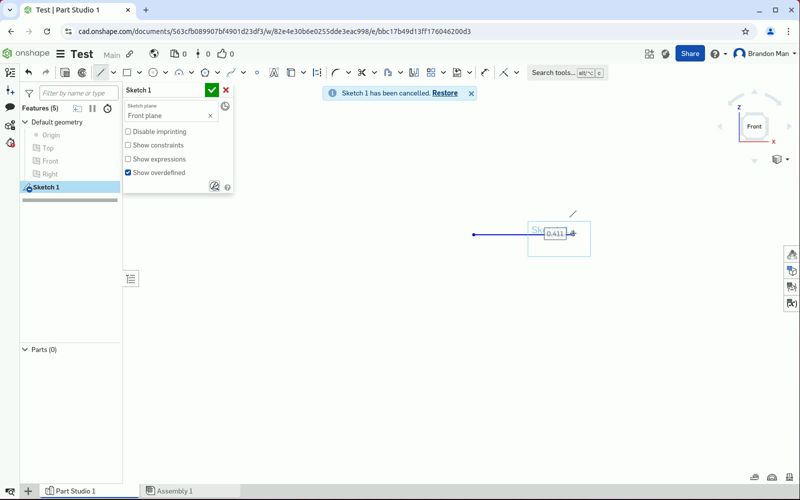
key_down(shift)
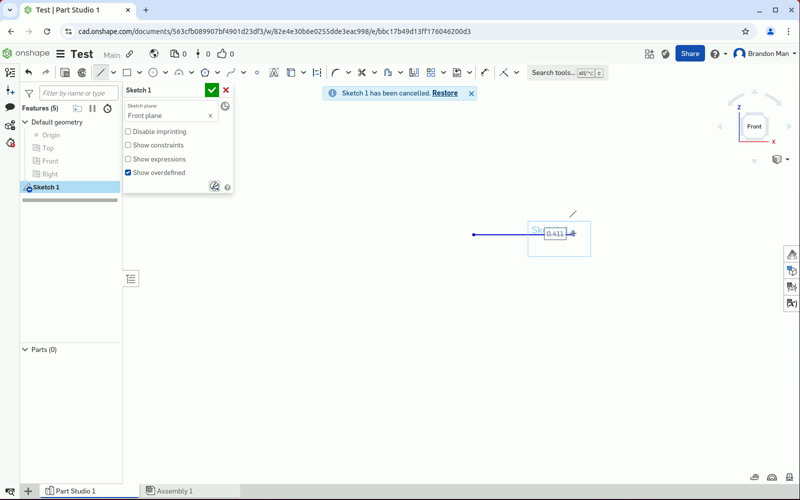
mouse_move(473, 232)
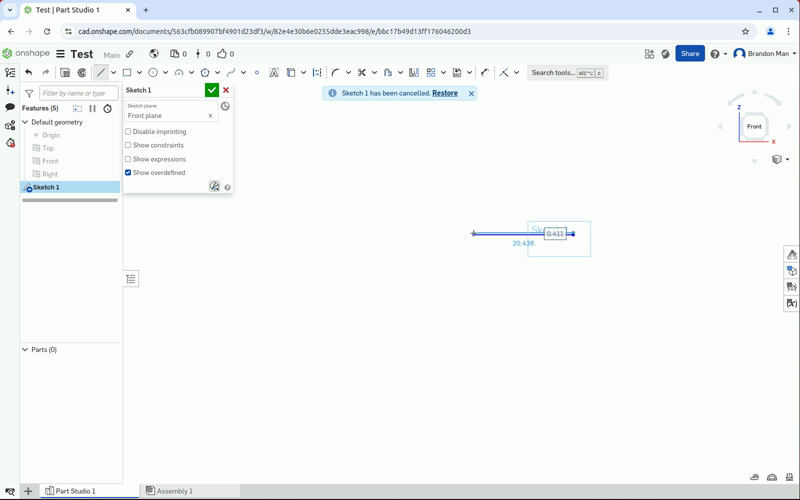
scroll(6)
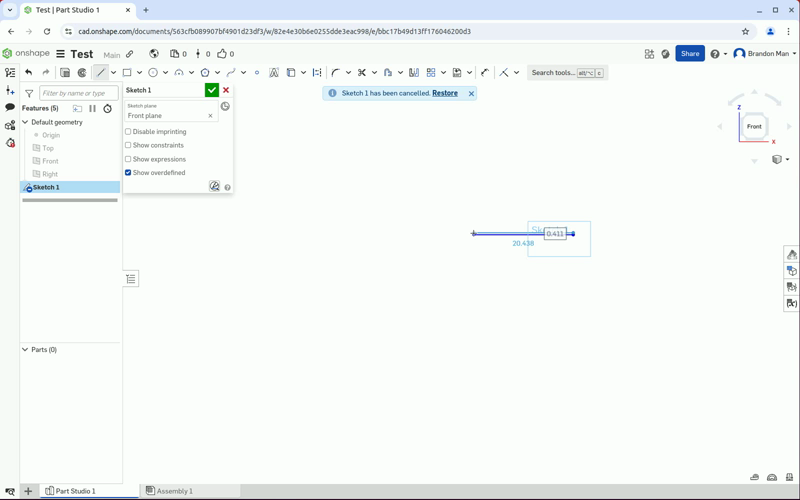
scroll(6)
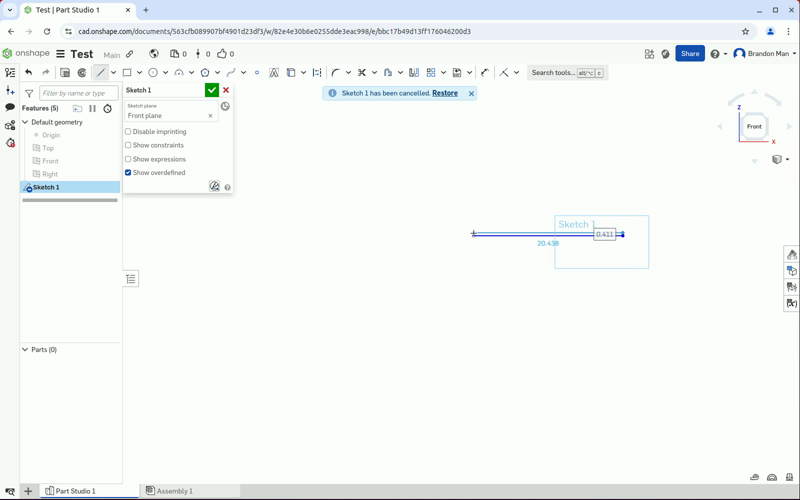
scroll(6)
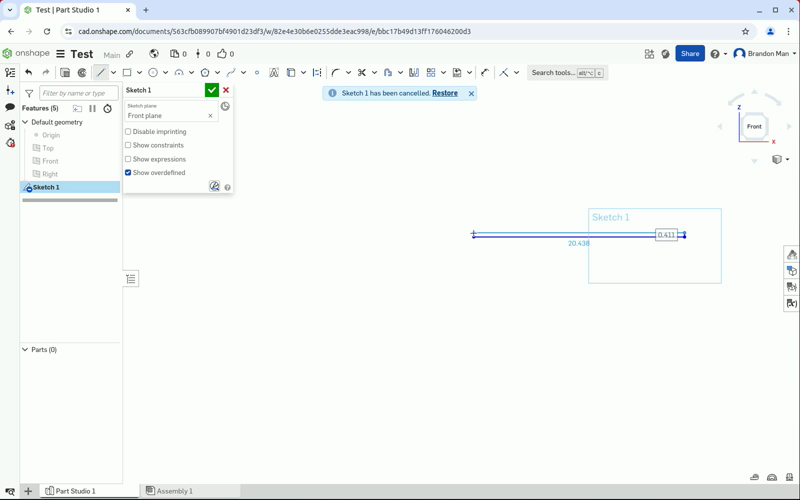
scroll(6)
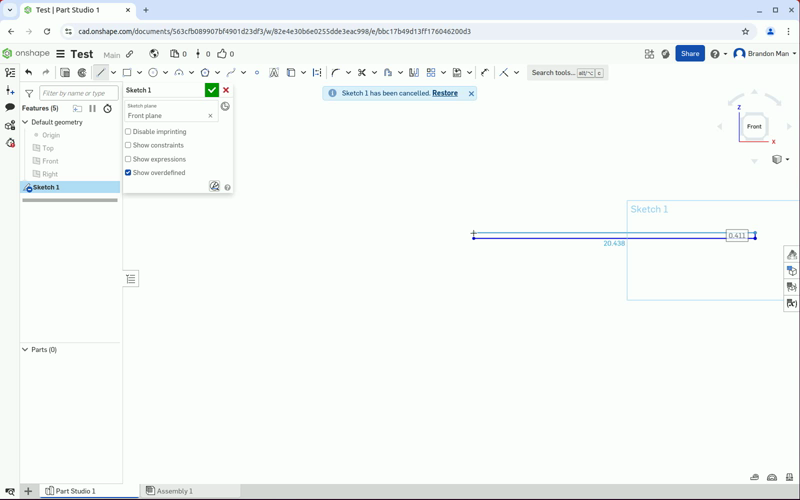
scroll(6)
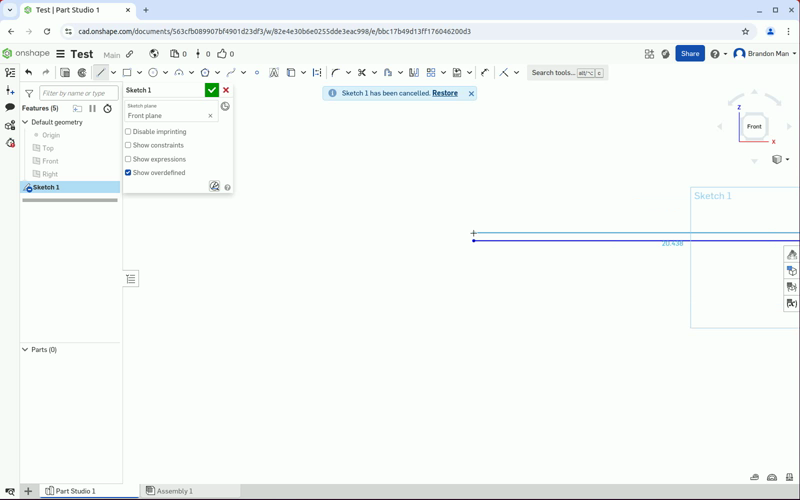
scroll(6)
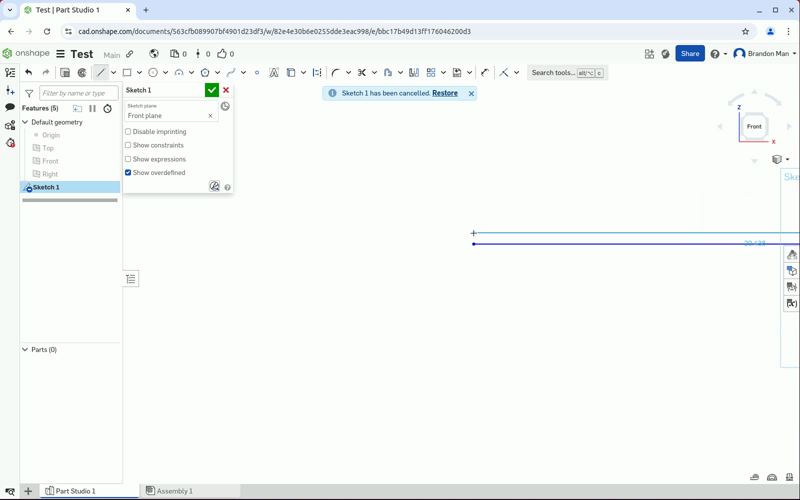
scroll(6)
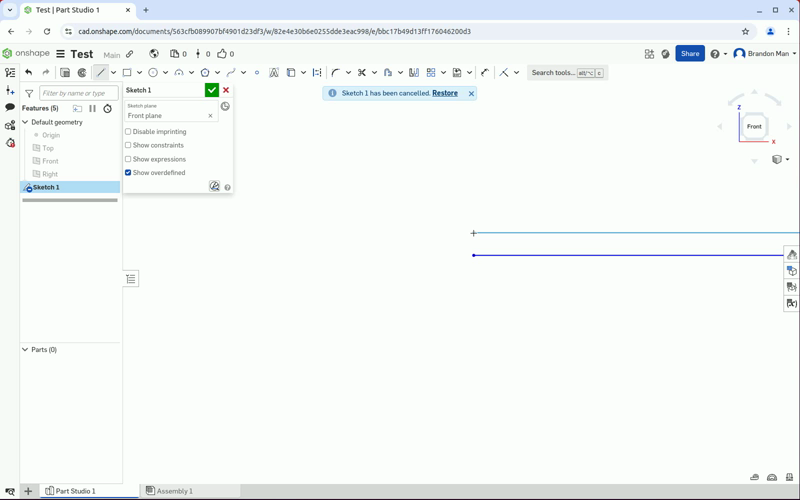
click(473, 232)
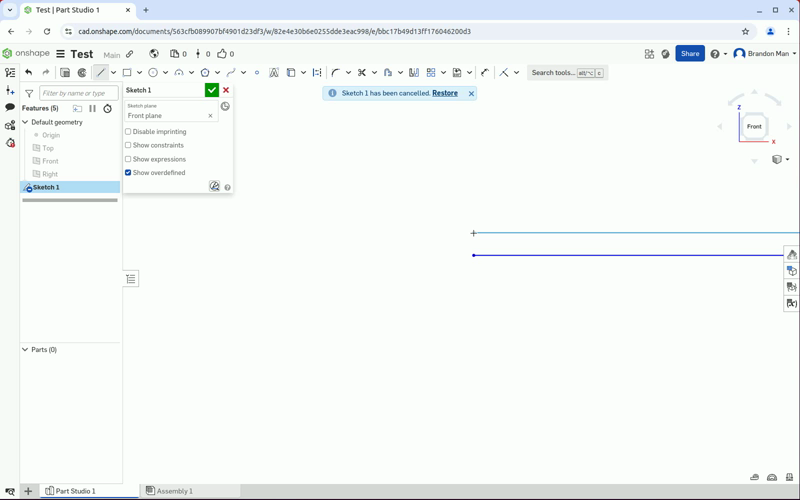
scroll(-6)
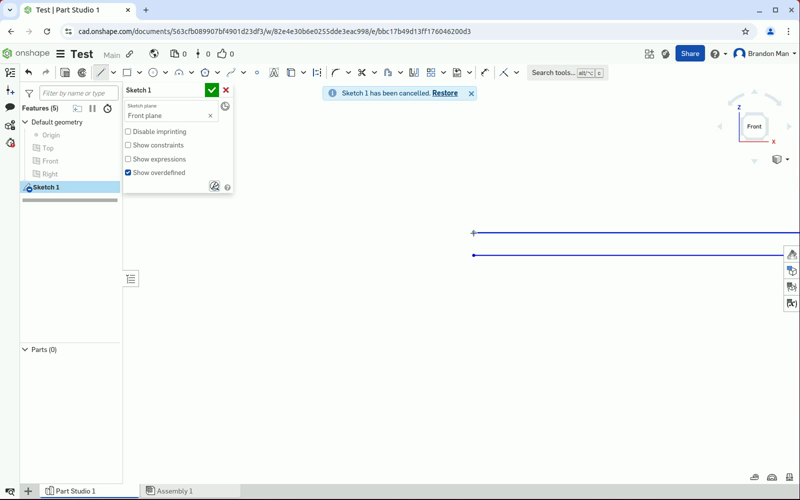
scroll(-6)
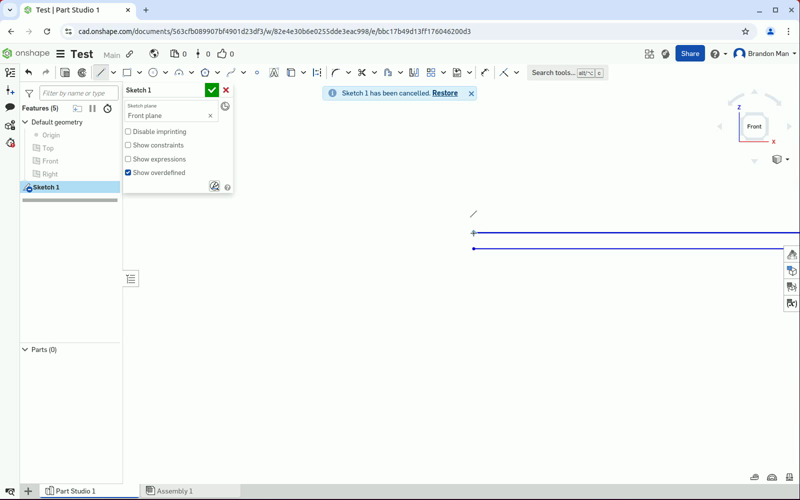
scroll(-6)
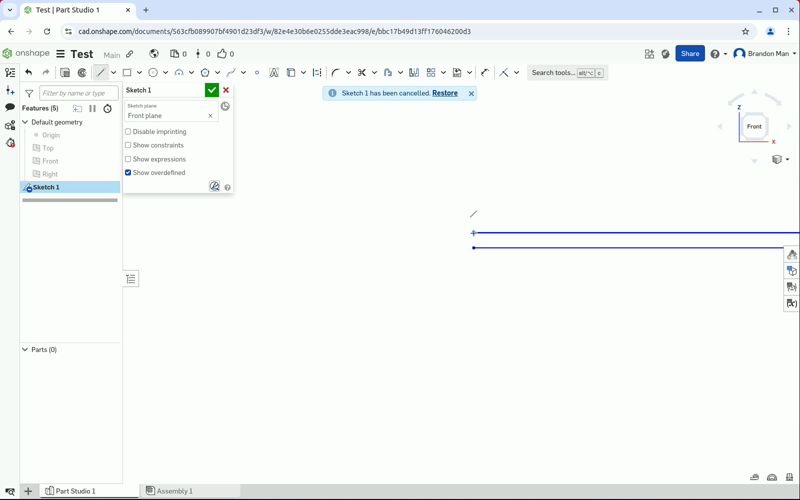
scroll(-6)
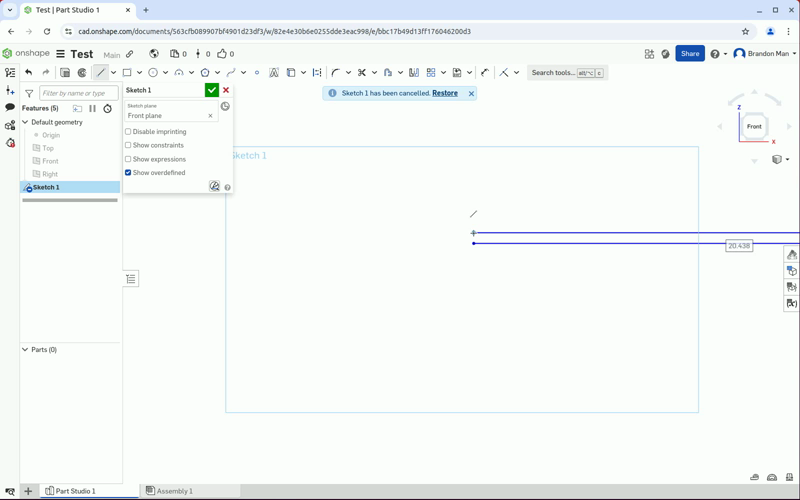
scroll(-6)
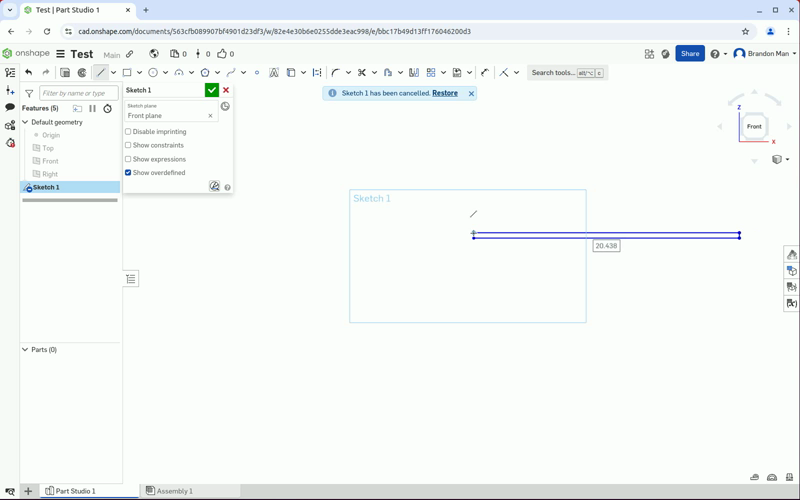
scroll(-6)
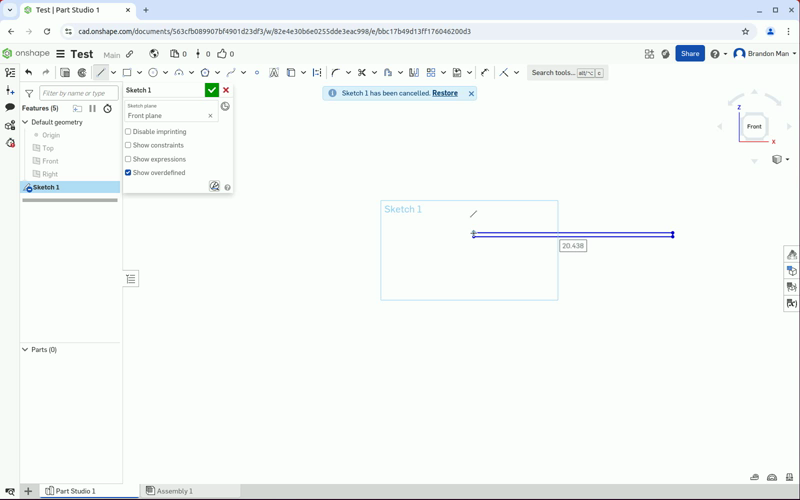
scroll(-6)
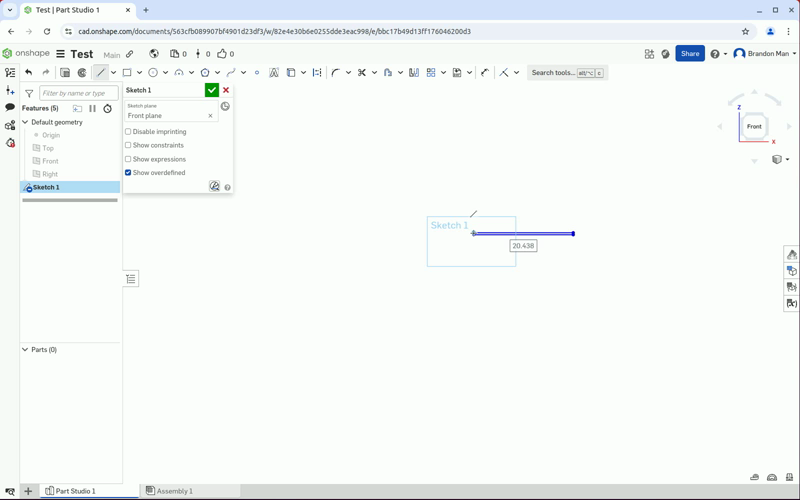
key_up(shift)
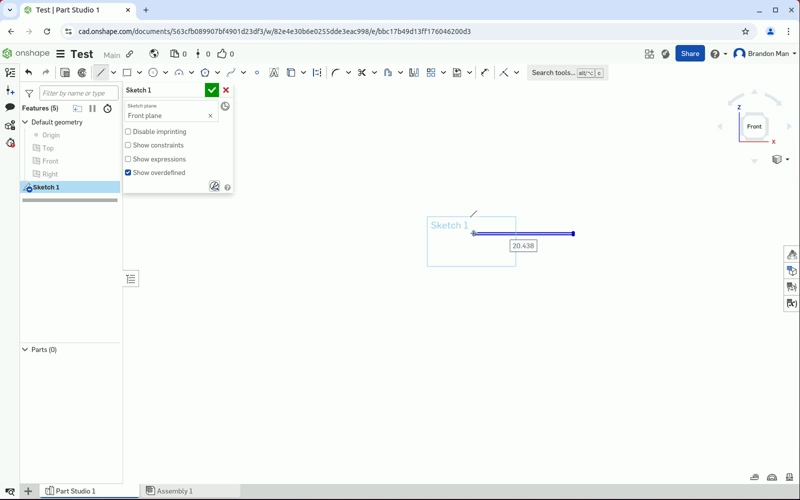
mouse_move(503, 232)
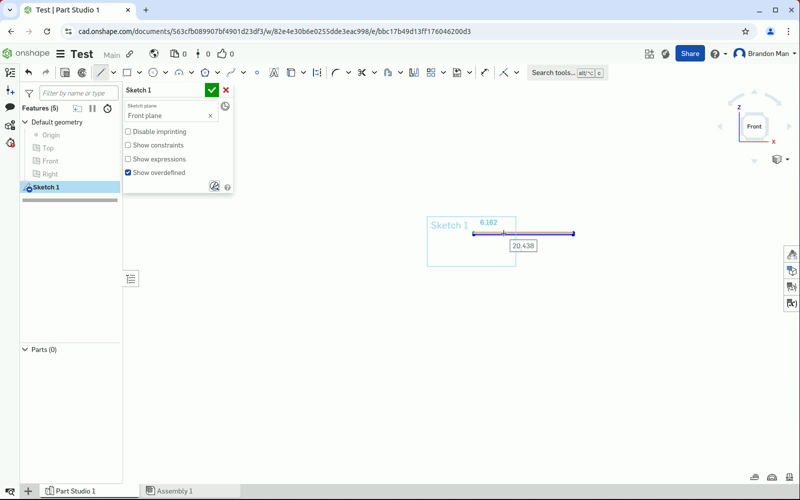
key_down(shift)
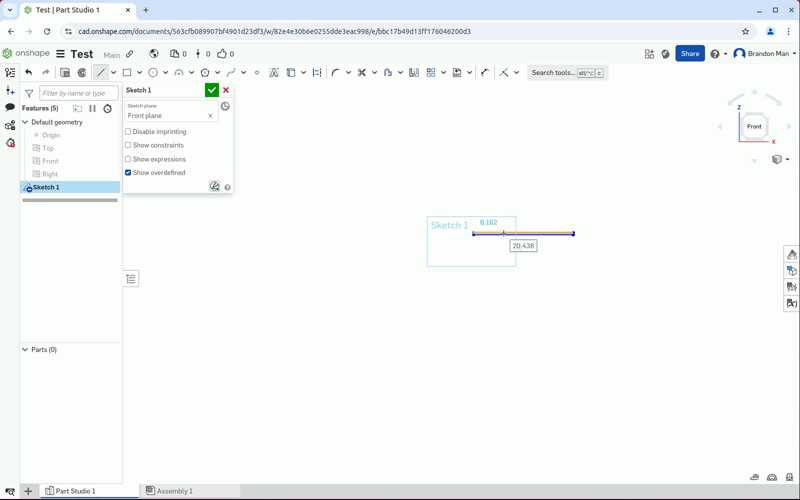
mouse_move(473, 234)
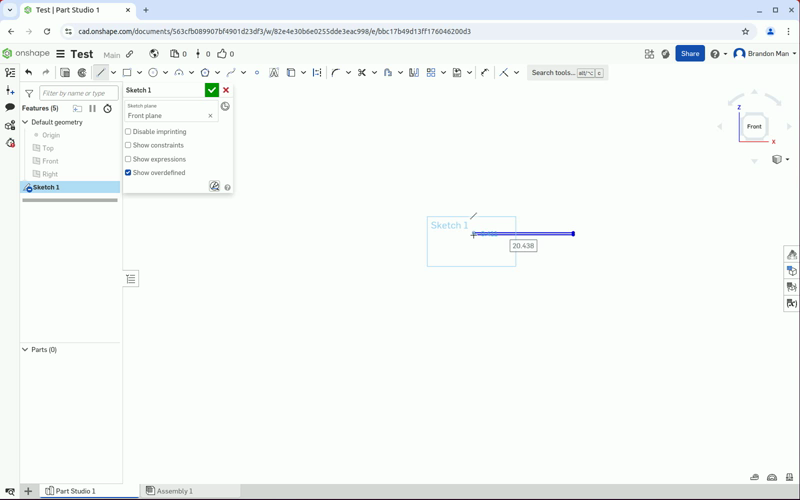
scroll(6)
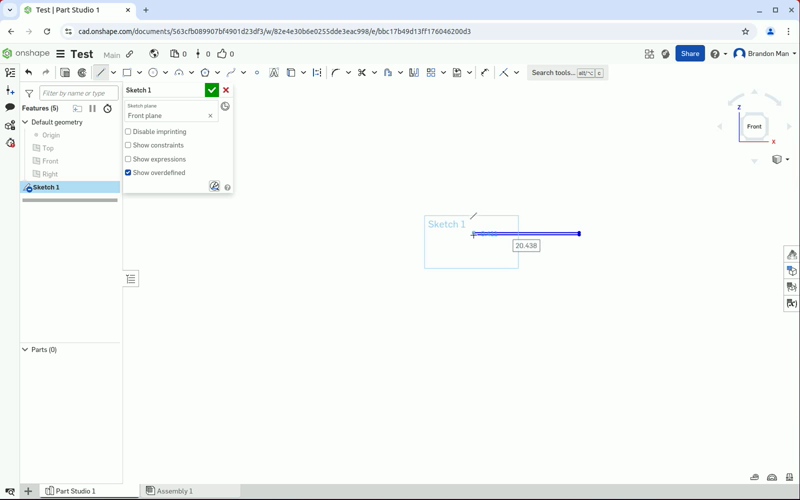
scroll(6)
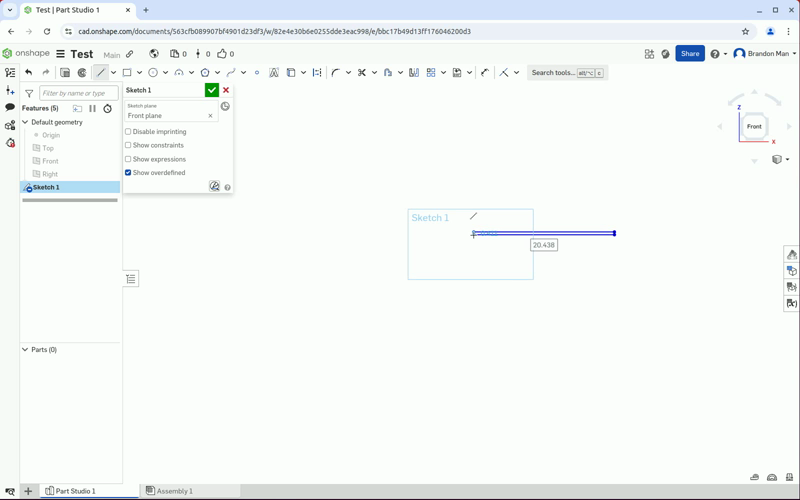
scroll(6)
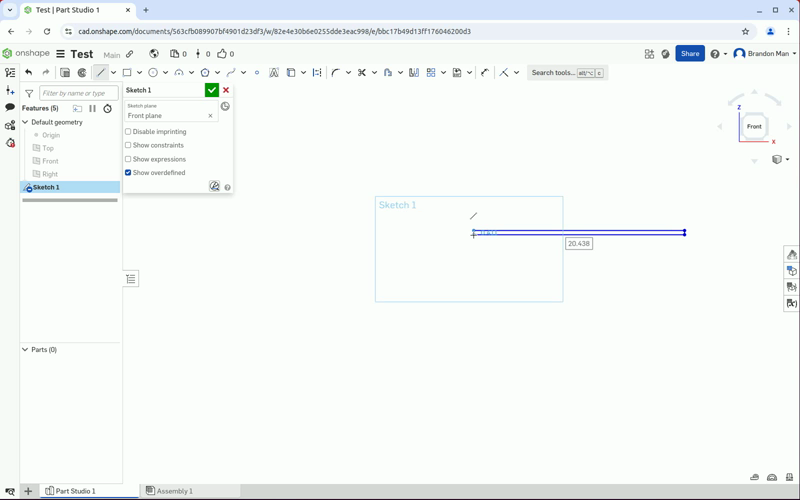
scroll(6)
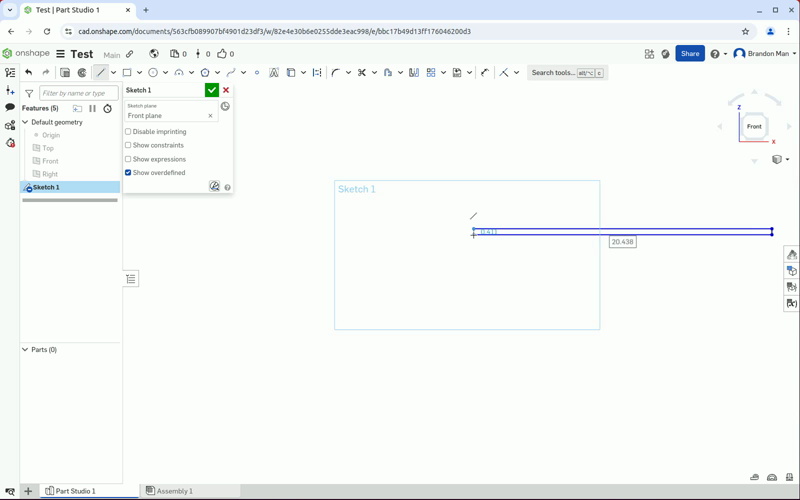
scroll(6)
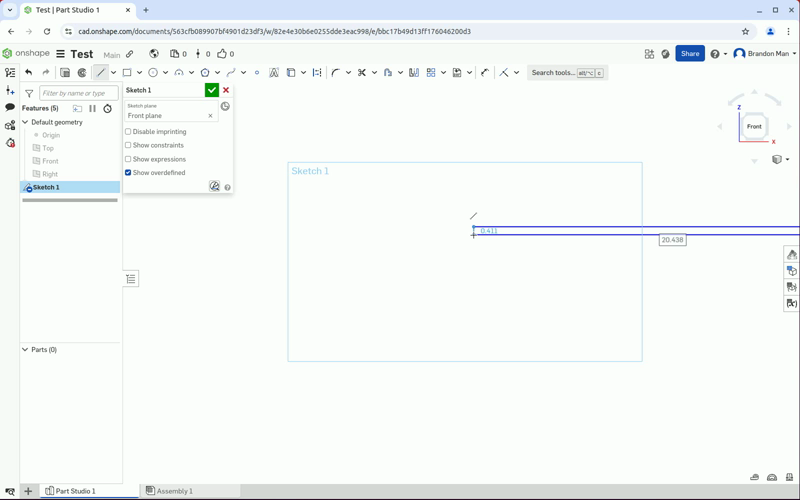
scroll(6)
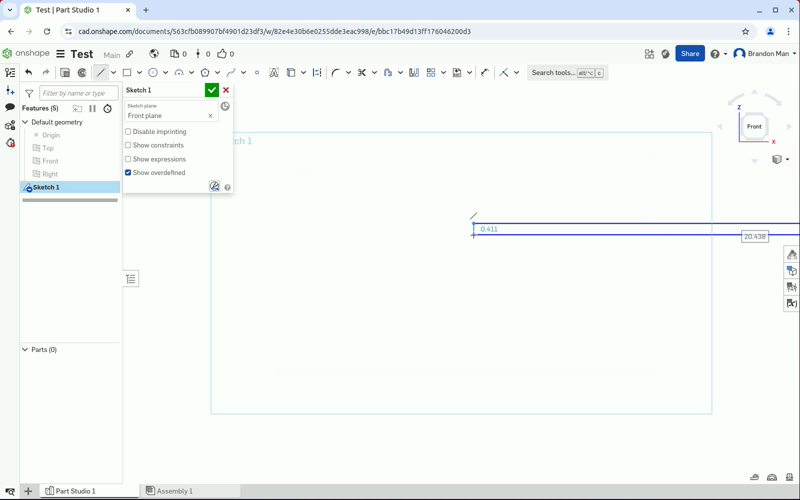
scroll(6)
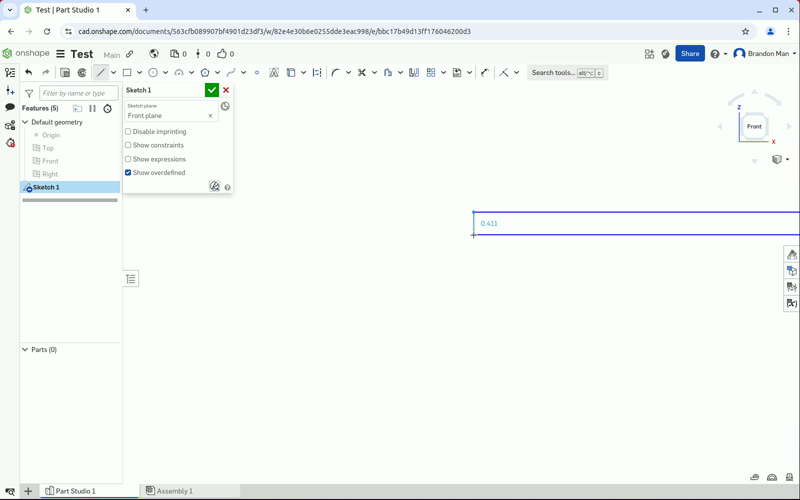
key_up(shift)
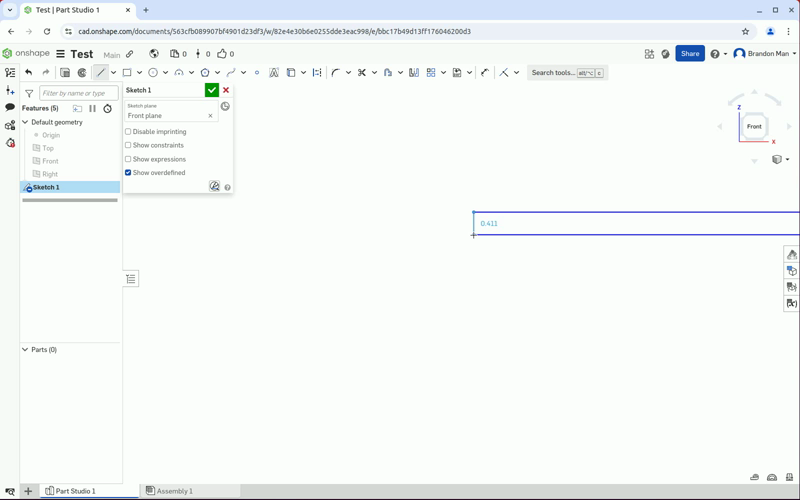
click(473, 234)
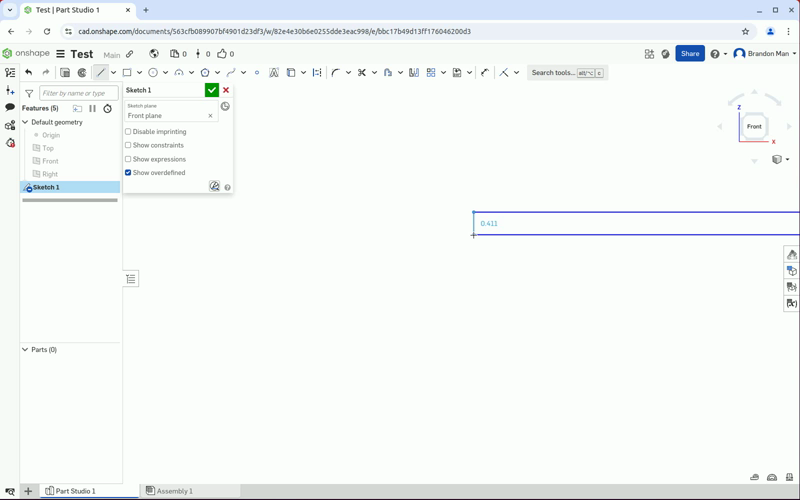
scroll(-6)
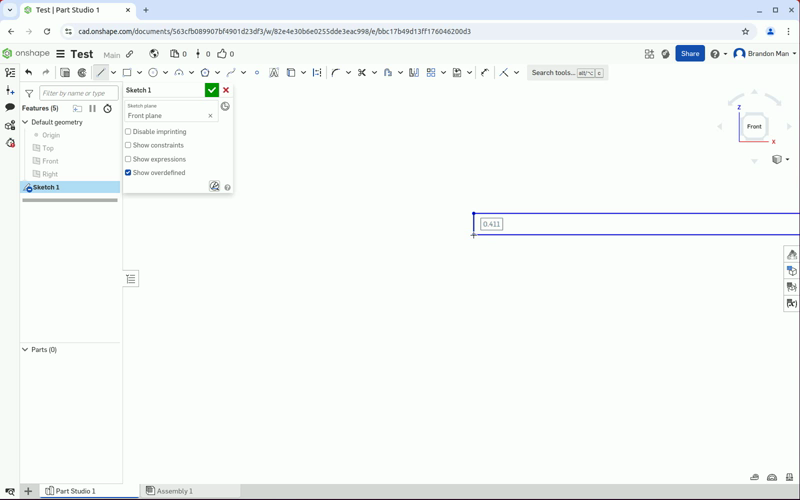
scroll(-6)
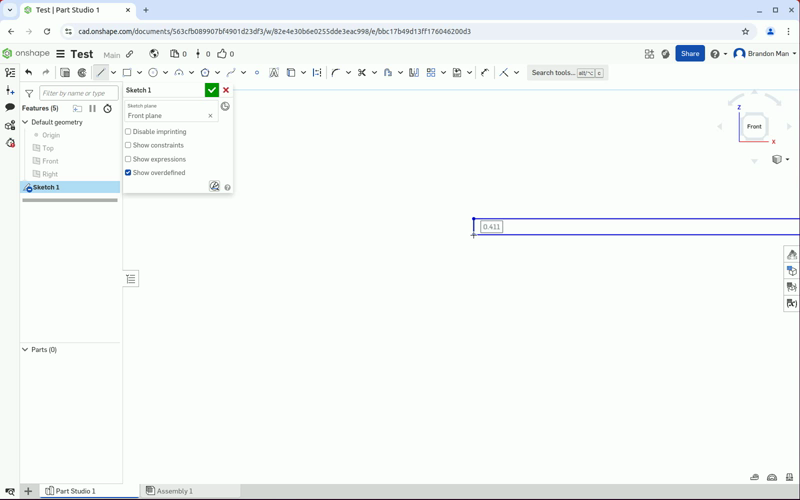
scroll(-6)
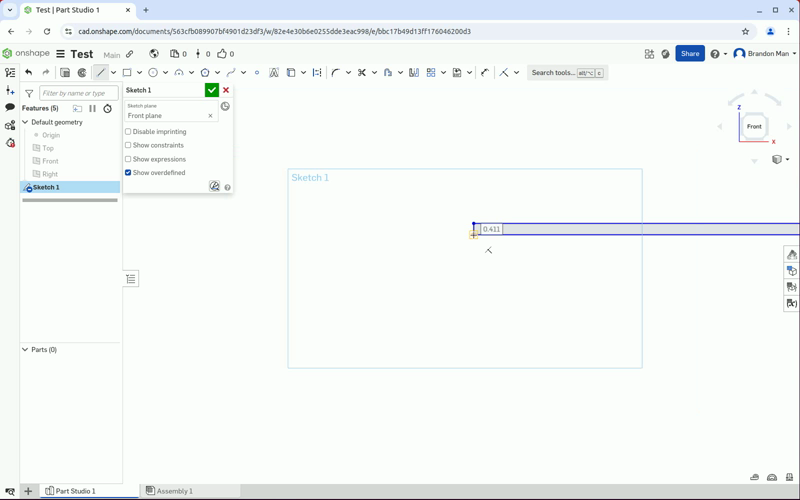
scroll(-6)
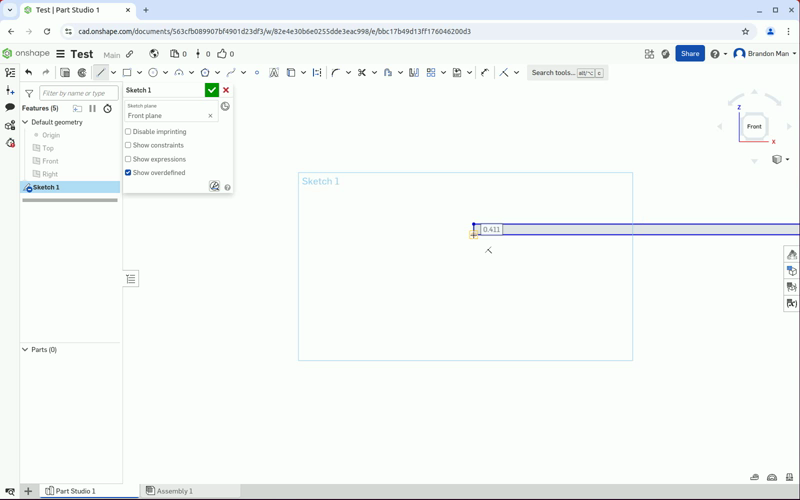
scroll(-6)
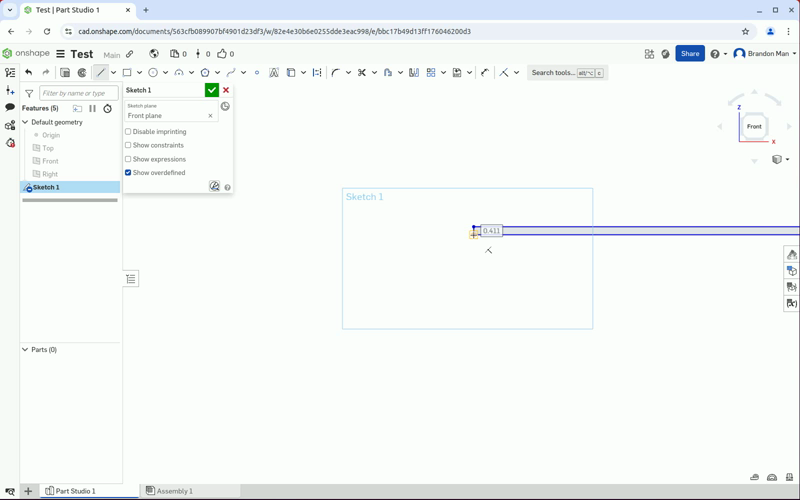
scroll(-6)
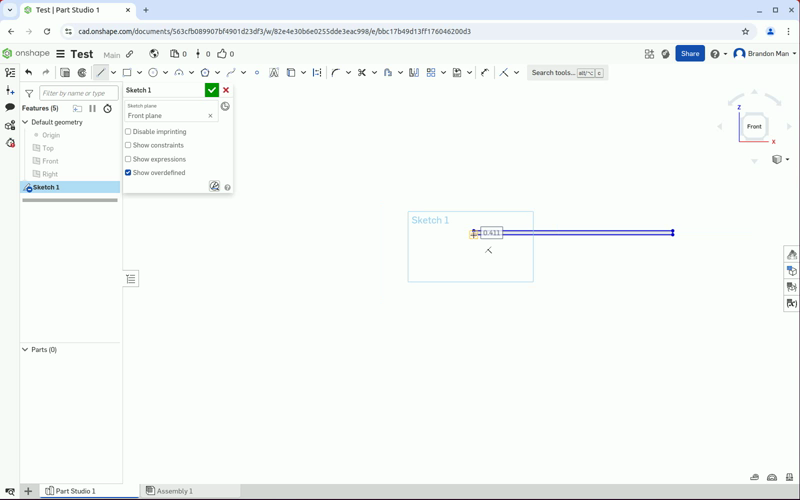
scroll(-6)
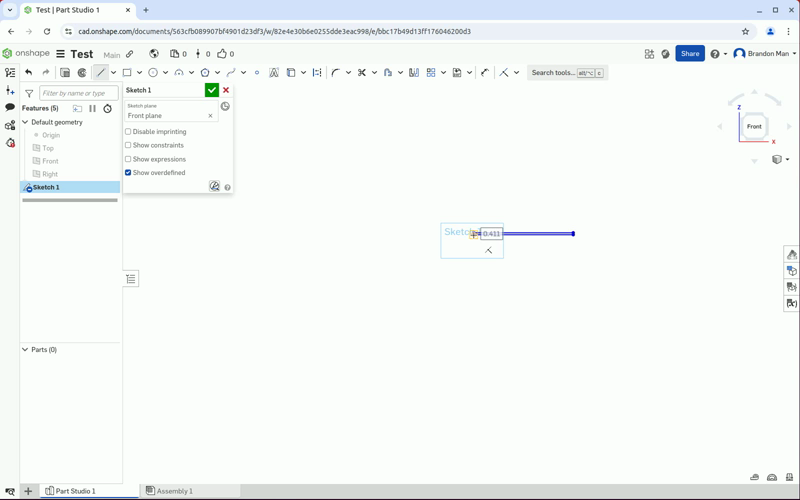
key(esc)
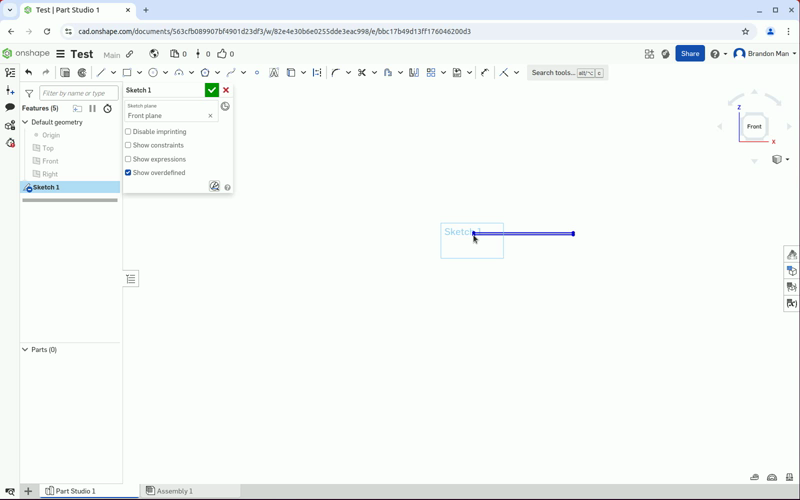
mouse_move(560, 234)
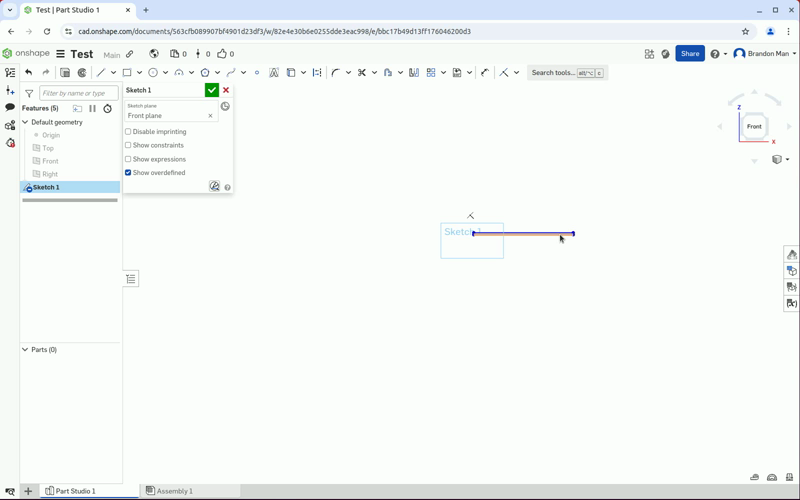
scroll(6)
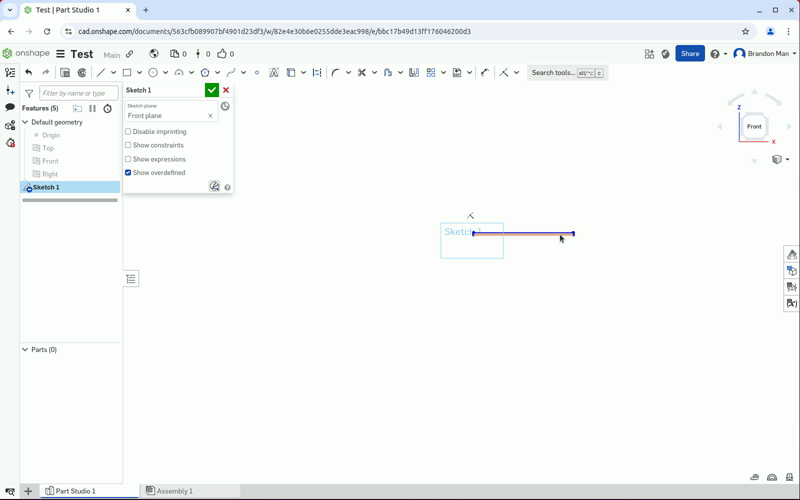
scroll(6)
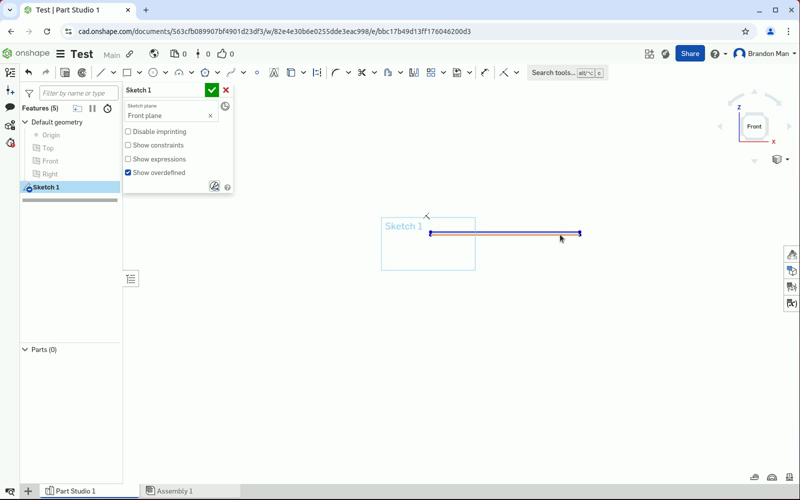
scroll(6)
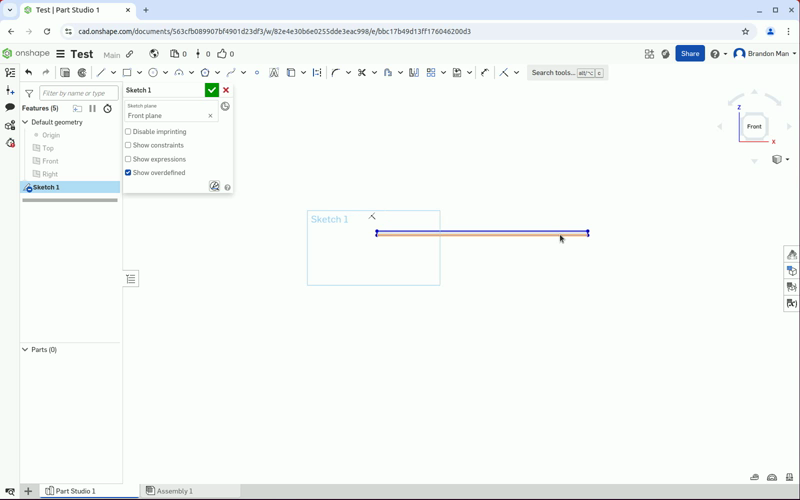
scroll(6)
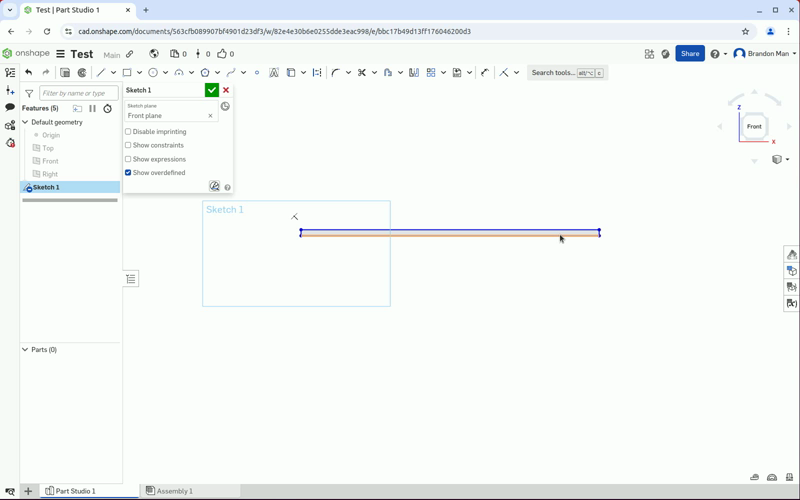
scroll(6)
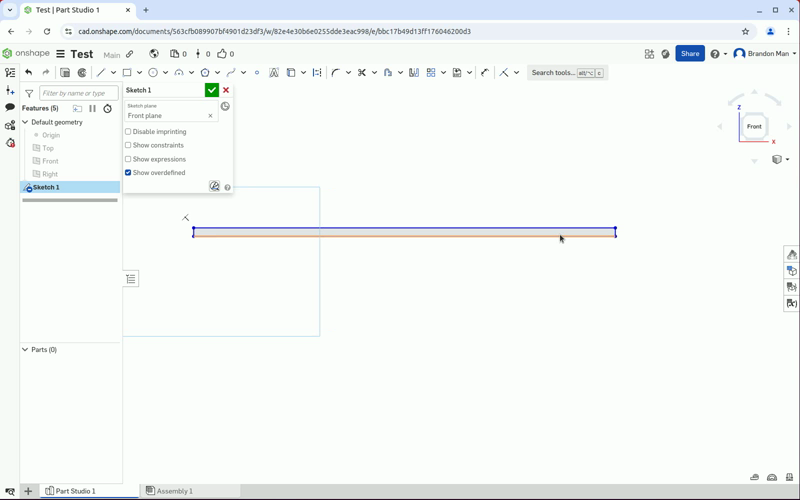
scroll(6)
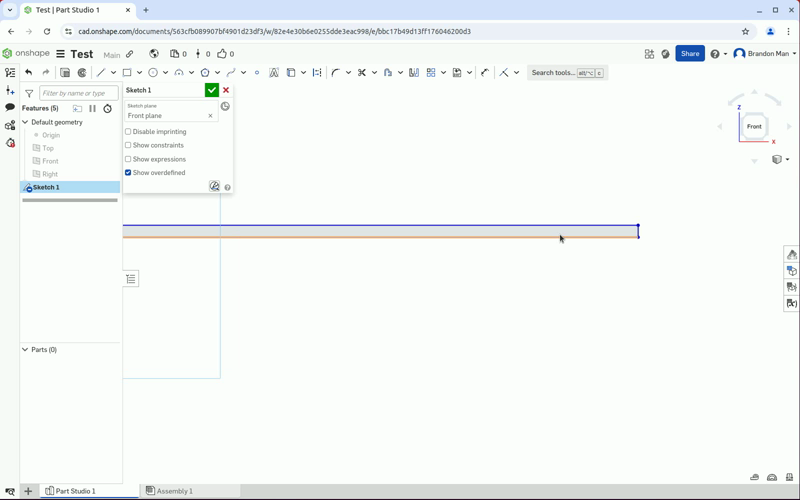
scroll(6)
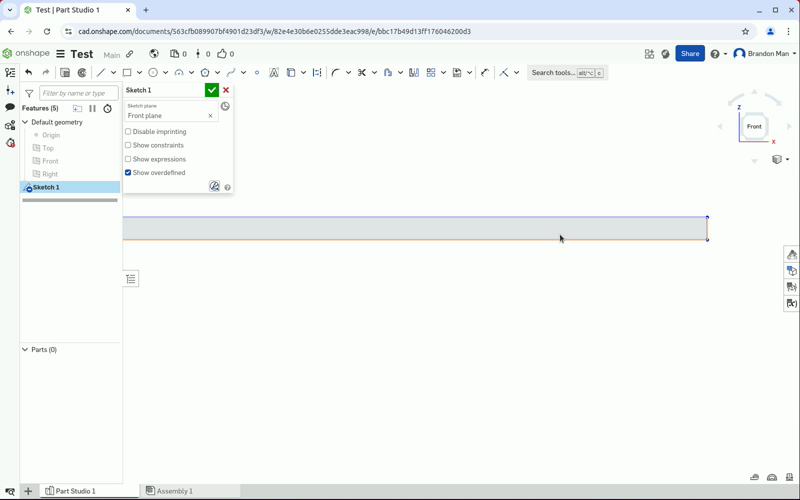
click(560, 234)
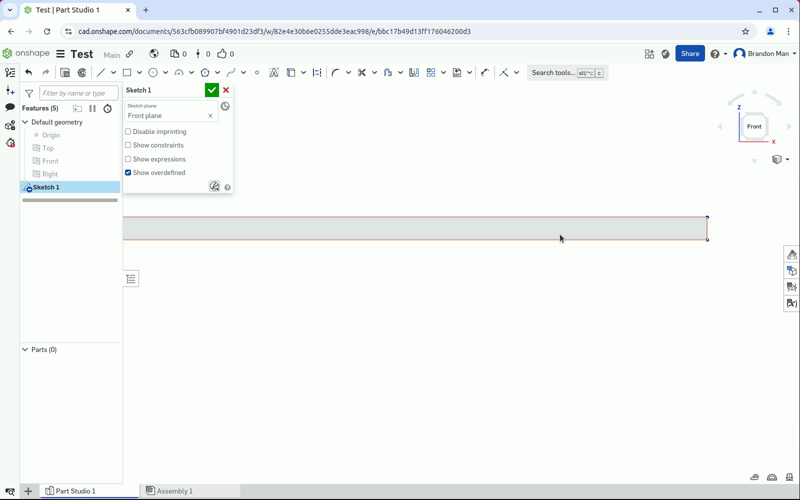
scroll(-6)
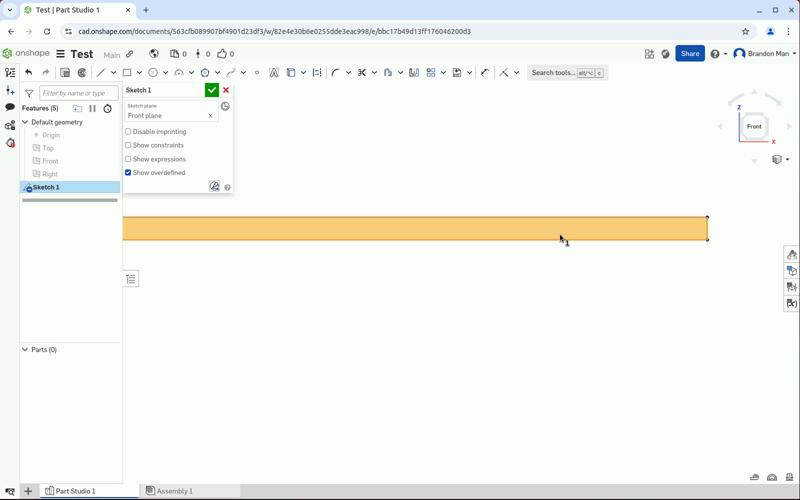
scroll(-6)
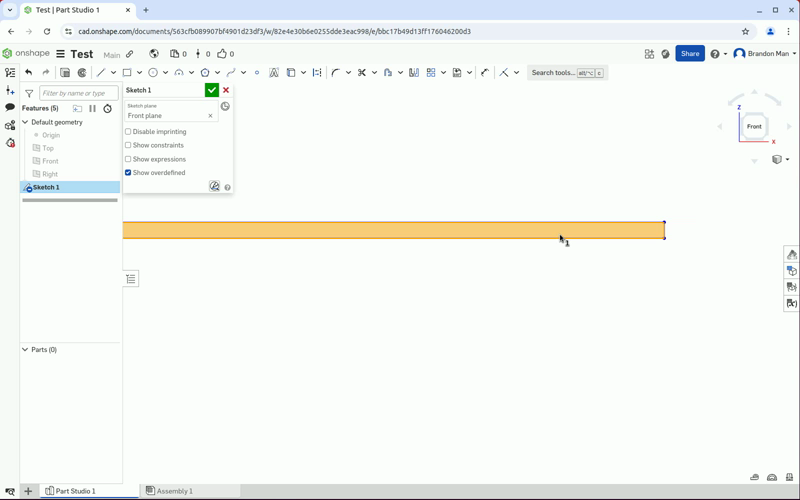
scroll(-6)
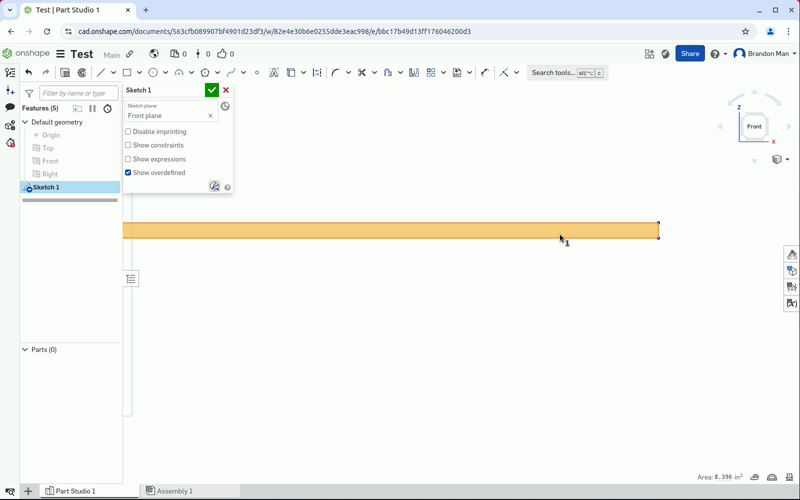
scroll(-6)
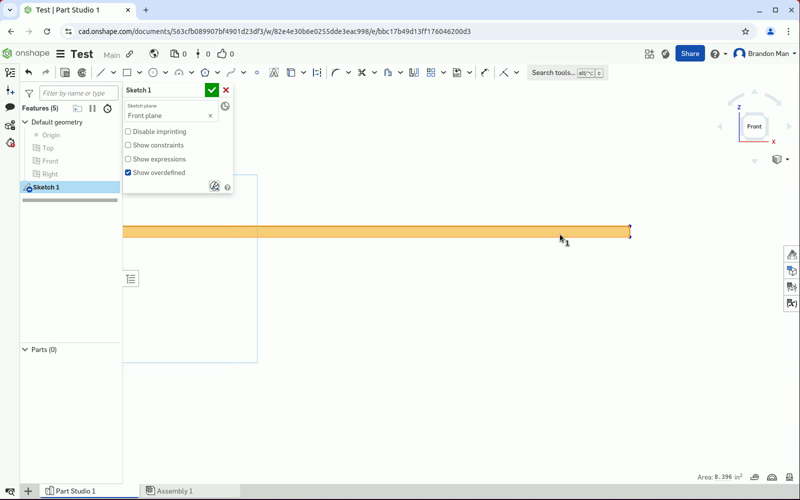
scroll(-6)
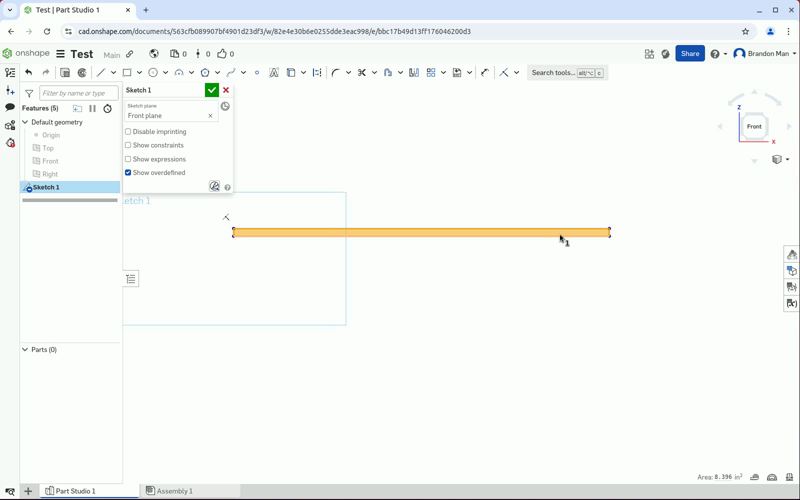
scroll(-6)
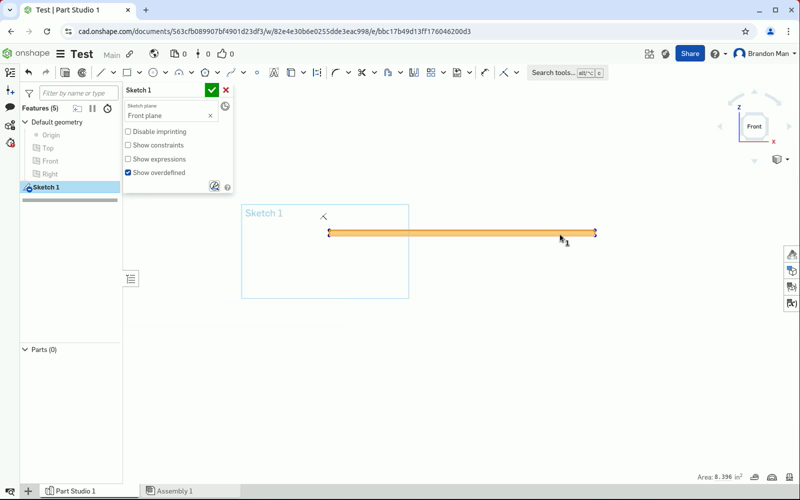
scroll(-6)
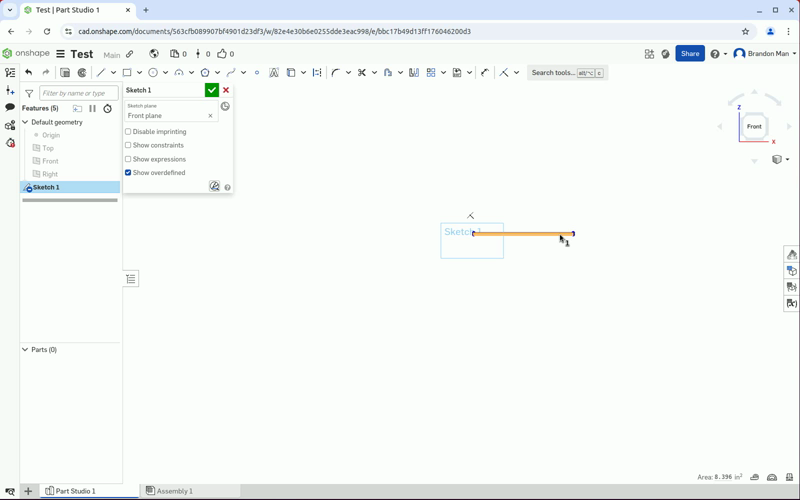
mouse_move(73, 352)
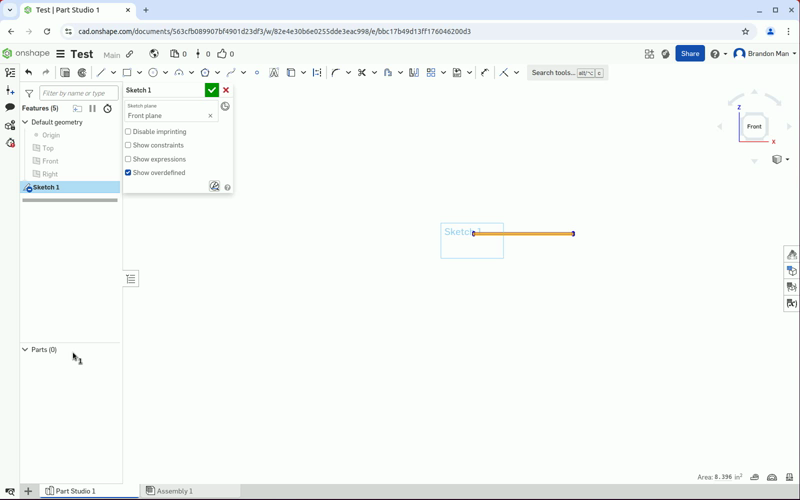
key(shift+y)
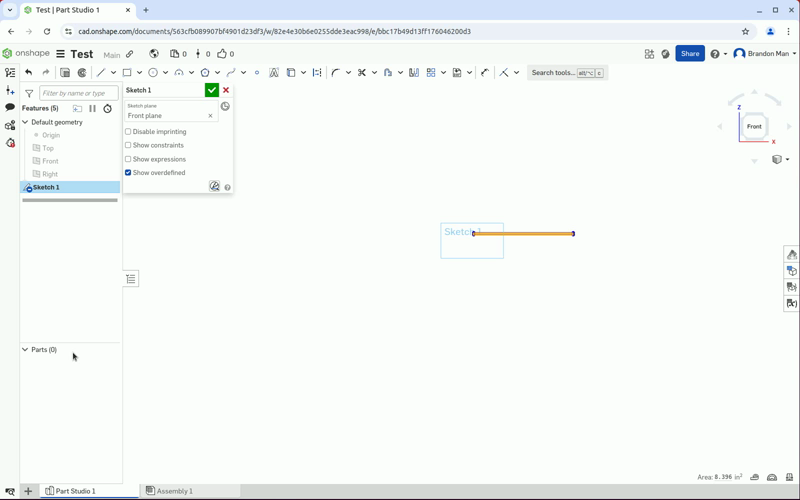
key(shift+e)
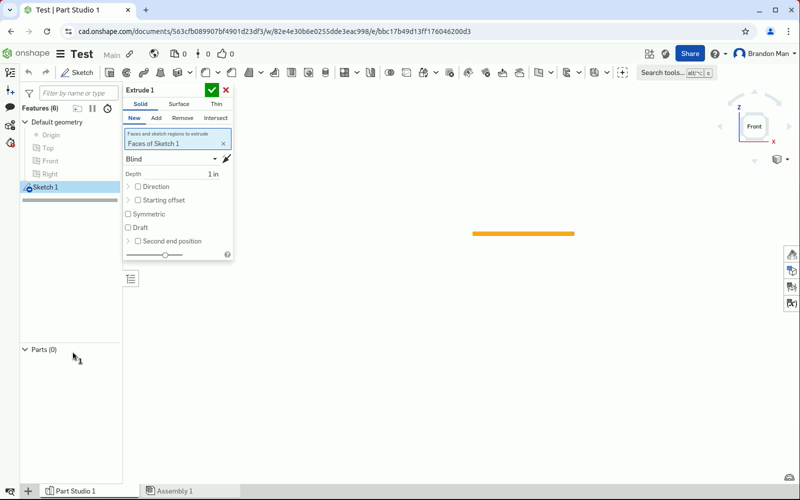
mouse_move(143, 106)
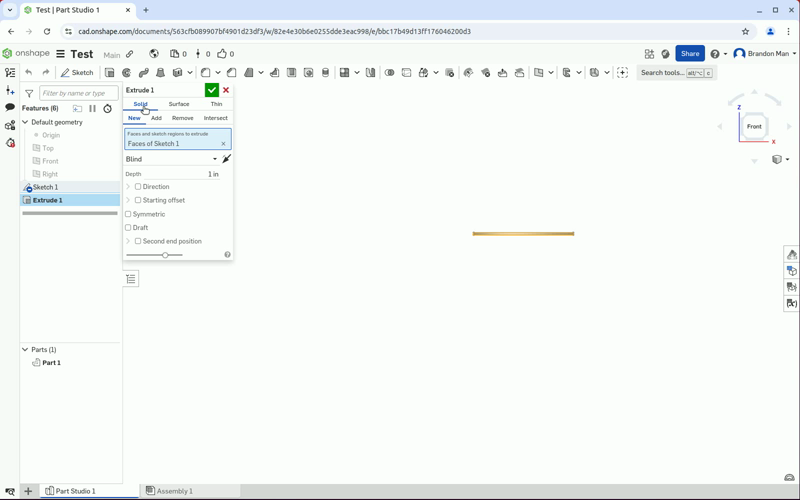
click(143, 106)
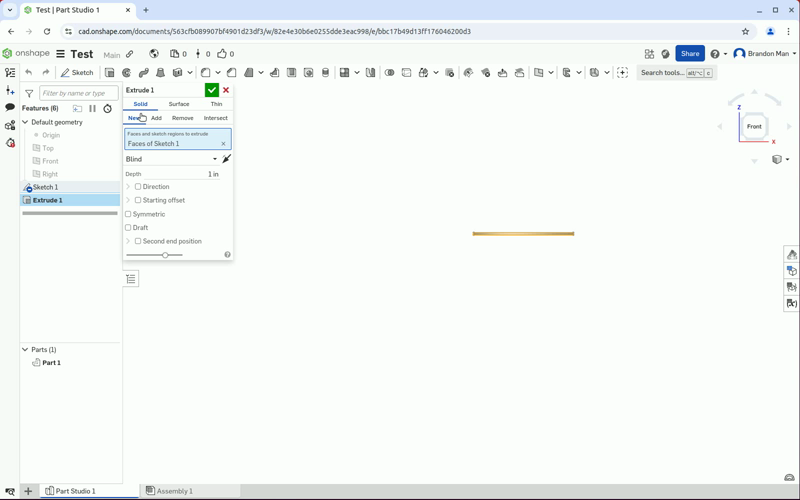
mouse_move(137, 120)
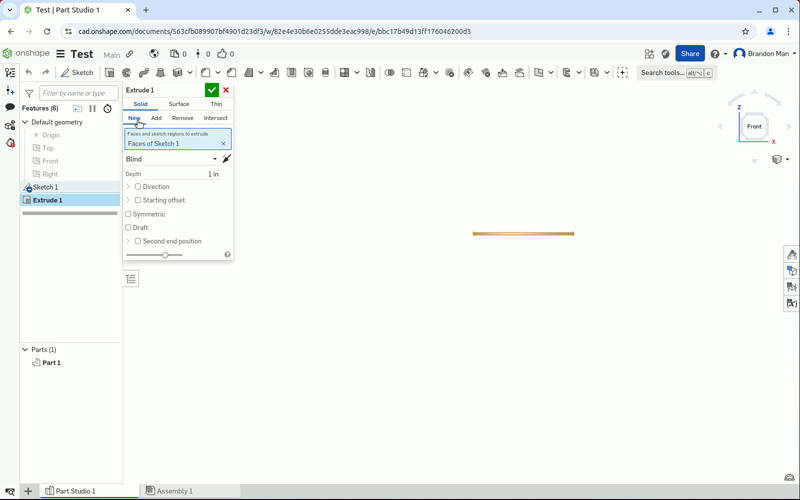
click(137, 120)
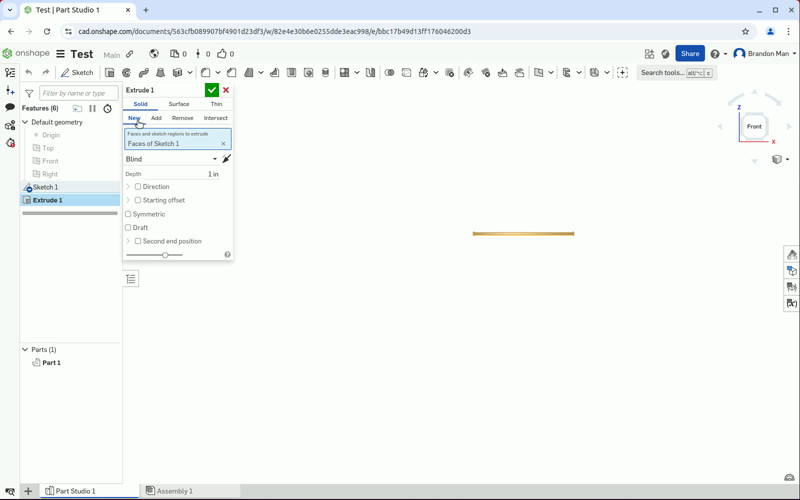
key(tab, 4)
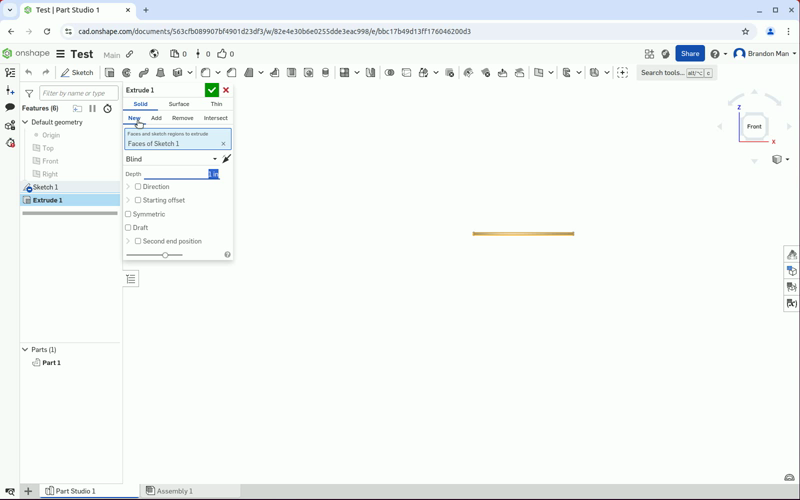
text(7.221)
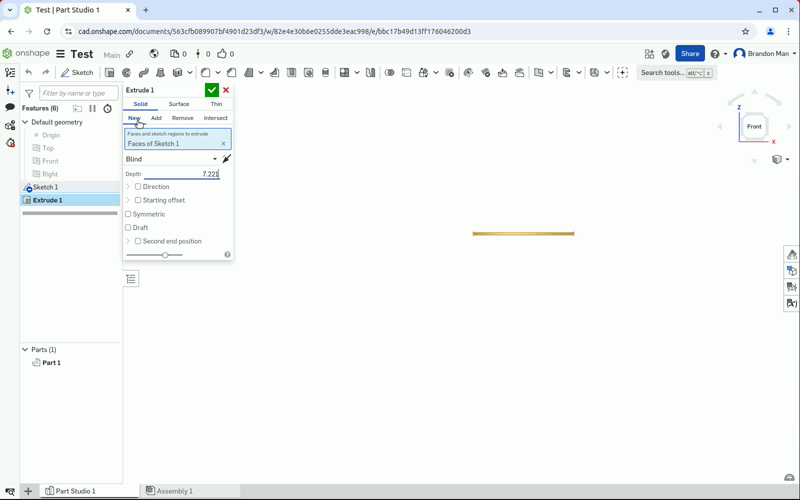
key(enter)
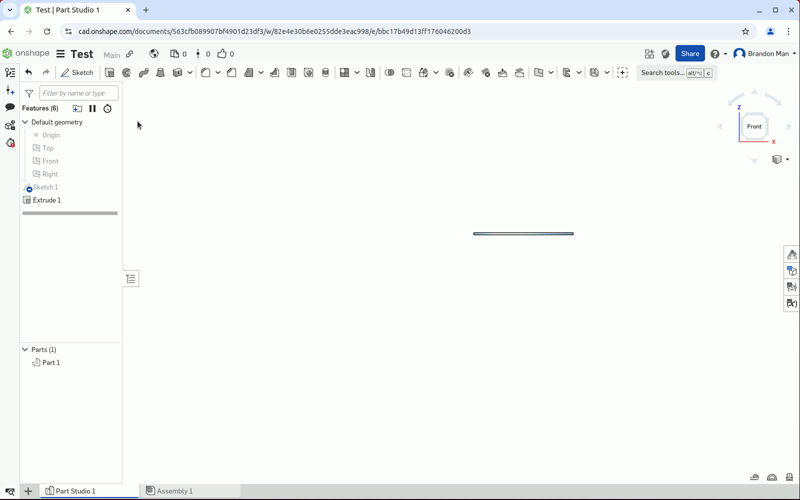
key(shift+h)
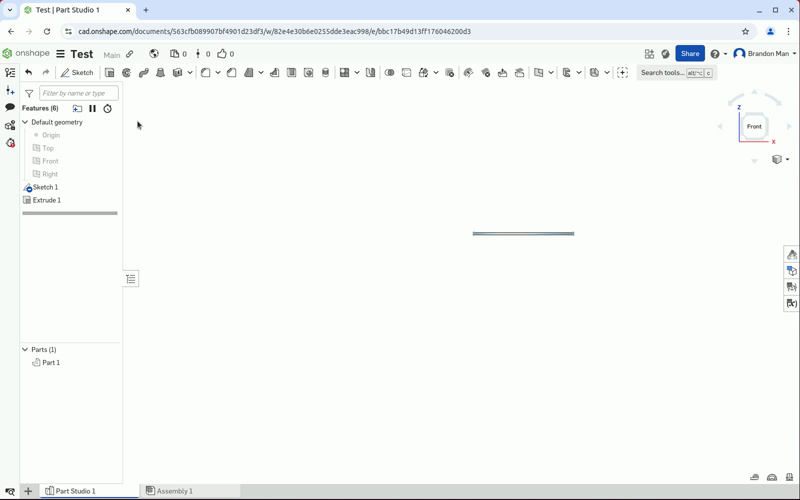
key(shift+h)
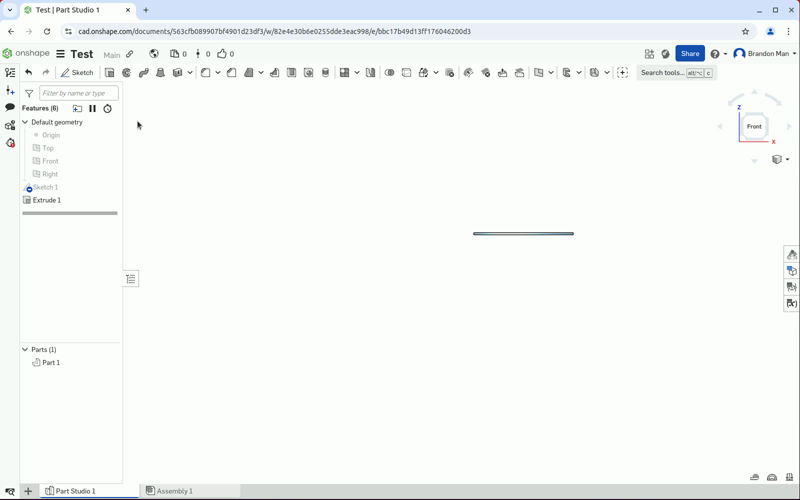
mouse_move(73, 189)
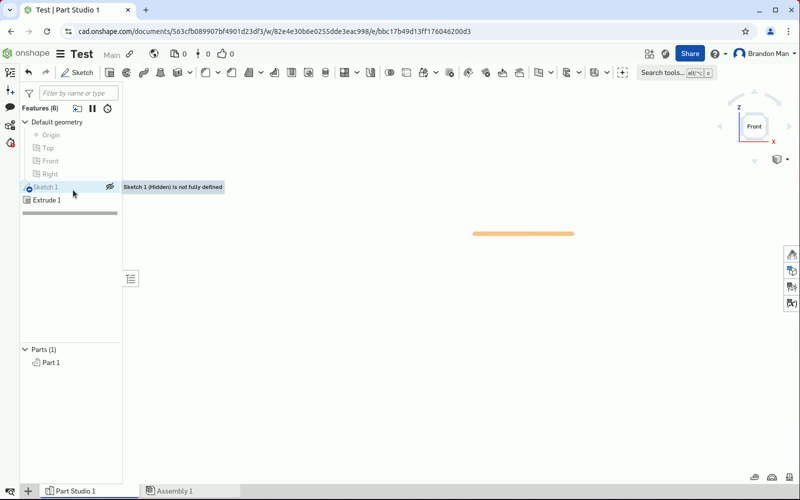
click(73, 189)
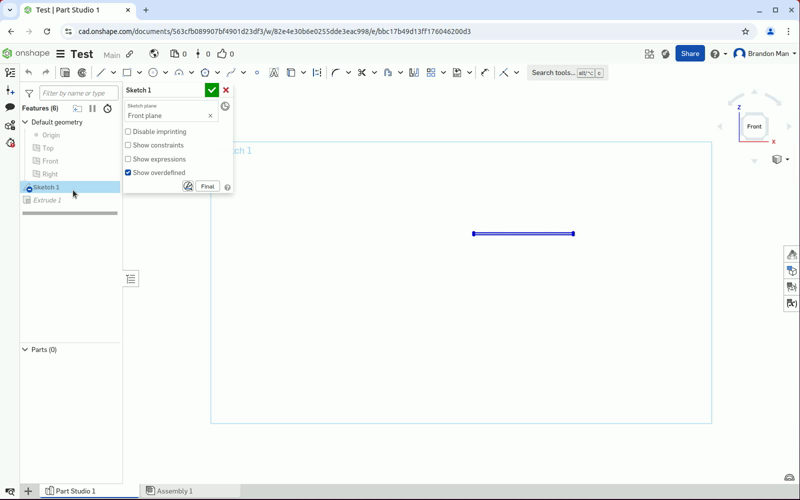
mouse_move(229, 92)
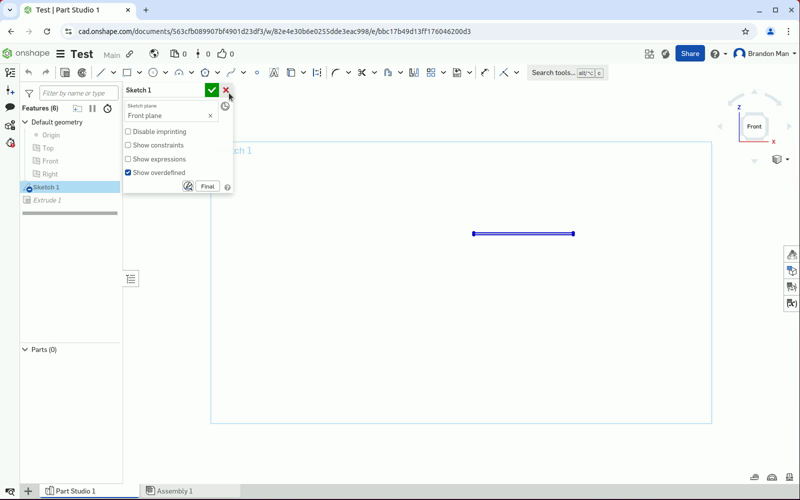
click(229, 92)
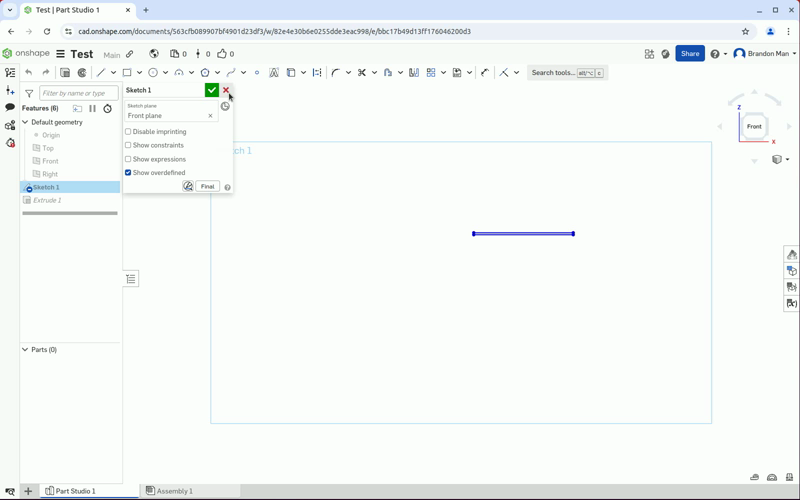
key(shift+s)
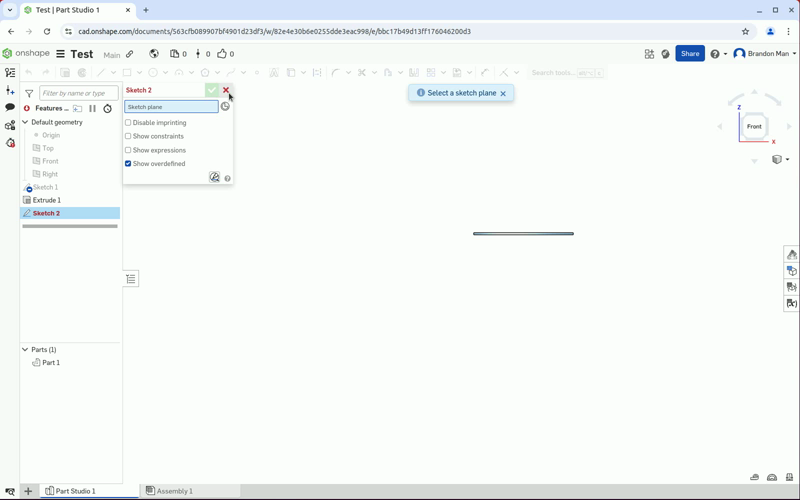
mouse_move(73, 163)
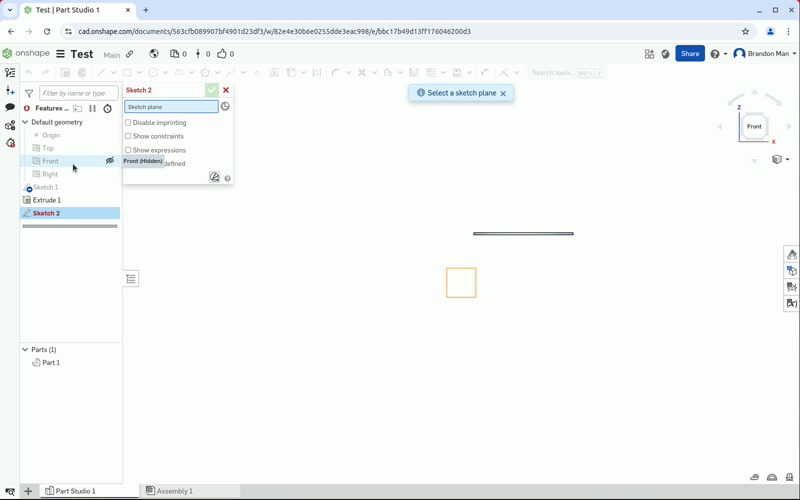
click(73, 163)
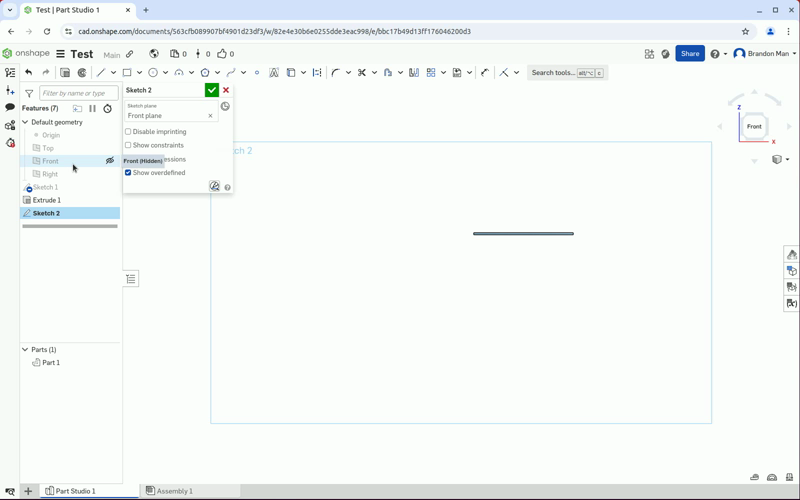
mouse_move(73, 352)
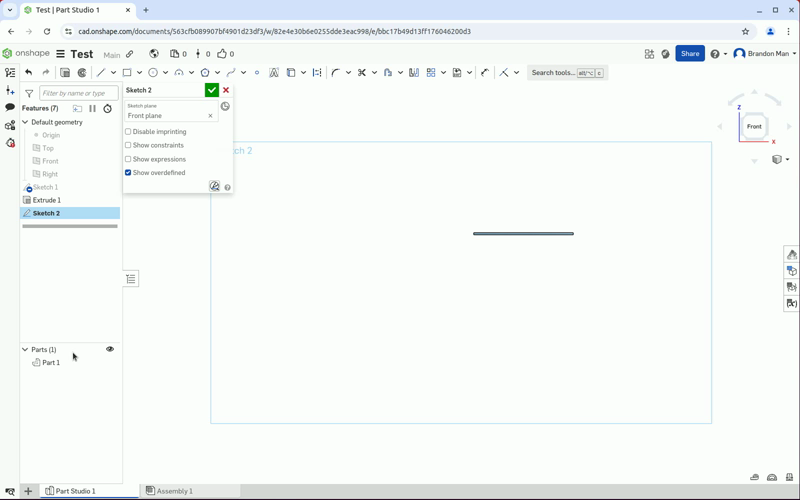
key(y)
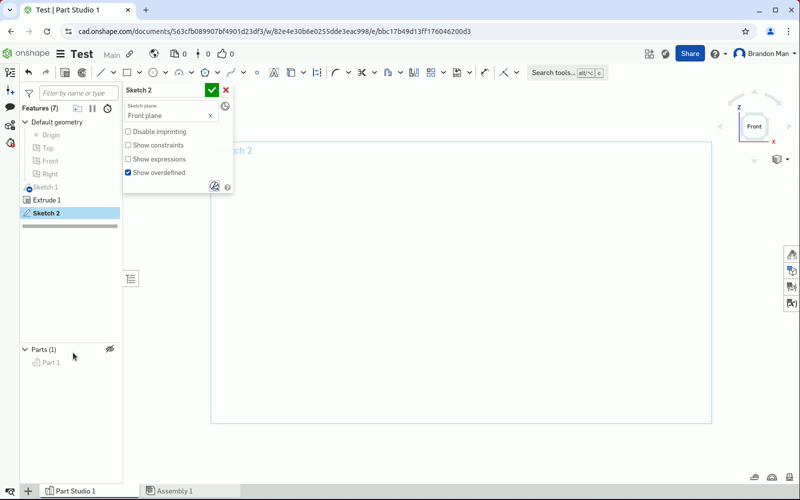
key(l)
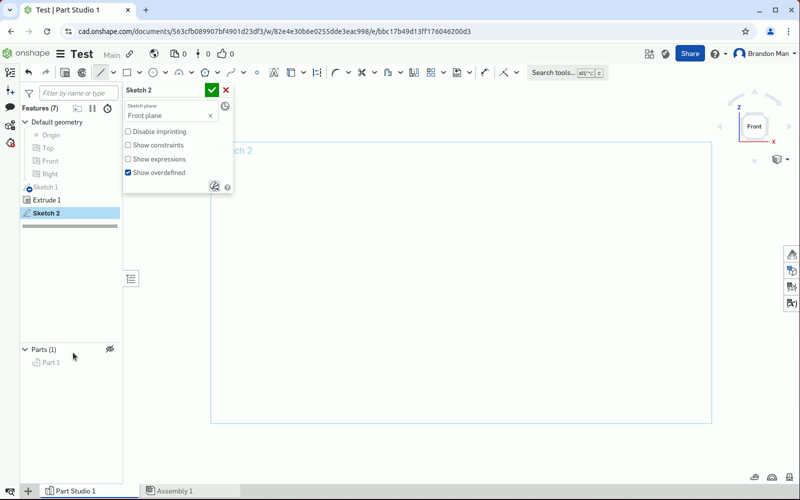
key_down(shift)
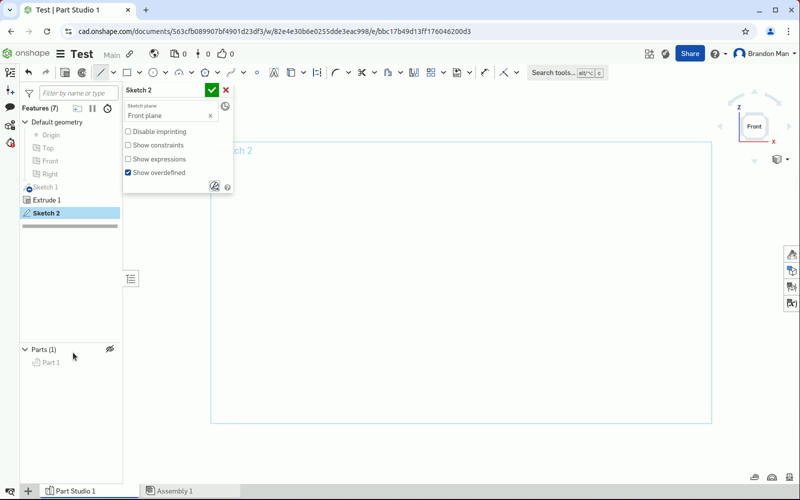
mouse_move(466, 234)
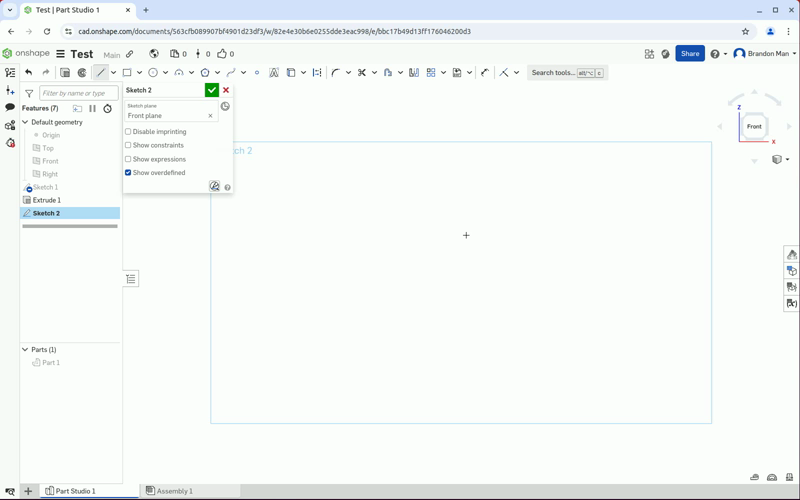
click(466, 234)
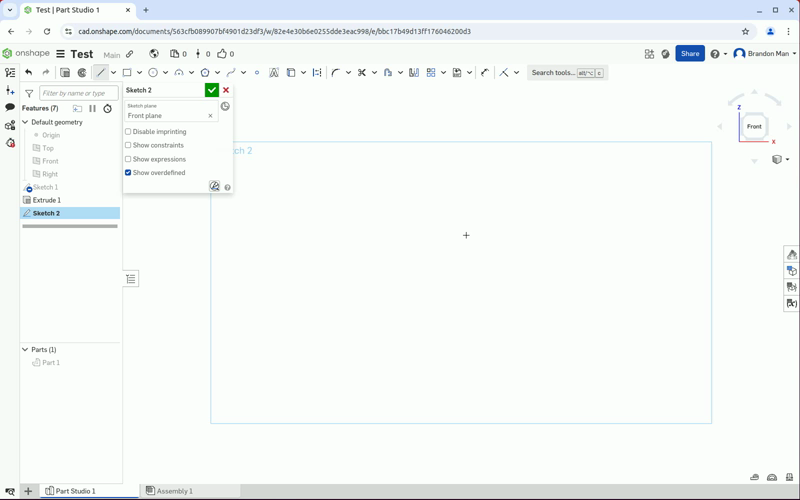
key_up(shift)
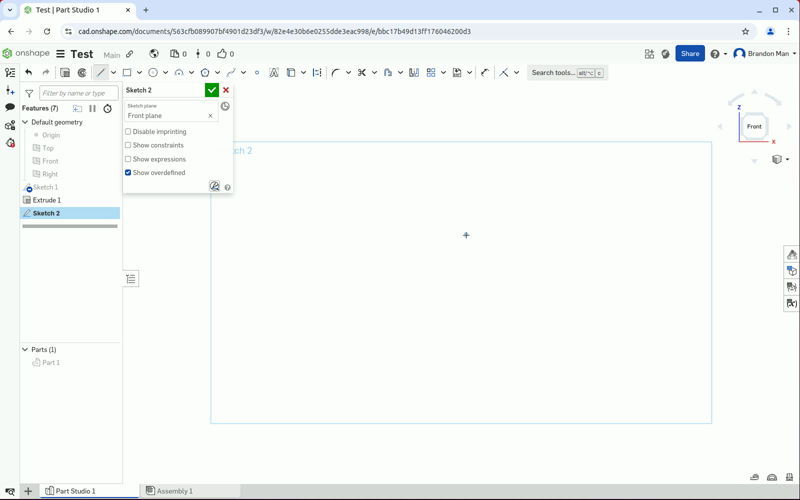
key_down(shift)
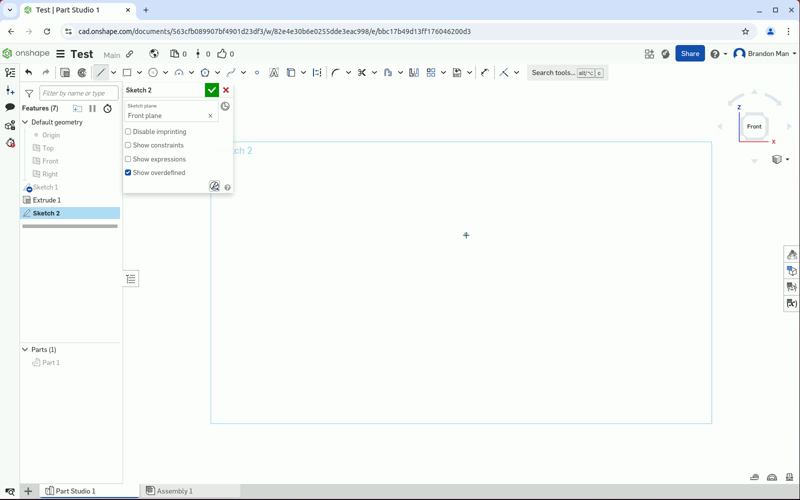
mouse_move(496, 234)
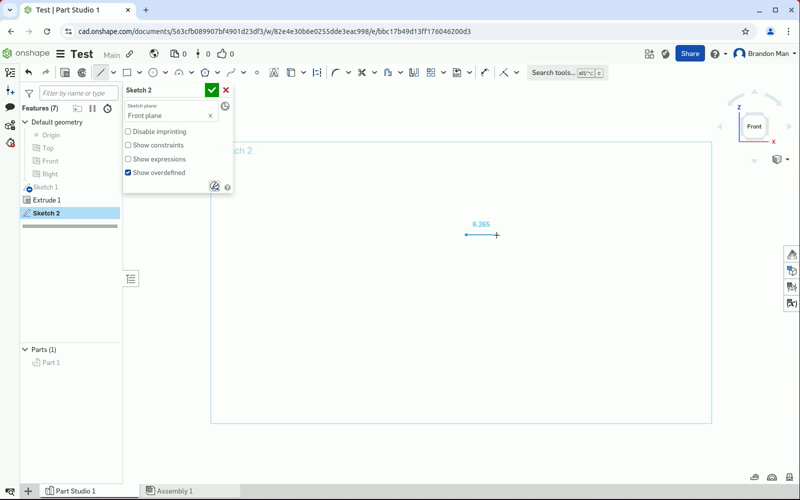
mouse_move(474, 234)
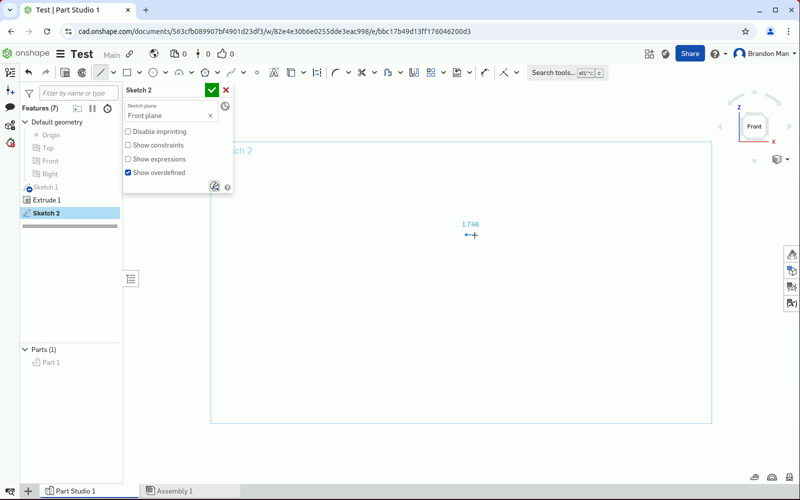
click(474, 234)
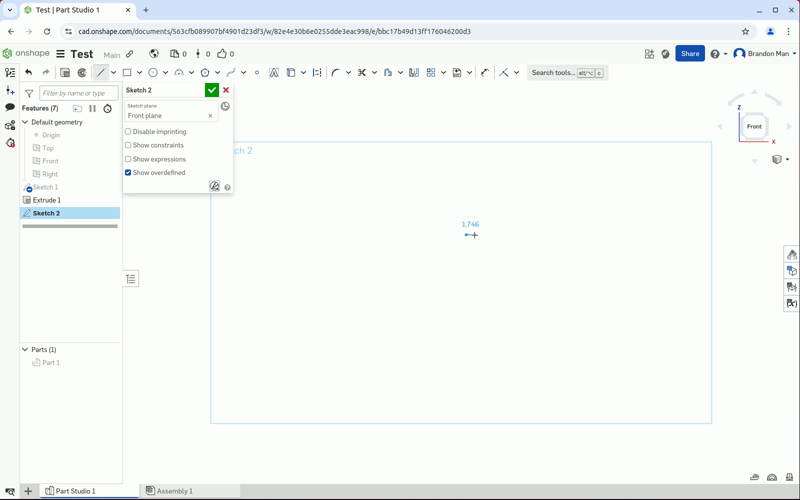
key_up(shift)
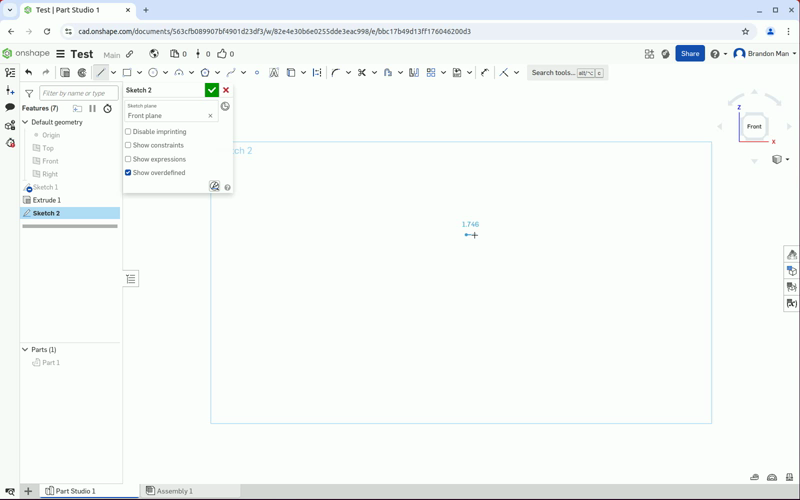
key_down(shift)
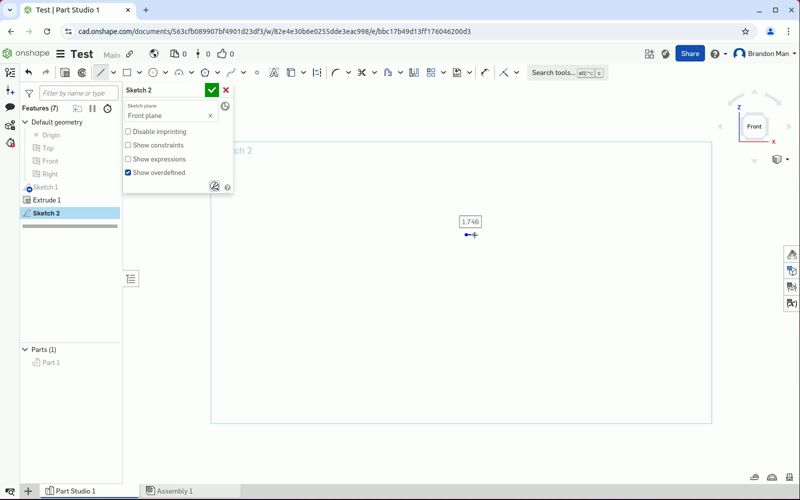
mouse_move(504, 234)
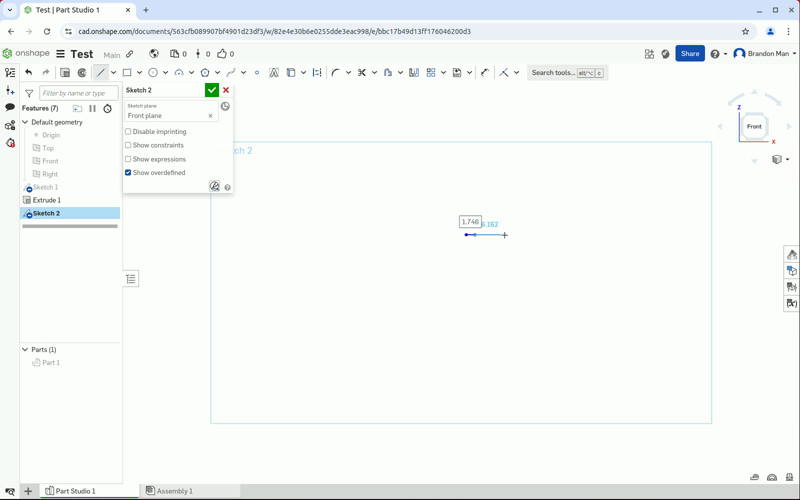
mouse_move(474, 232)
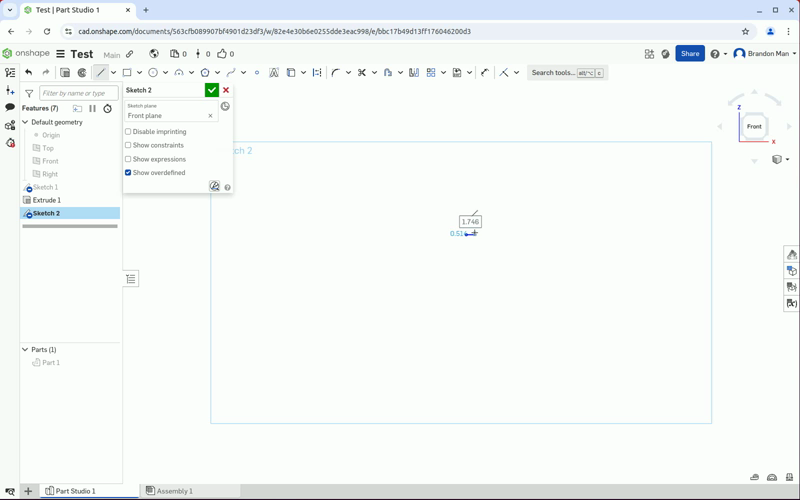
scroll(6)
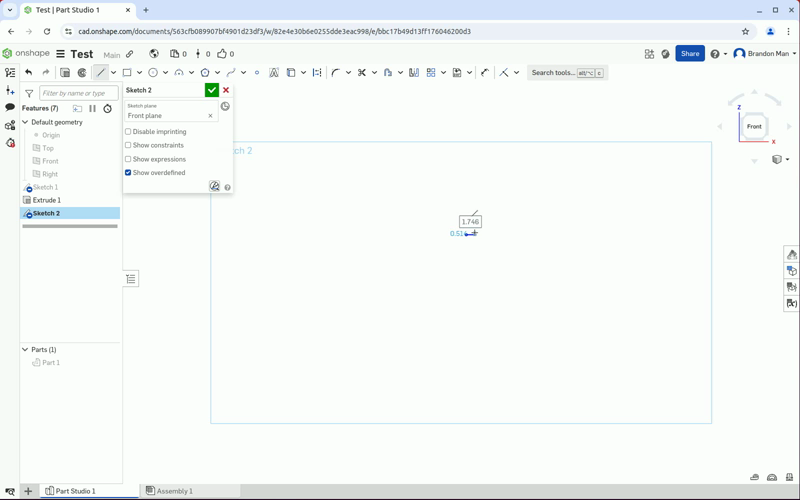
scroll(6)
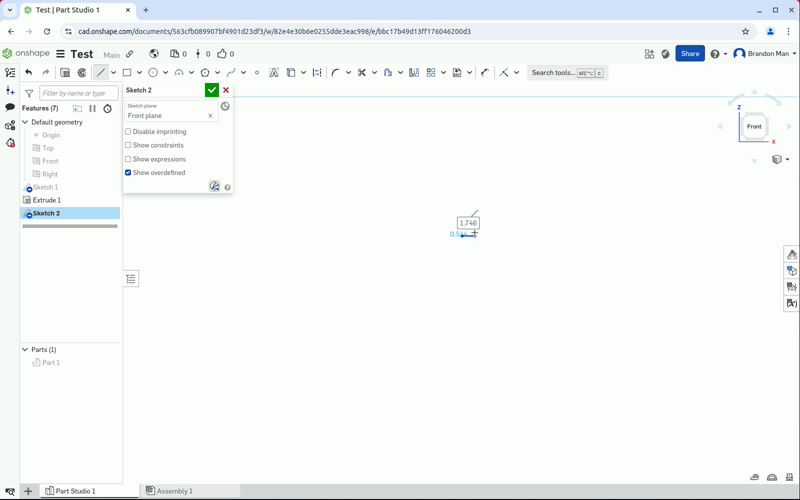
scroll(6)
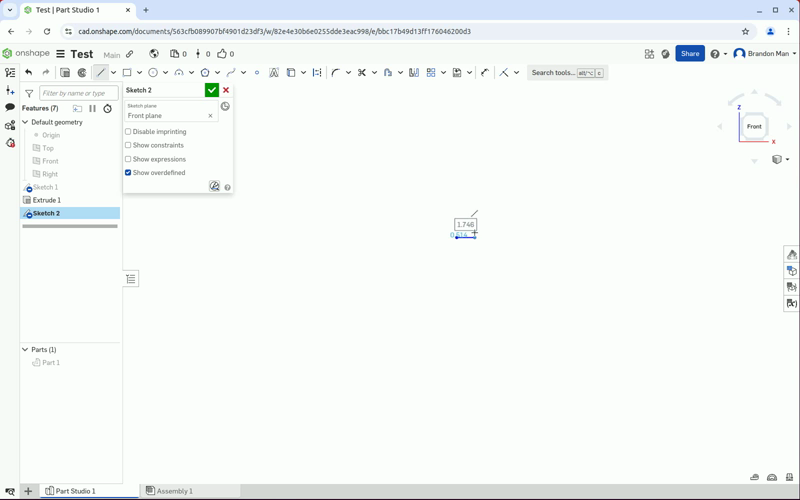
scroll(6)
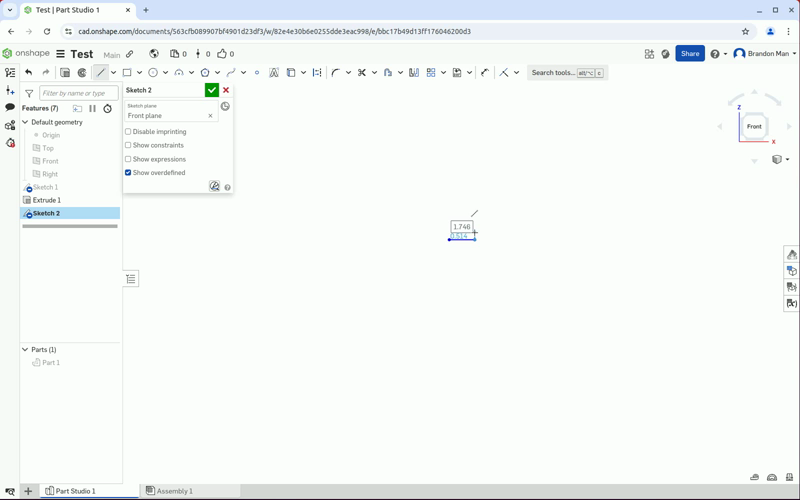
scroll(6)
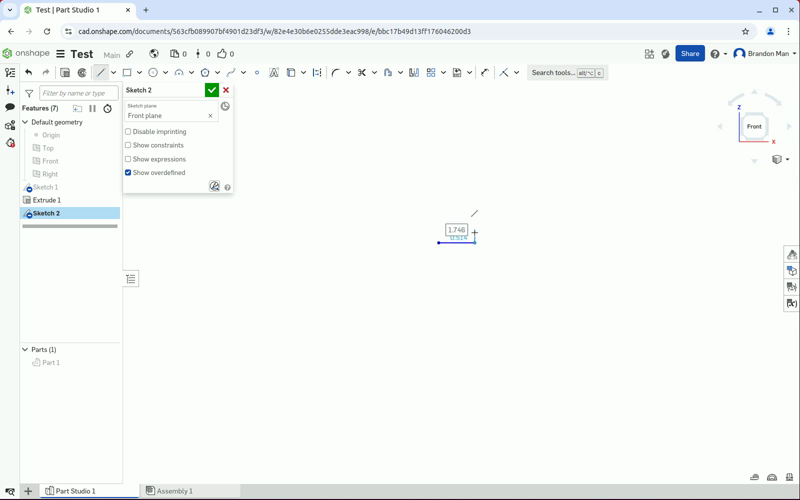
scroll(6)
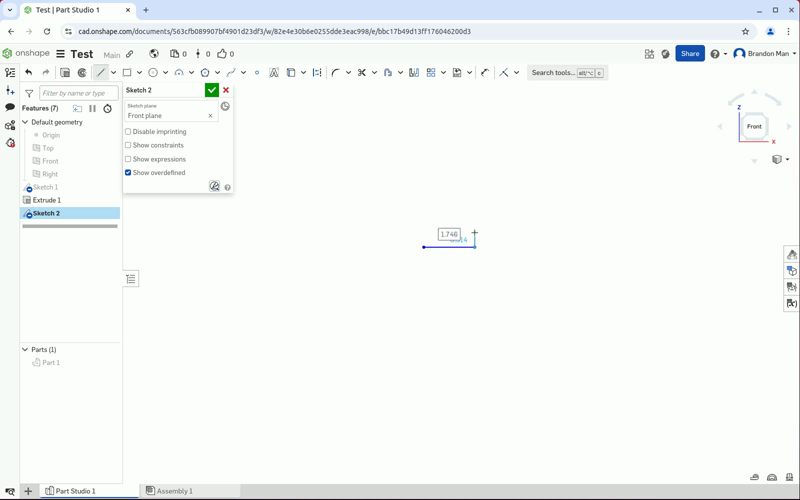
scroll(6)
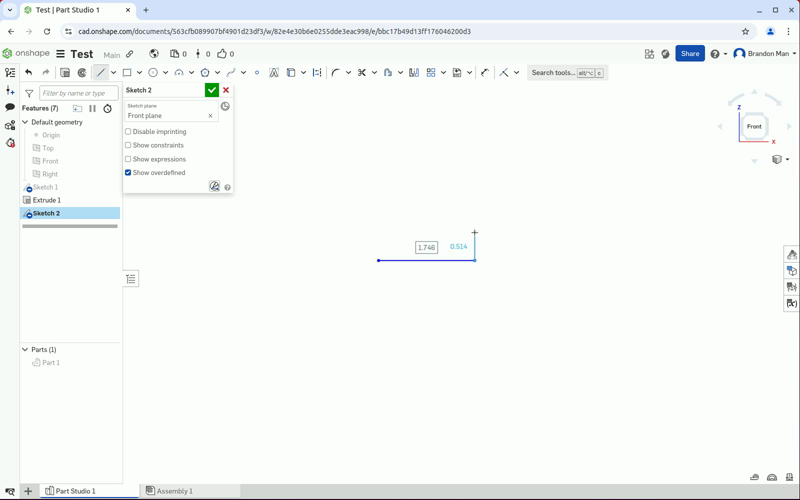
click(474, 232)
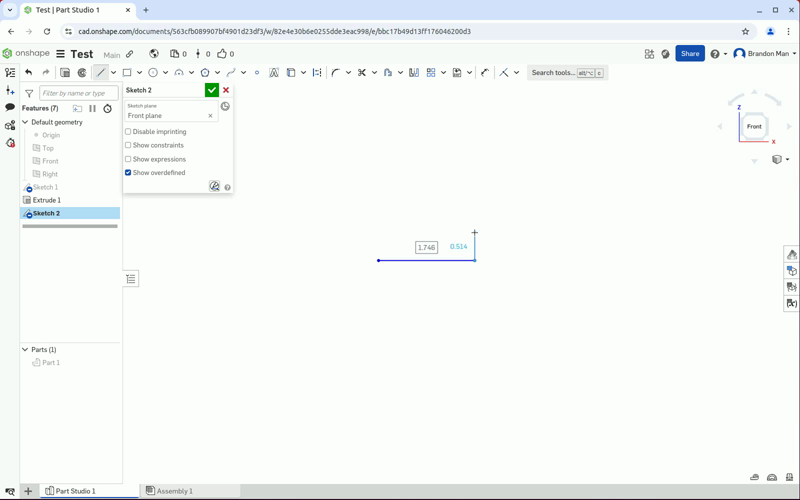
scroll(-6)
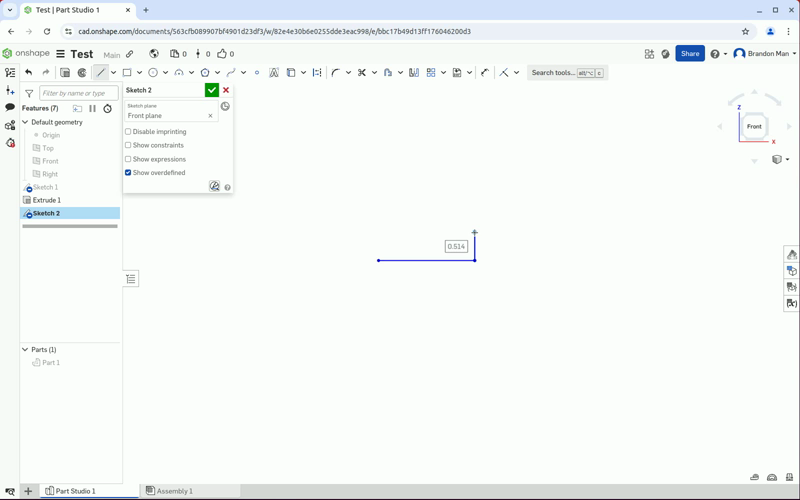
scroll(-6)
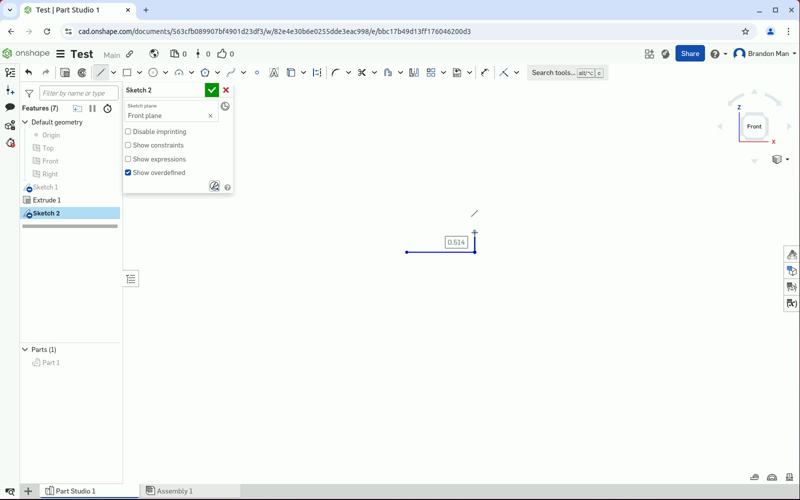
scroll(-6)
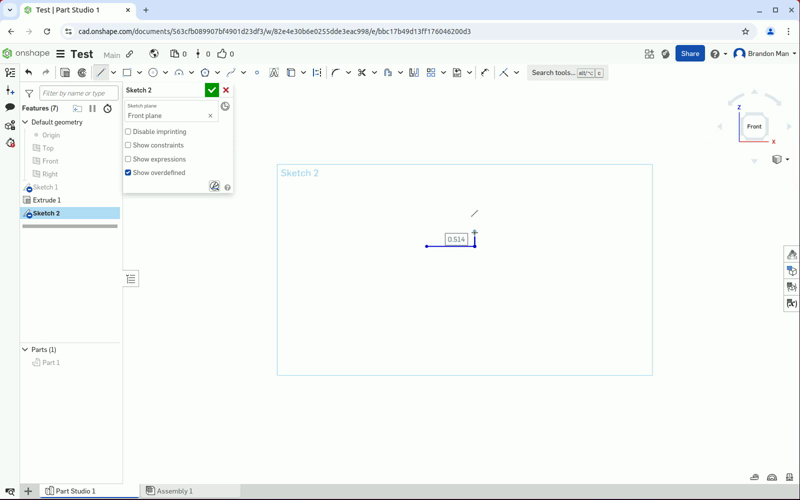
scroll(-6)
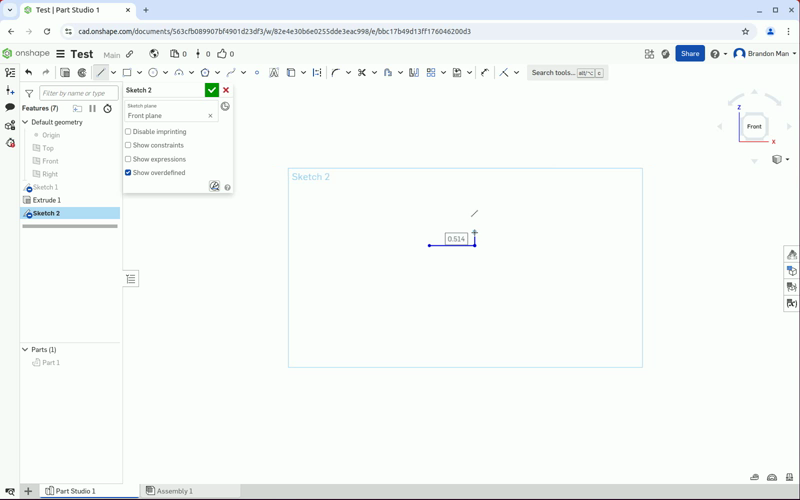
scroll(-6)
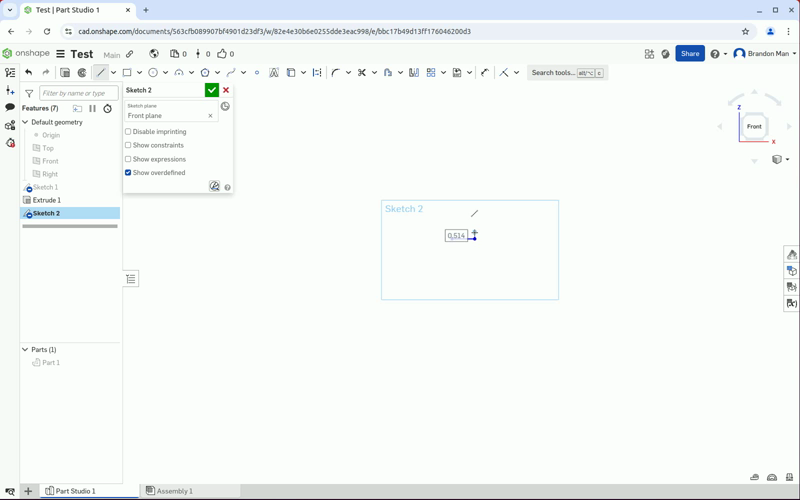
scroll(-6)
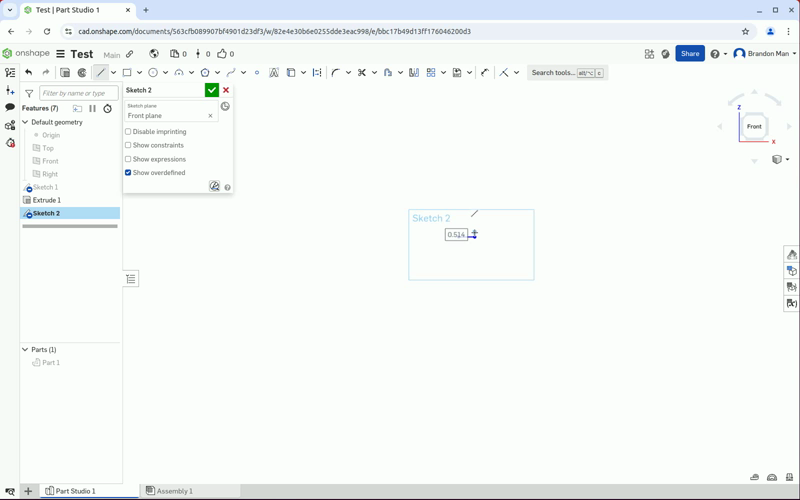
scroll(-6)
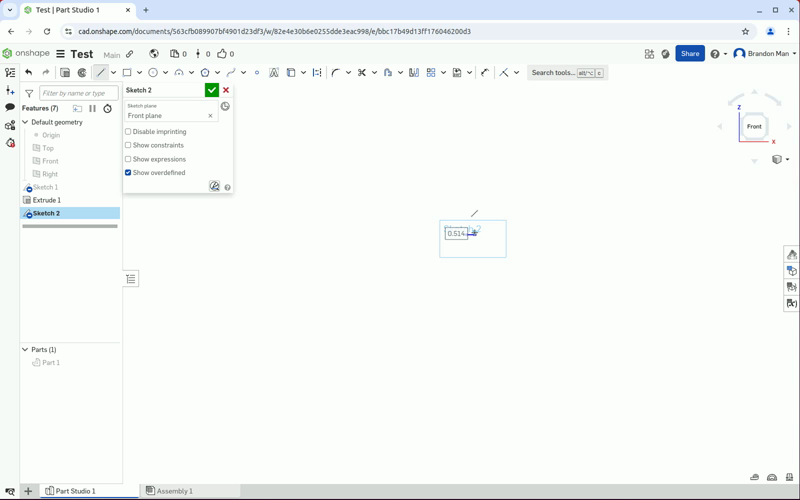
key_up(shift)
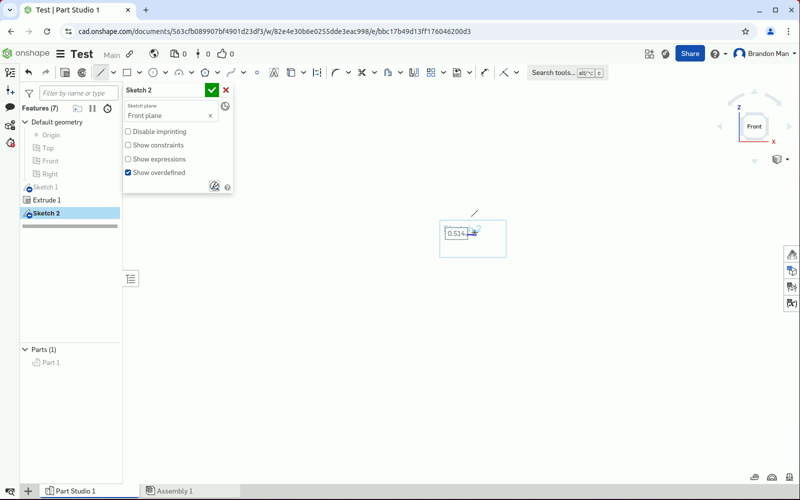
key_down(shift)
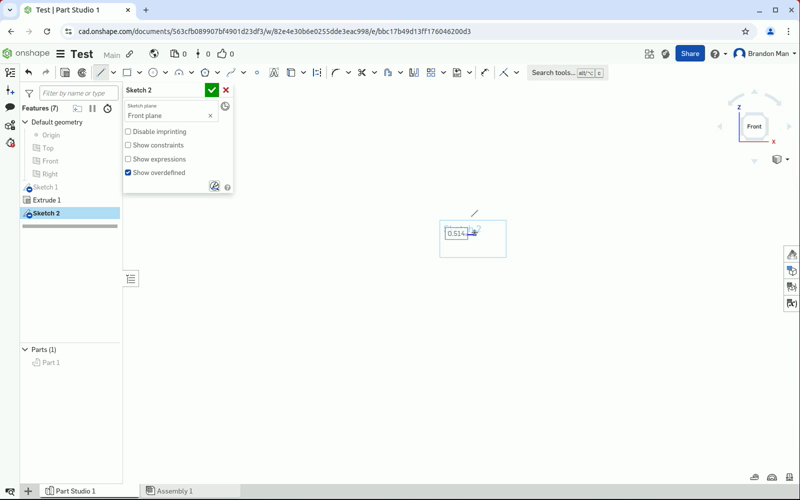
mouse_move(504, 232)
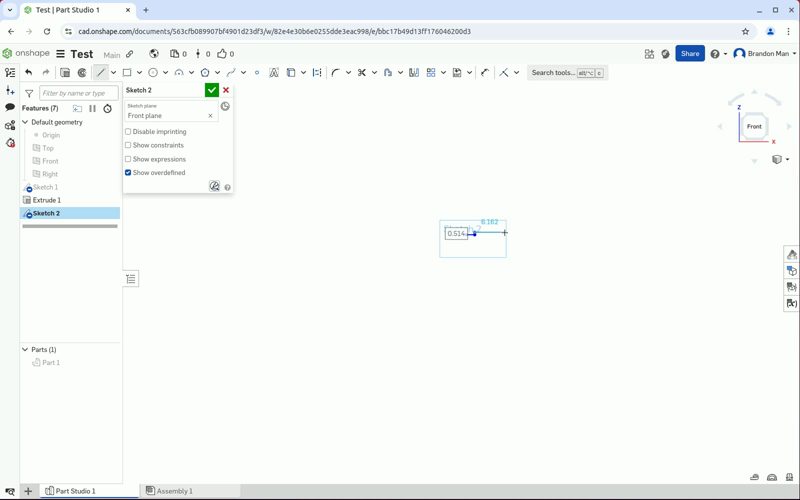
mouse_move(466, 232)
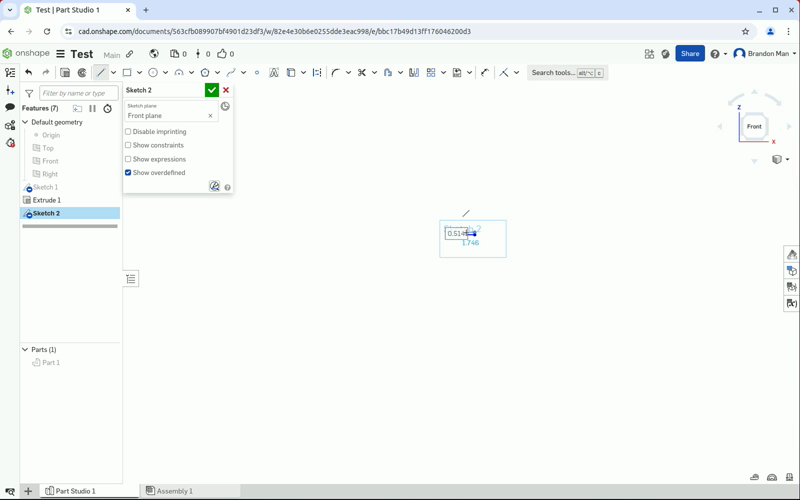
scroll(6)
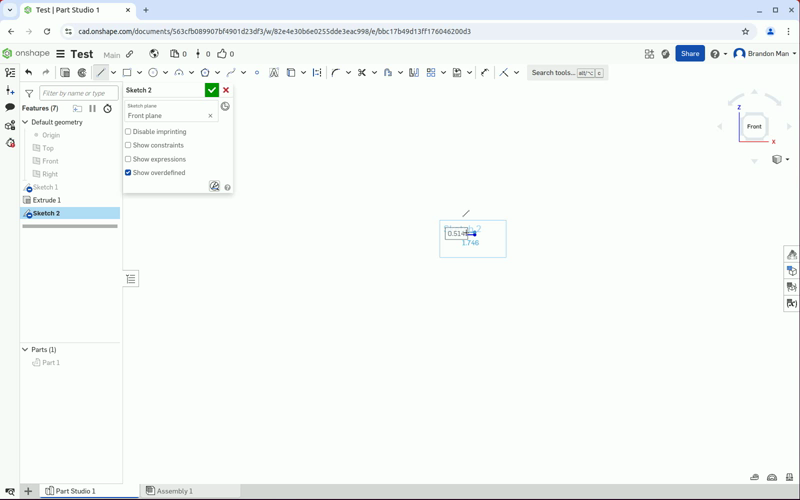
scroll(6)
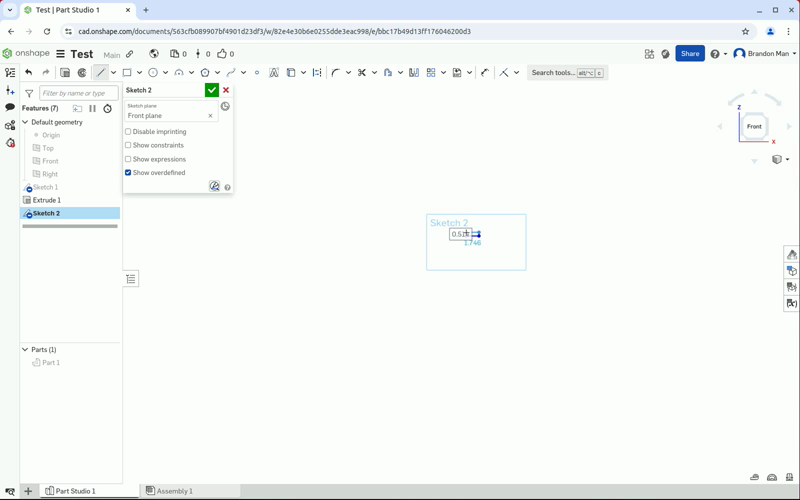
scroll(6)
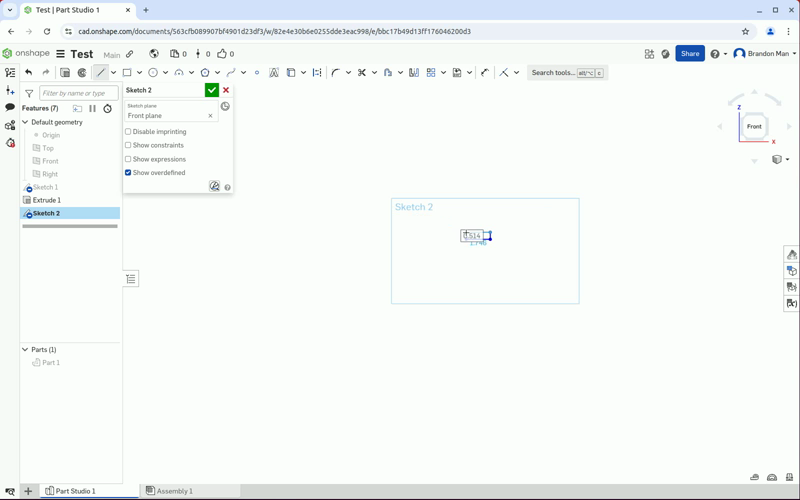
scroll(6)
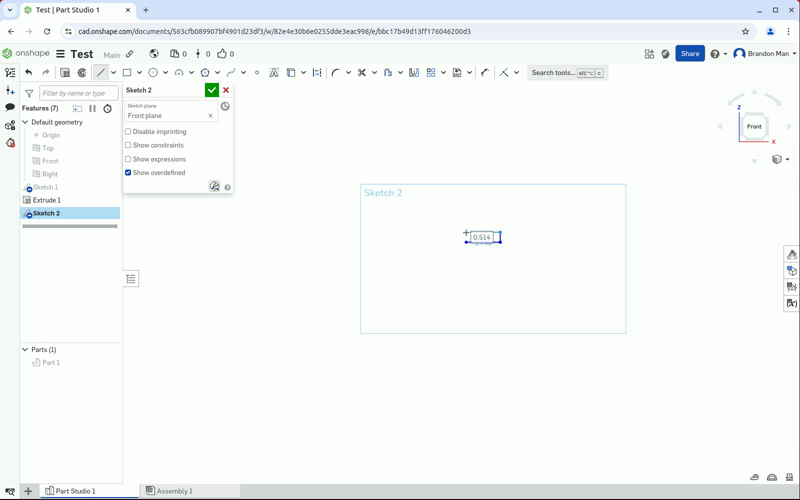
scroll(6)
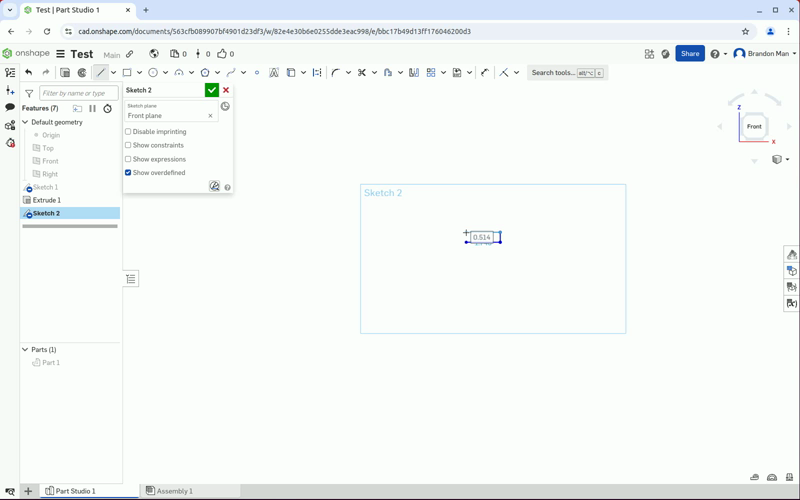
scroll(6)
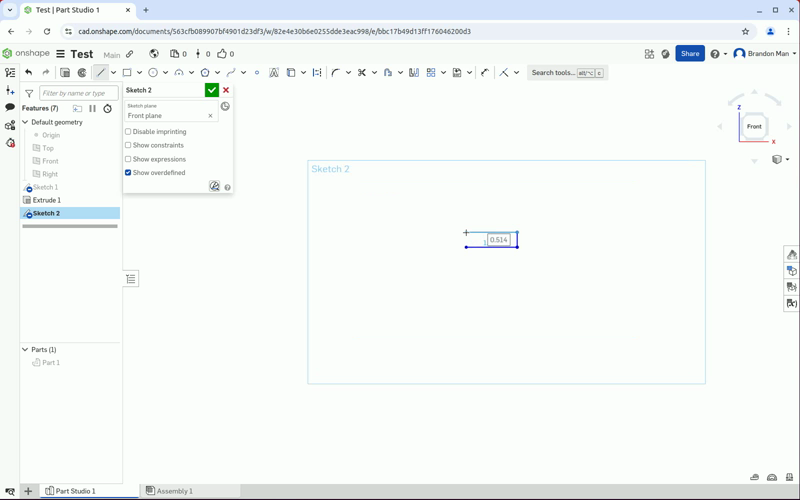
scroll(6)
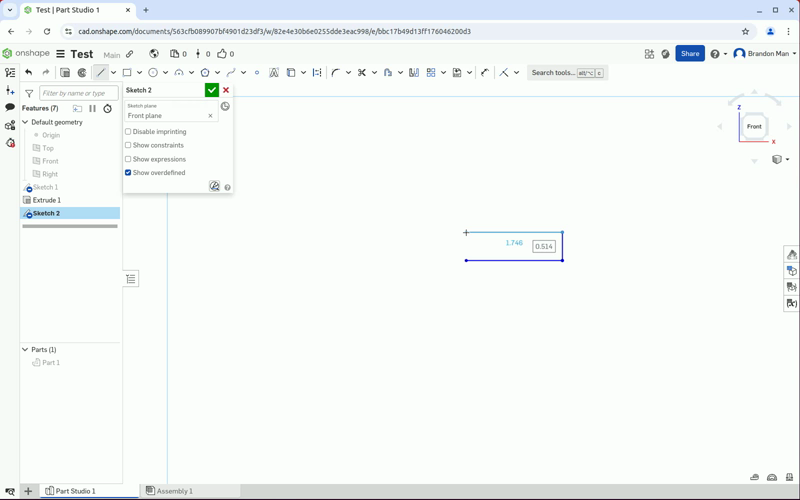
click(466, 232)
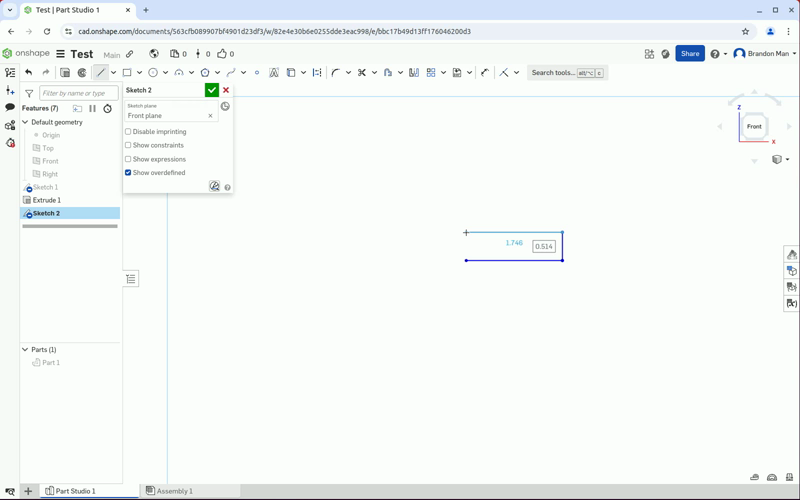
scroll(-6)
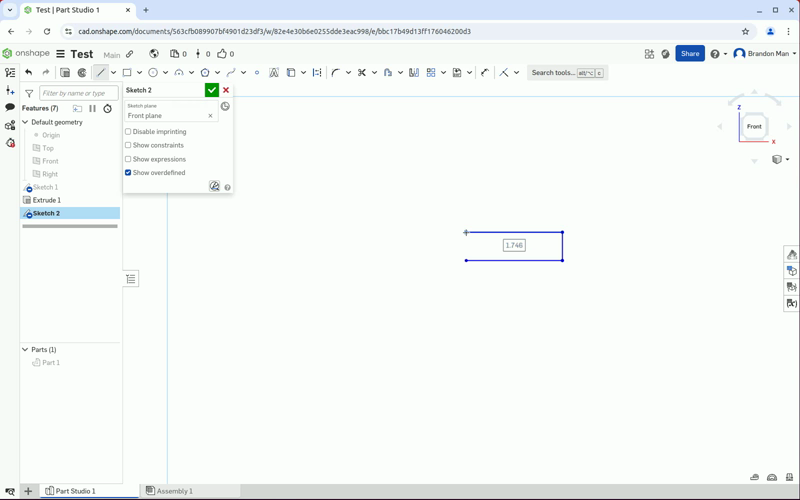
scroll(-6)
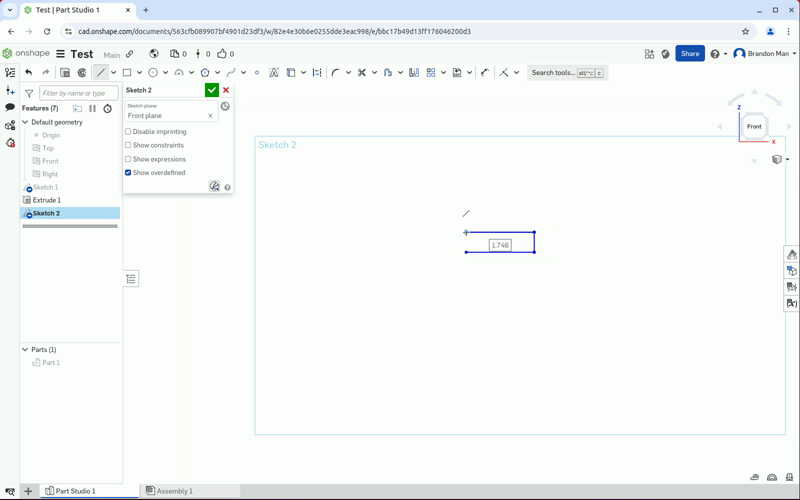
scroll(-6)
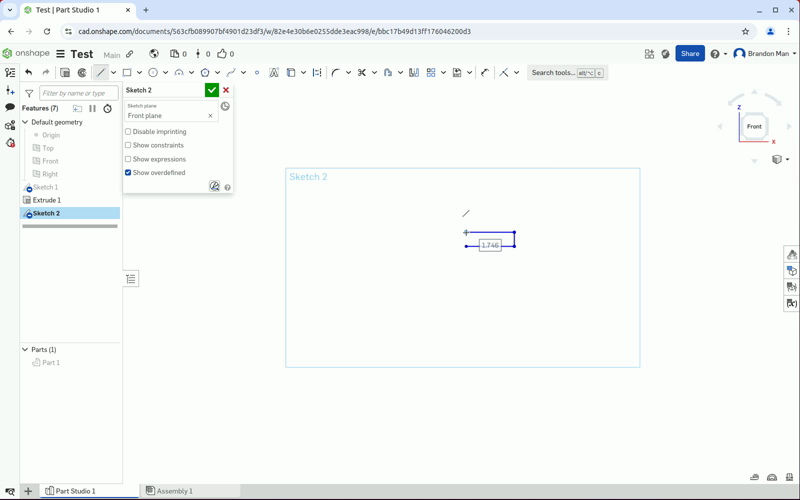
scroll(-6)
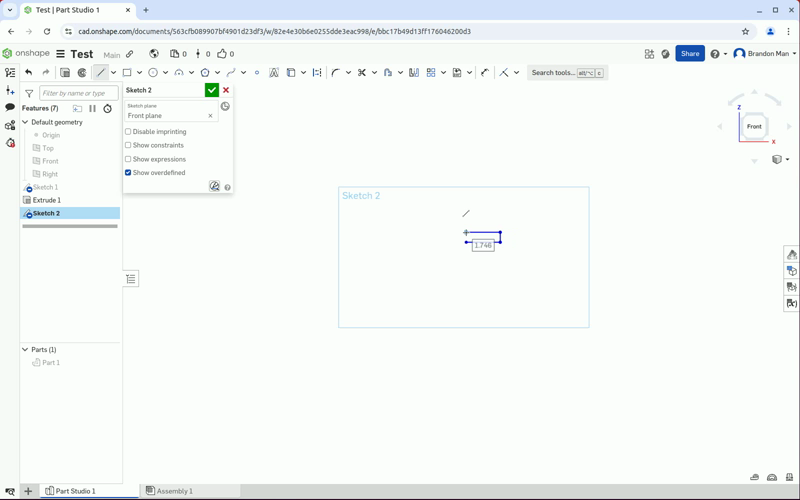
scroll(-6)
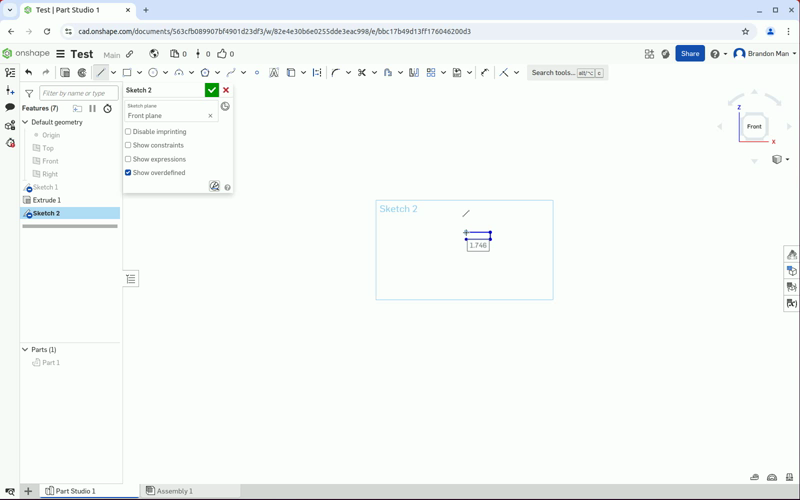
scroll(-6)
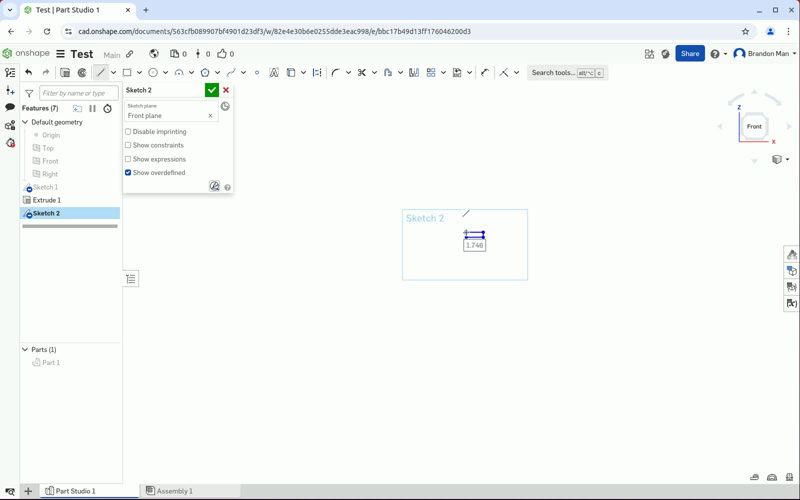
scroll(-6)
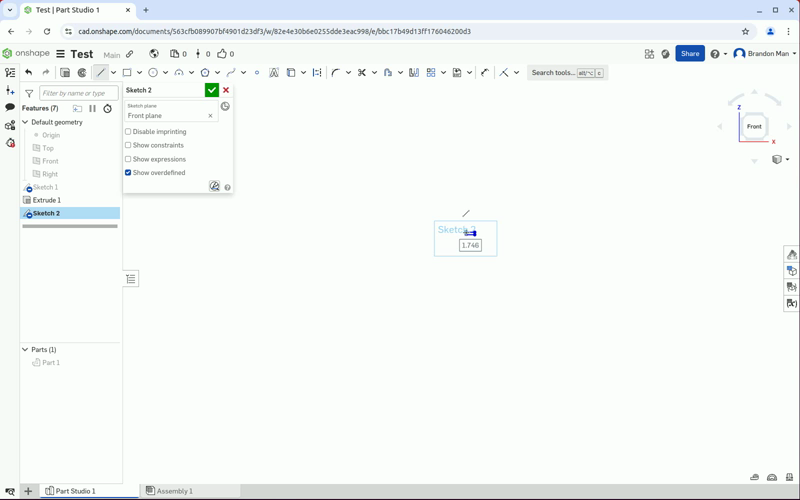
key_up(shift)
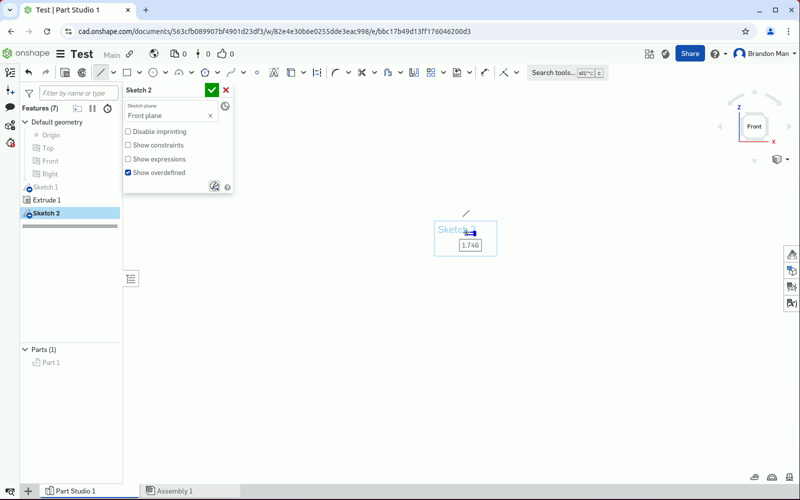
mouse_move(496, 232)
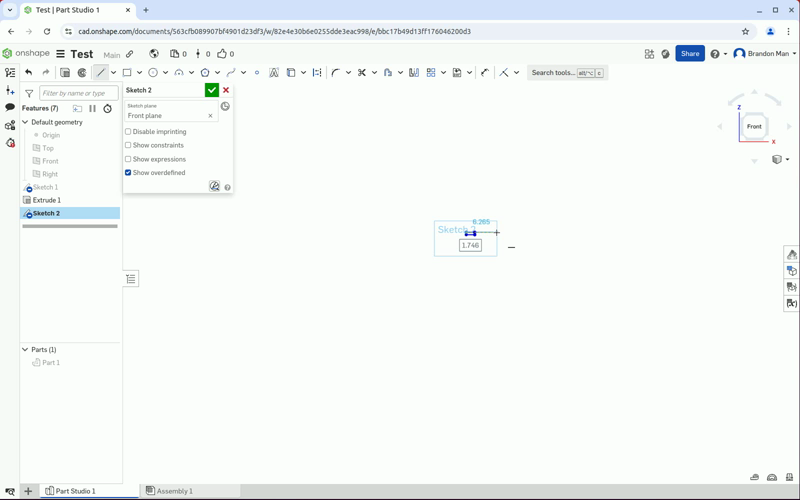
key_down(shift)
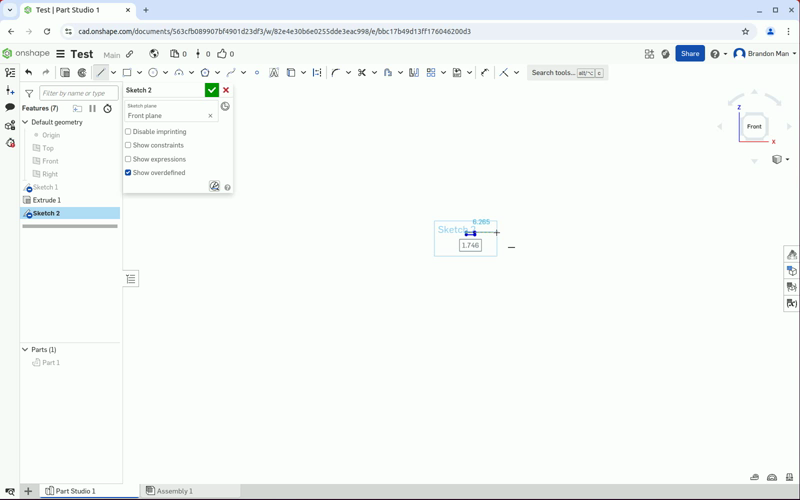
mouse_move(466, 234)
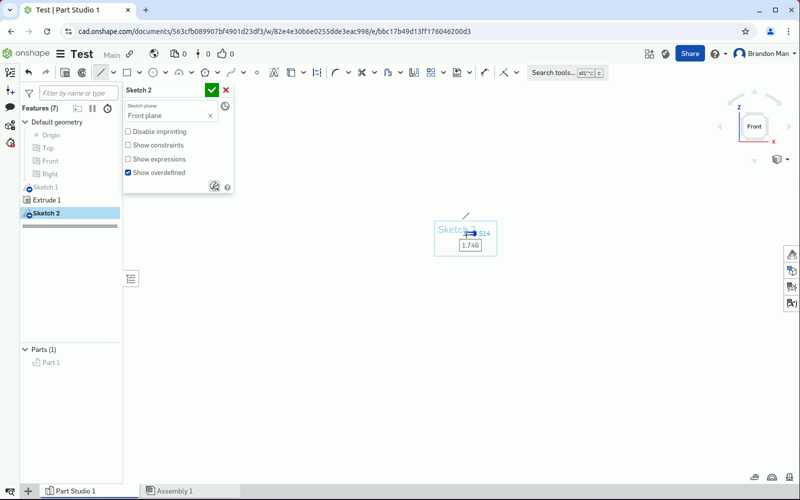
scroll(6)
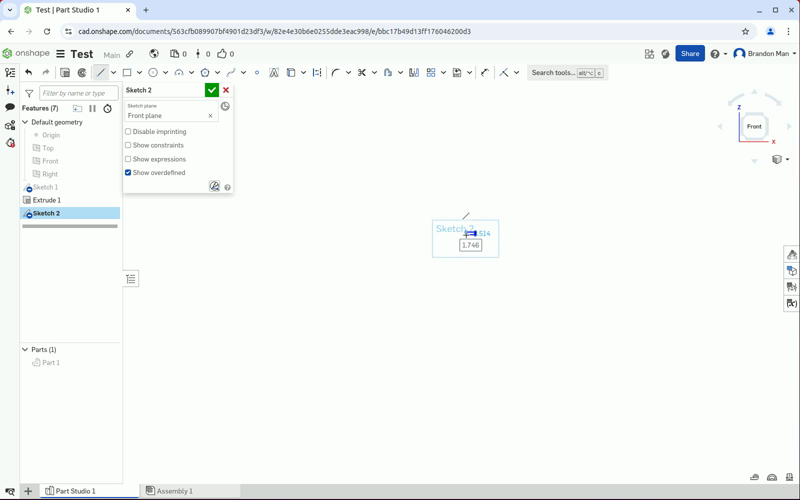
scroll(6)
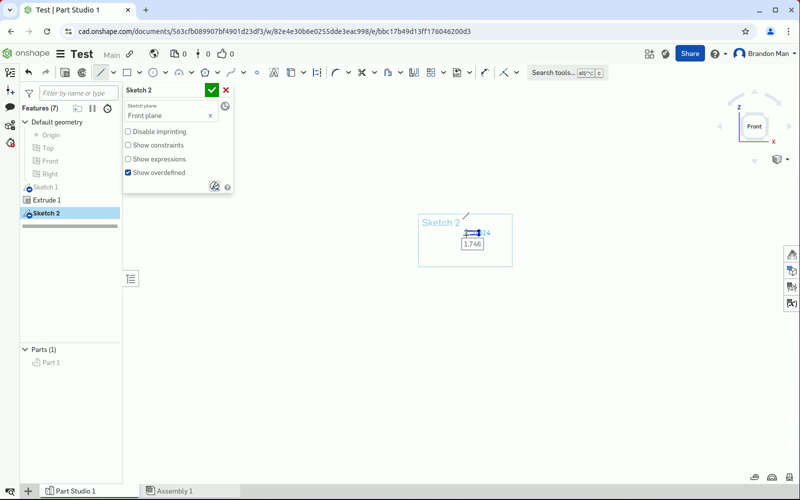
scroll(6)
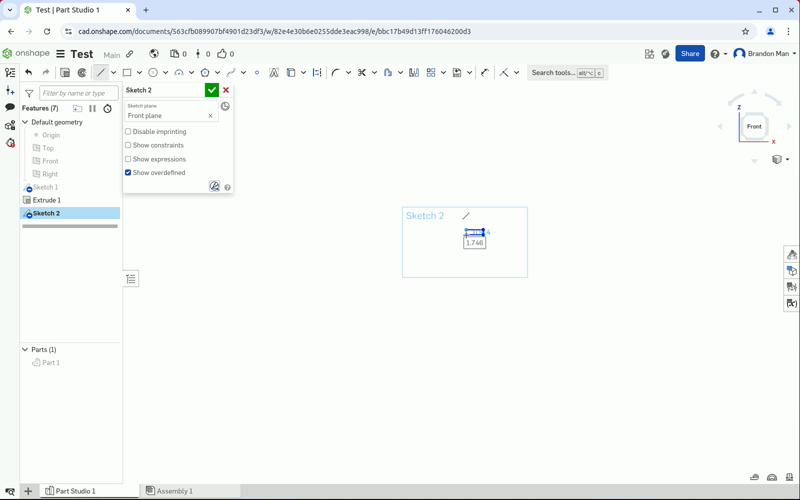
scroll(6)
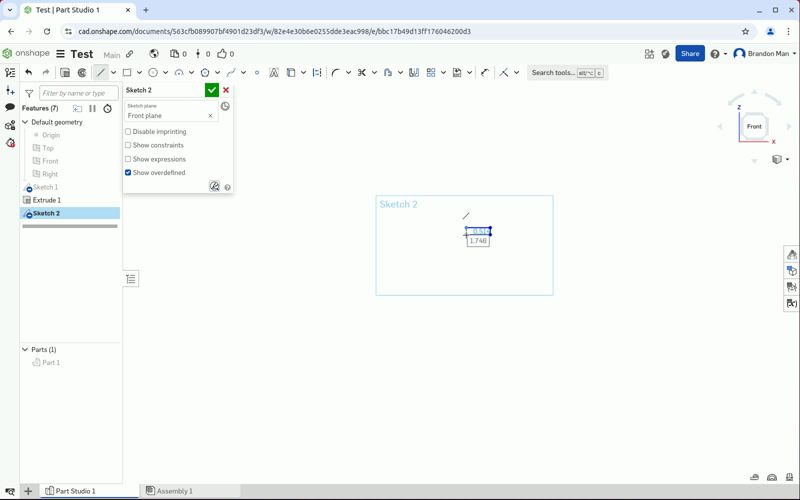
scroll(6)
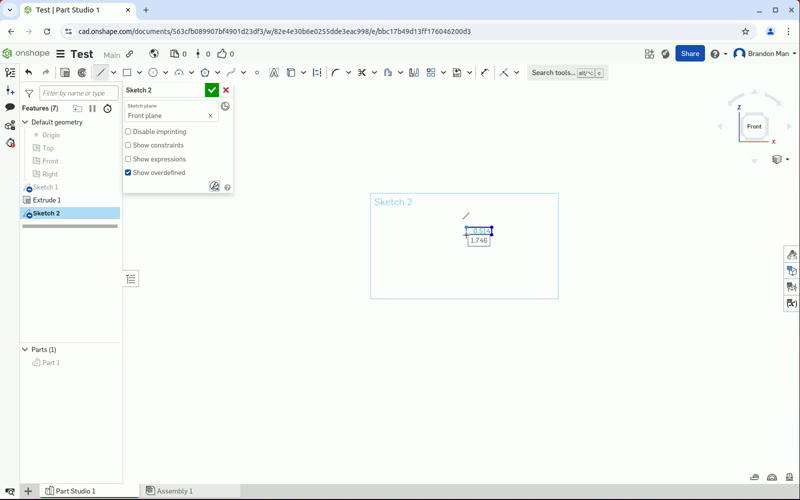
scroll(6)
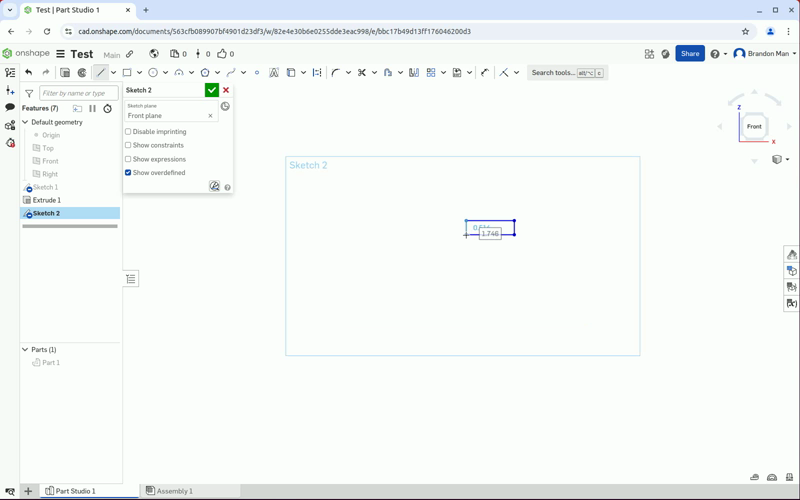
scroll(6)
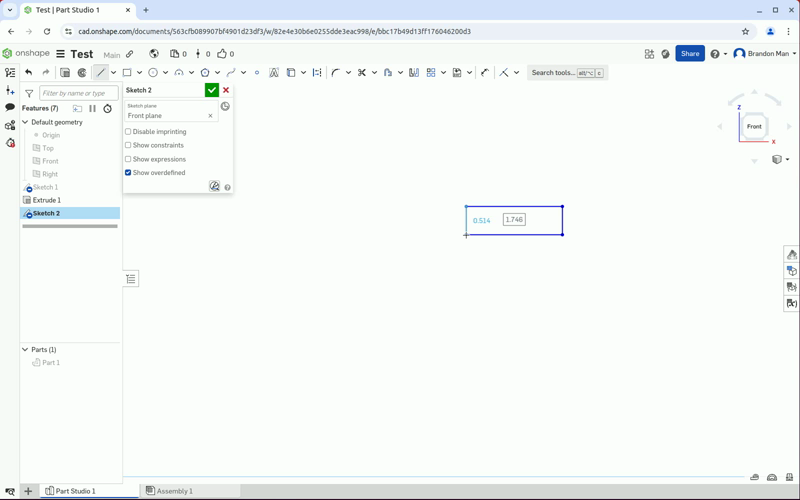
key_up(shift)
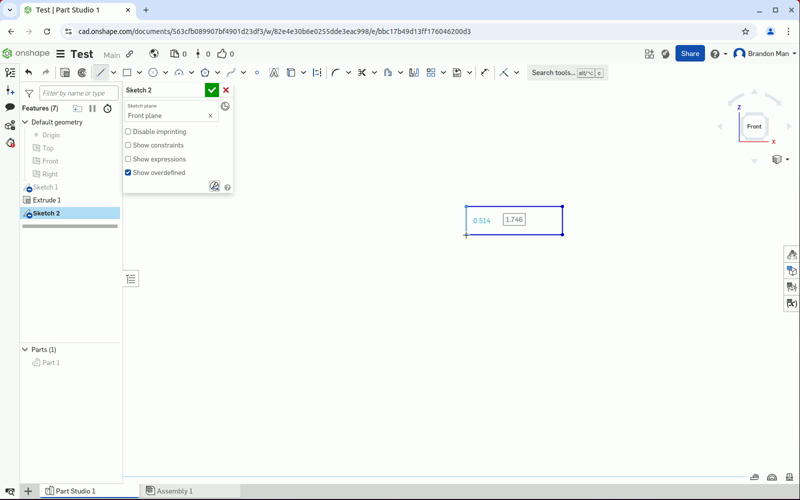
click(466, 234)
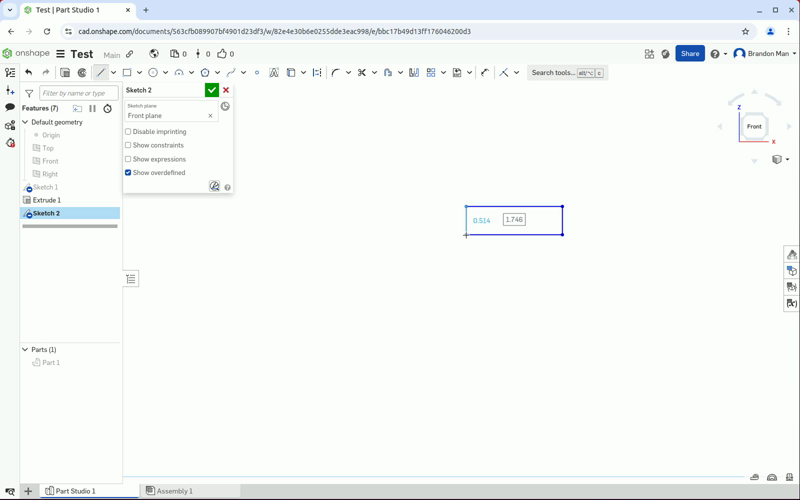
scroll(-6)
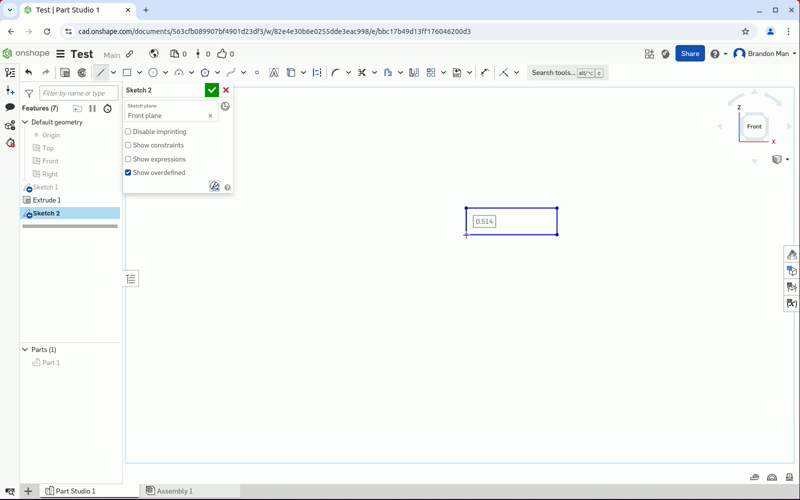
scroll(-6)
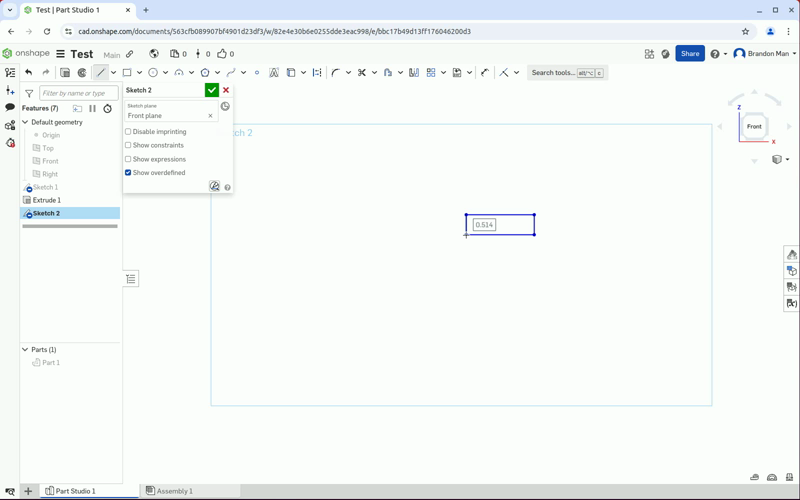
scroll(-6)
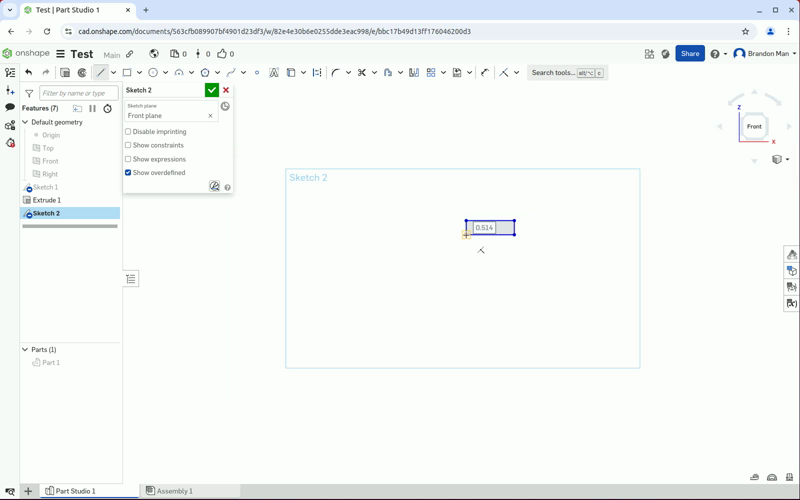
scroll(-6)
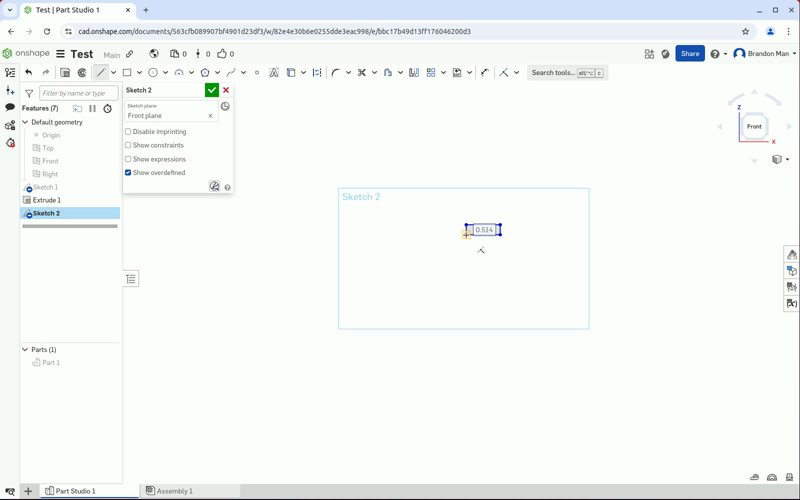
scroll(-6)
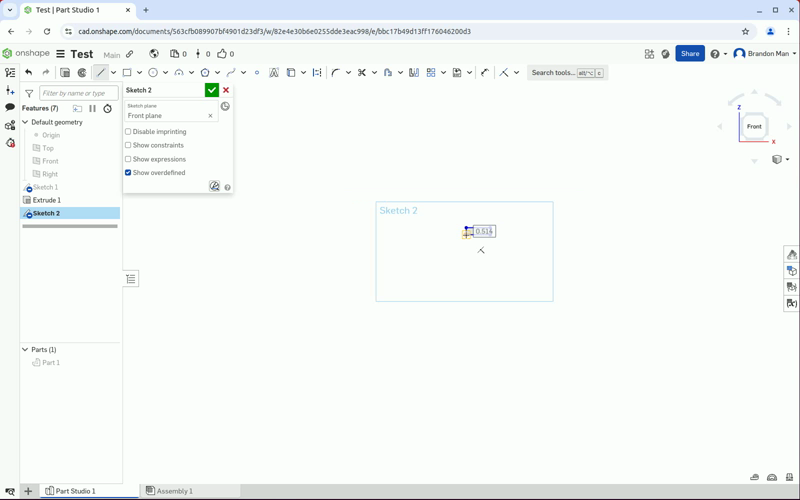
scroll(-6)
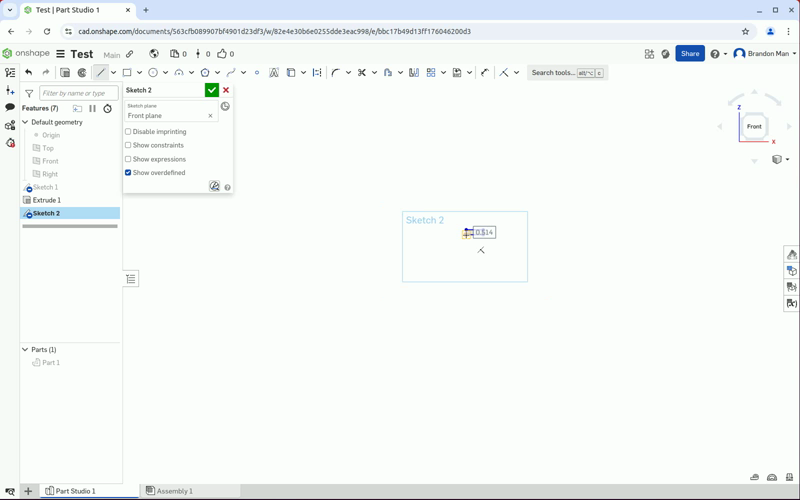
scroll(-6)
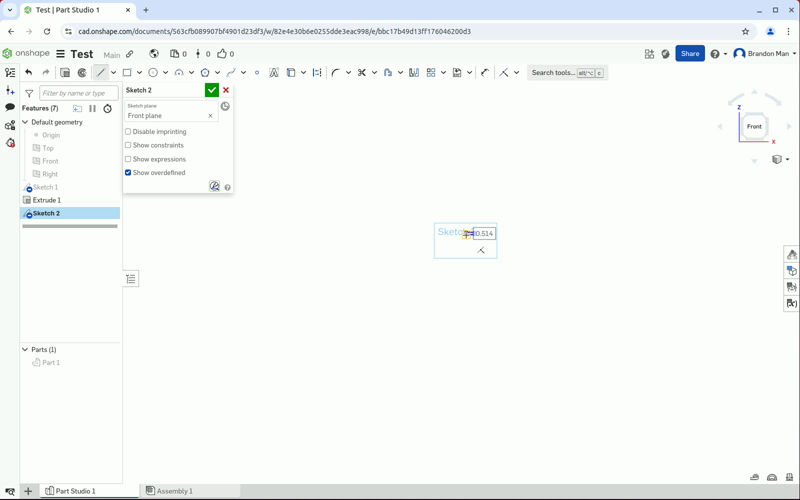
key(esc)
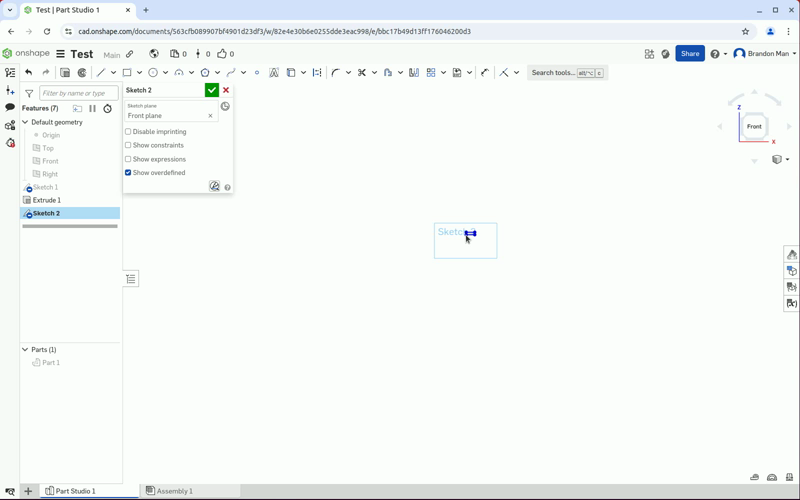
mouse_move(468, 233)
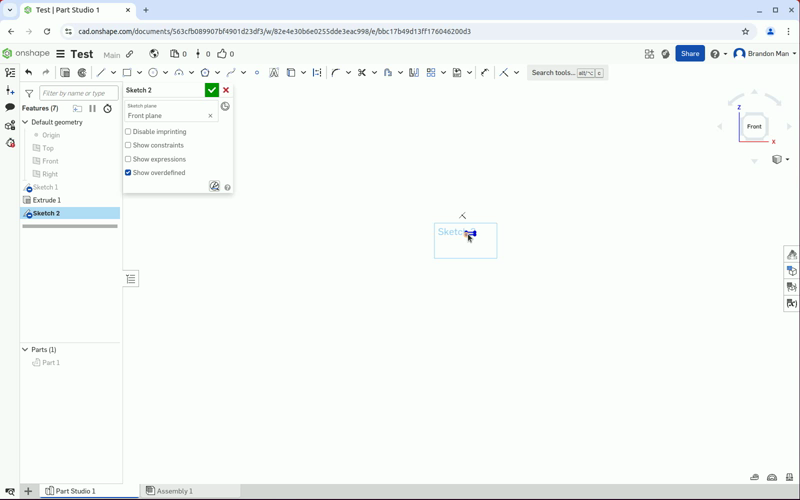
scroll(6)
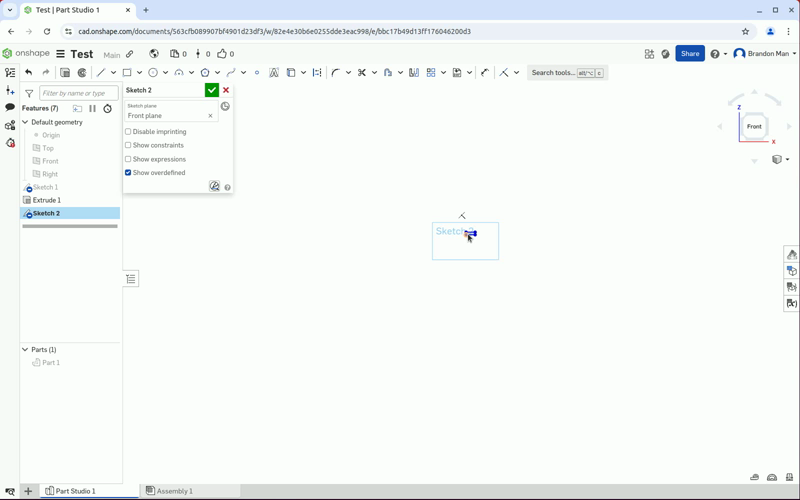
scroll(6)
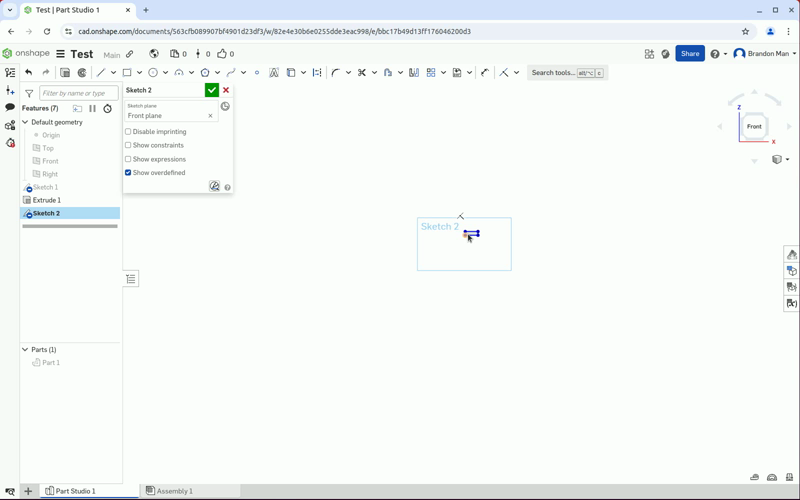
scroll(6)
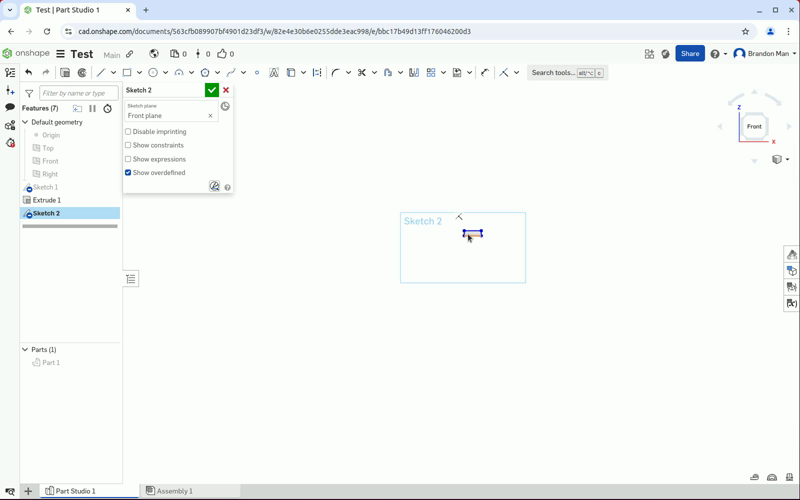
scroll(6)
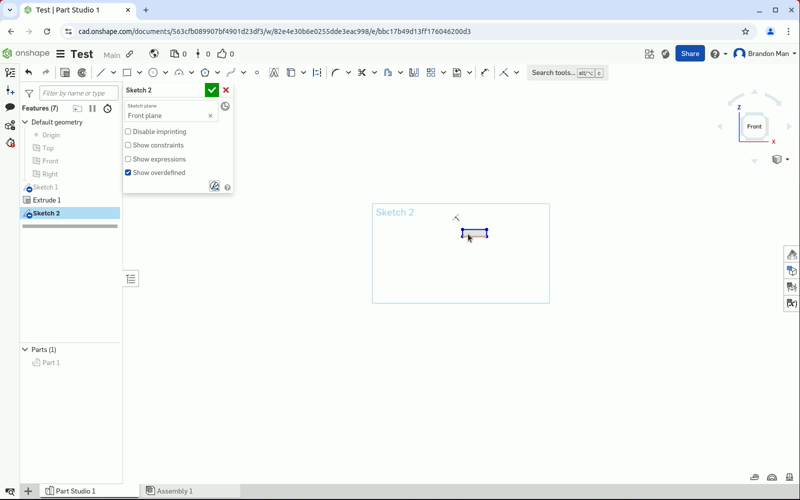
scroll(6)
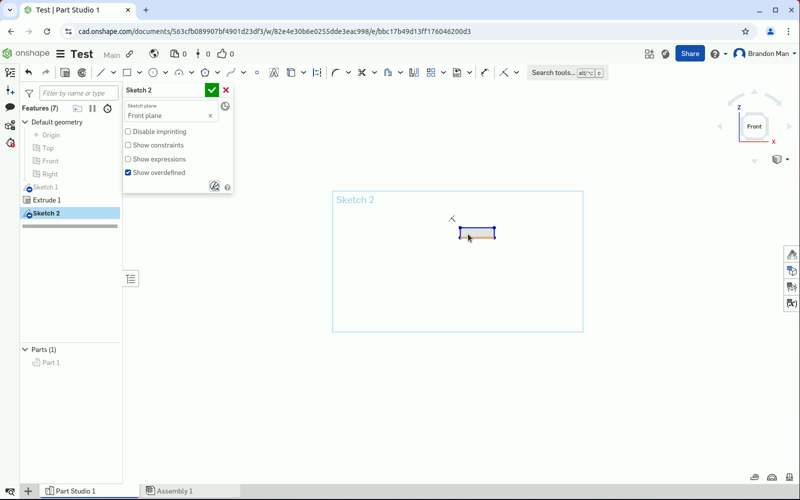
scroll(6)
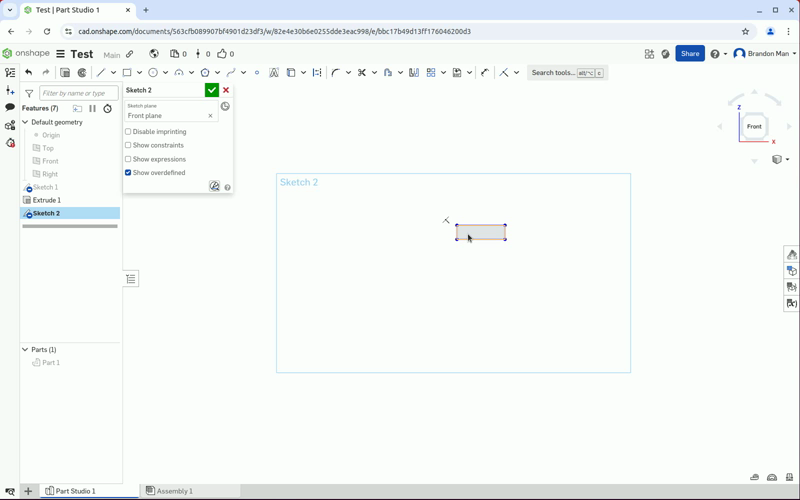
scroll(6)
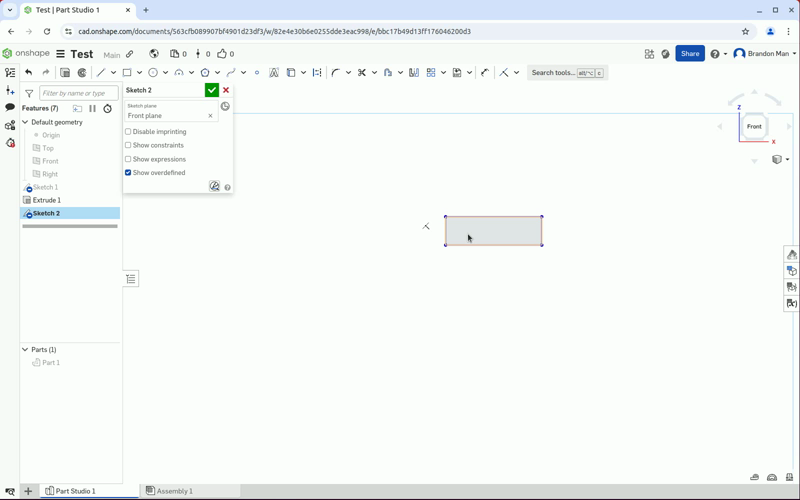
click(468, 233)
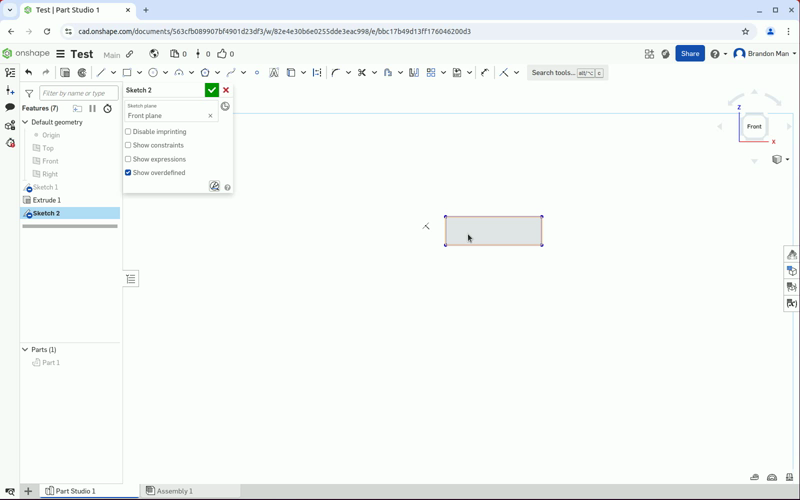
scroll(-6)
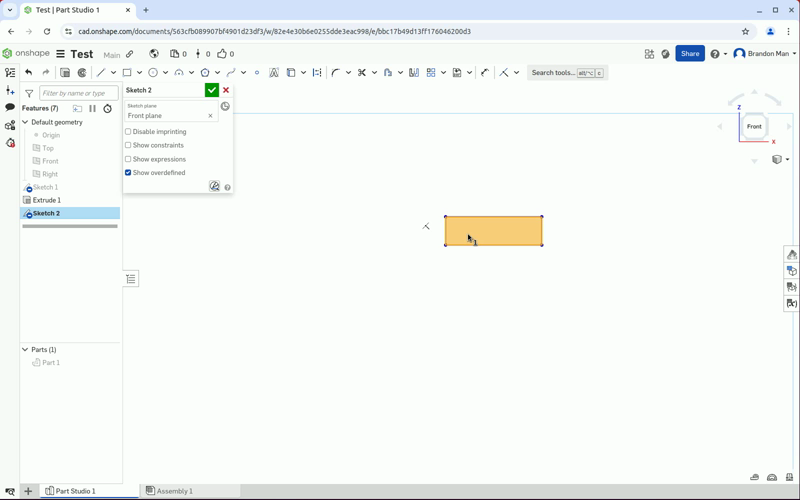
scroll(-6)
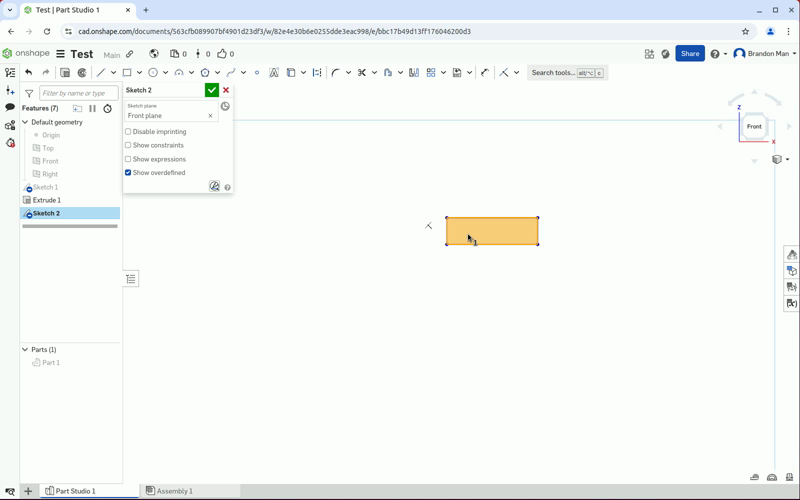
scroll(-6)
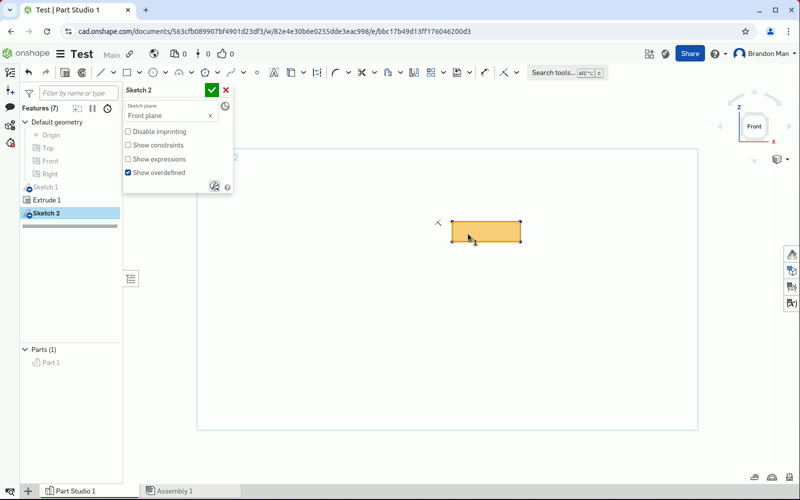
scroll(-6)
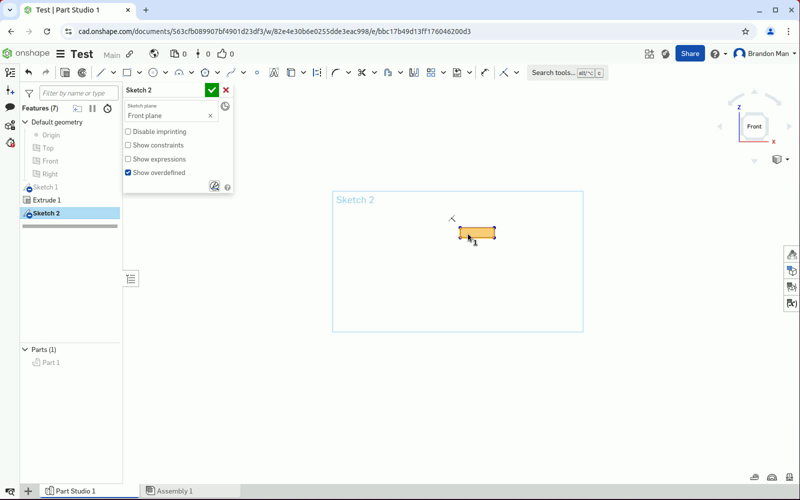
scroll(-6)
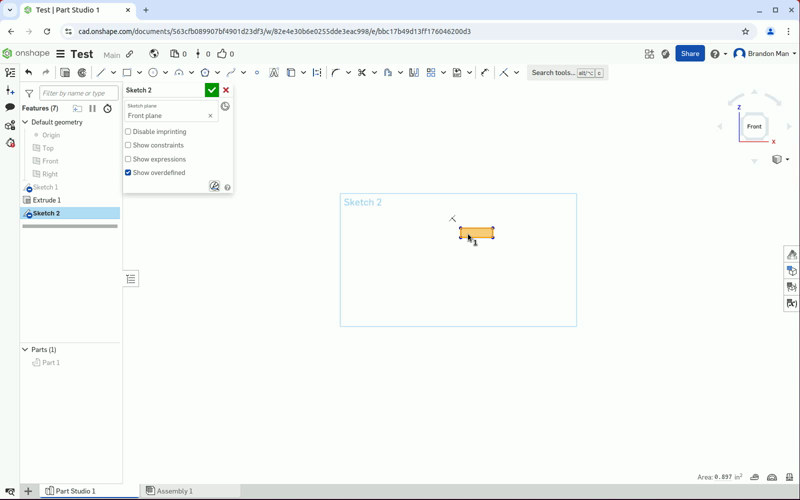
scroll(-6)
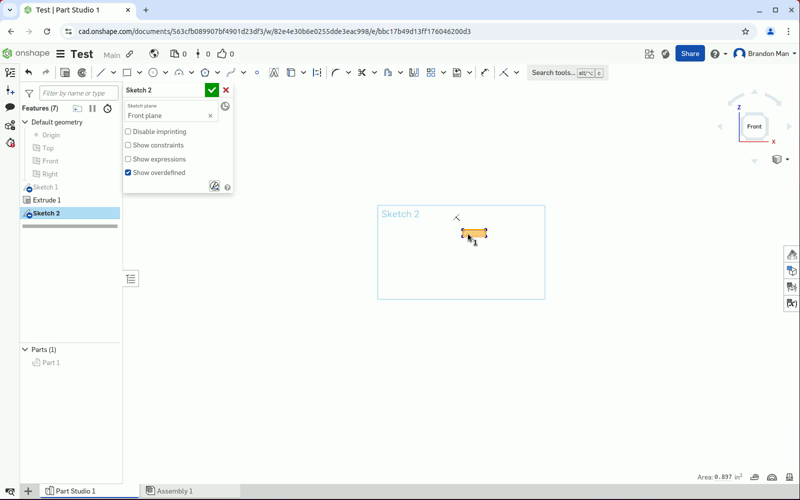
scroll(-6)
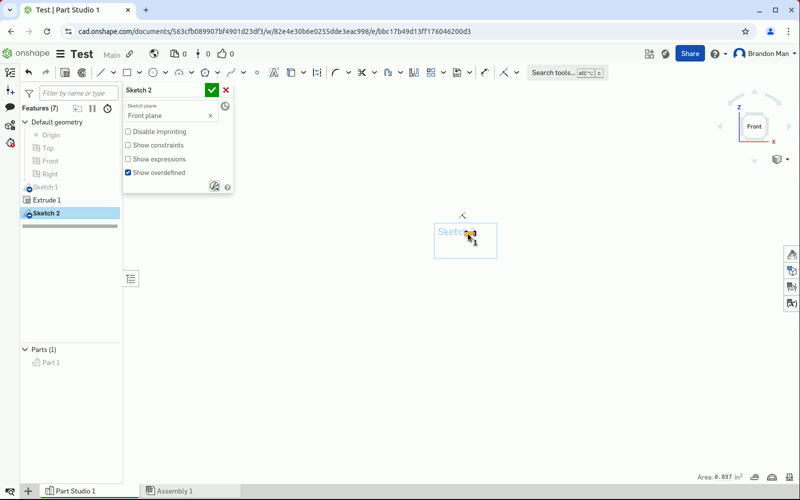
mouse_move(73, 352)
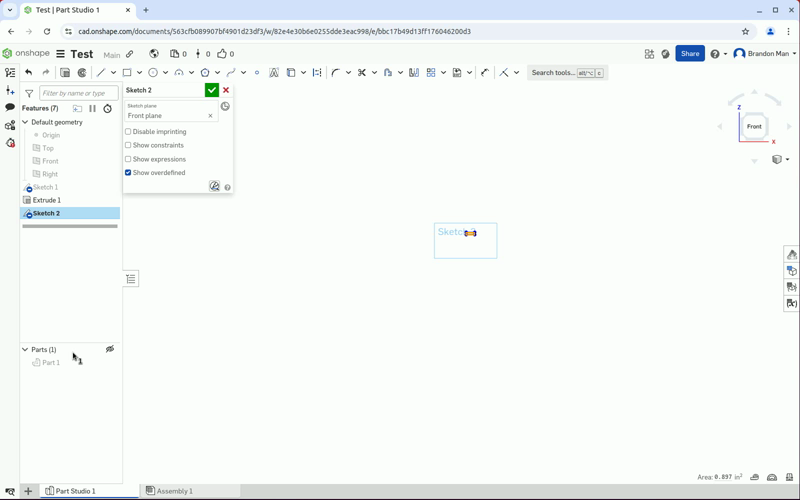
key(shift+y)
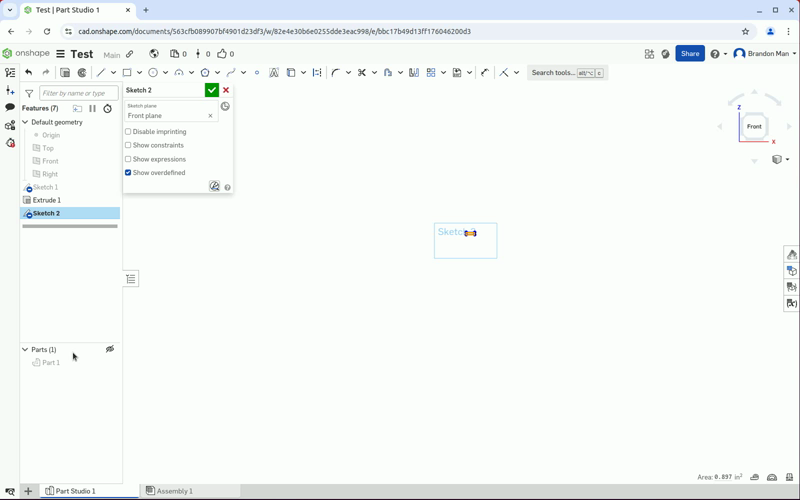
key(shift+e)
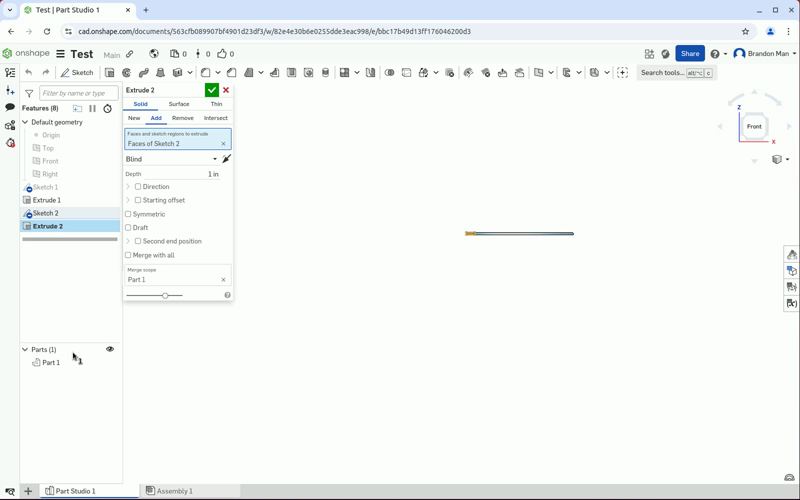
mouse_move(143, 106)
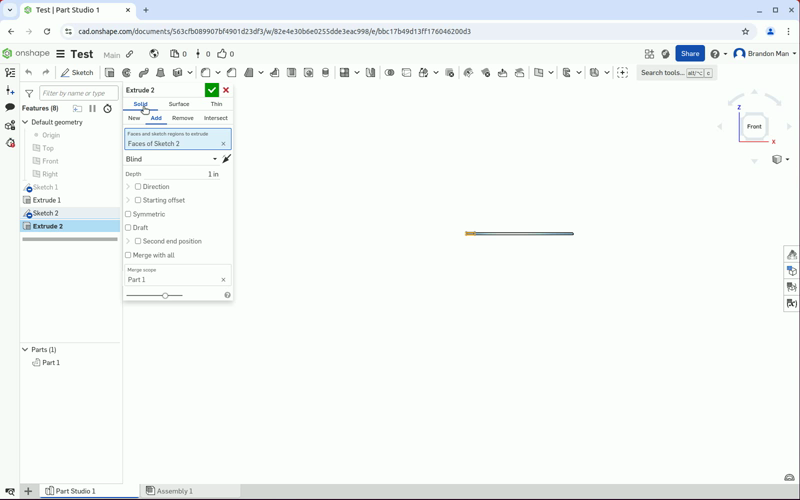
click(143, 106)
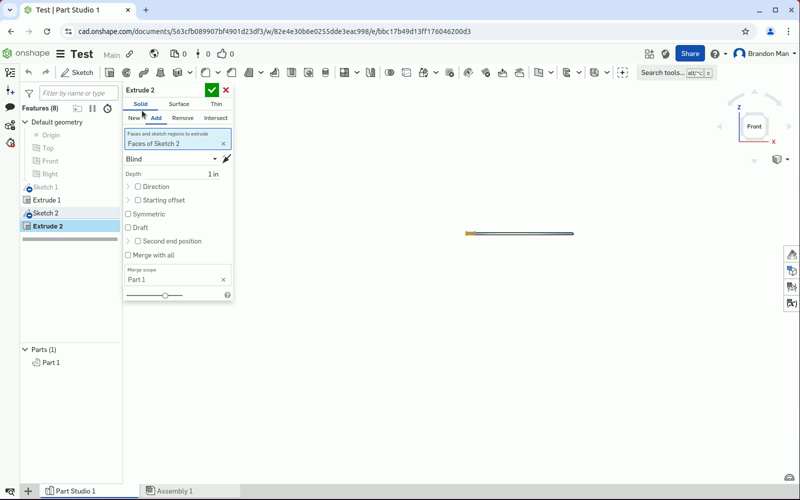
mouse_move(137, 120)
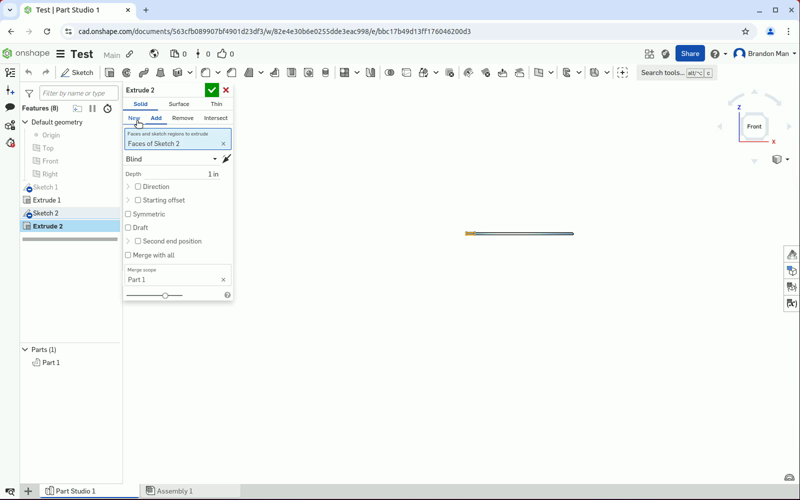
click(137, 120)
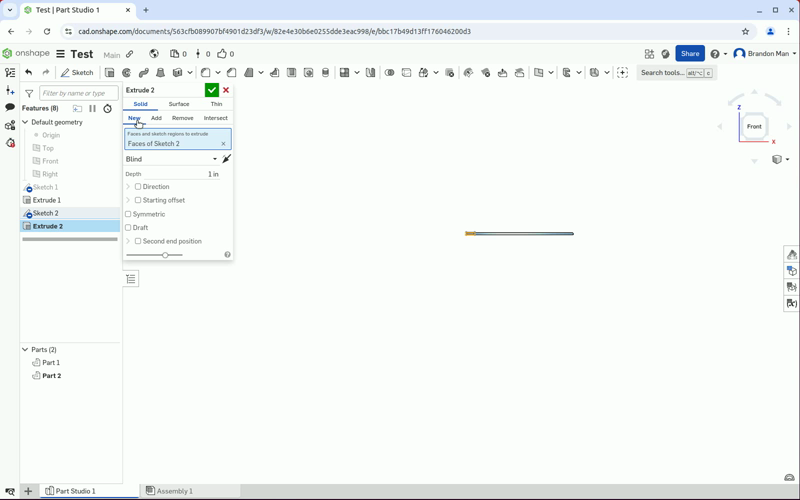
key(tab, 4)
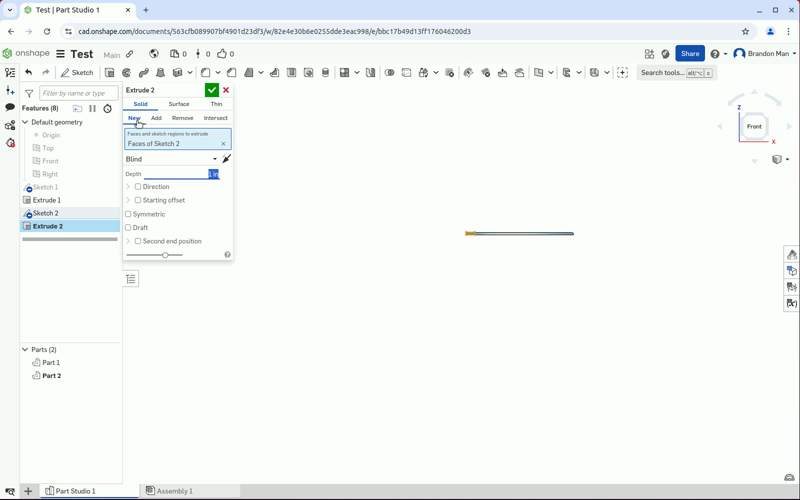
text(7.221)
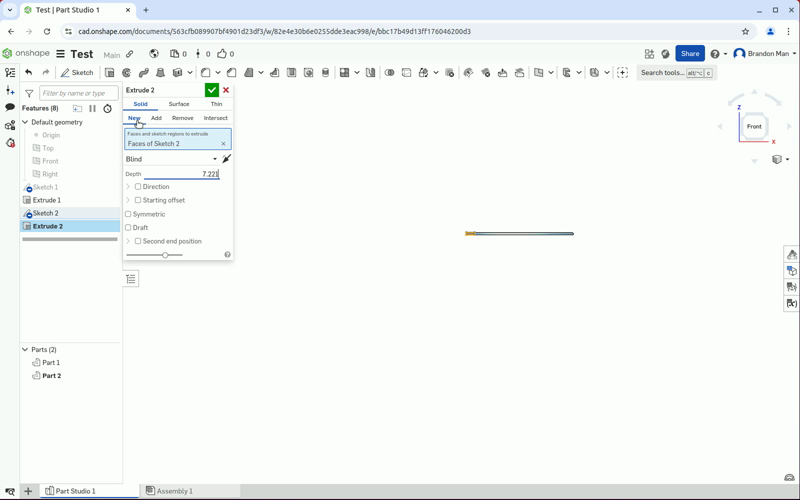
key(enter)
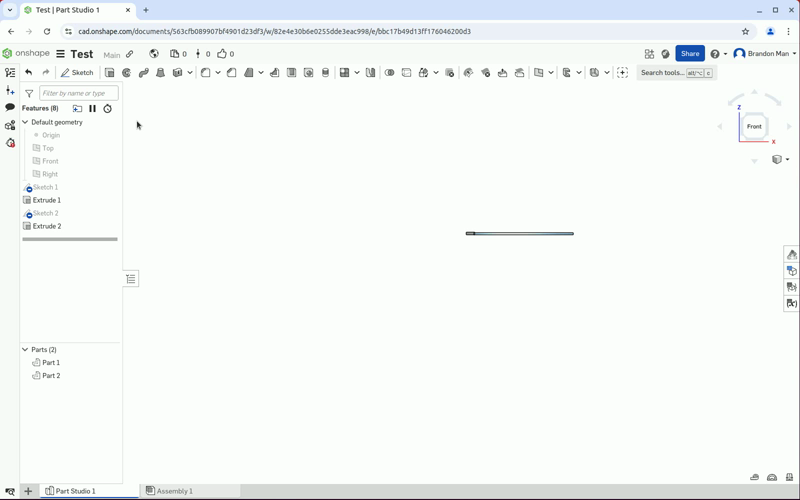
key(shift+h)
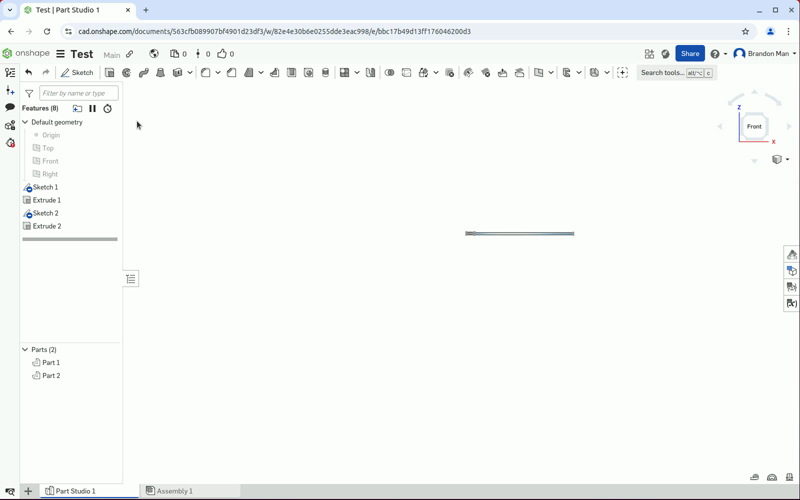
key(shift+h)
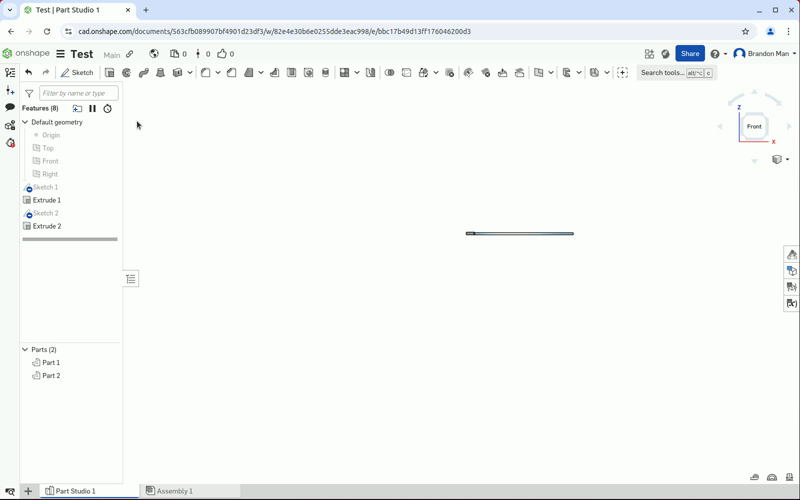
mouse_move(73, 189)
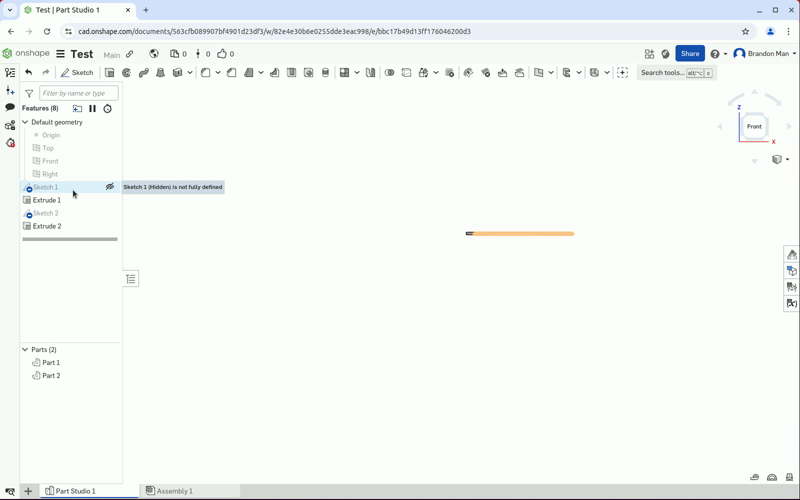
click(73, 189)
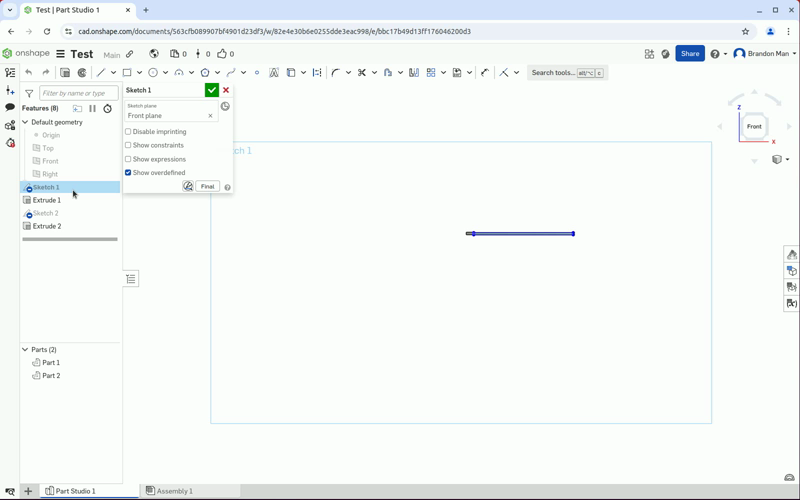
mouse_move(229, 92)
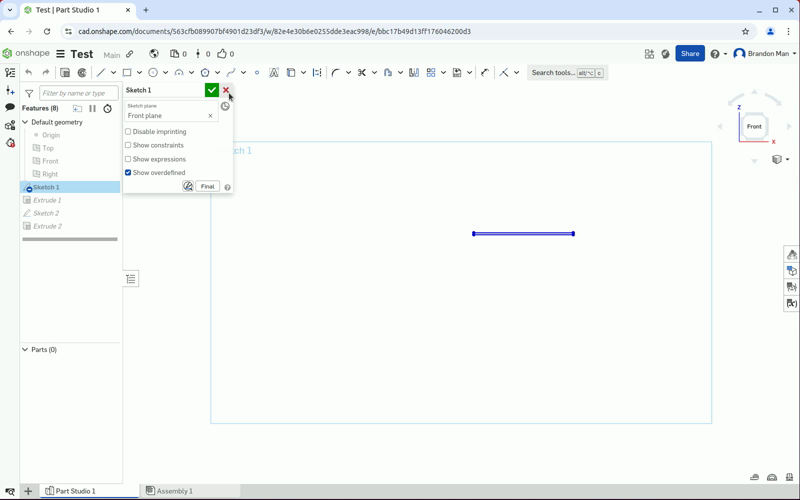
click(229, 92)
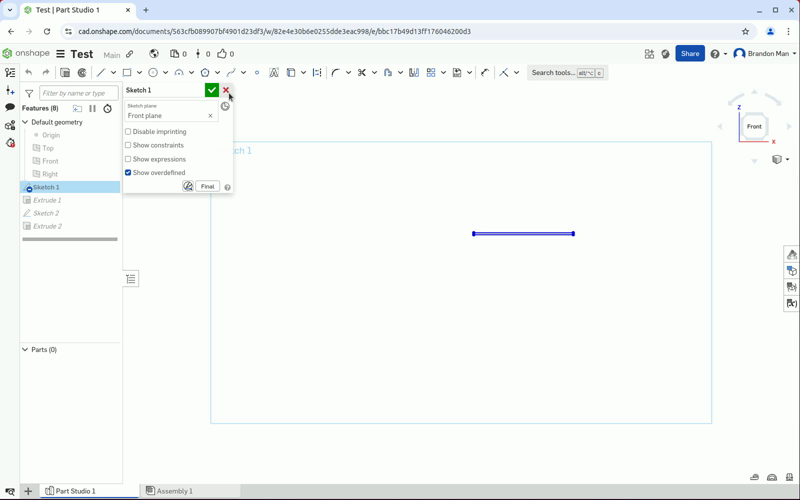
key(shift+s)
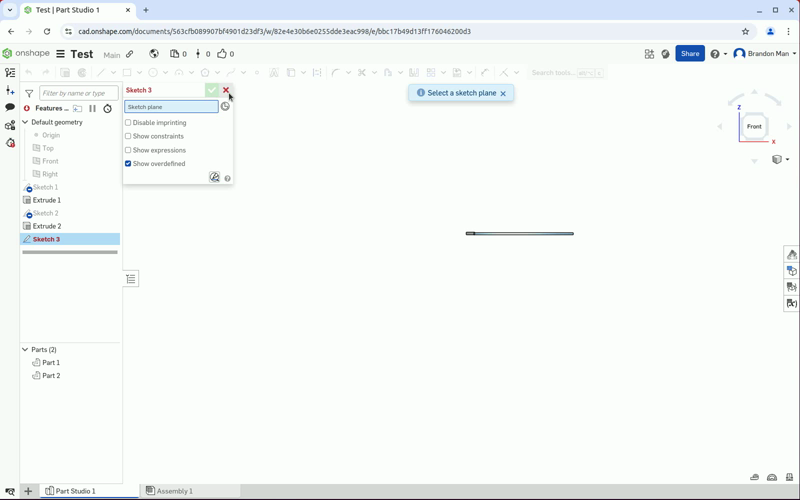
mouse_move(73, 163)
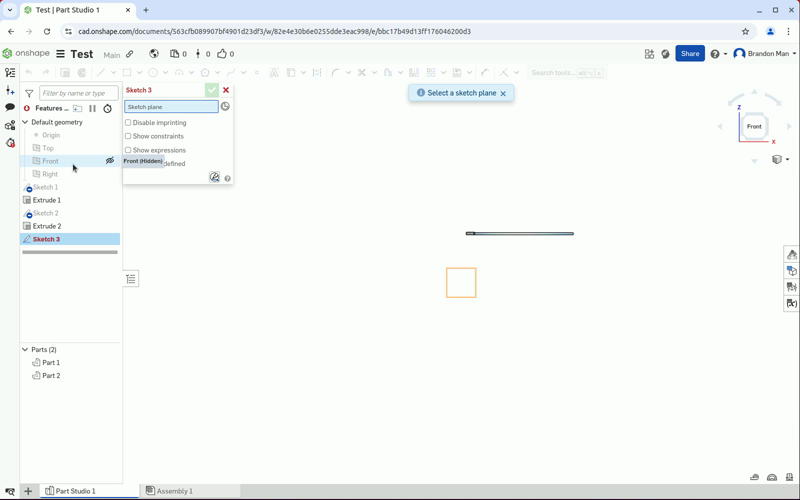
click(73, 163)
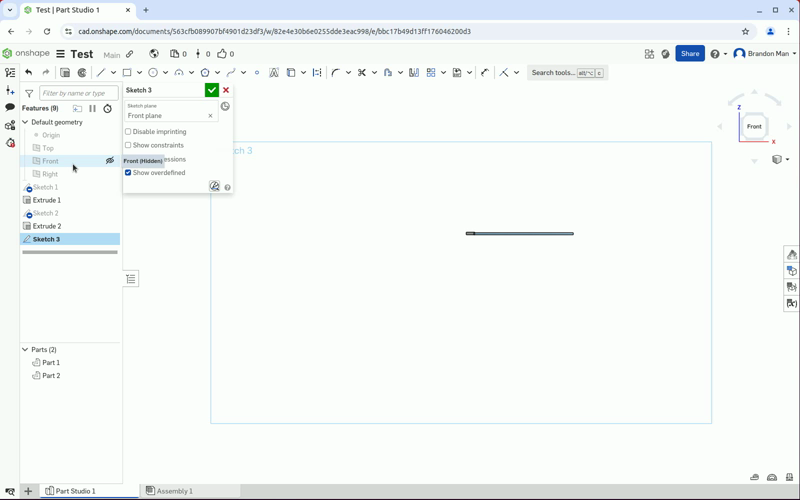
mouse_move(73, 352)
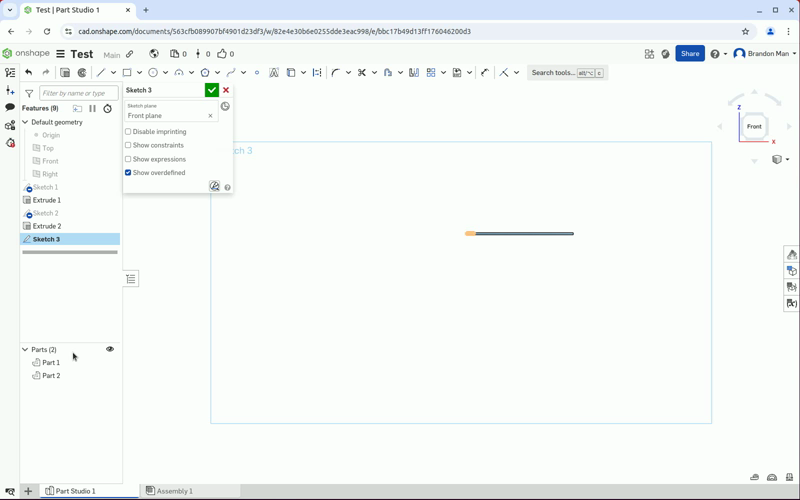
key(y)
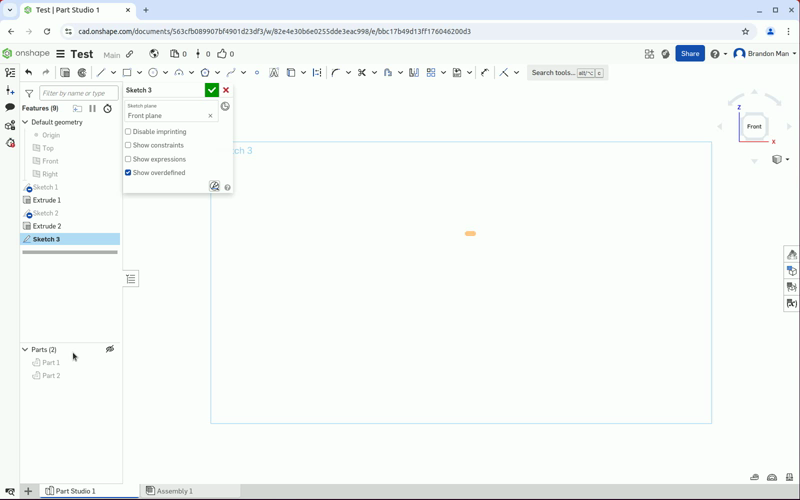
key(l)
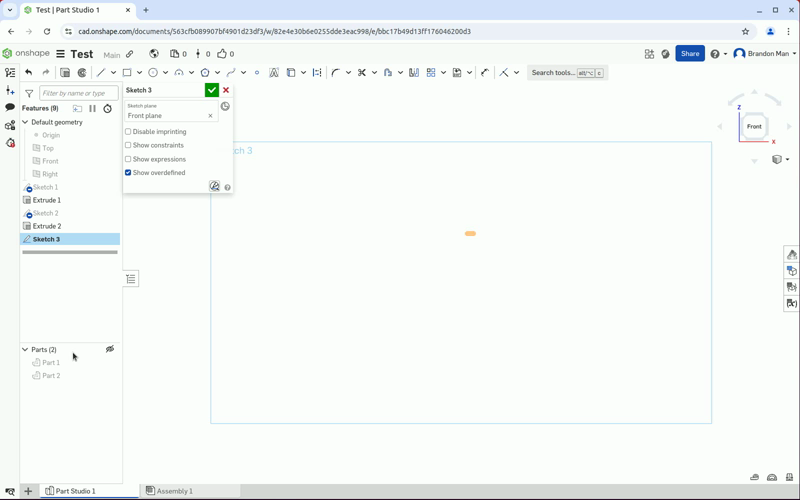
key_down(shift)
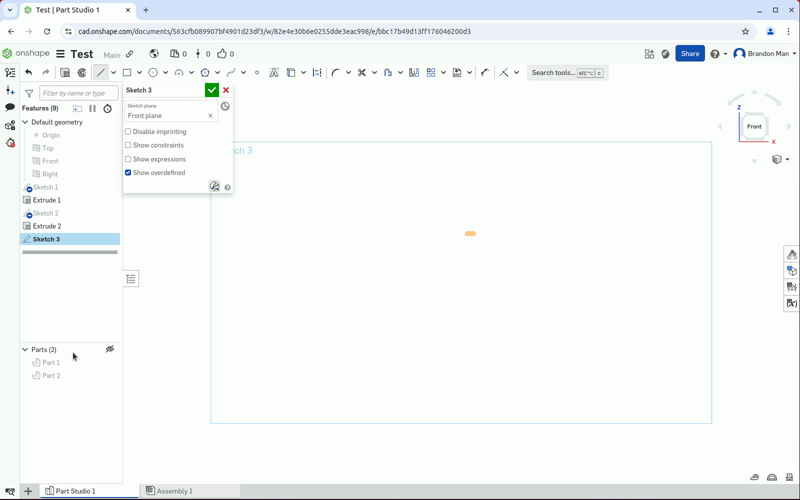
mouse_move(466, 267)
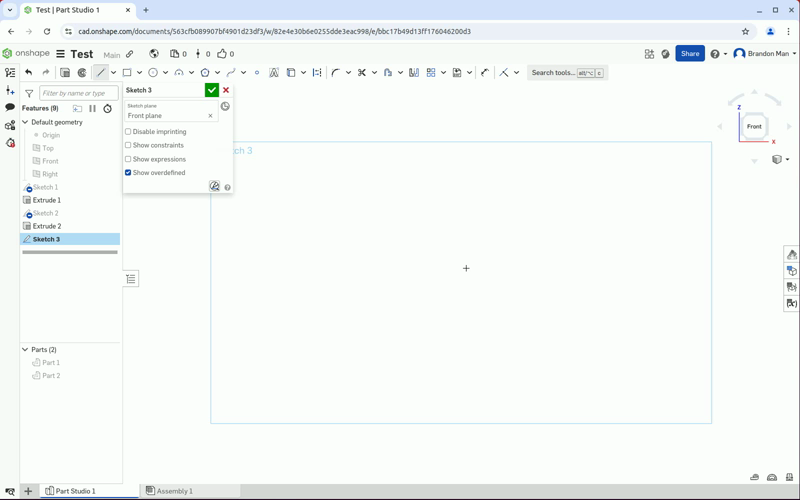
click(466, 267)
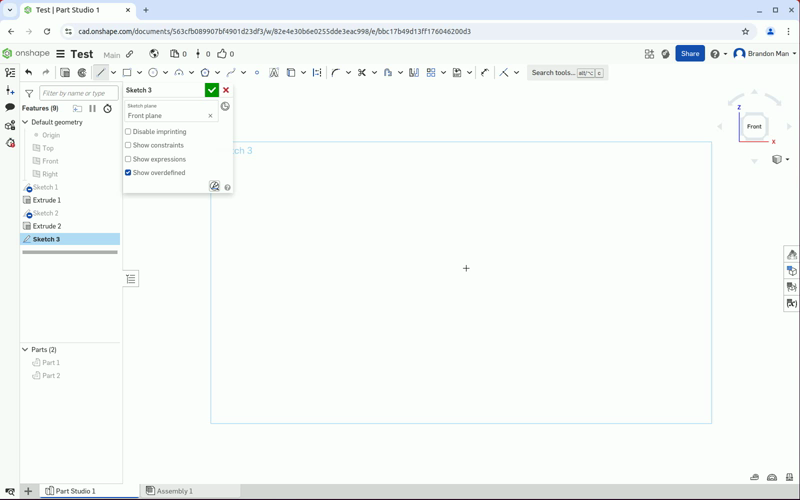
key_up(shift)
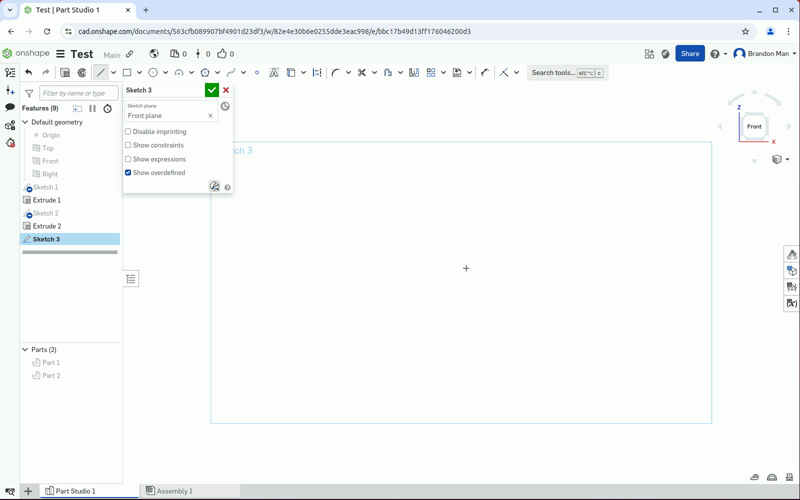
key_down(shift)
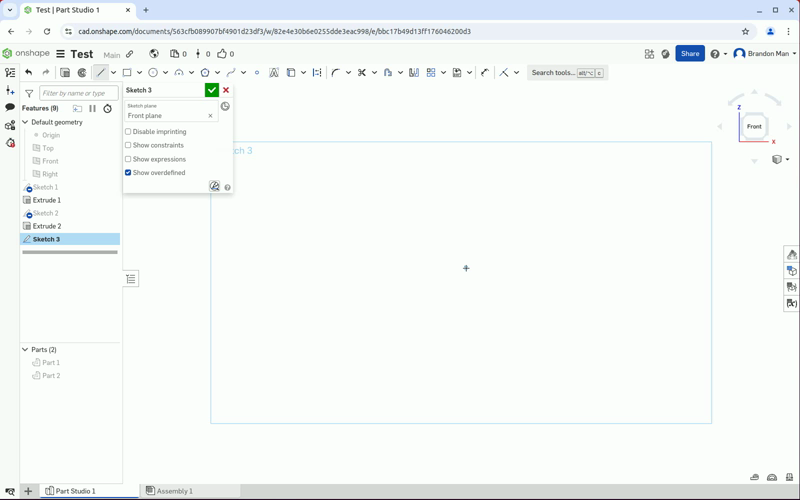
mouse_move(496, 267)
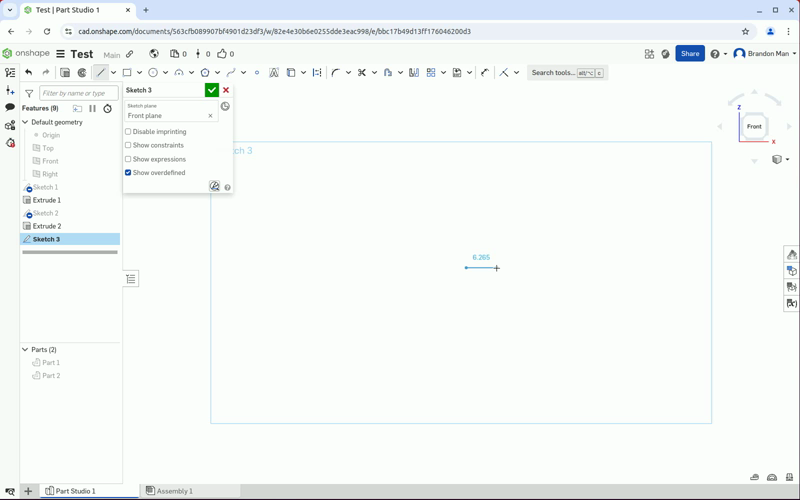
mouse_move(474, 267)
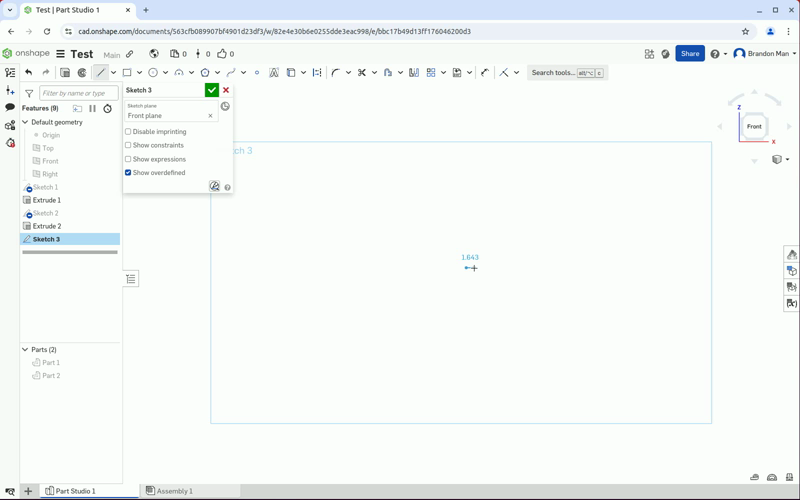
click(474, 267)
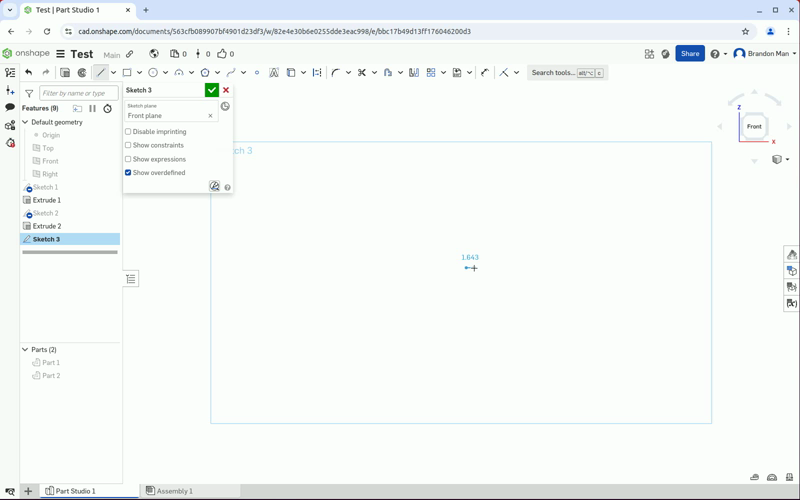
key_up(shift)
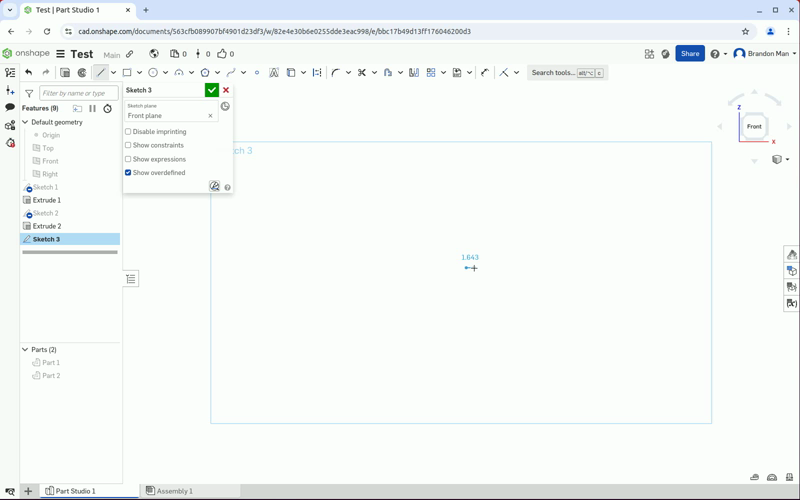
key_down(shift)
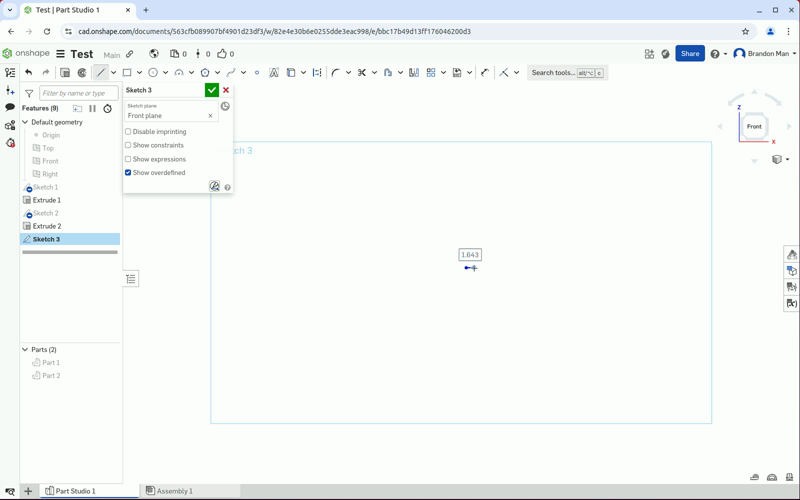
mouse_move(504, 267)
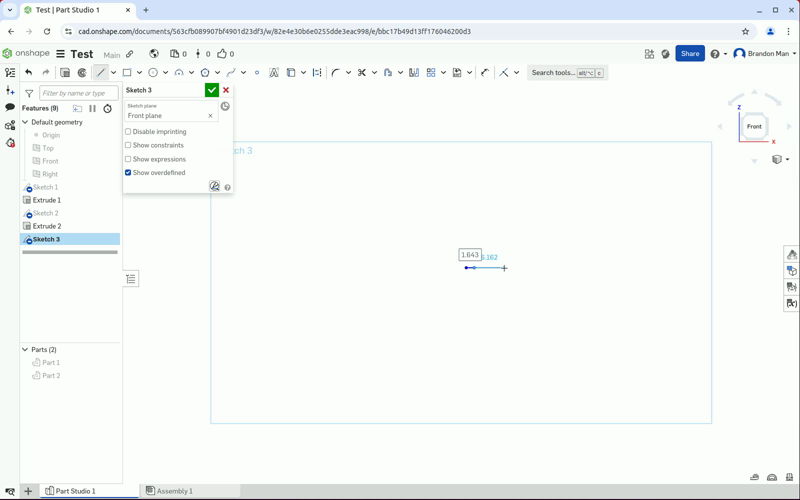
mouse_move(474, 237)
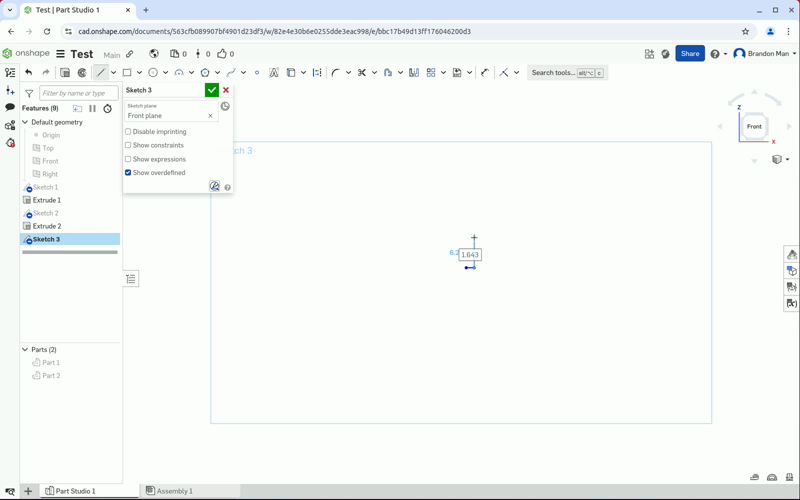
click(474, 237)
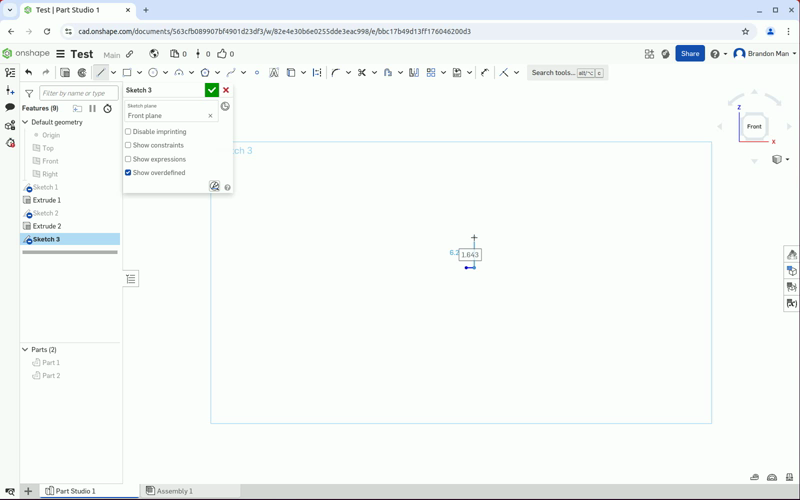
key_up(shift)
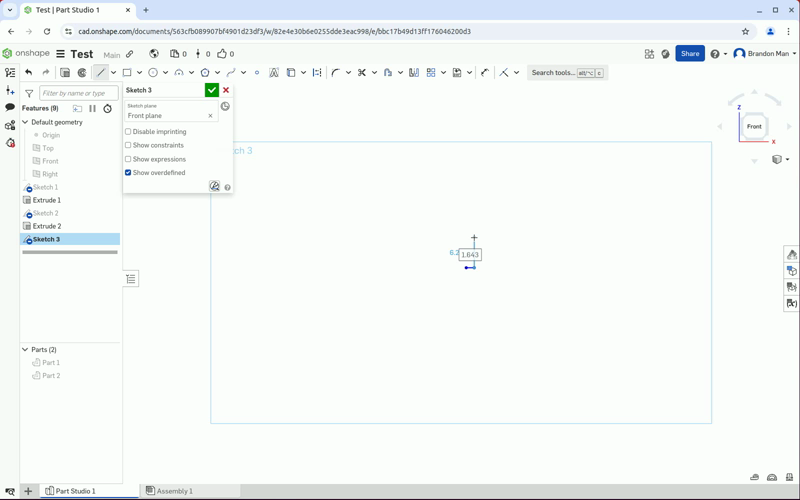
key_down(shift)
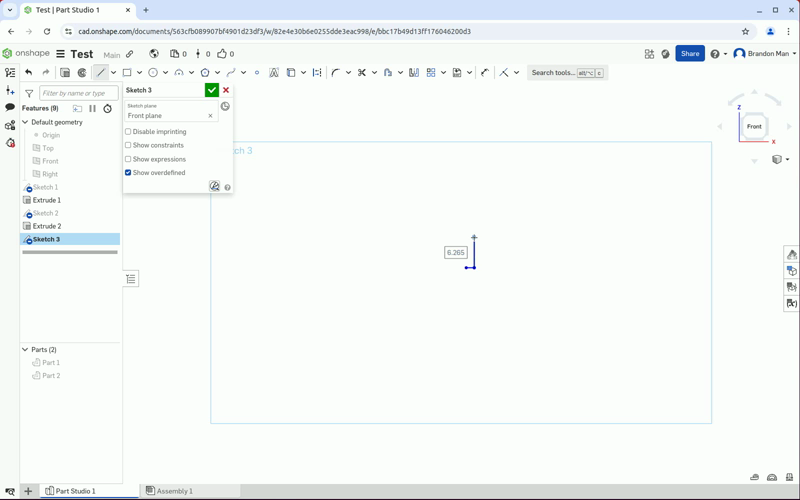
mouse_move(504, 237)
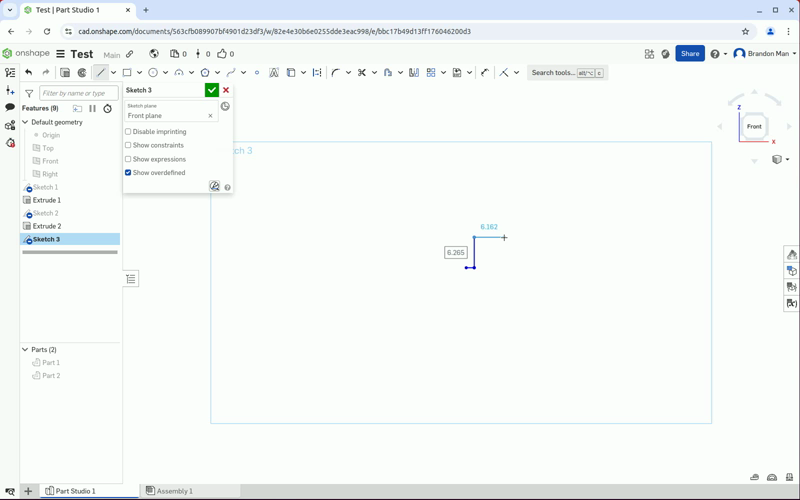
mouse_move(466, 237)
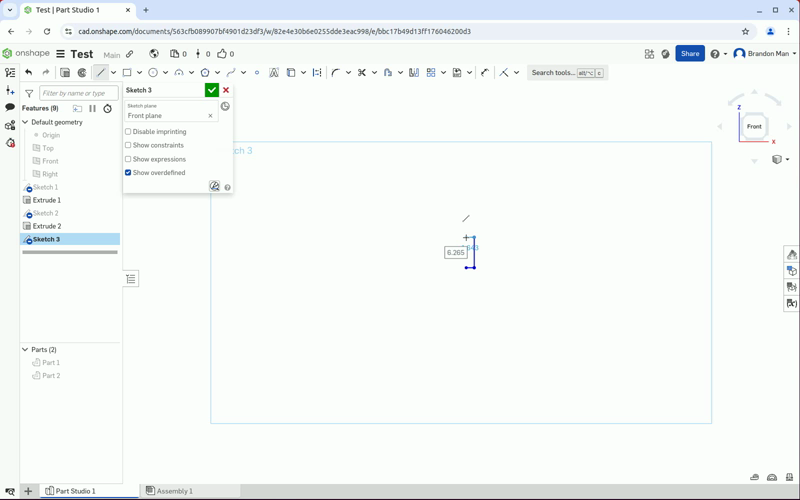
click(466, 237)
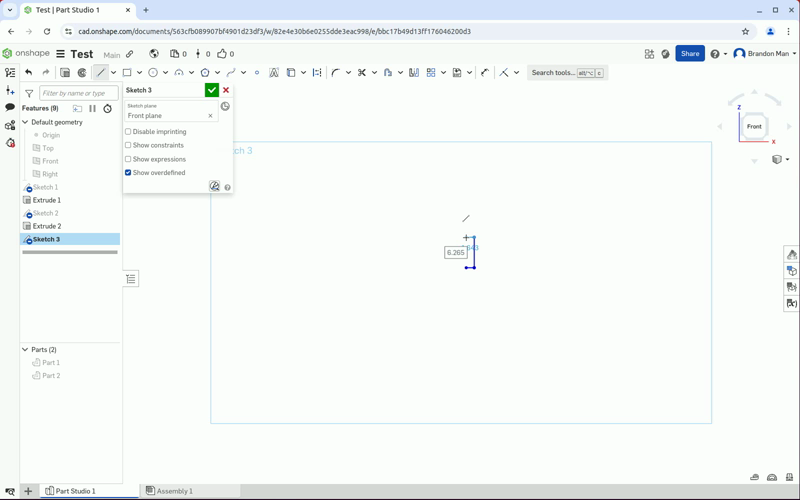
key_up(shift)
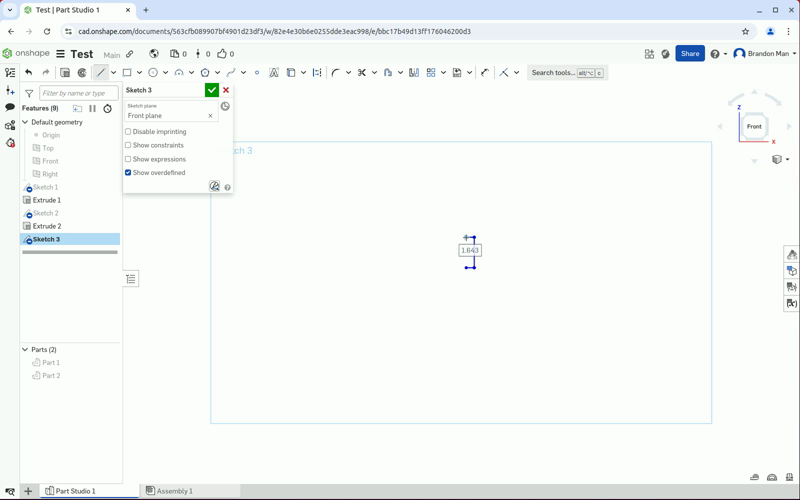
mouse_move(496, 237)
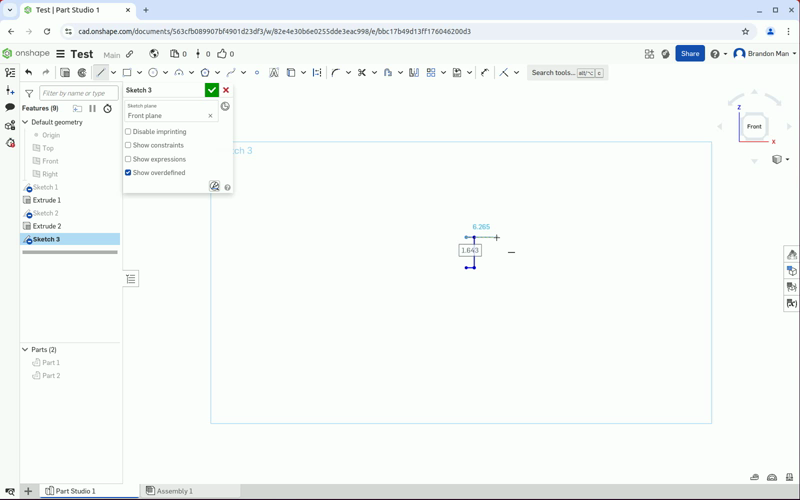
key_down(shift)
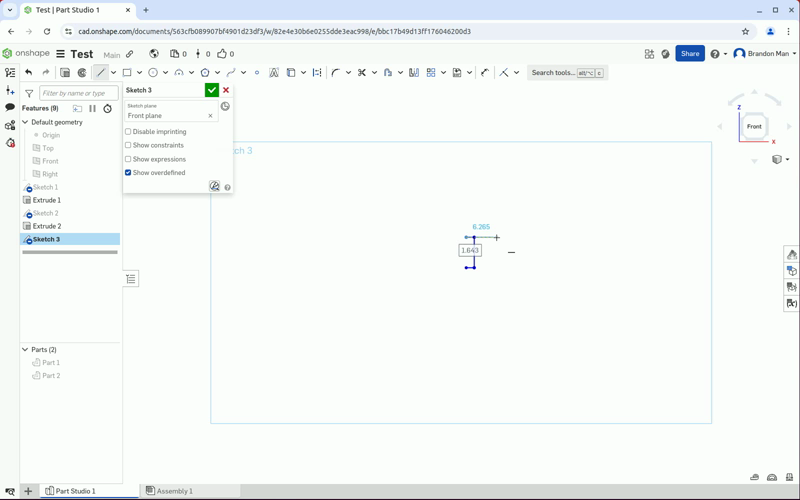
mouse_move(466, 267)
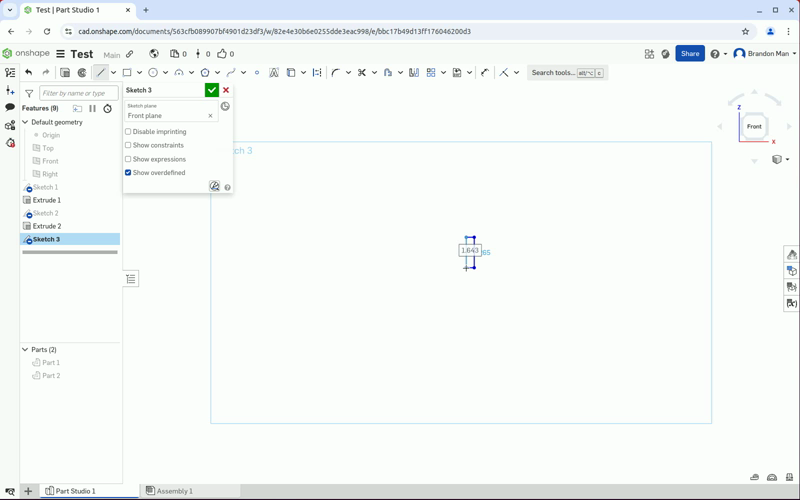
key_up(shift)
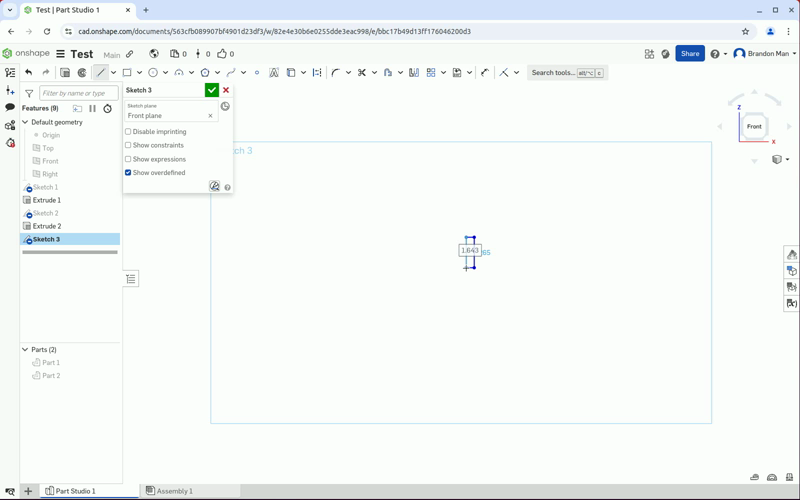
click(466, 267)
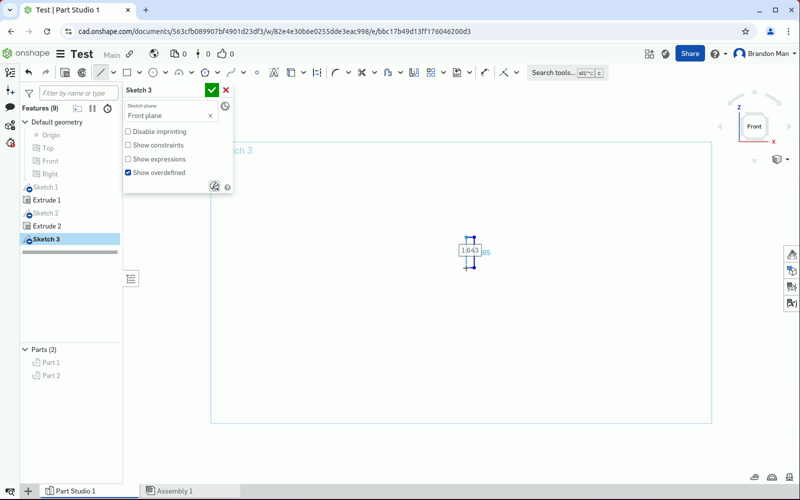
key(esc)
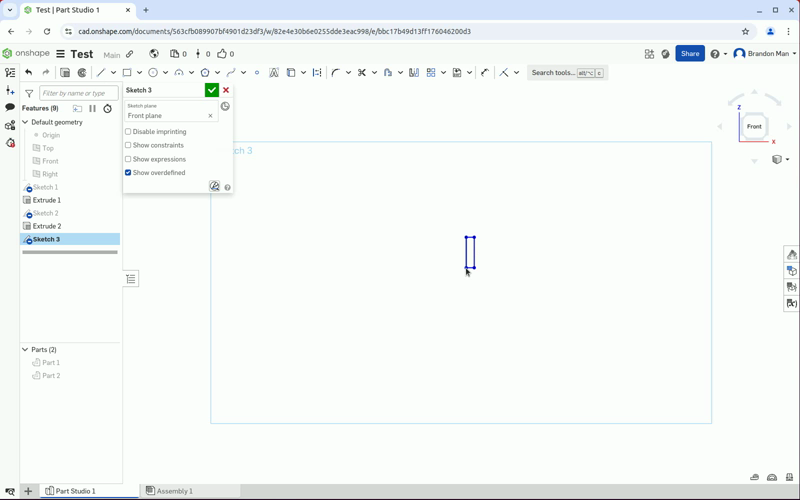
mouse_move(467, 238)
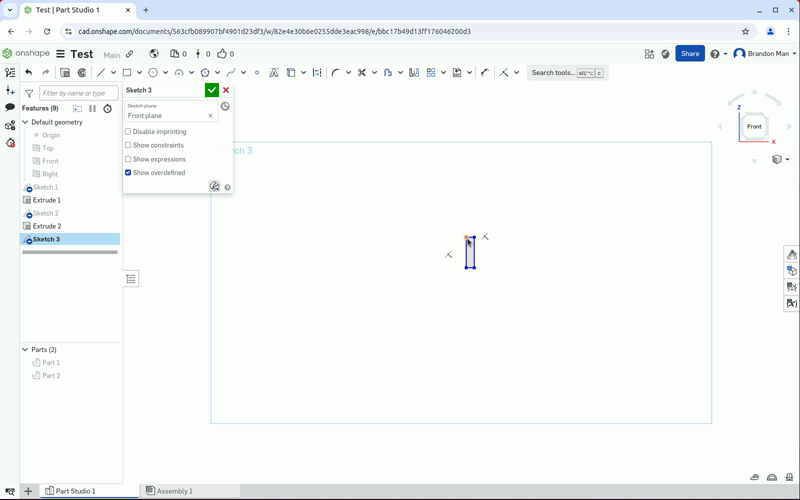
scroll(6)
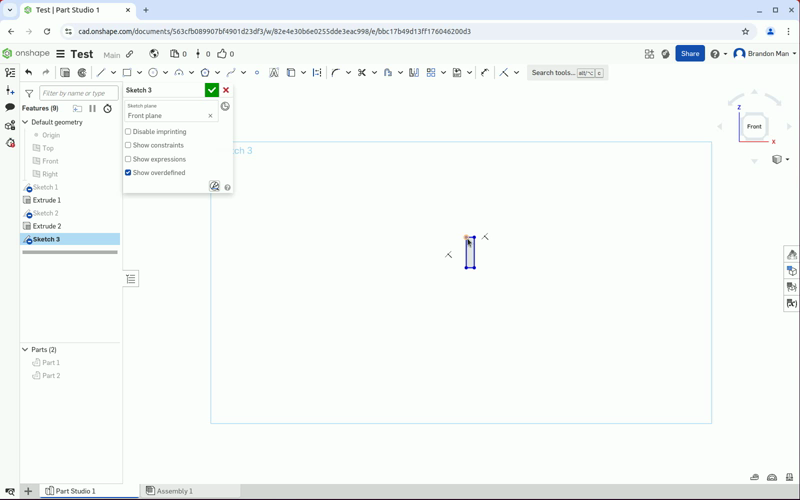
scroll(6)
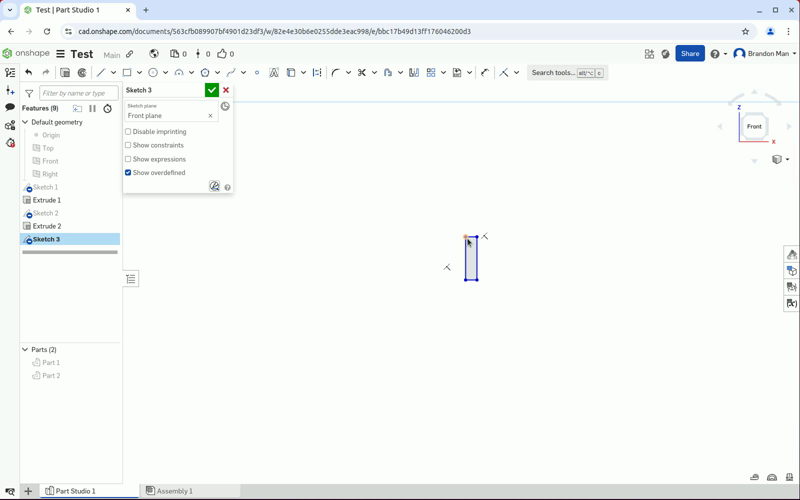
scroll(6)
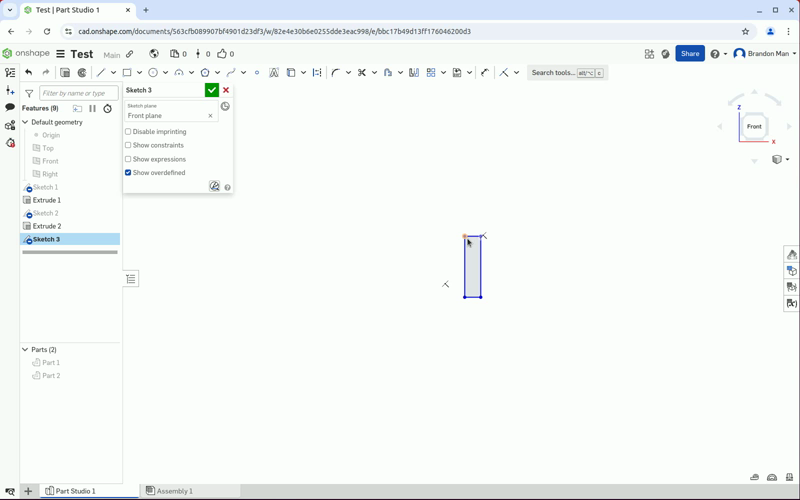
scroll(6)
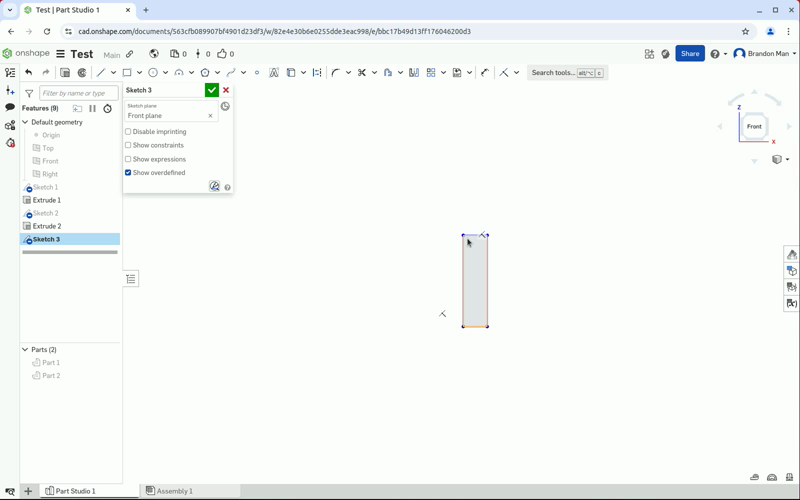
scroll(6)
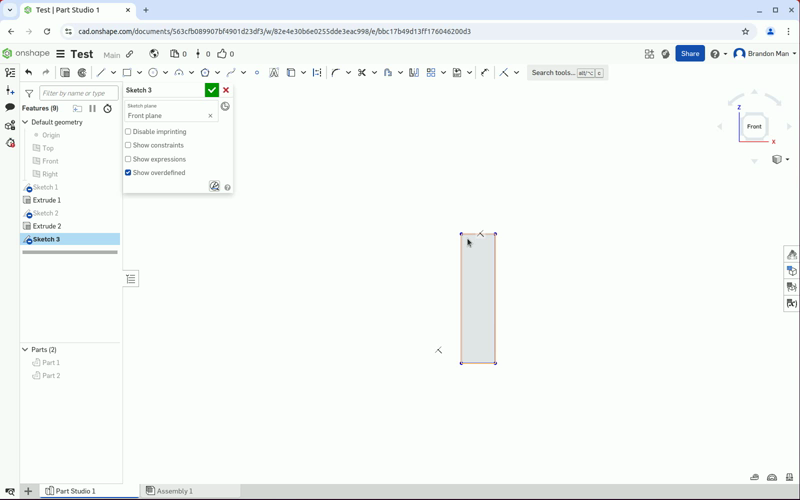
scroll(6)
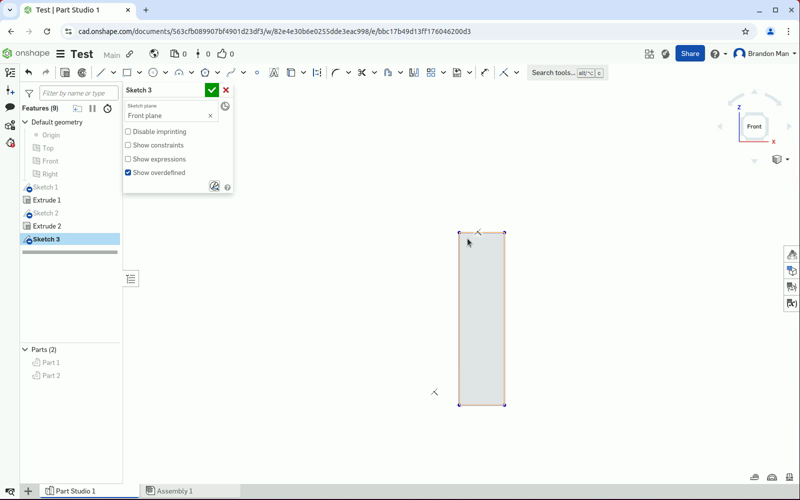
scroll(6)
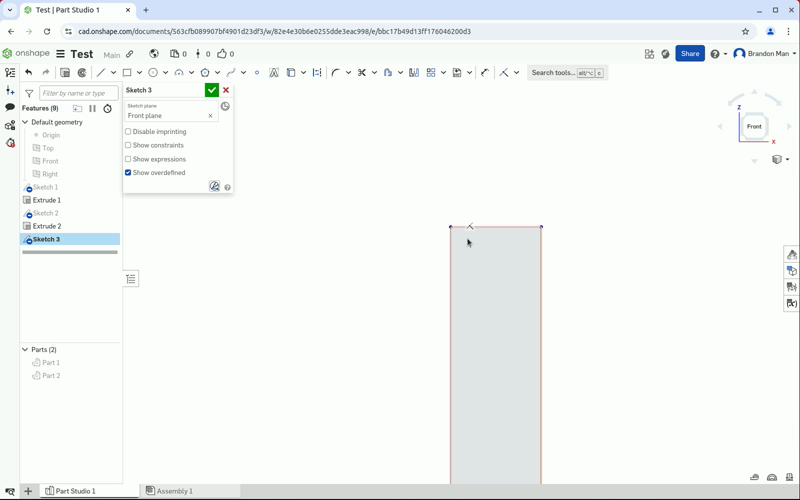
click(467, 238)
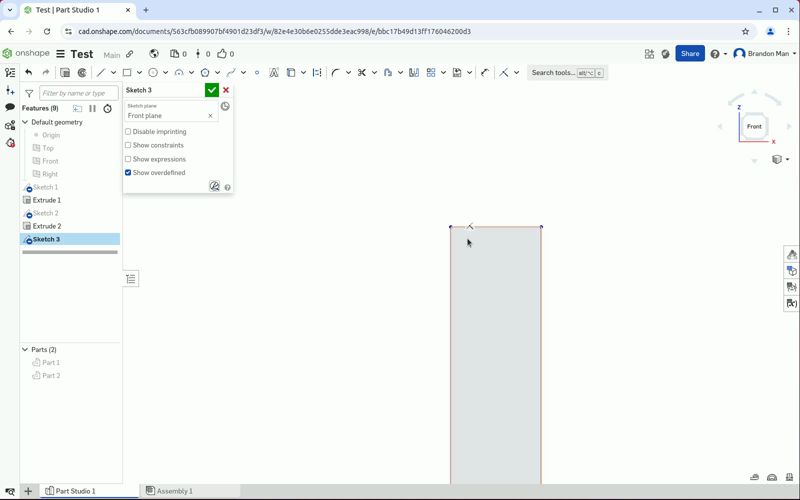
scroll(-6)
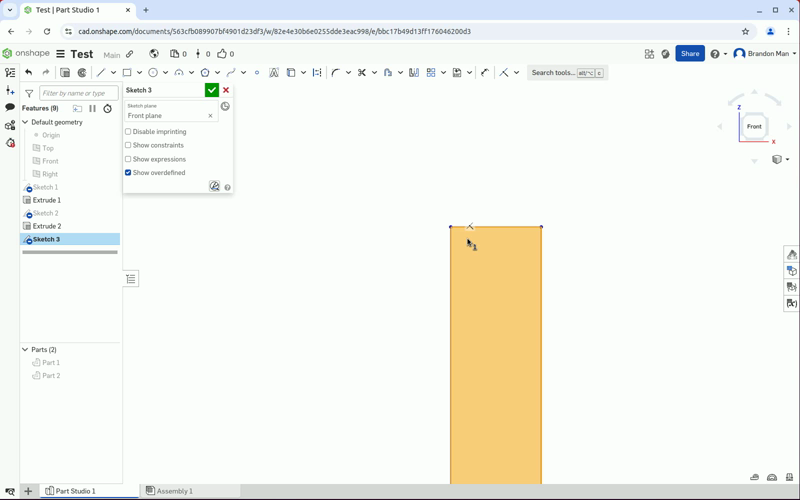
scroll(-6)
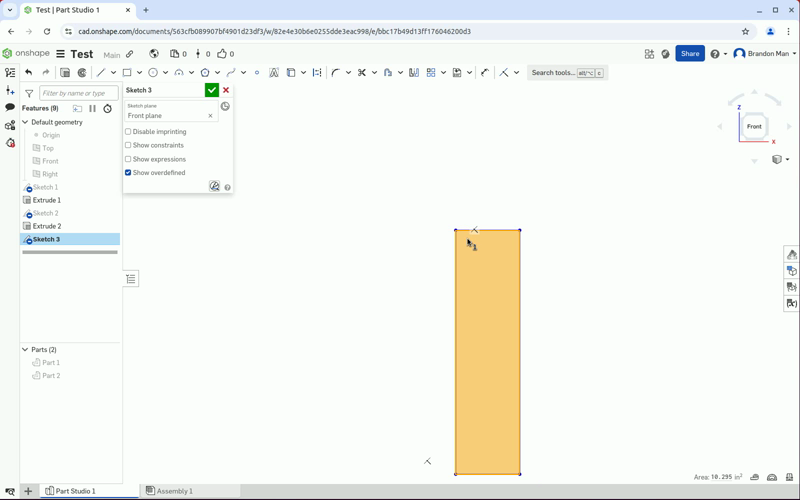
scroll(-6)
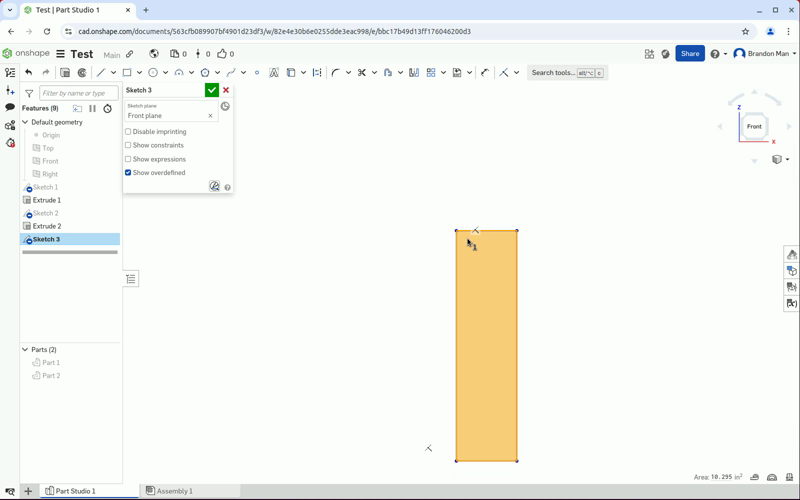
scroll(-6)
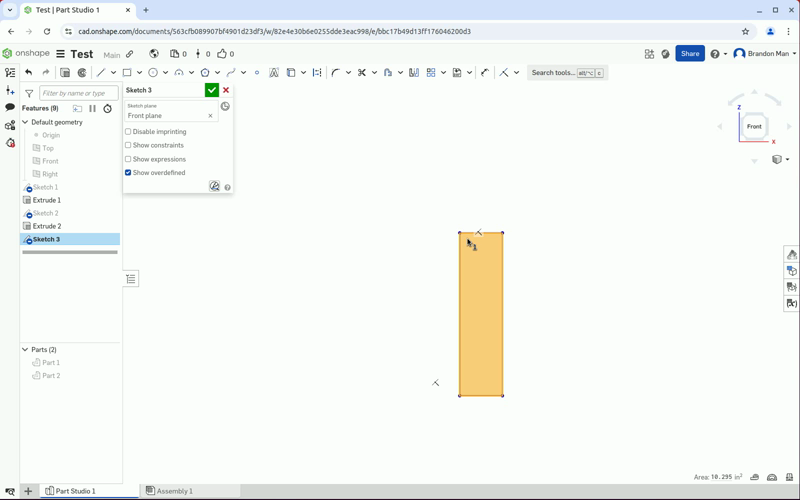
scroll(-6)
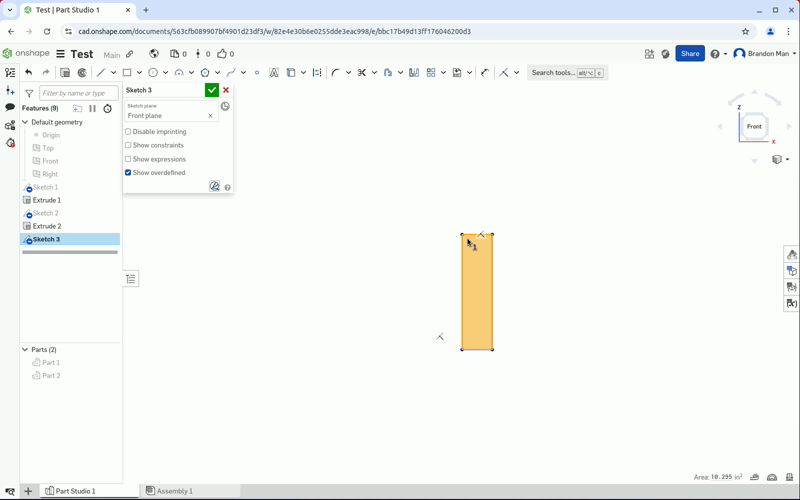
scroll(-6)
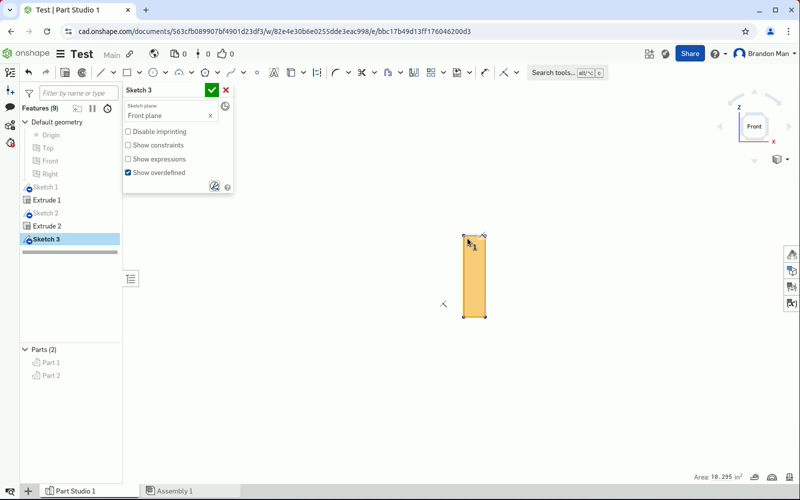
scroll(-6)
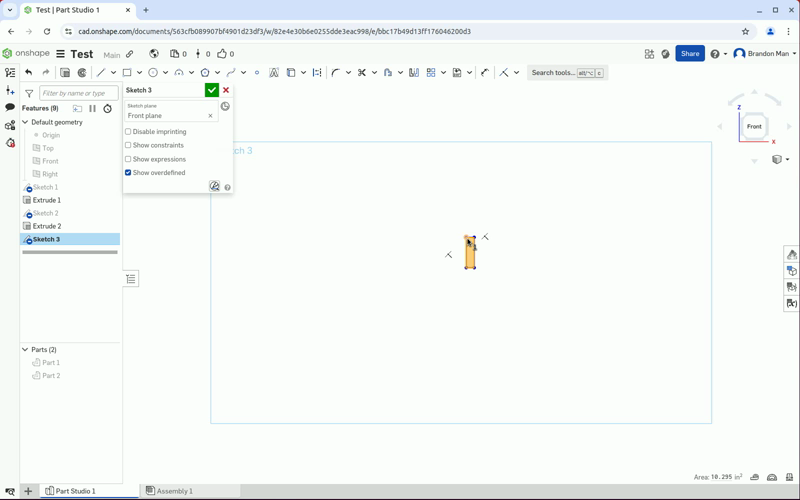
mouse_move(73, 352)
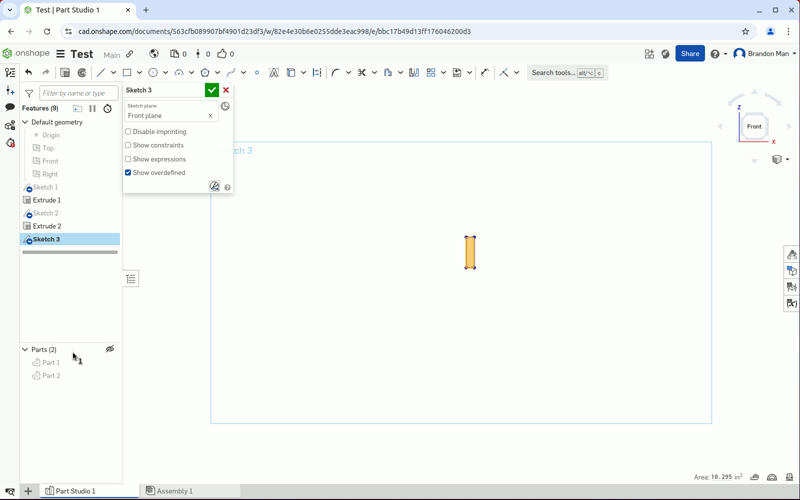
key(shift+y)
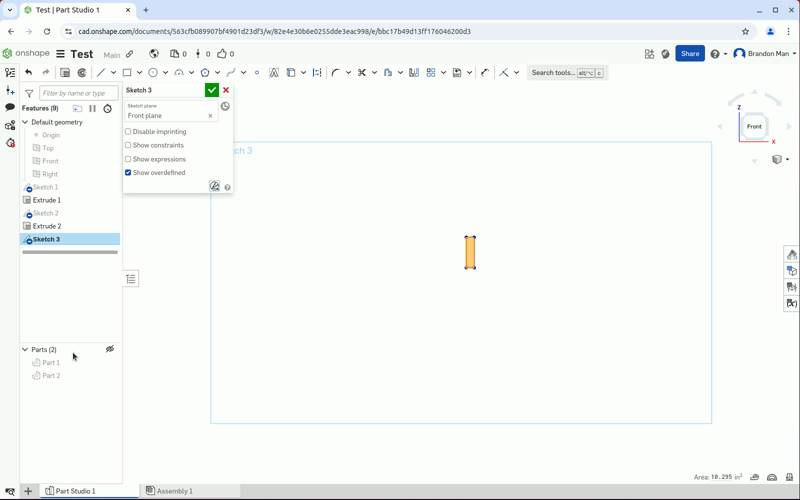
key(shift+e)
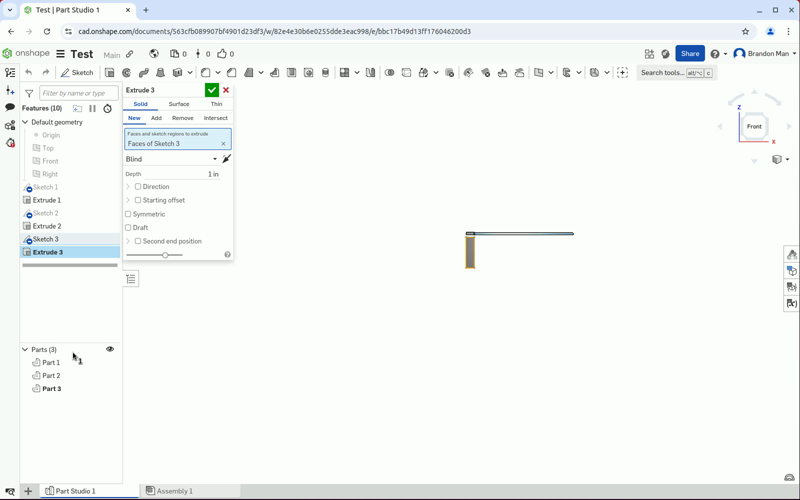
mouse_move(143, 106)
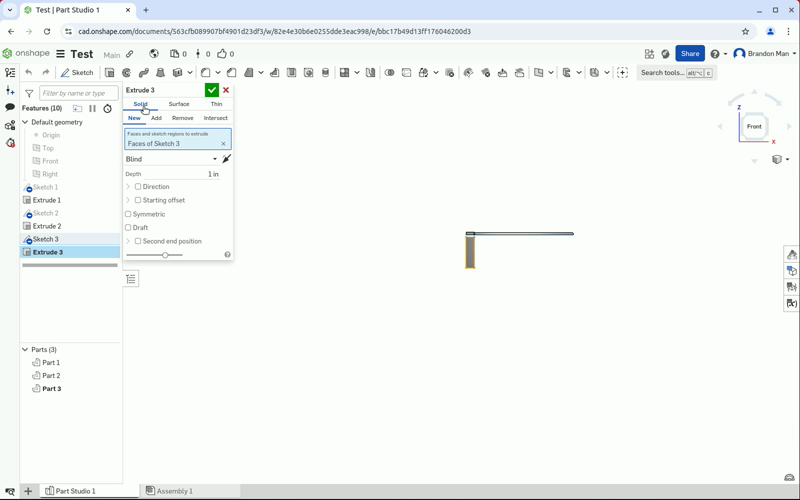
click(143, 106)
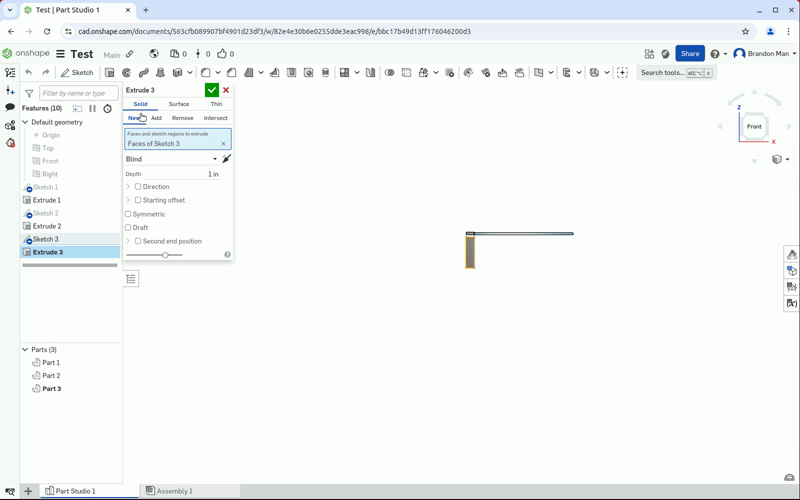
mouse_move(137, 120)
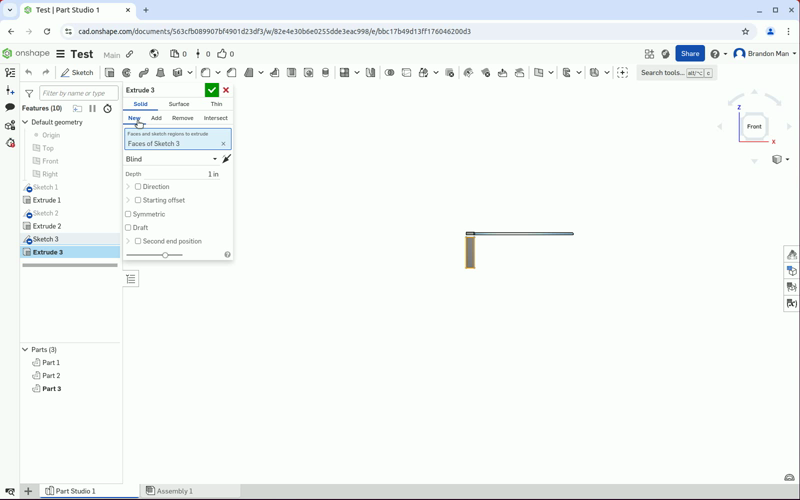
click(137, 120)
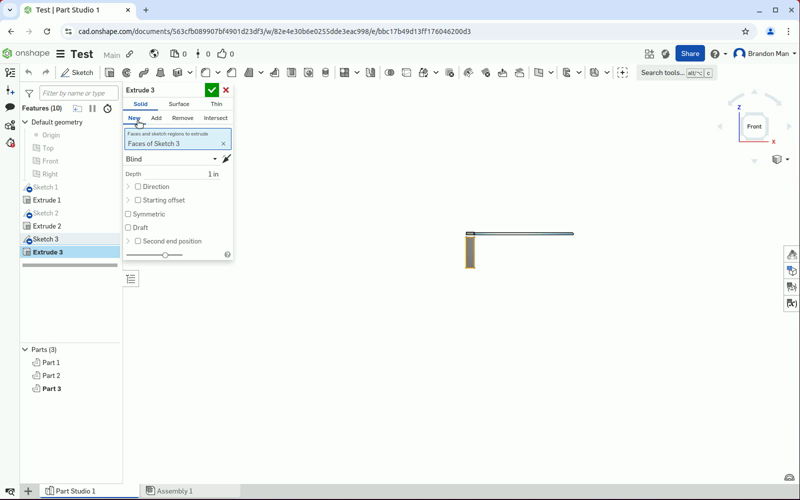
key(tab, 4)
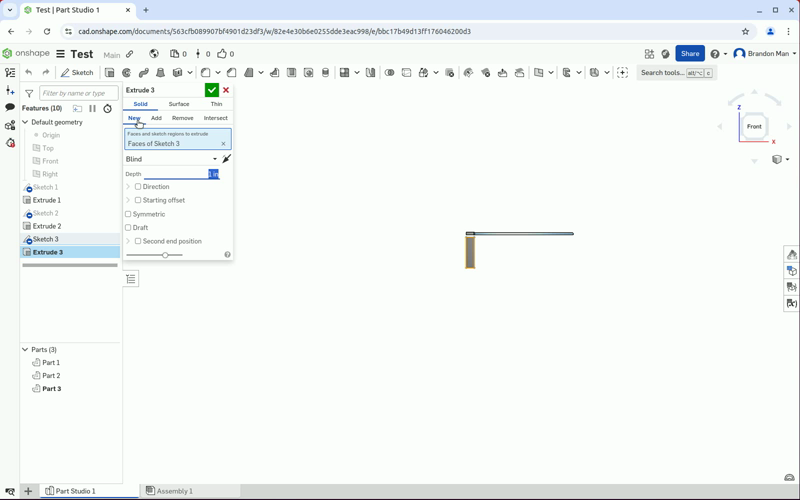
text(1.444)
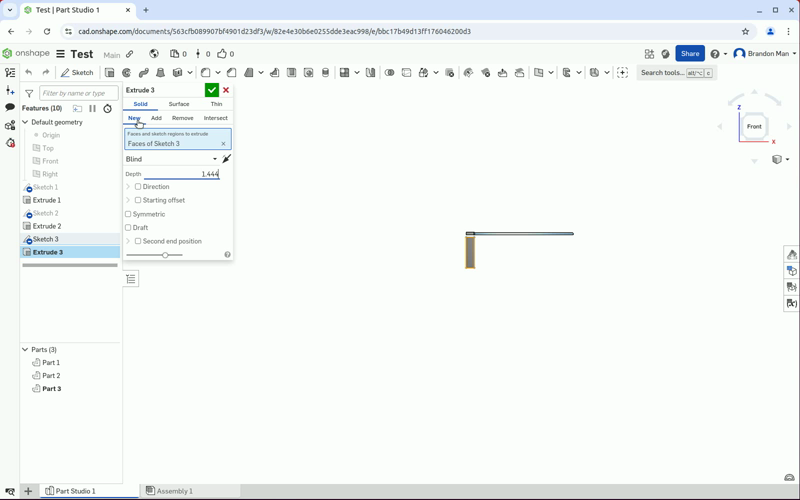
key(enter)
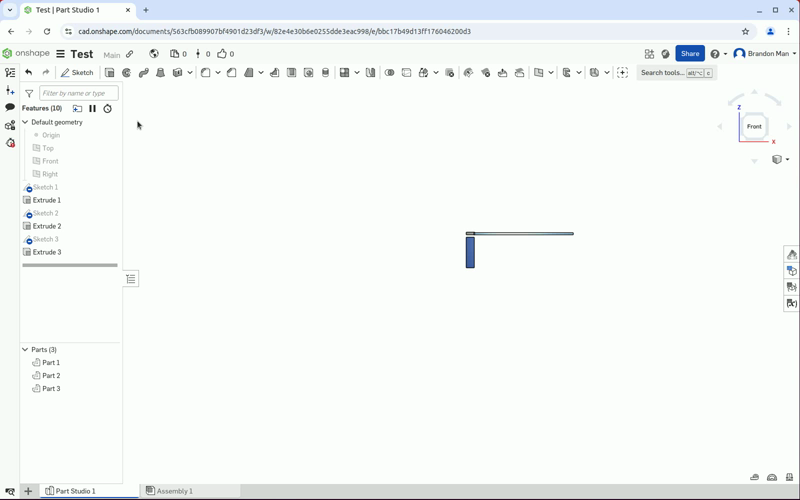
key(shift+h)
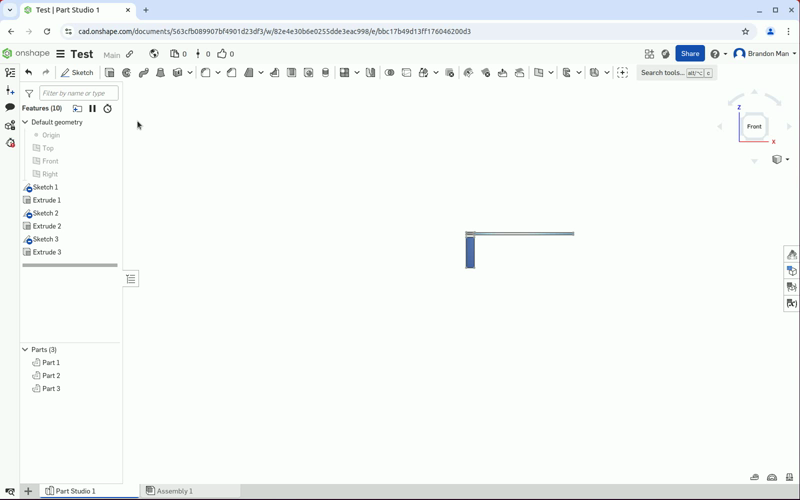
key(shift+h)
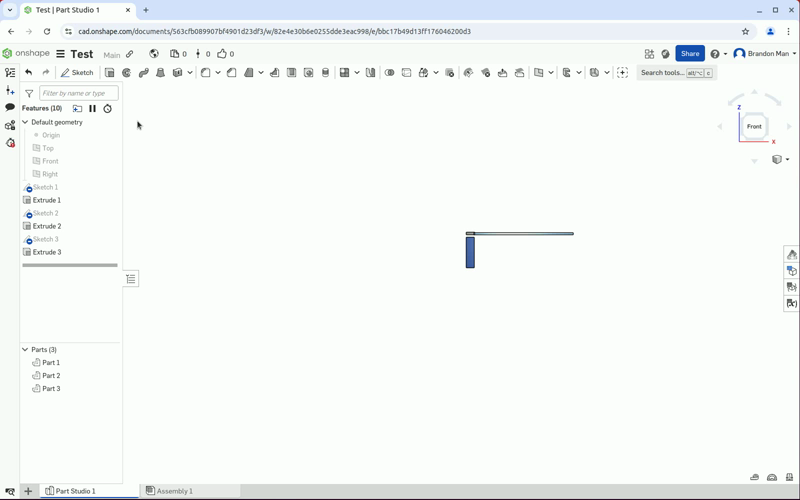
mouse_move(73, 189)
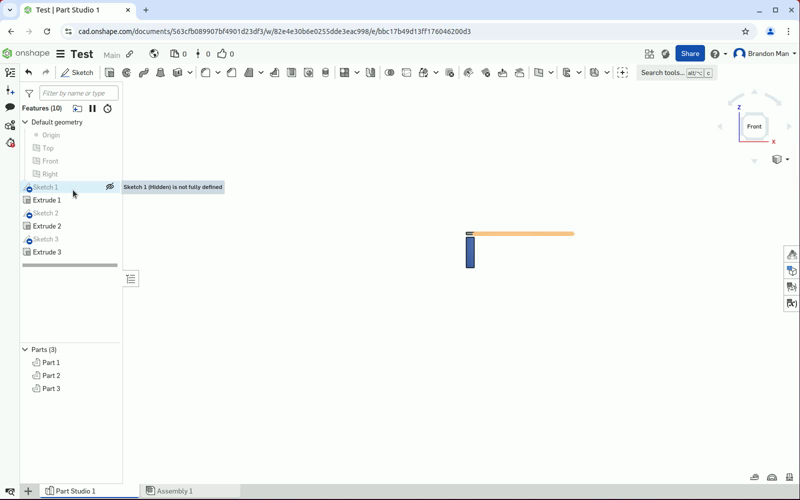
click(73, 189)
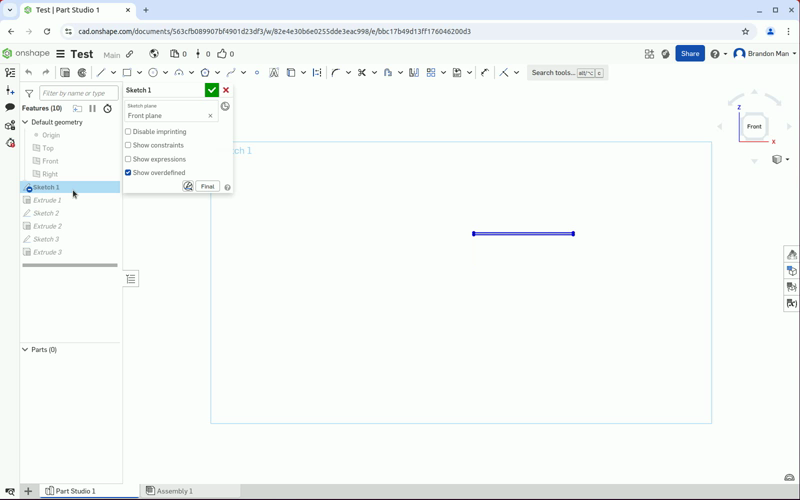
mouse_move(229, 92)
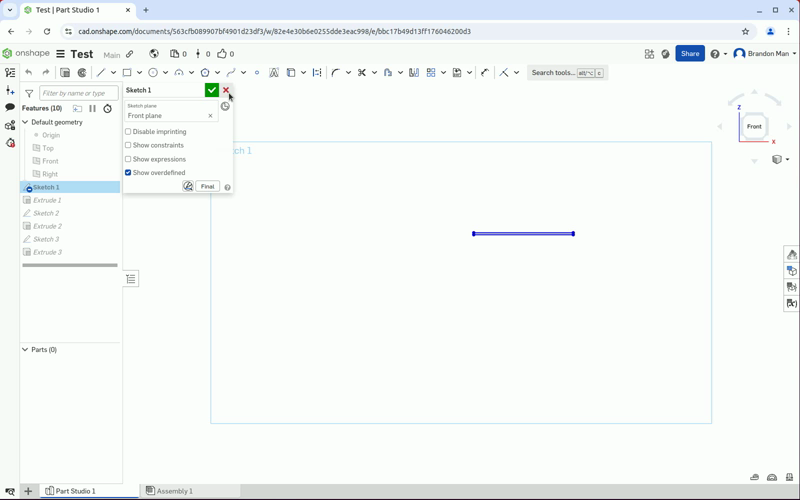
click(229, 92)
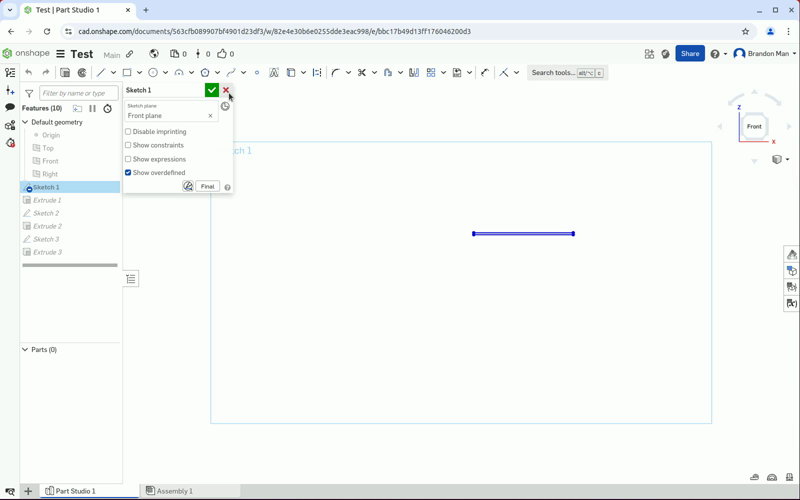
key(shift+s)
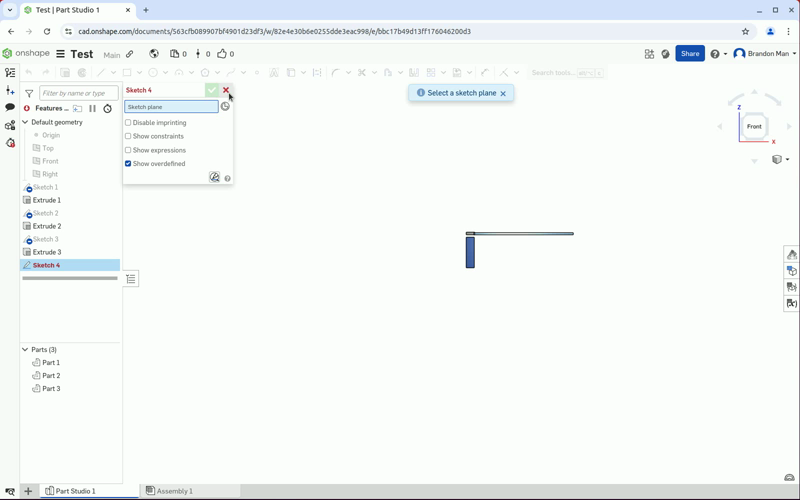
mouse_move(73, 163)
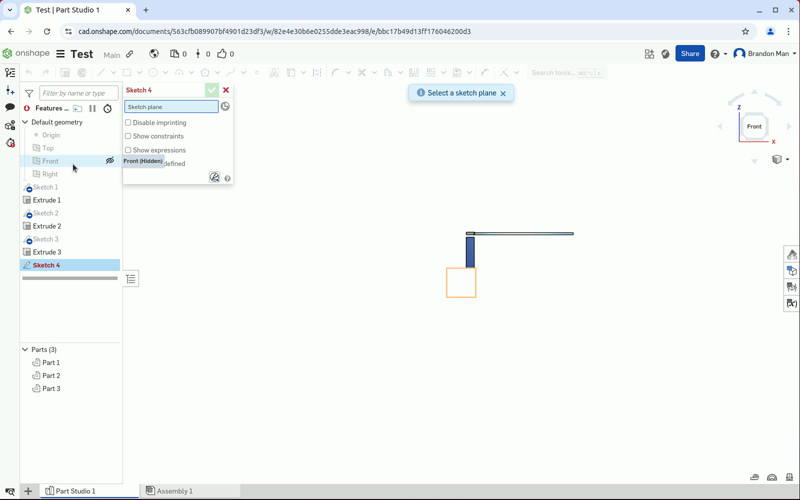
click(73, 163)
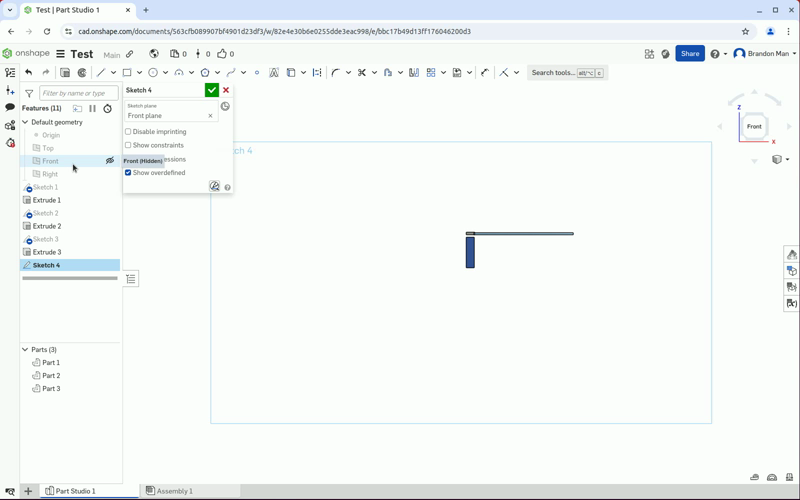
mouse_move(73, 352)
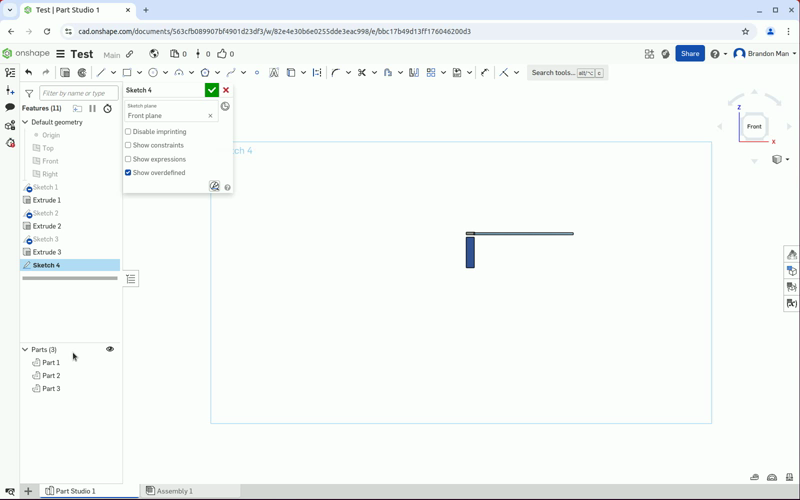
key(y)
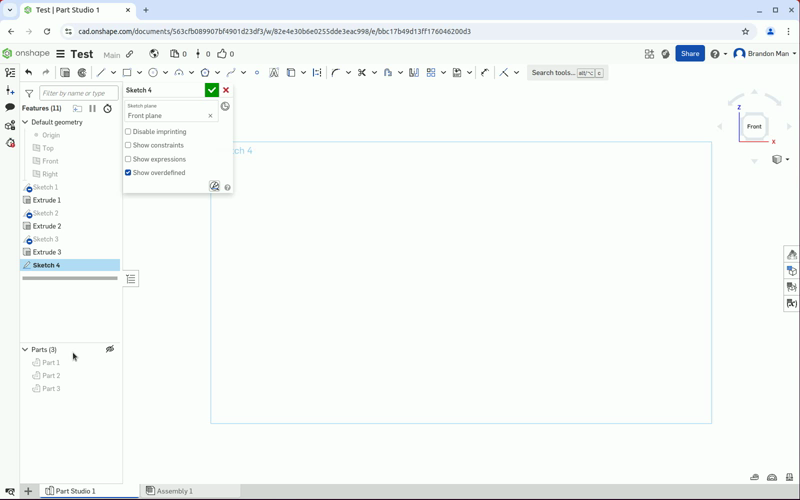
key(l)
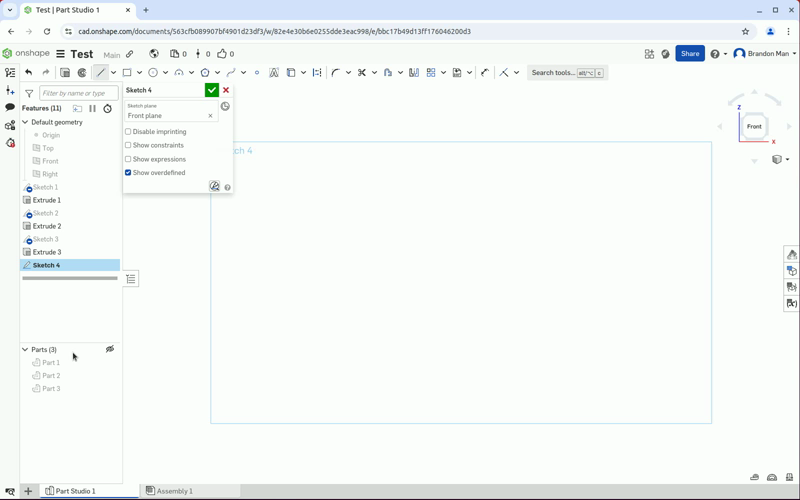
key_down(shift)
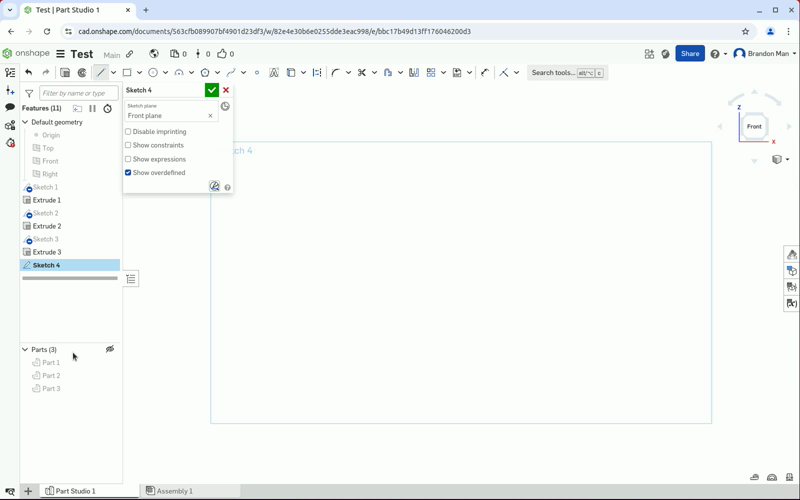
mouse_move(466, 203)
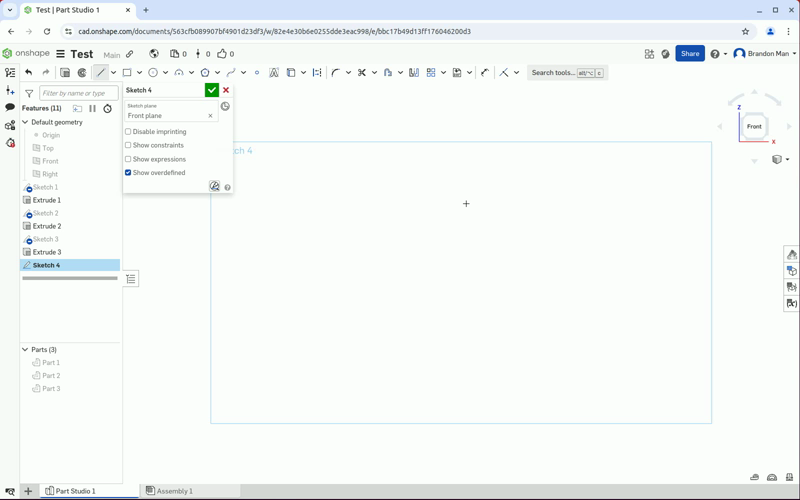
click(466, 203)
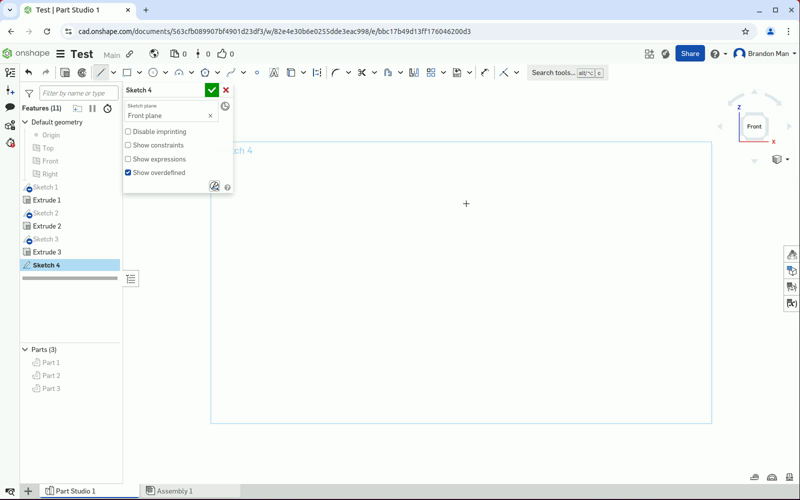
key_up(shift)
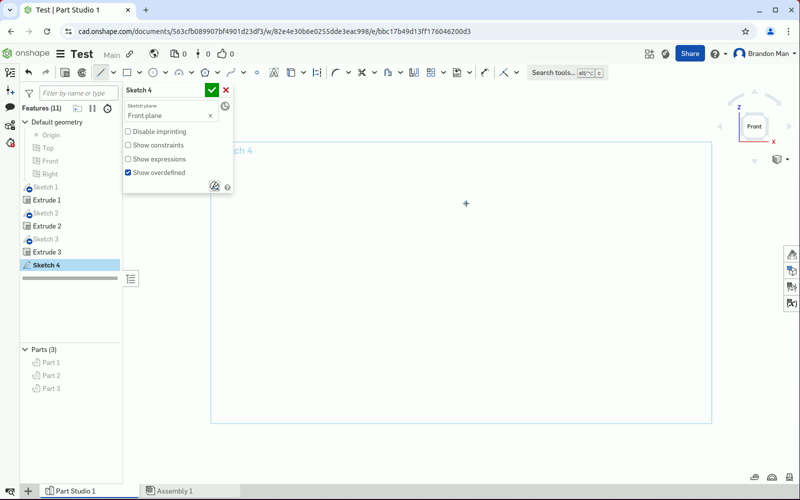
key_down(shift)
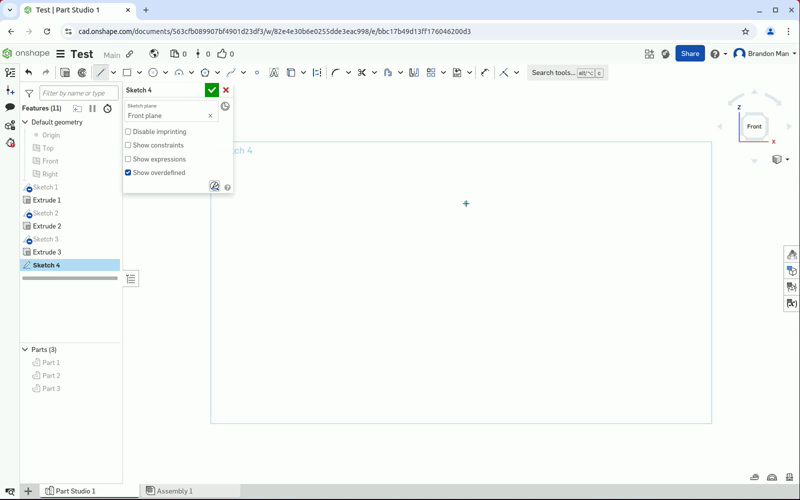
mouse_move(573, 203)
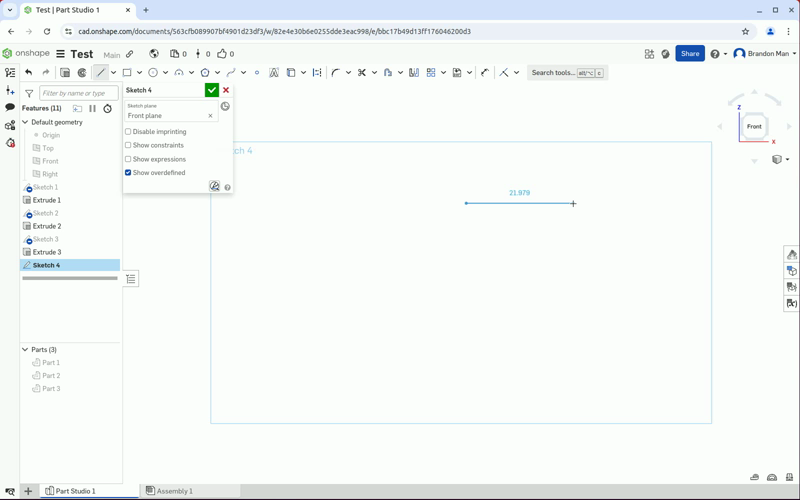
click(573, 203)
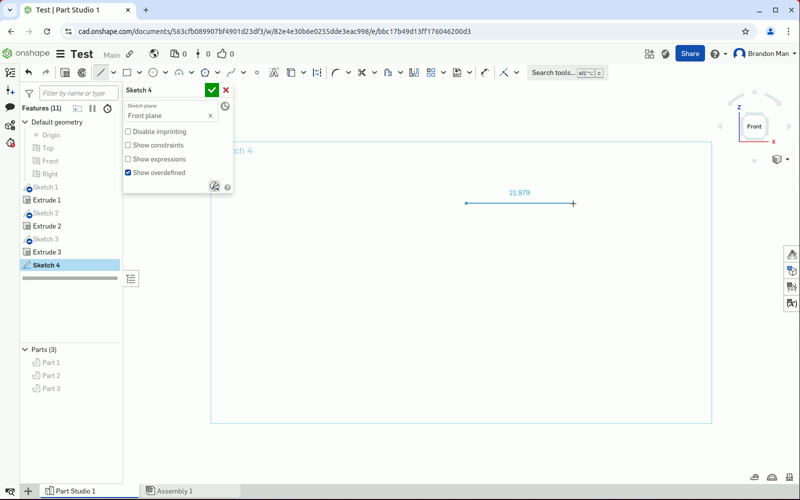
key_up(shift)
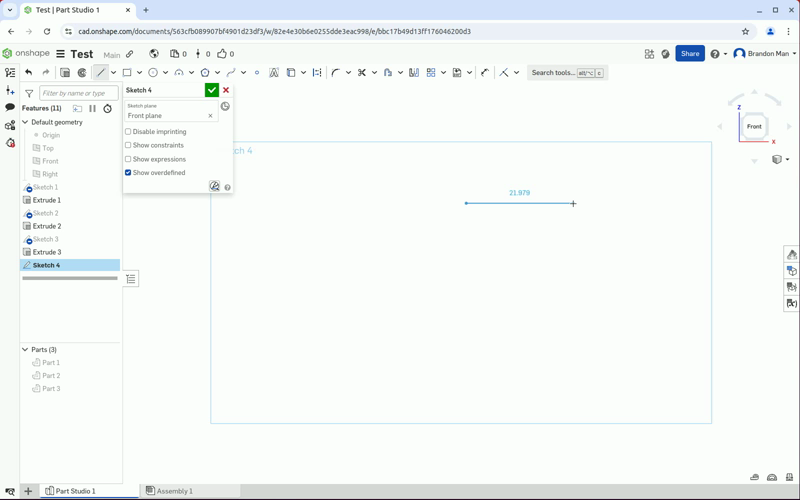
key_down(shift)
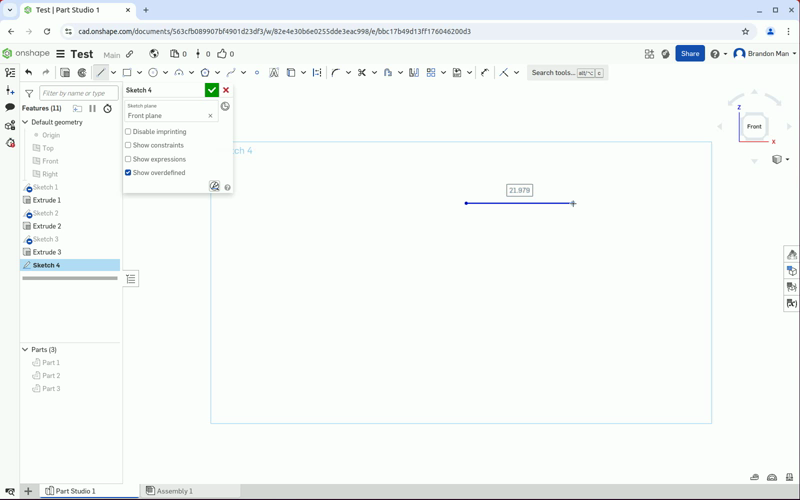
mouse_move(589, 203)
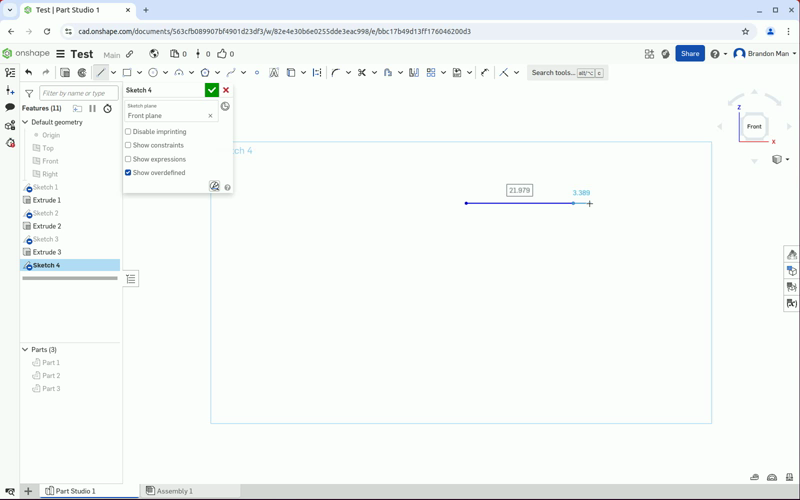
mouse_move(573, 189)
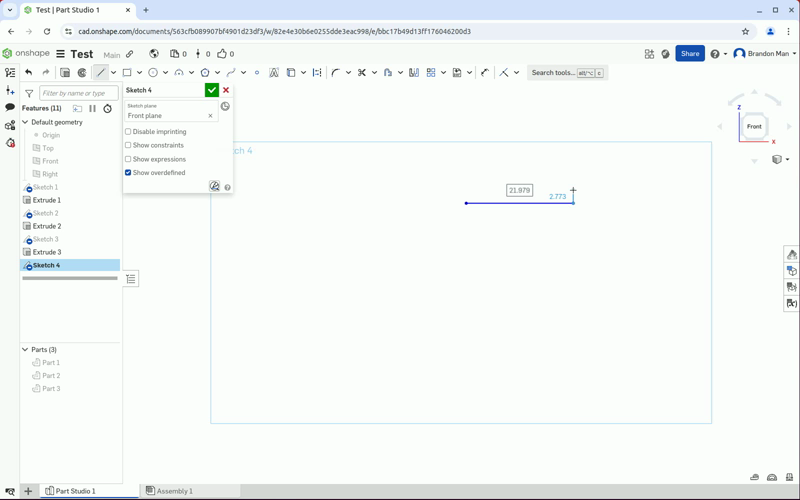
click(573, 189)
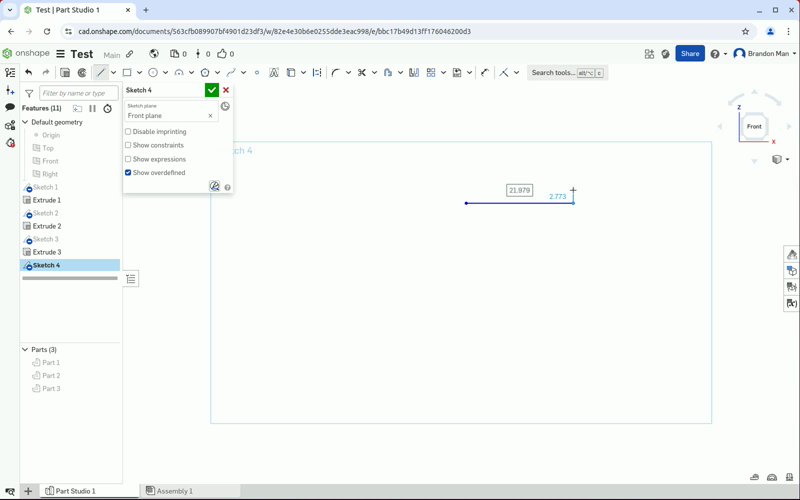
key_up(shift)
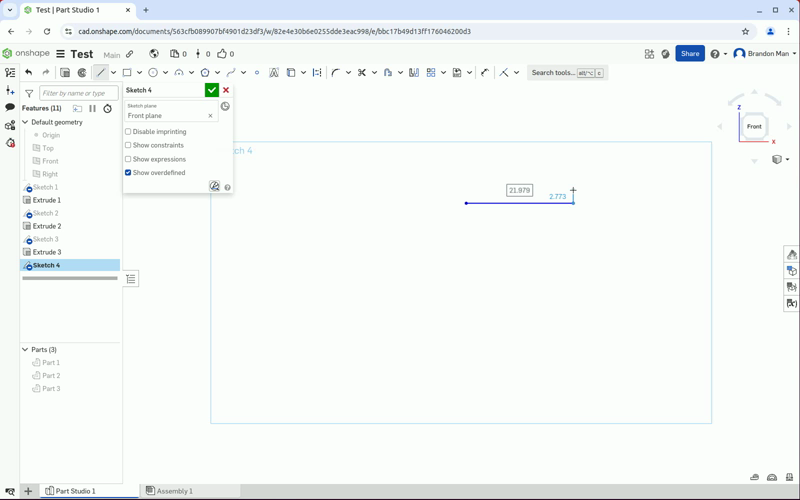
key_down(shift)
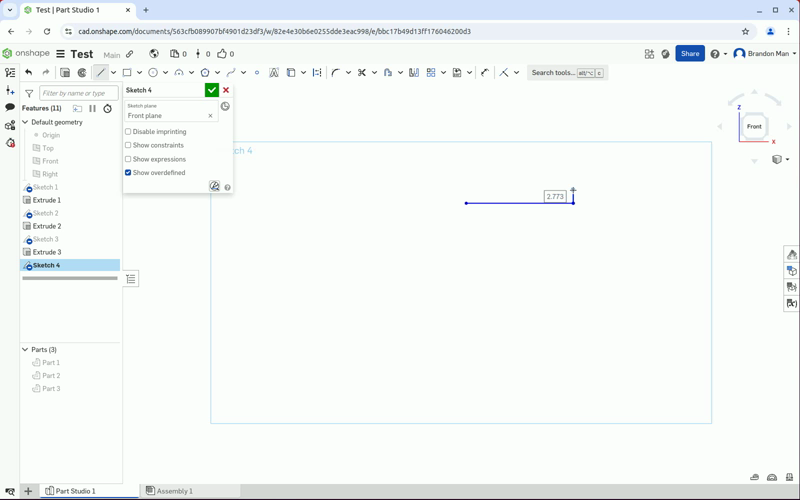
mouse_move(466, 189)
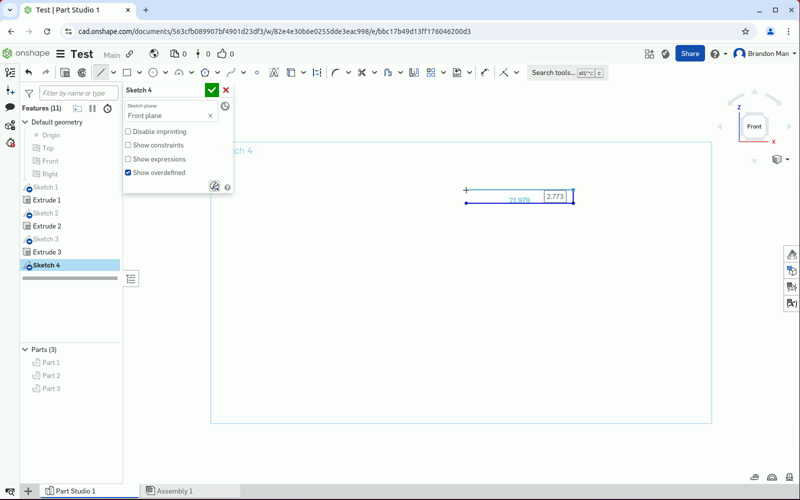
click(466, 189)
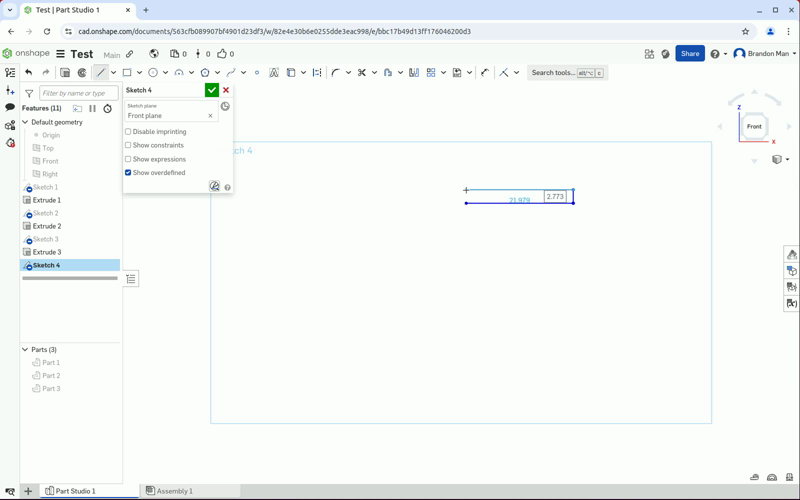
key_up(shift)
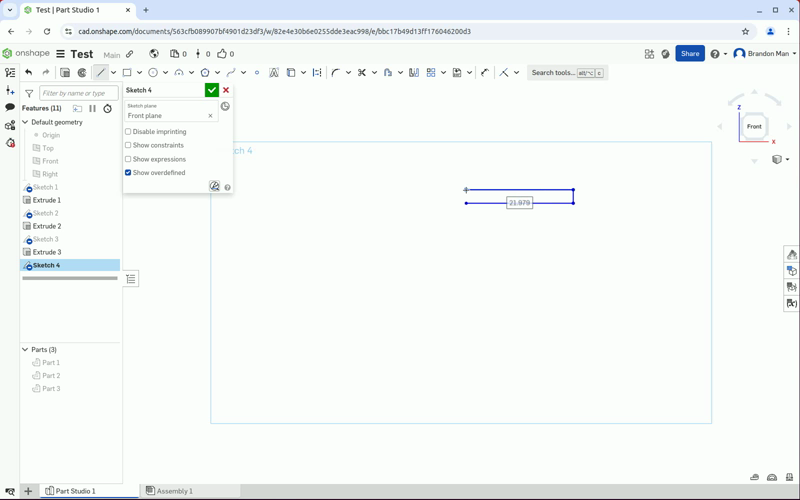
mouse_move(496, 189)
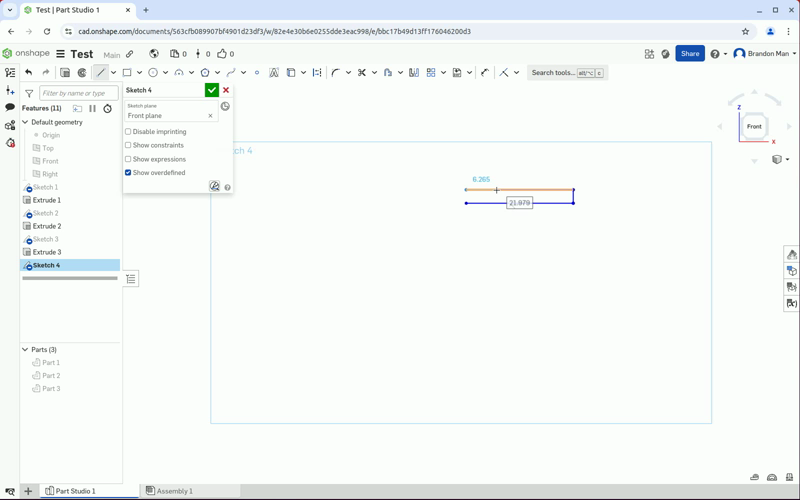
key_down(shift)
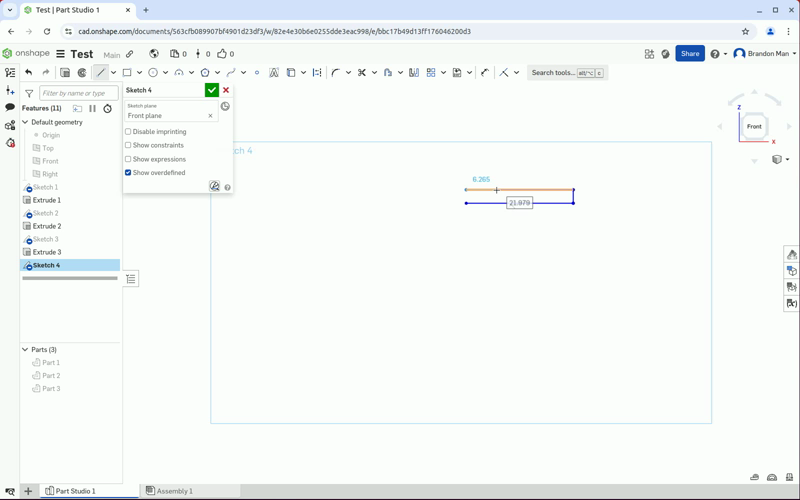
mouse_move(466, 203)
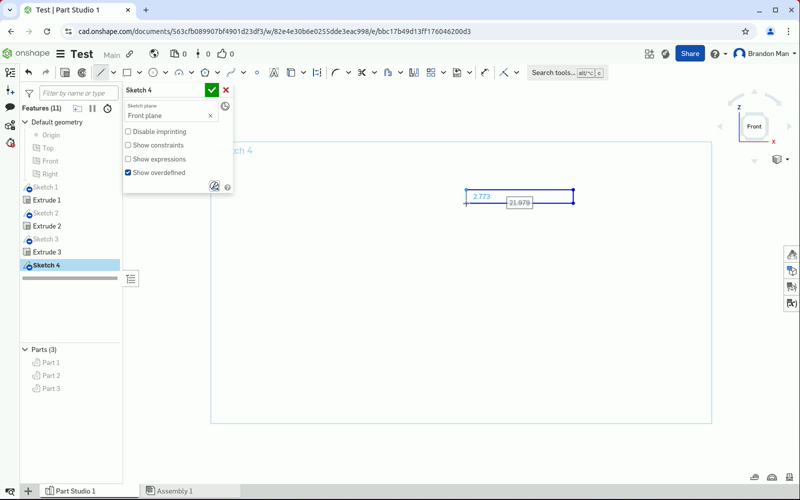
key_up(shift)
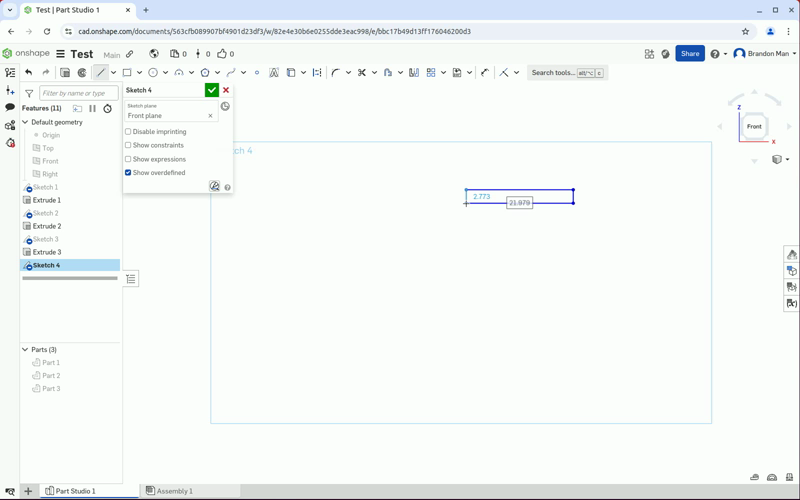
click(466, 203)
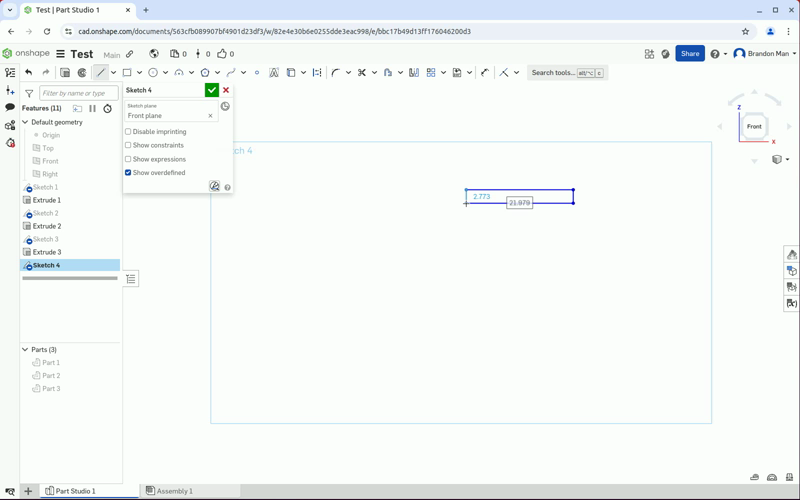
key(esc)
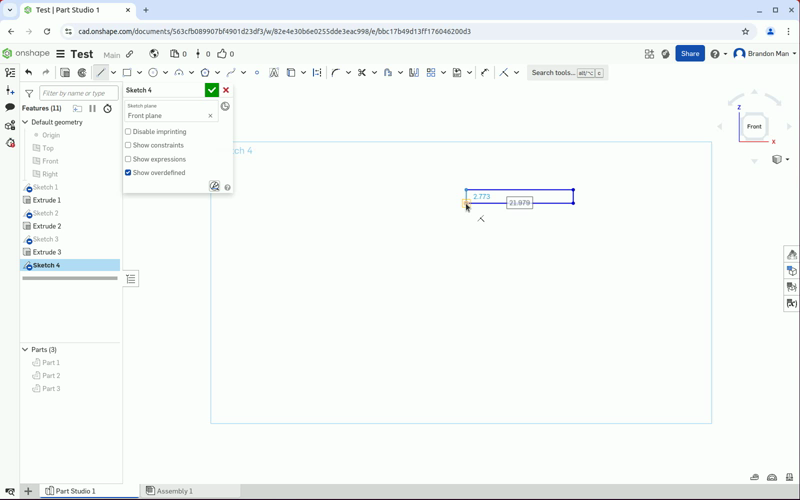
mouse_move(477, 197)
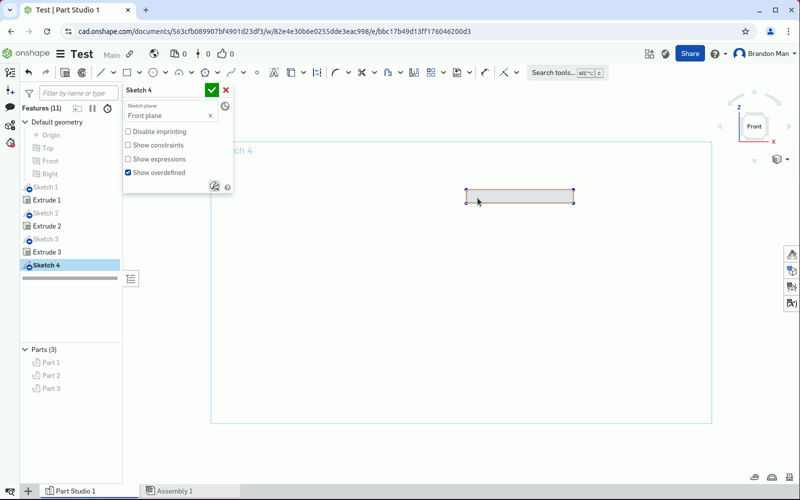
scroll(6)
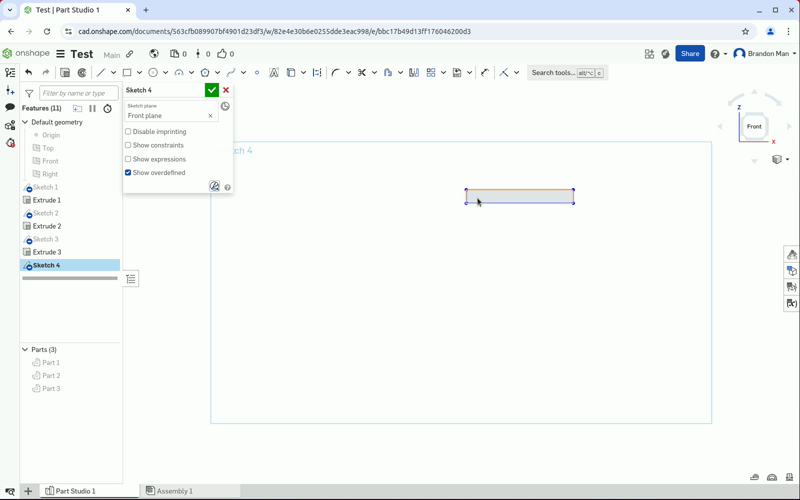
scroll(6)
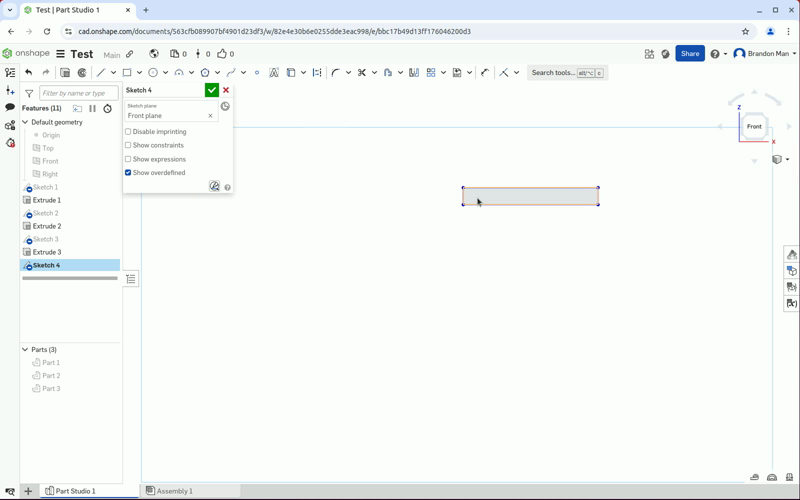
scroll(6)
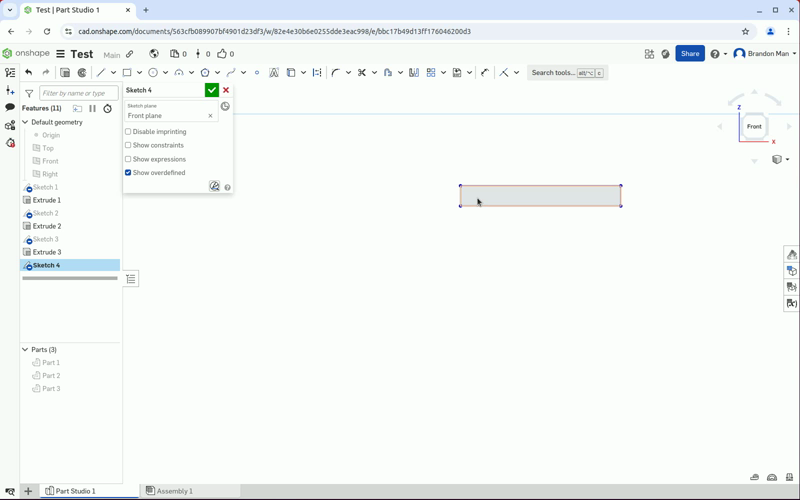
scroll(6)
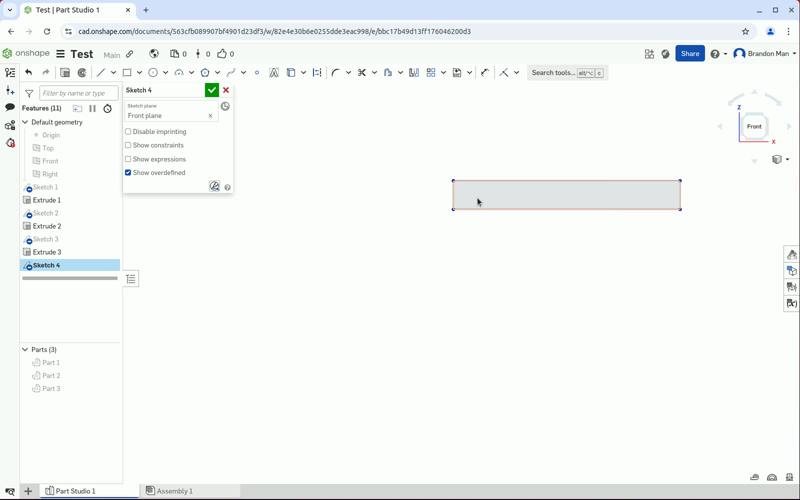
scroll(6)
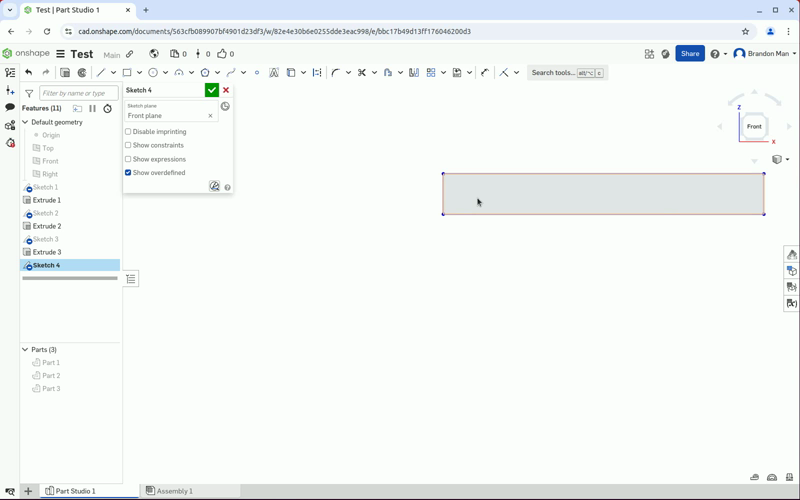
scroll(6)
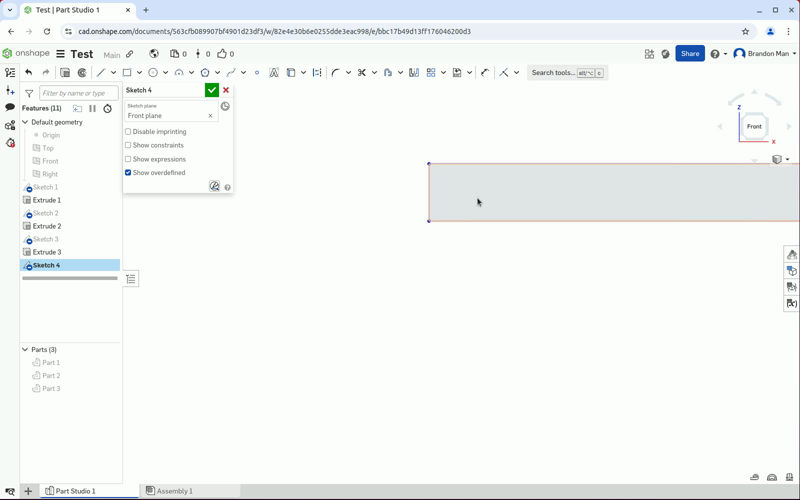
scroll(6)
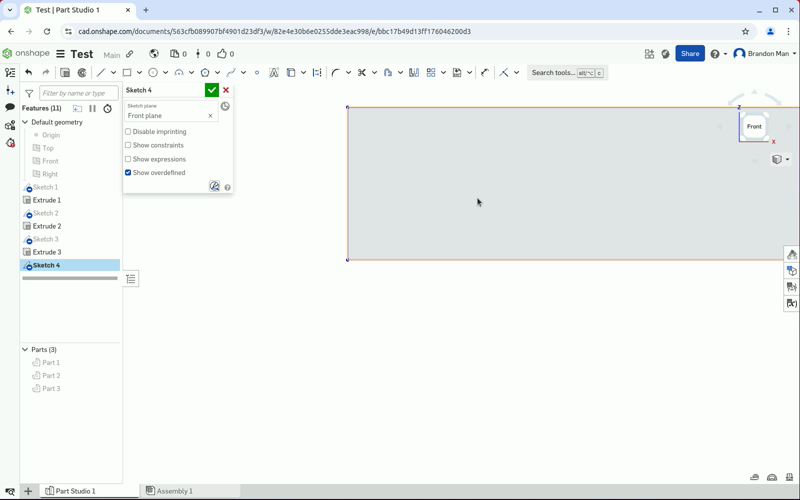
click(477, 197)
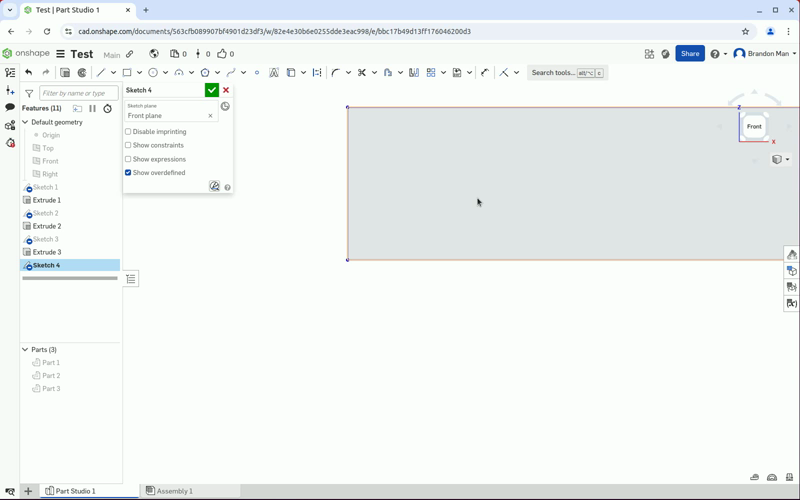
scroll(-6)
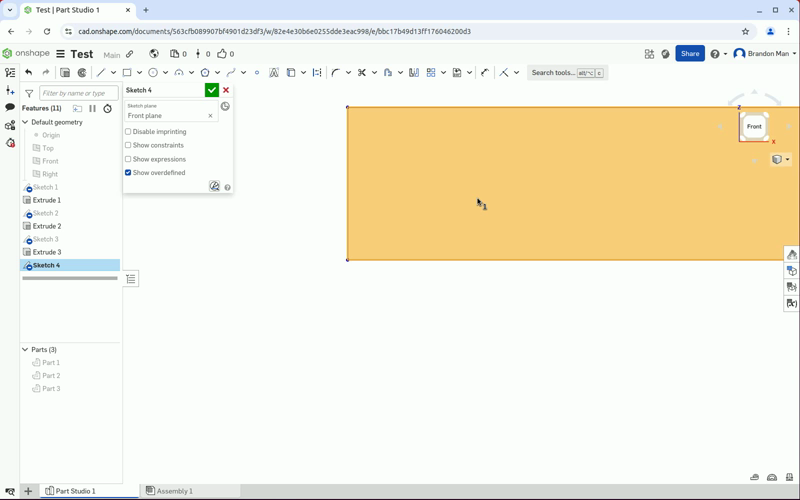
scroll(-6)
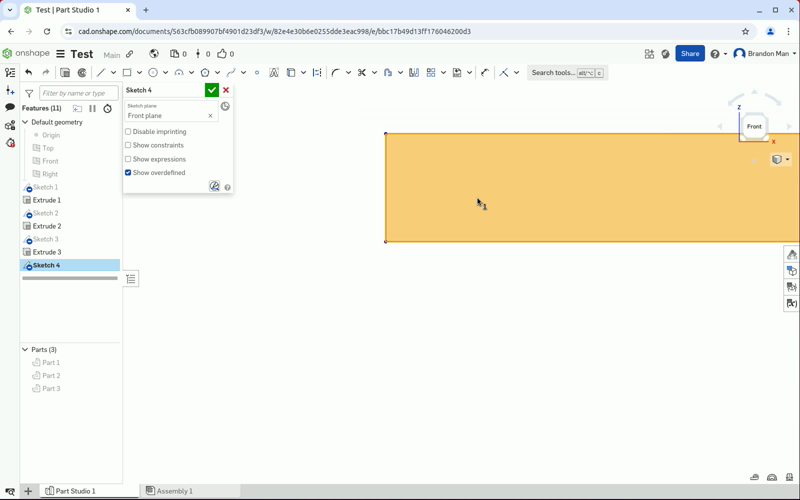
scroll(-6)
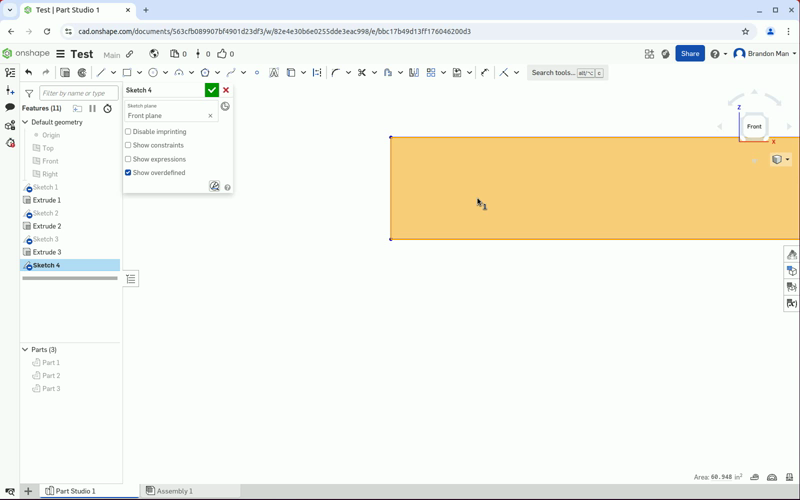
scroll(-6)
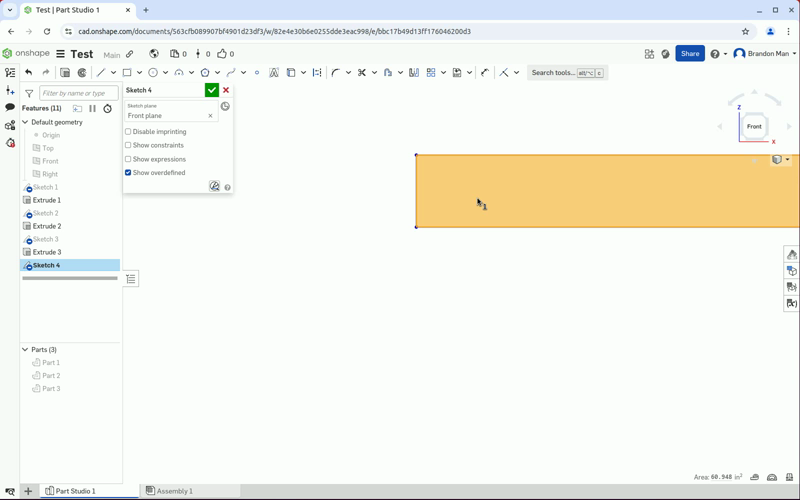
scroll(-6)
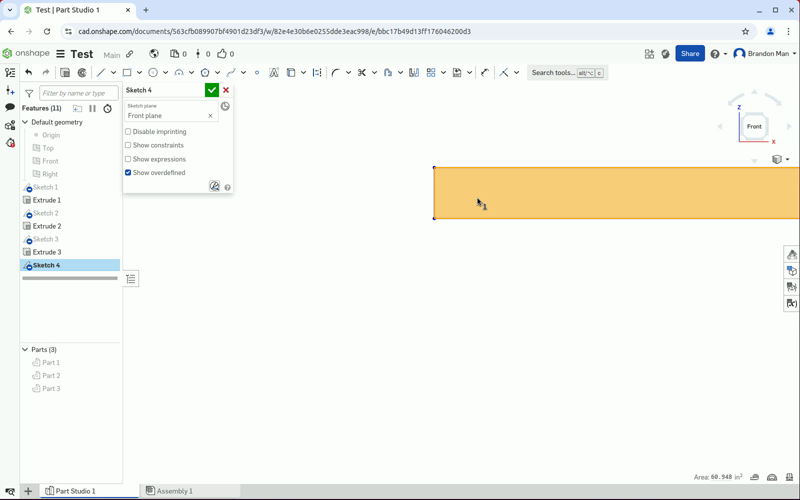
scroll(-6)
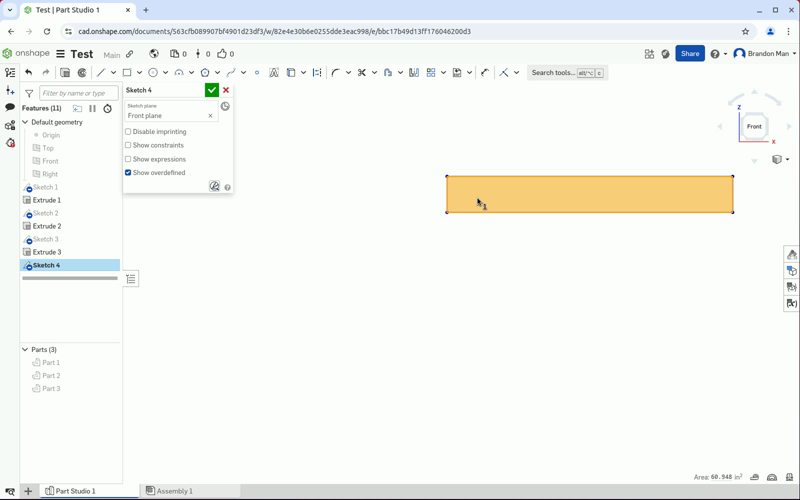
scroll(-6)
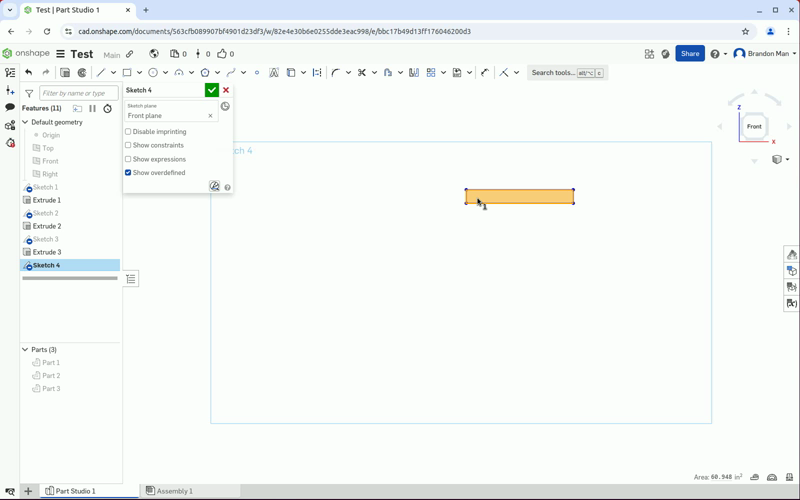
mouse_move(73, 352)
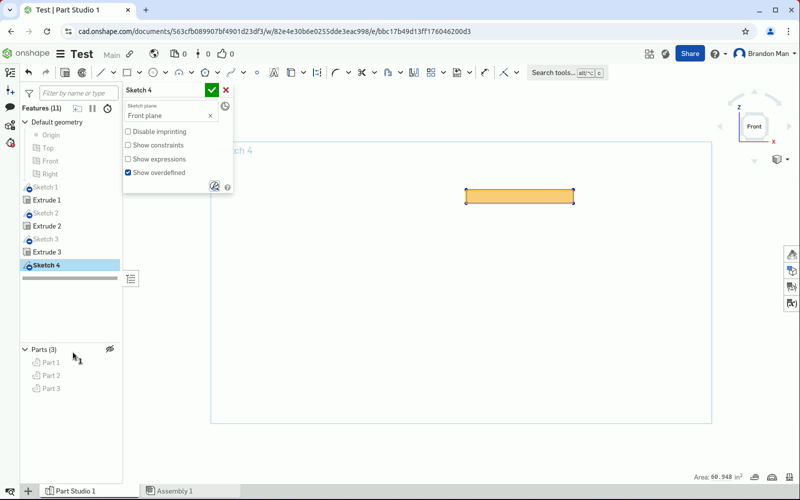
key(shift+y)
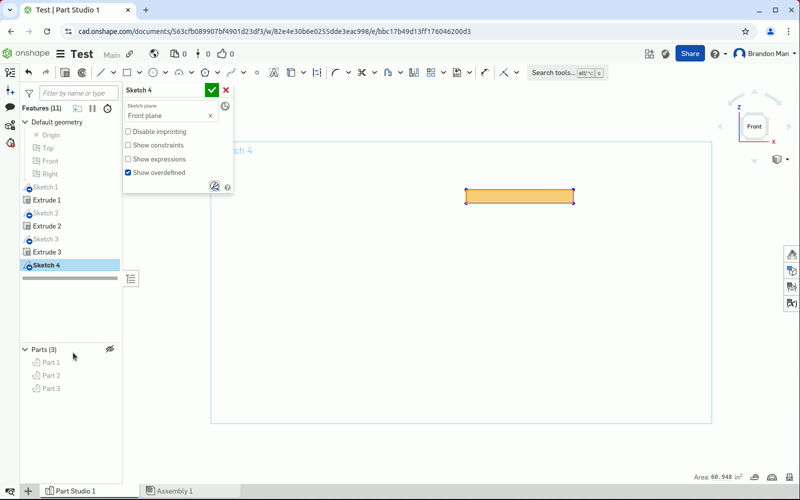
key(shift+e)
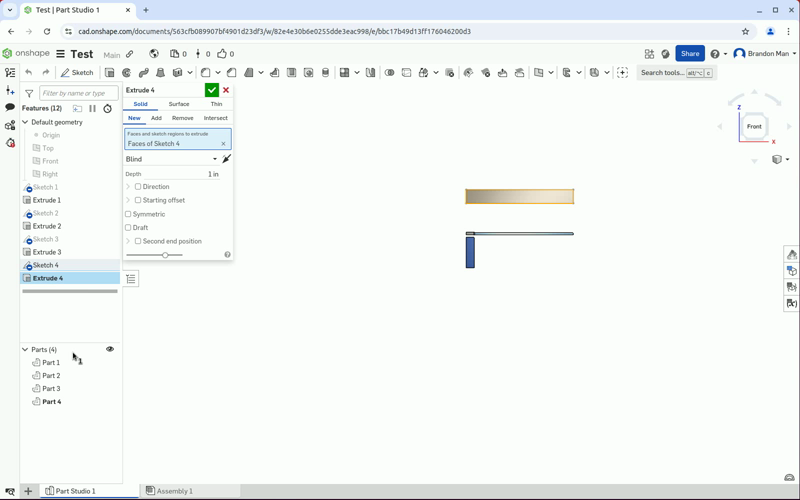
mouse_move(143, 106)
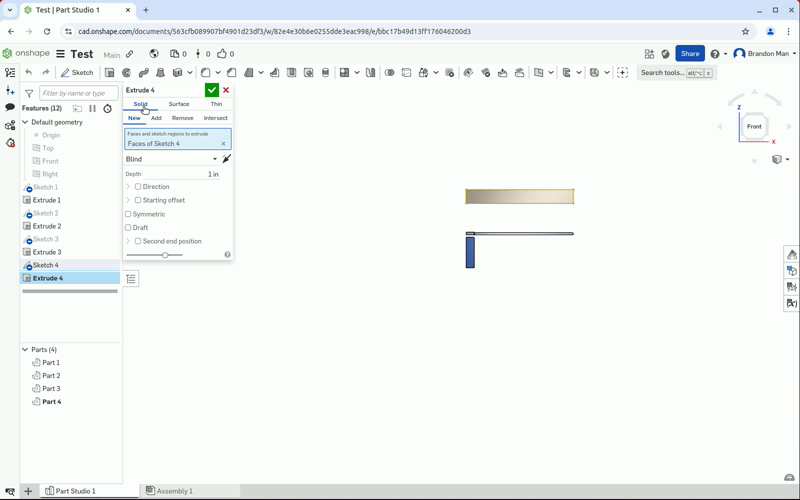
click(143, 106)
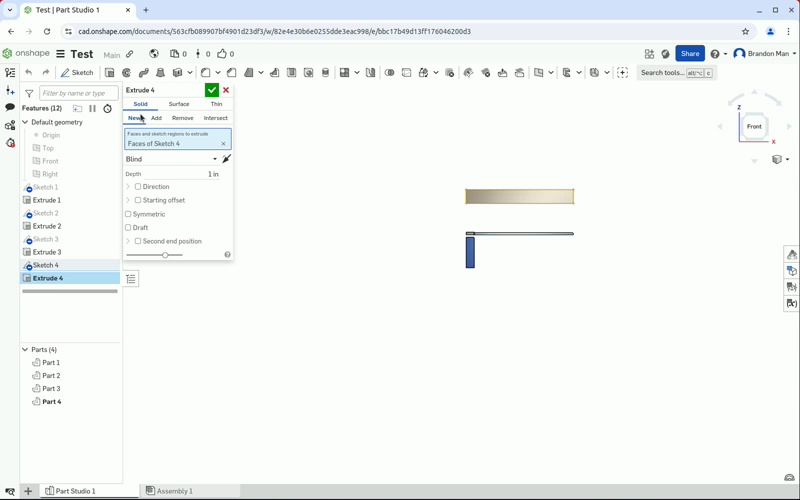
mouse_move(137, 120)
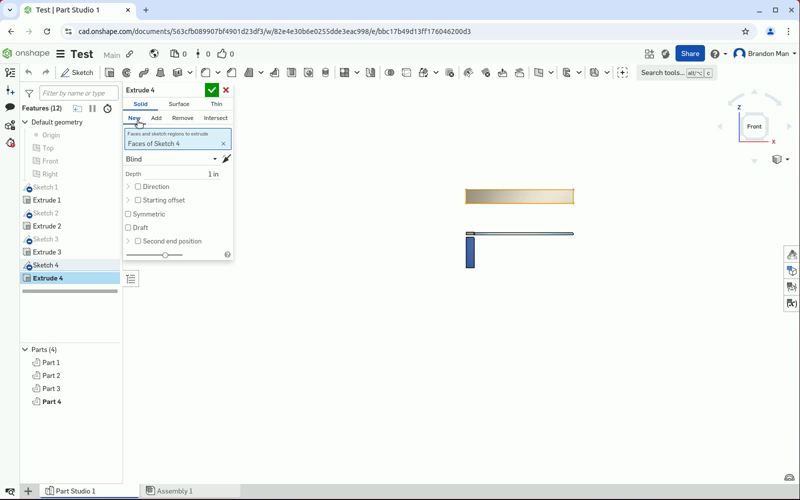
click(137, 120)
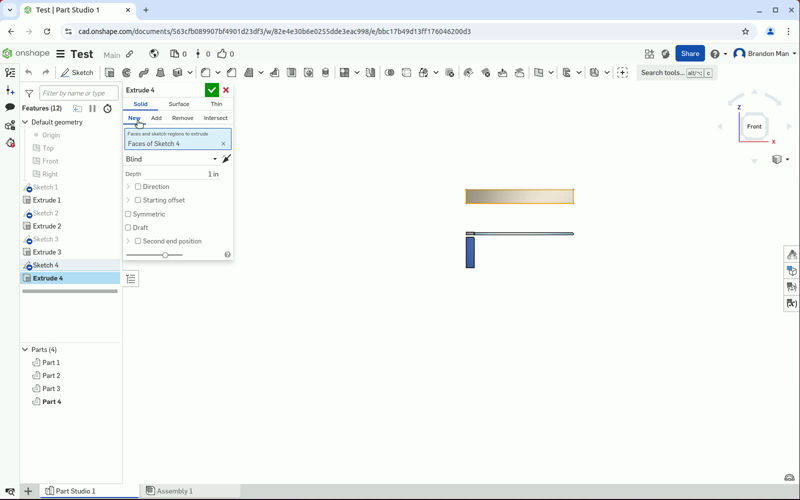
key(tab, 4)
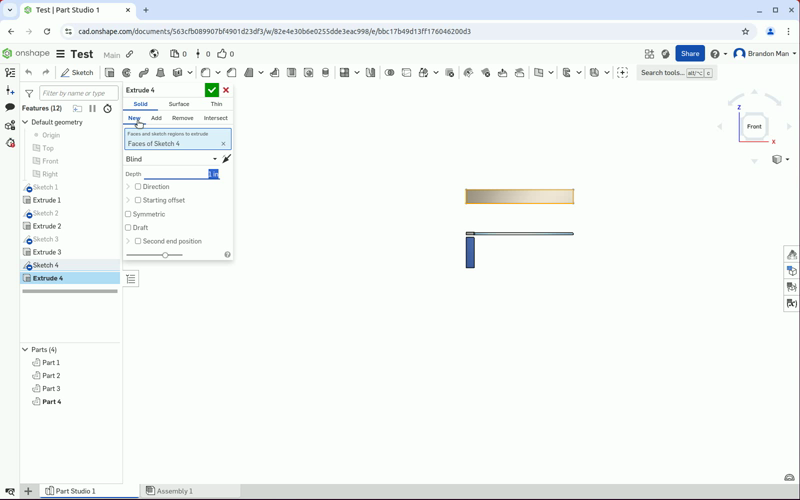
text(0.481)
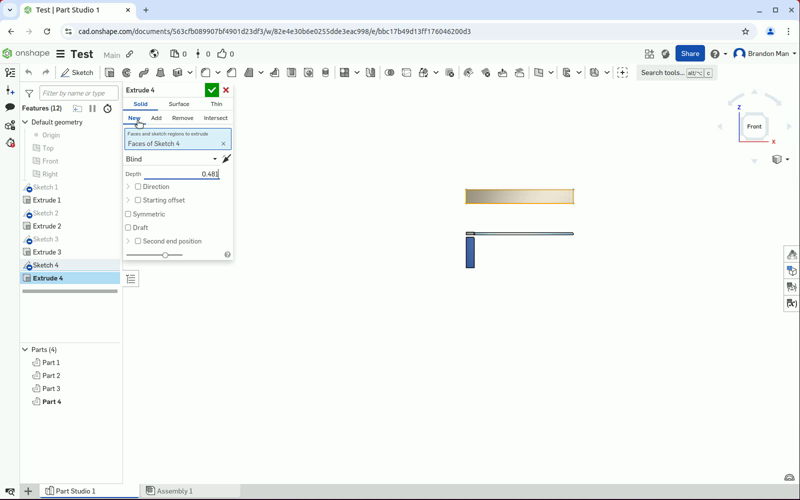
key(enter)
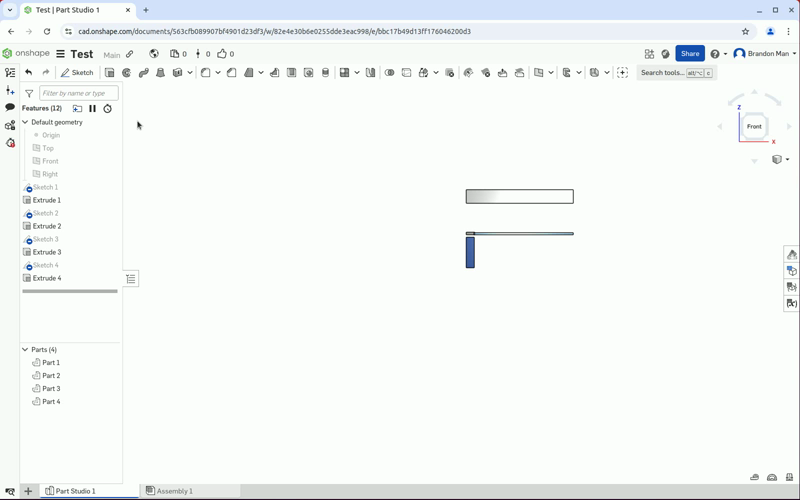
key(shift+h)
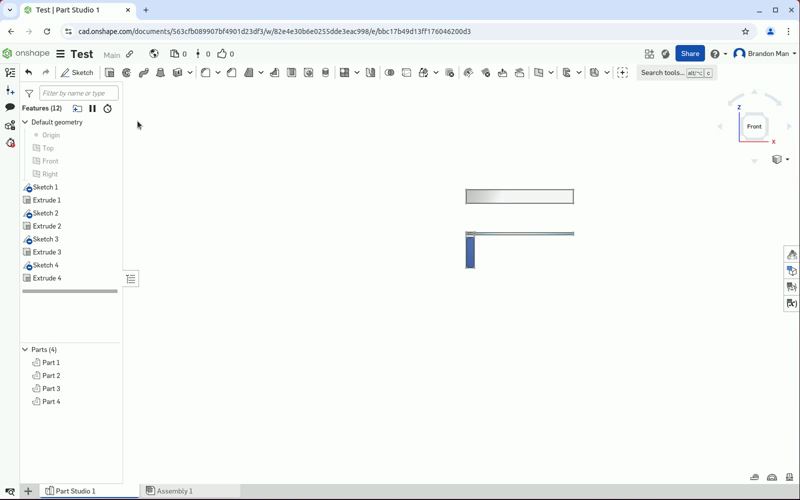
key(shift+h)
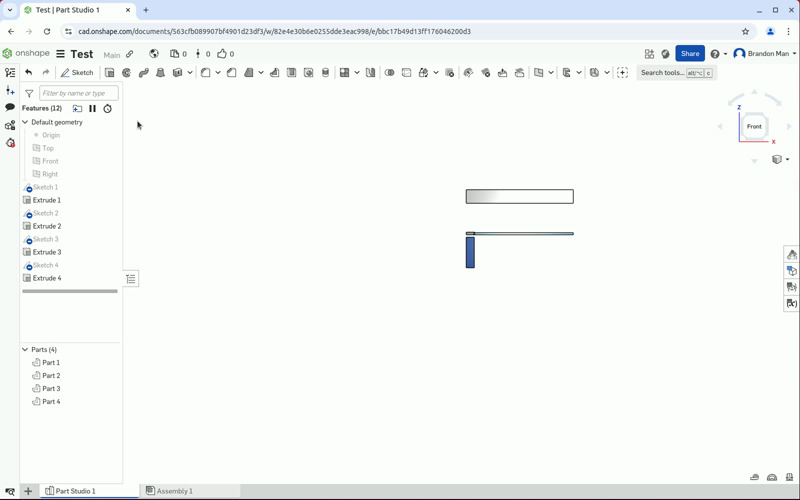
mouse_move(73, 189)
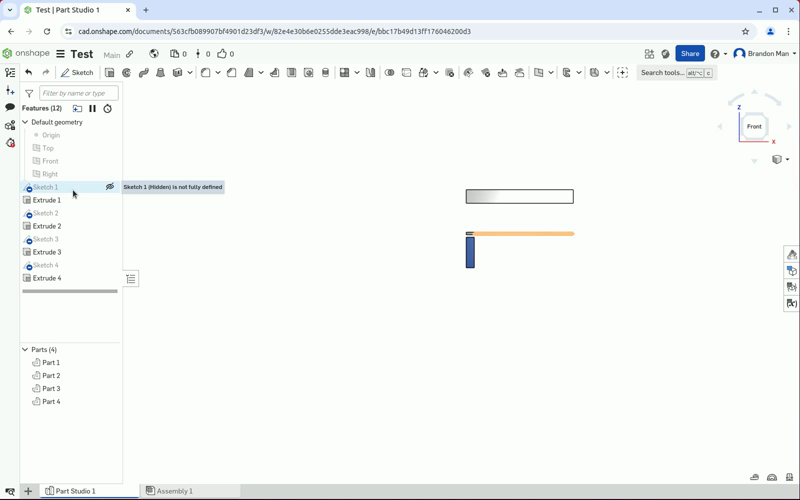
click(73, 189)
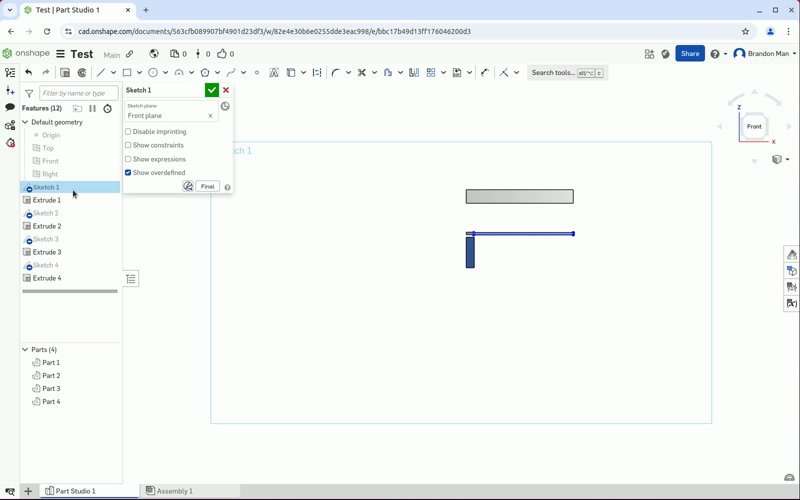
mouse_move(229, 92)
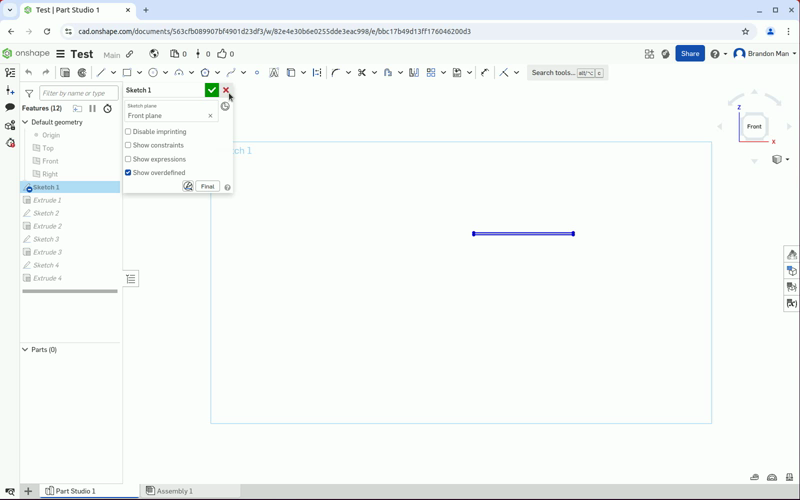
click(229, 92)
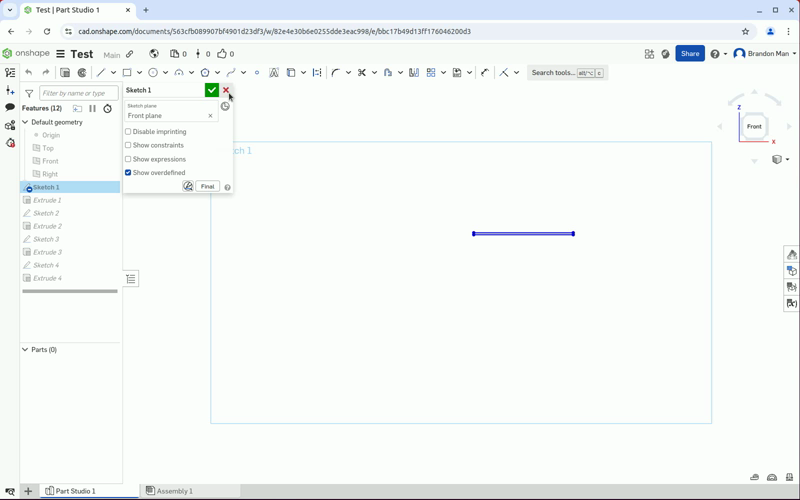
key(shift+s)
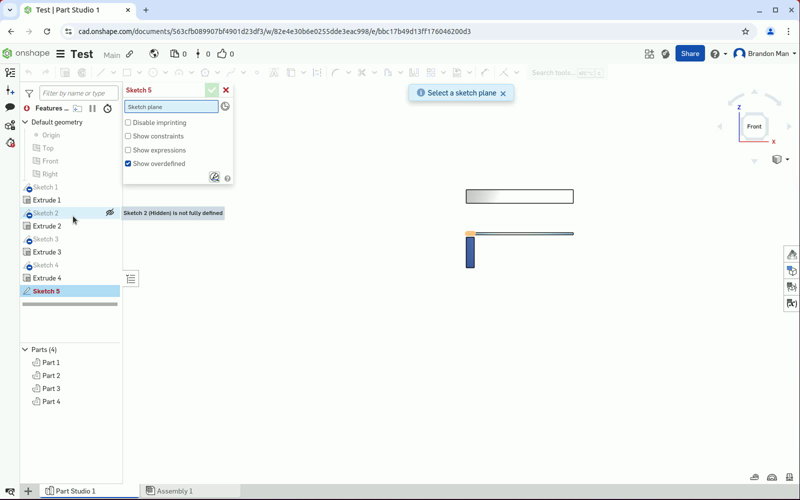
scroll(3)
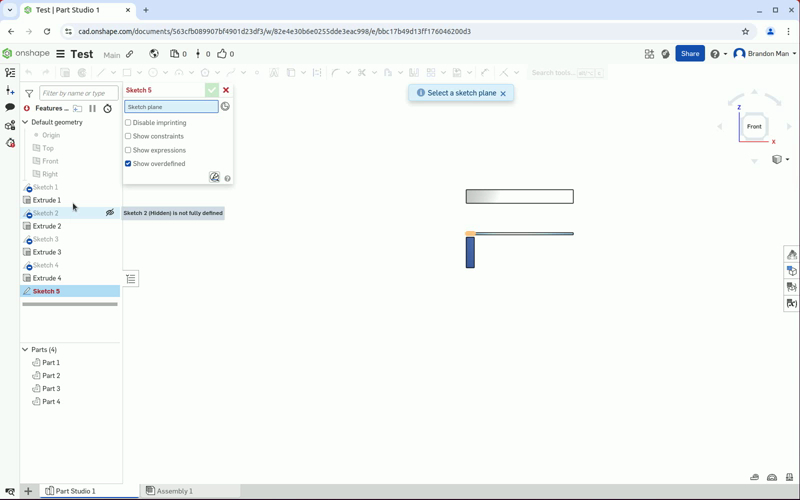
mouse_move(73, 163)
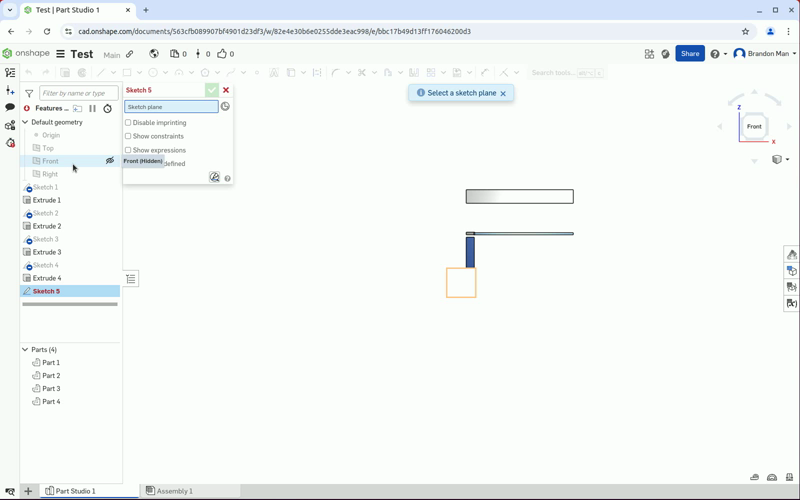
click(73, 163)
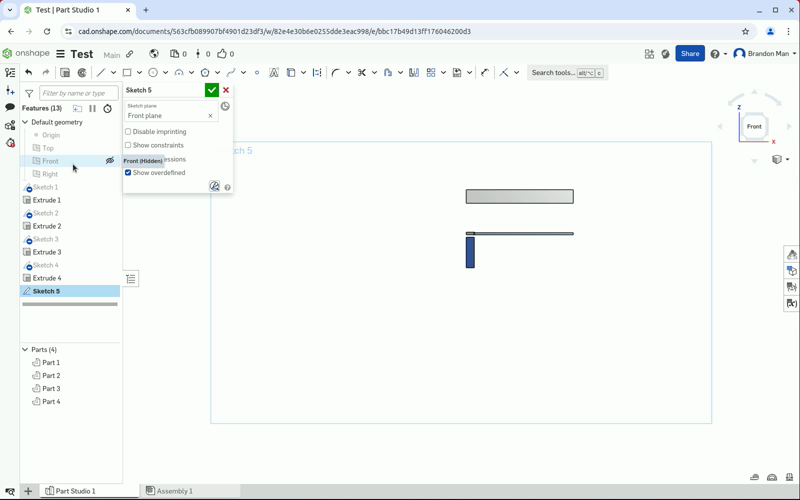
mouse_move(73, 352)
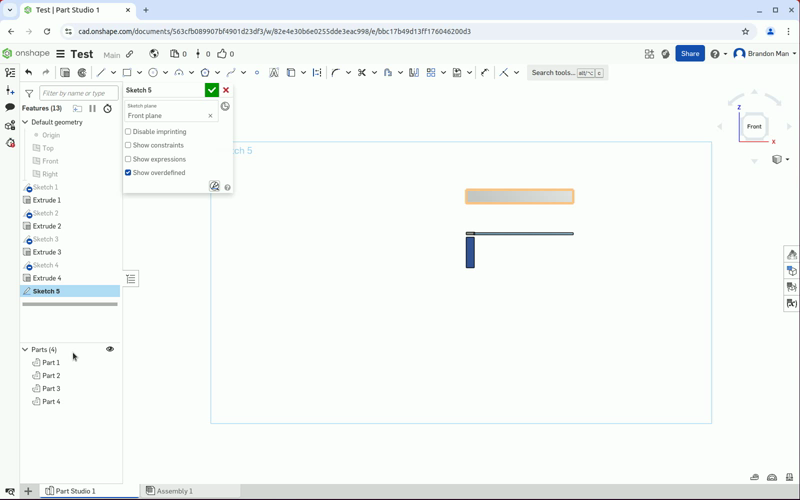
key(y)
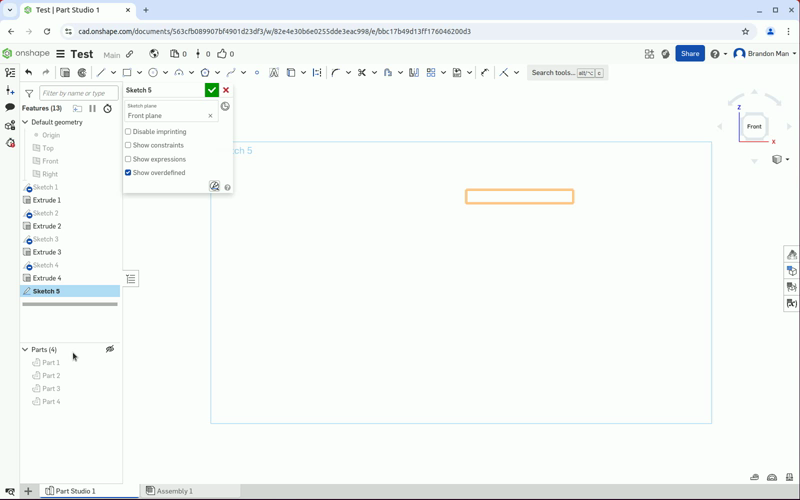
key(l)
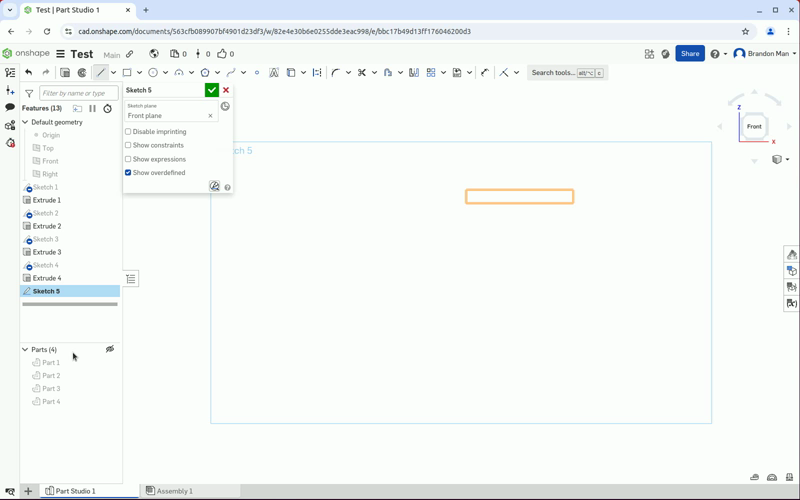
key_down(shift)
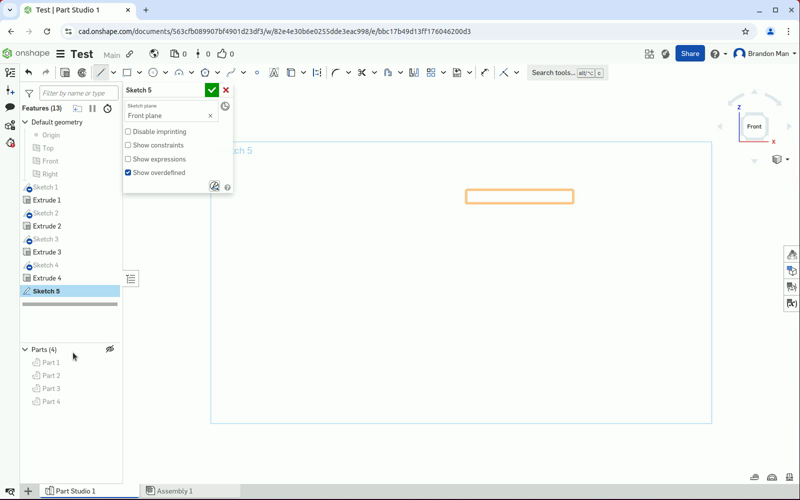
mouse_move(466, 220)
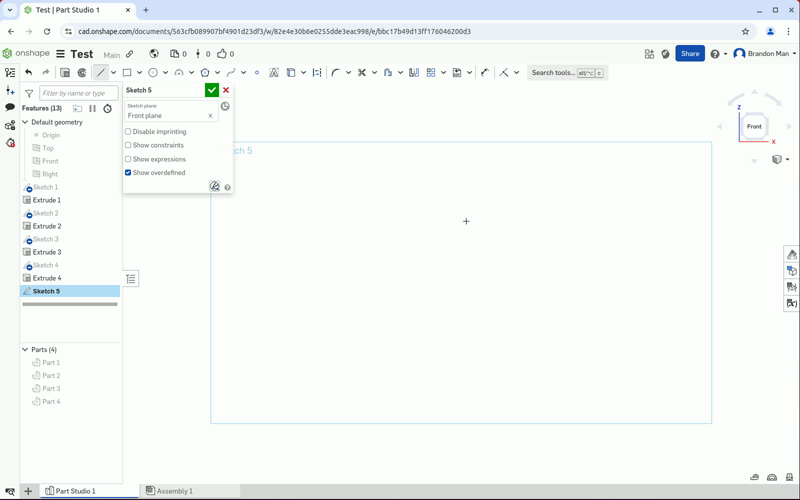
click(466, 220)
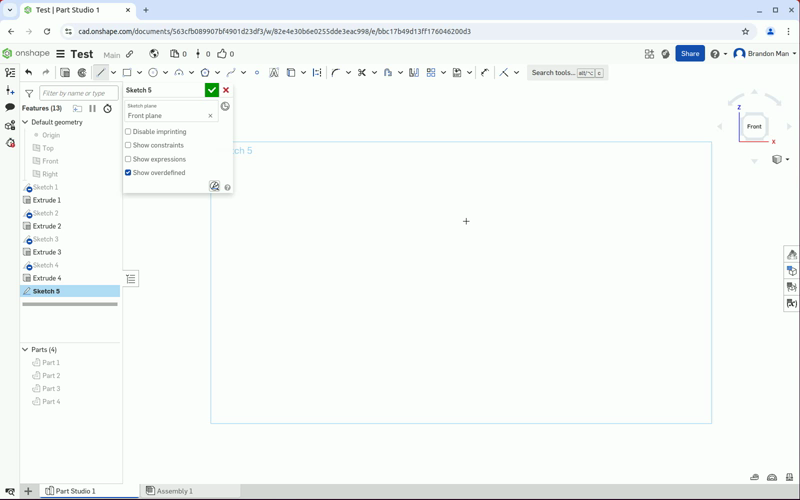
key_up(shift)
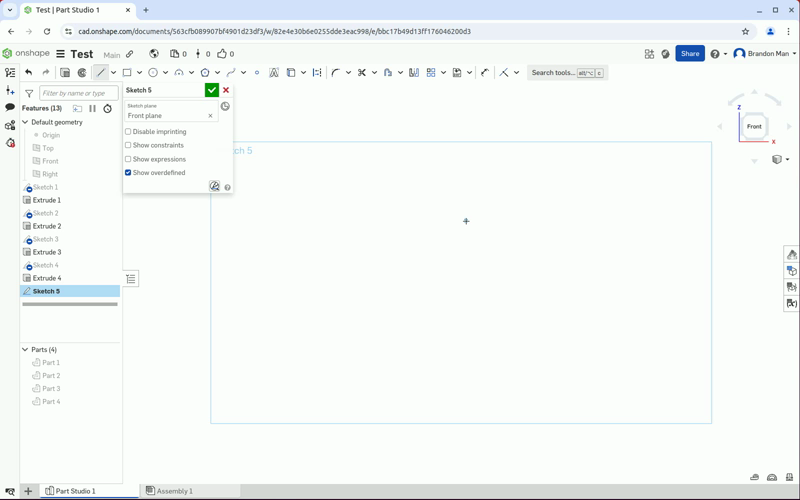
key_down(shift)
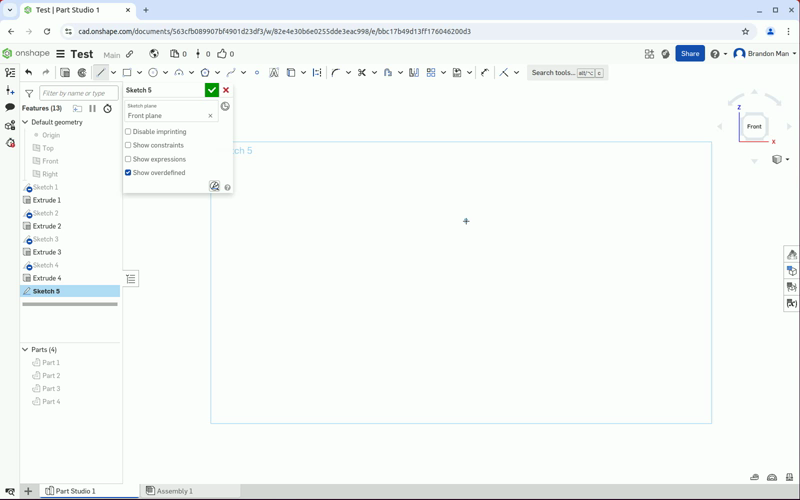
mouse_move(573, 220)
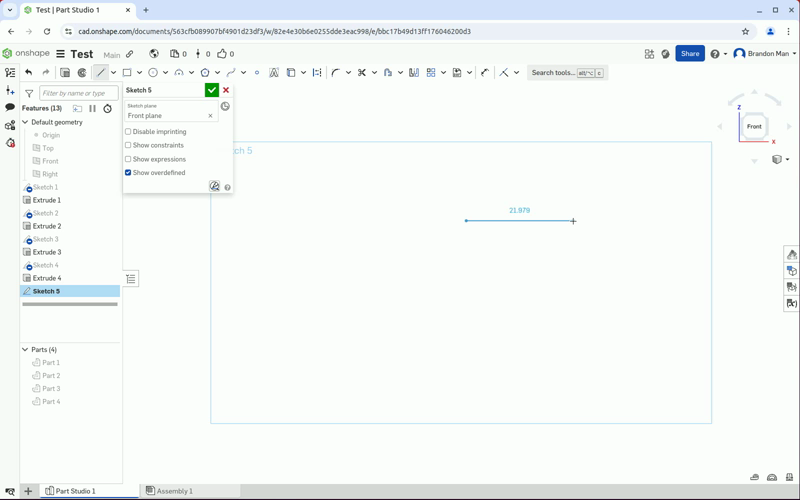
click(573, 220)
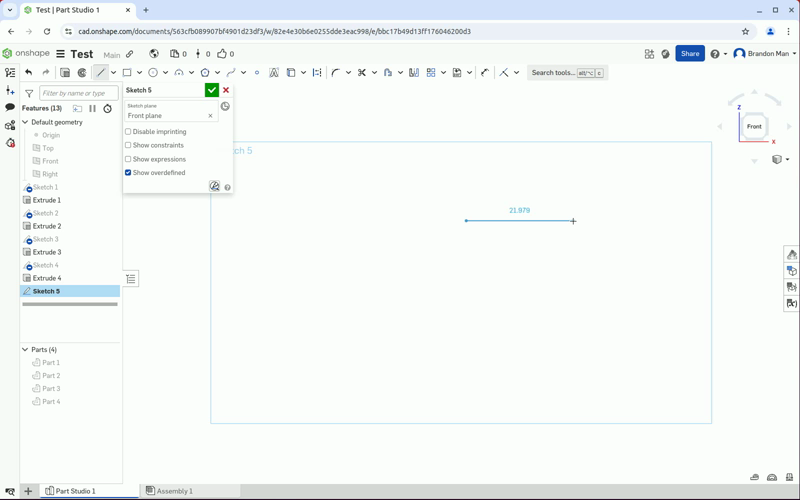
key_up(shift)
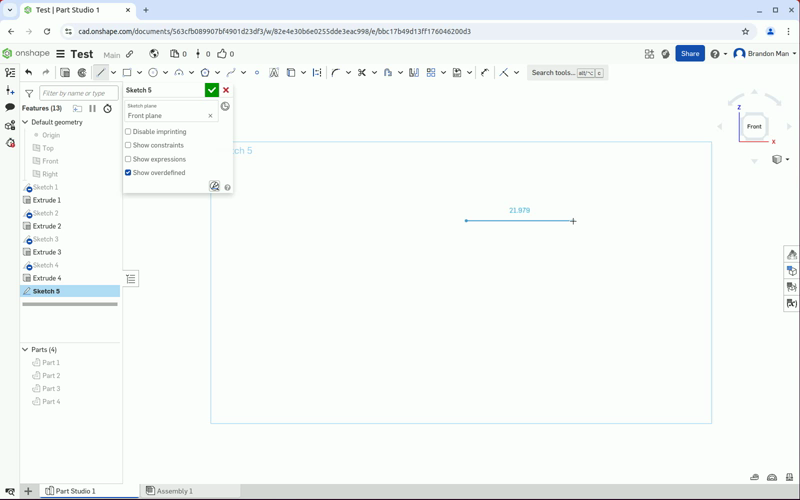
key_down(shift)
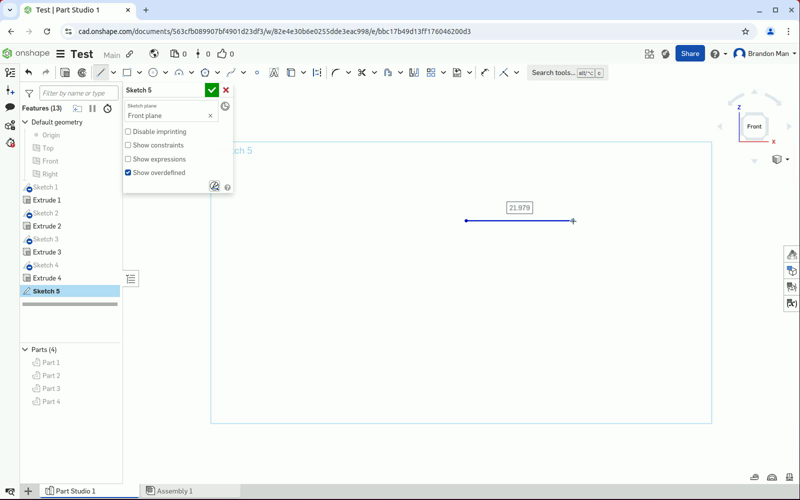
mouse_move(589, 220)
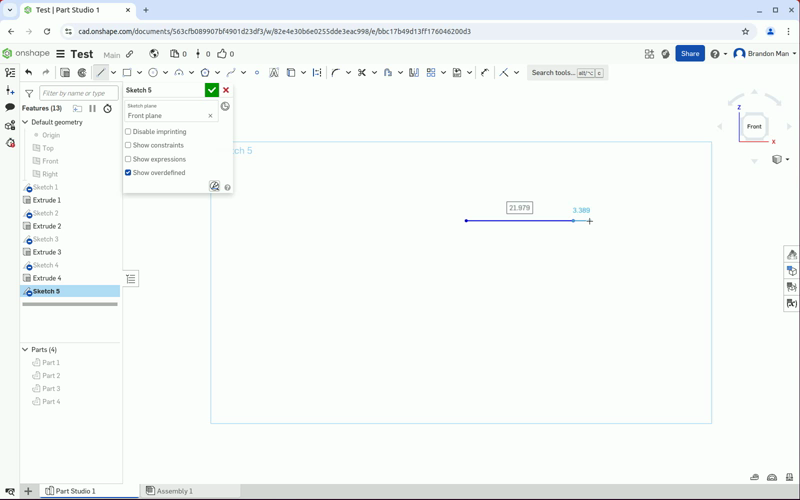
mouse_move(573, 208)
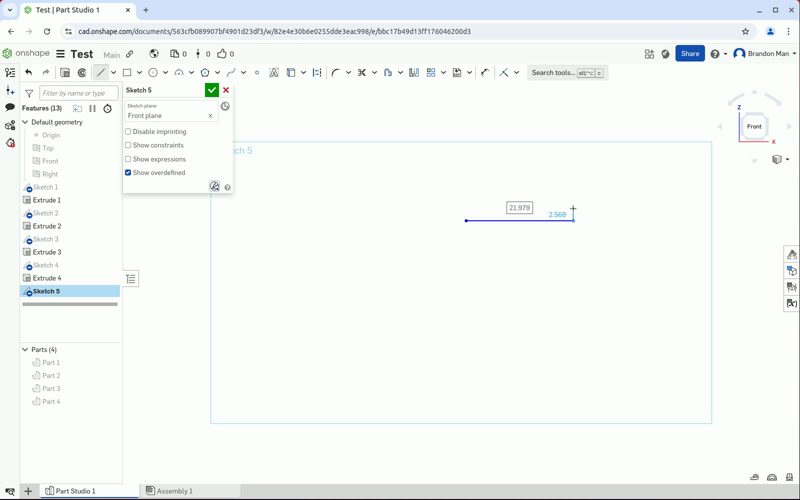
click(573, 208)
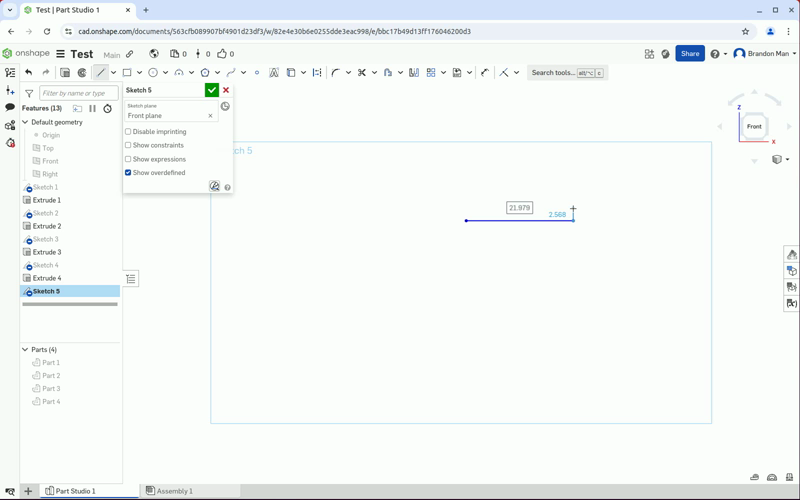
key_up(shift)
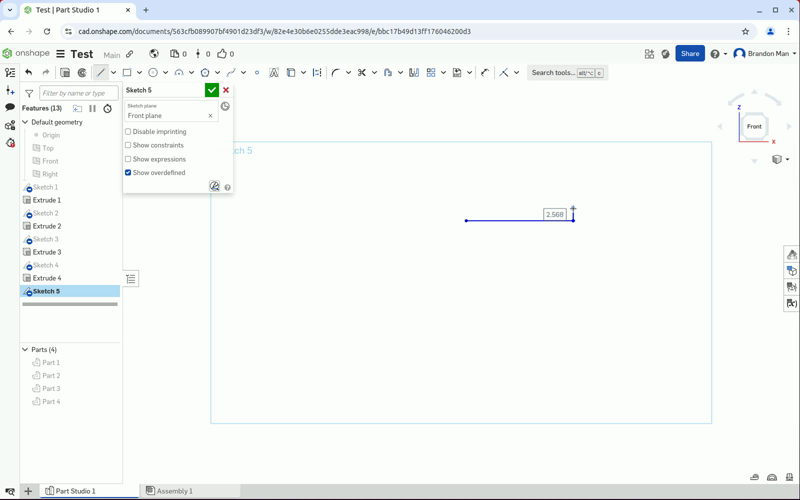
key_down(shift)
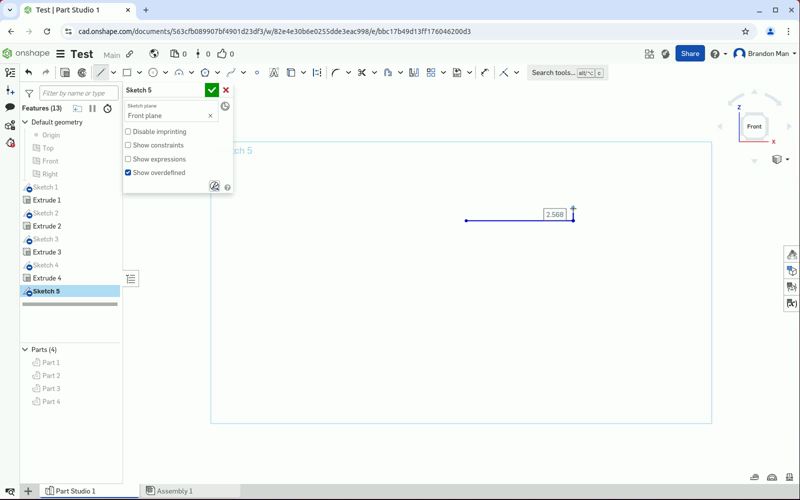
mouse_move(466, 208)
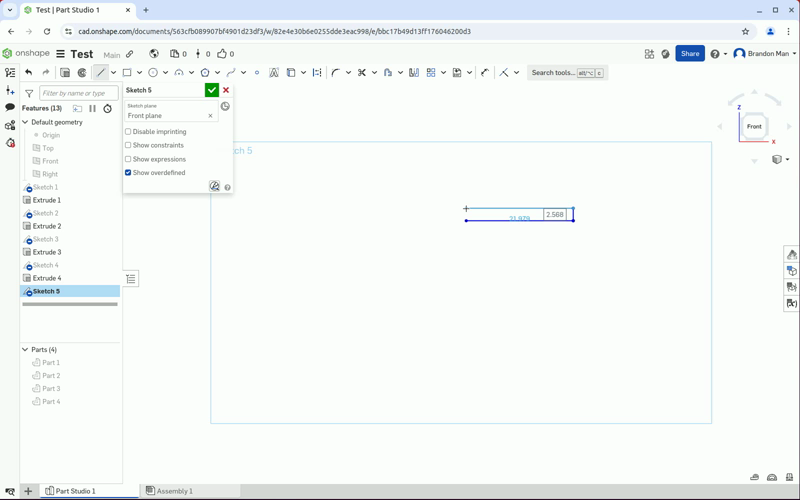
click(466, 208)
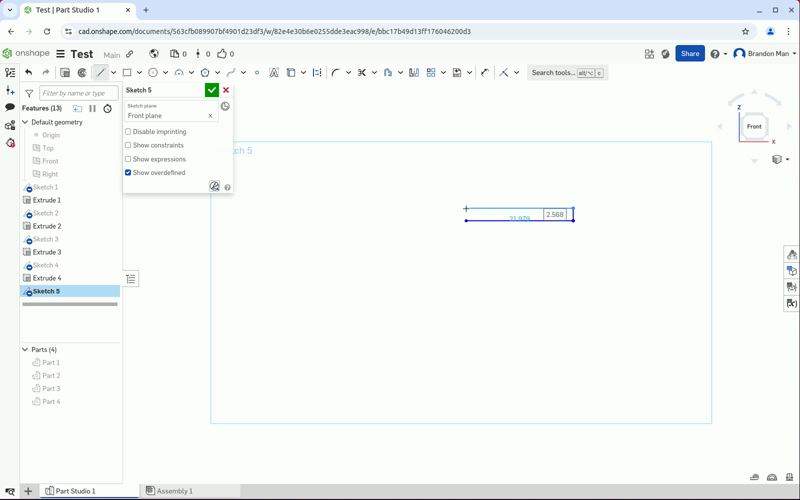
key_up(shift)
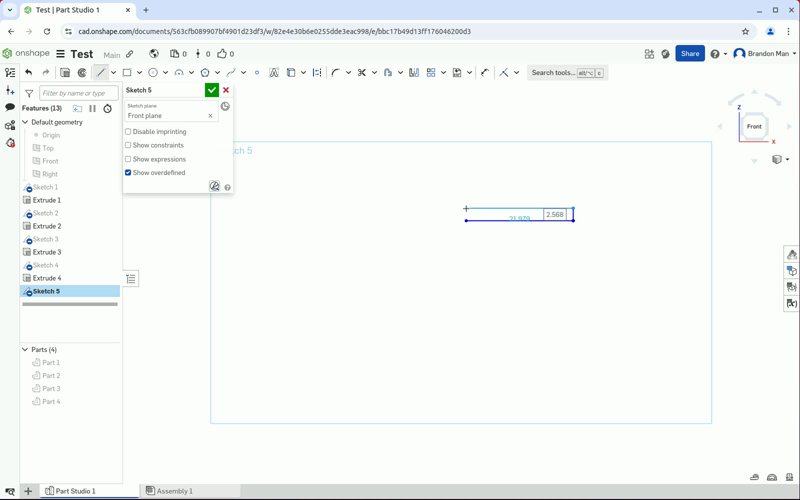
mouse_move(496, 208)
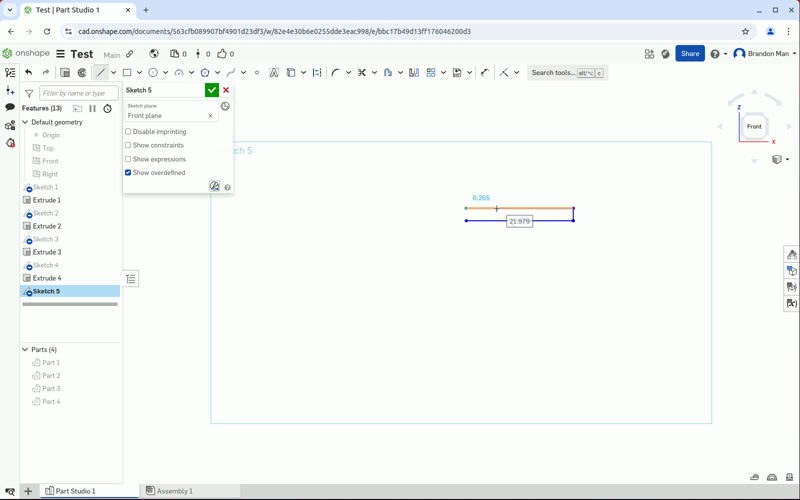
key_down(shift)
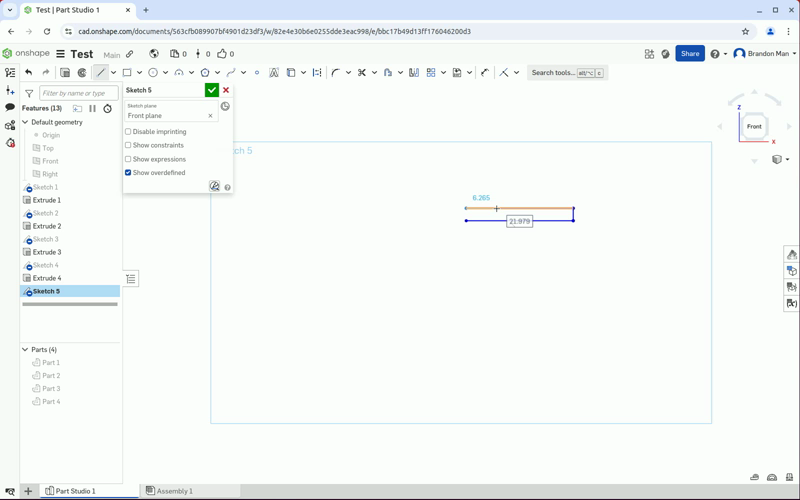
mouse_move(466, 220)
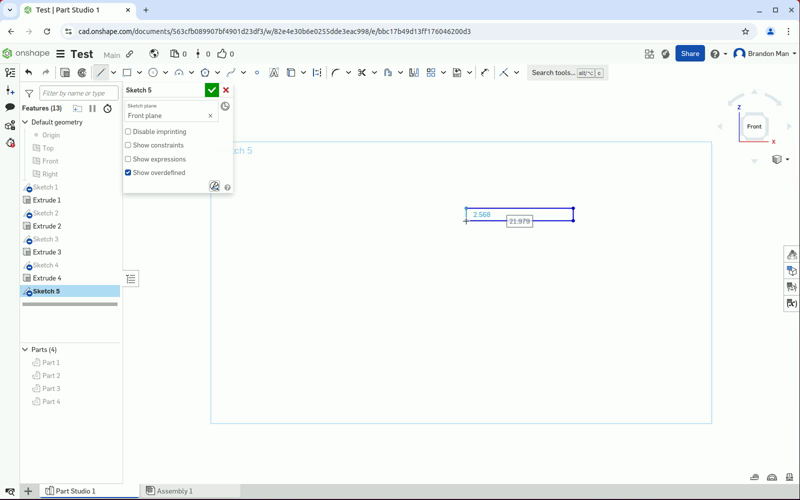
key_up(shift)
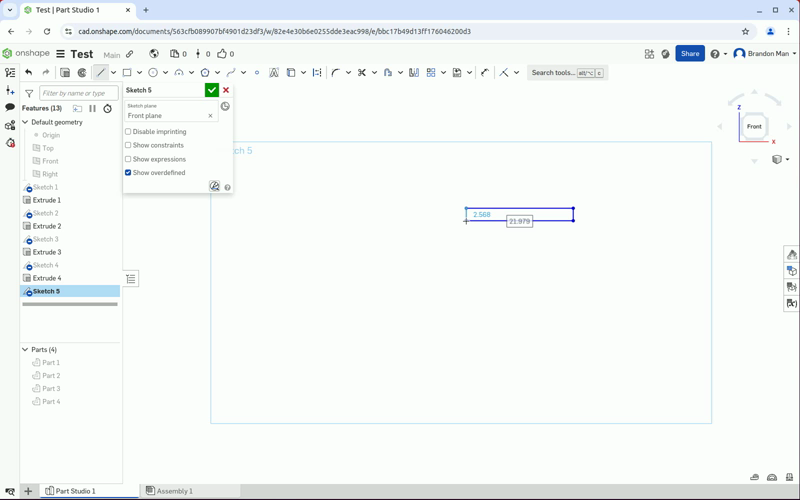
click(466, 220)
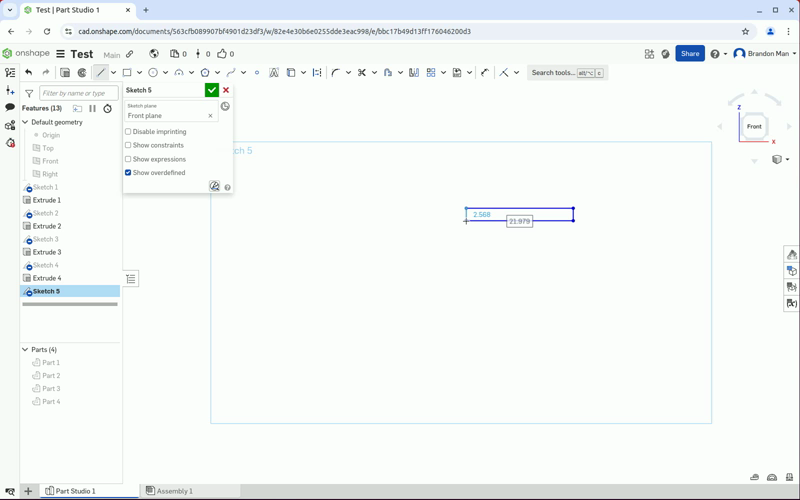
key(esc)
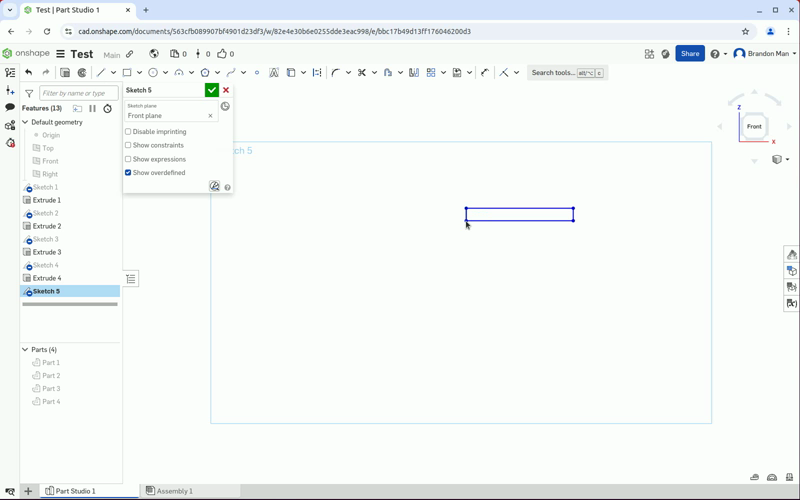
mouse_move(500, 212)
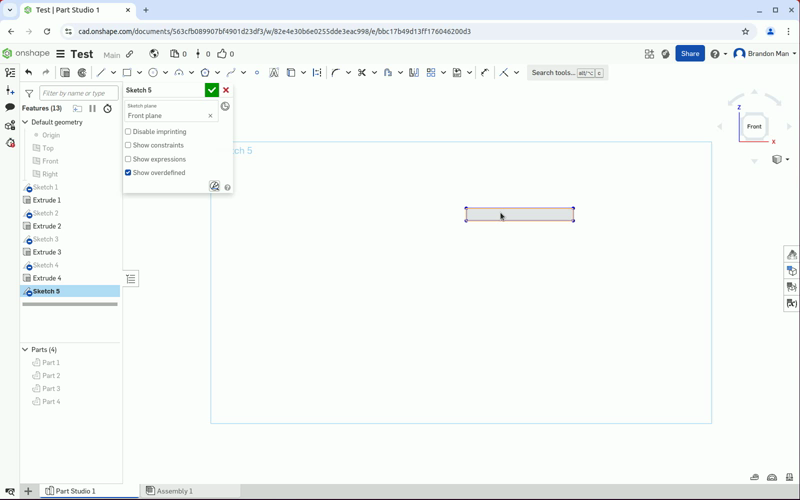
scroll(6)
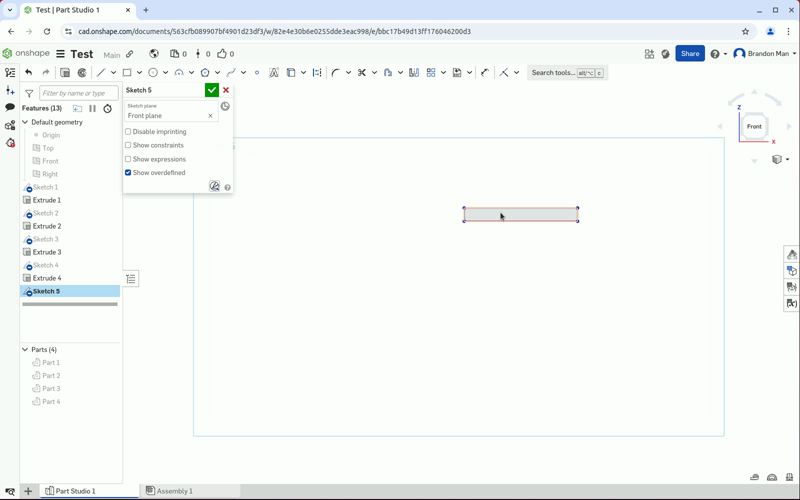
scroll(6)
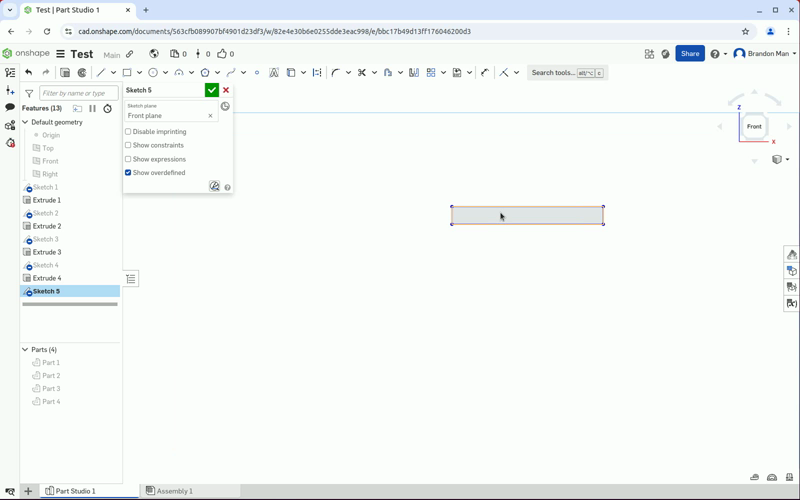
scroll(6)
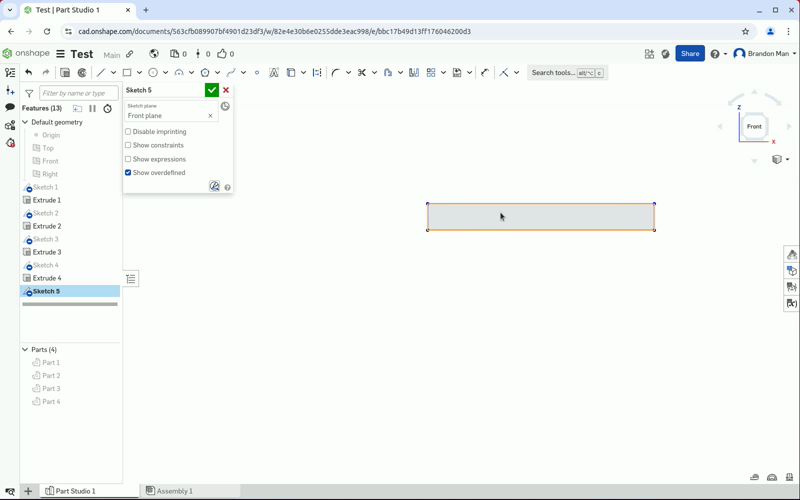
scroll(6)
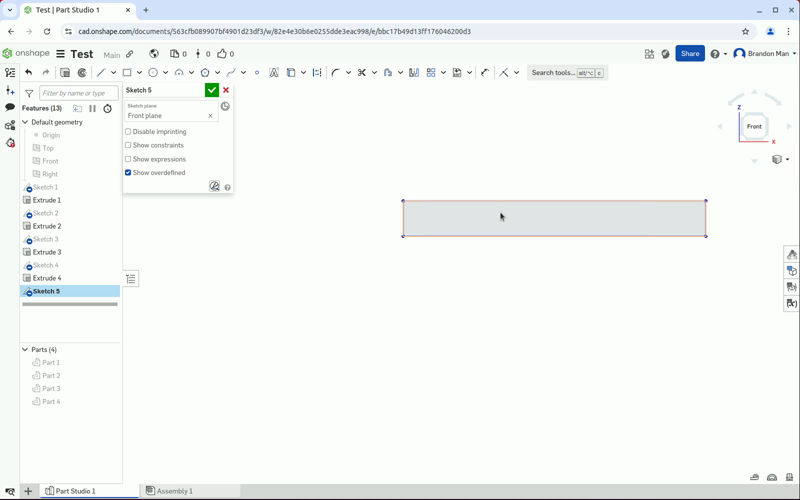
scroll(6)
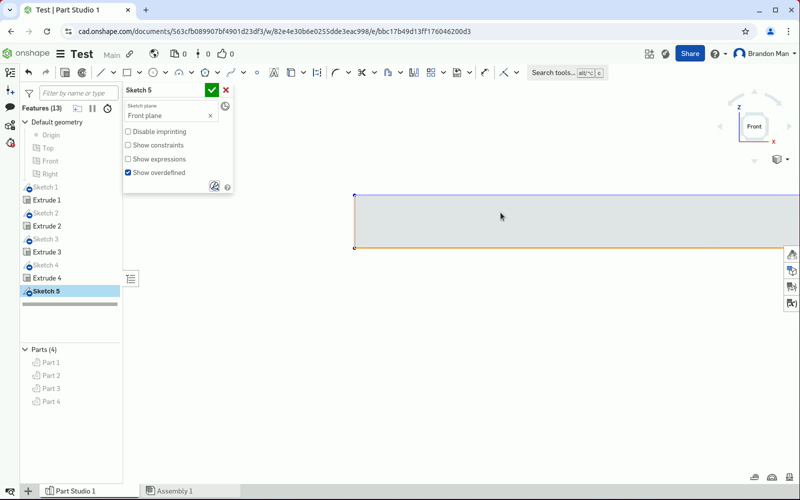
scroll(6)
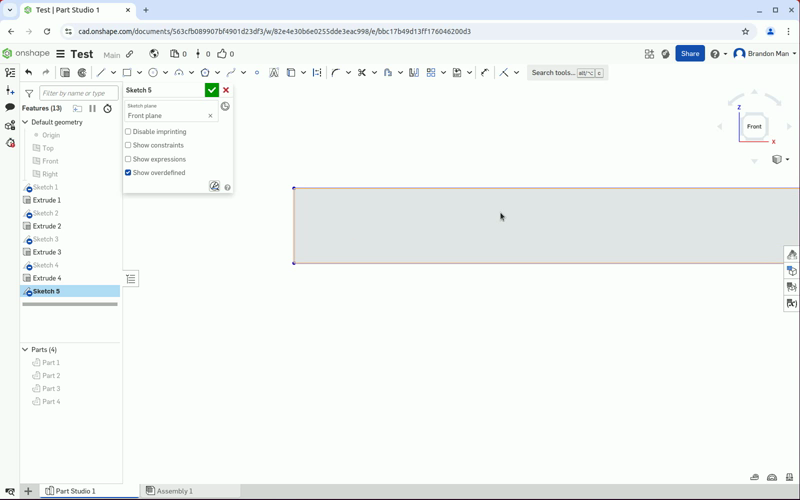
scroll(6)
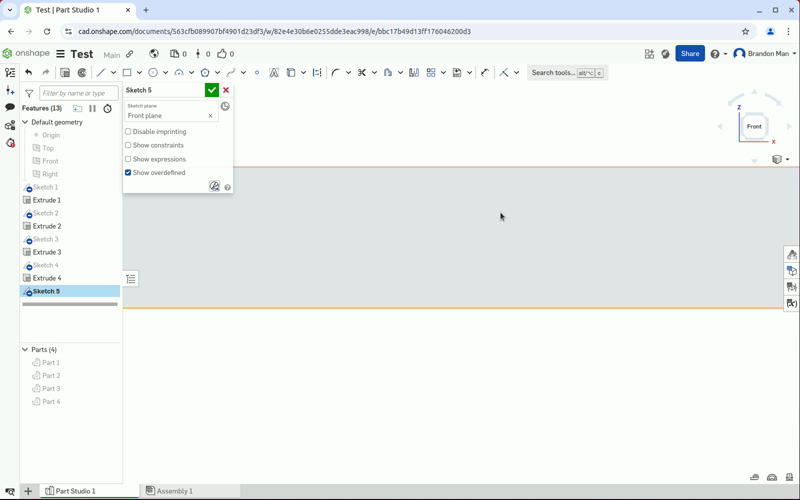
click(500, 212)
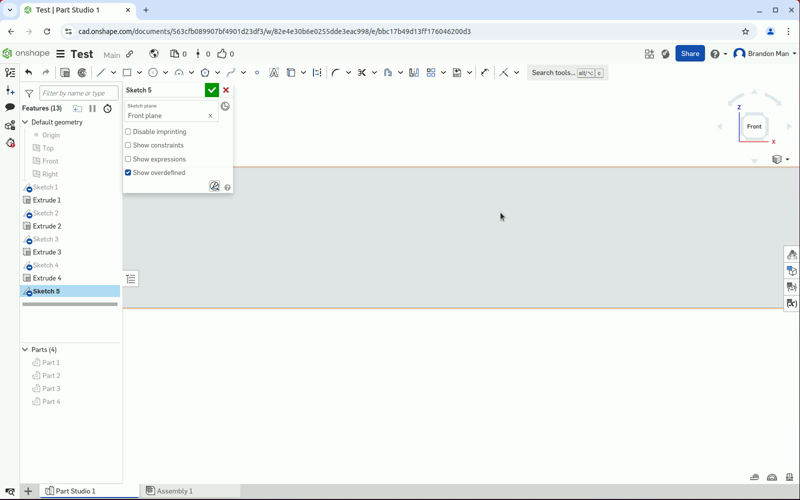
scroll(-6)
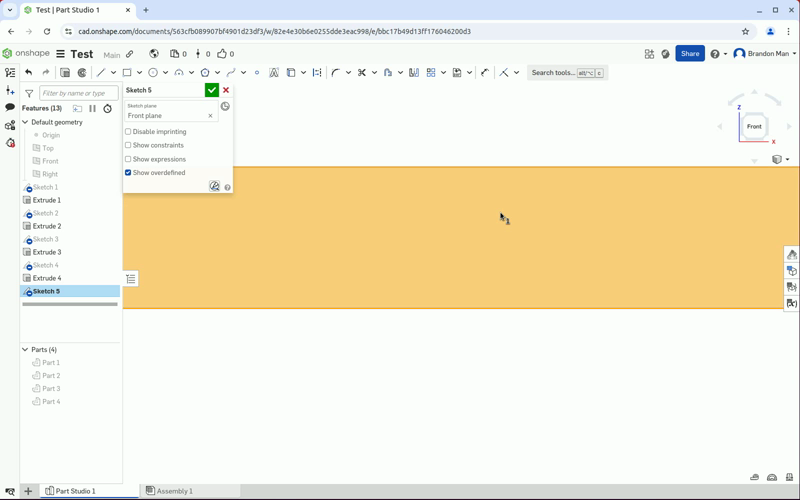
scroll(-6)
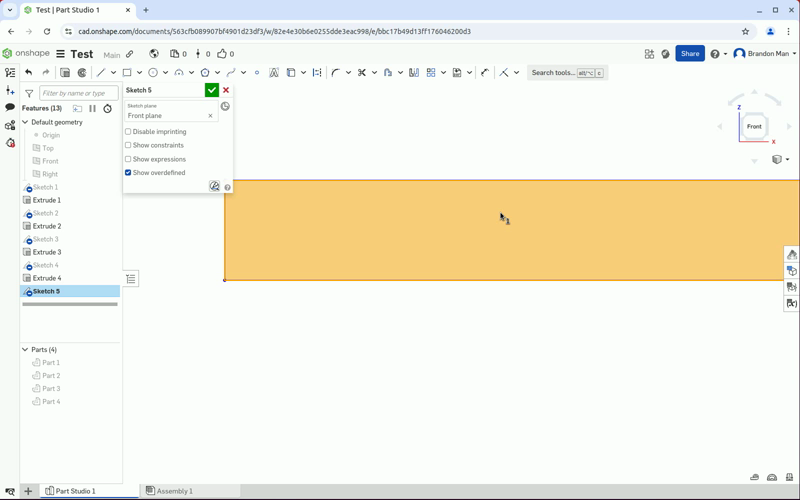
scroll(-6)
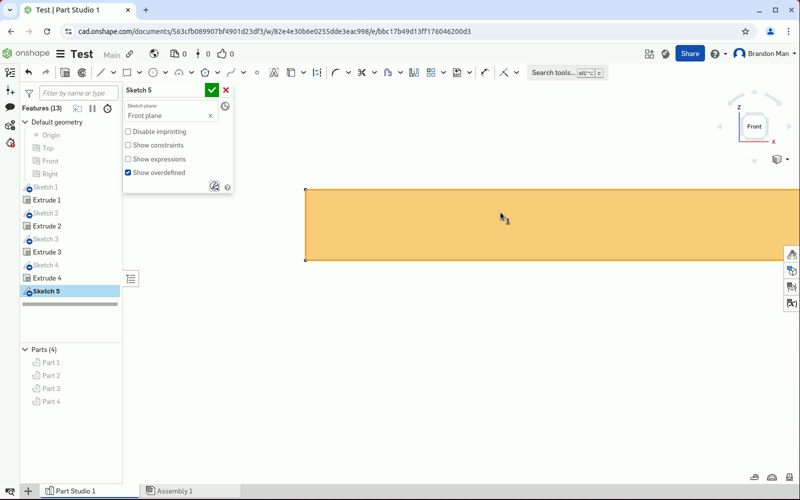
scroll(-6)
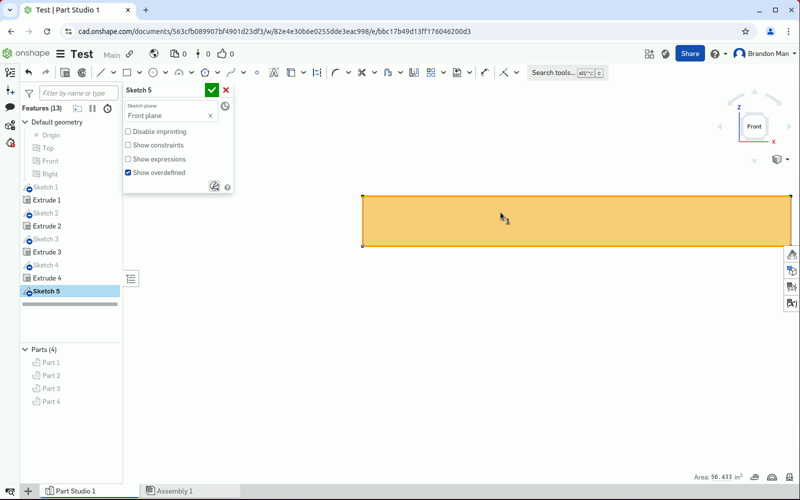
scroll(-6)
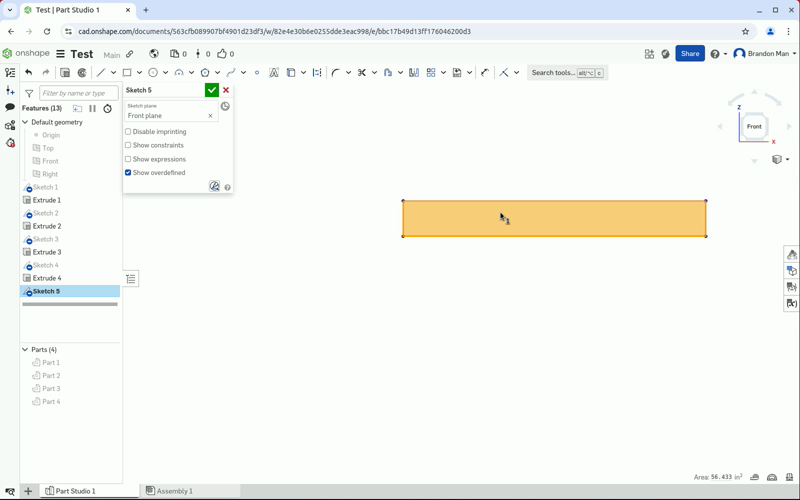
scroll(-6)
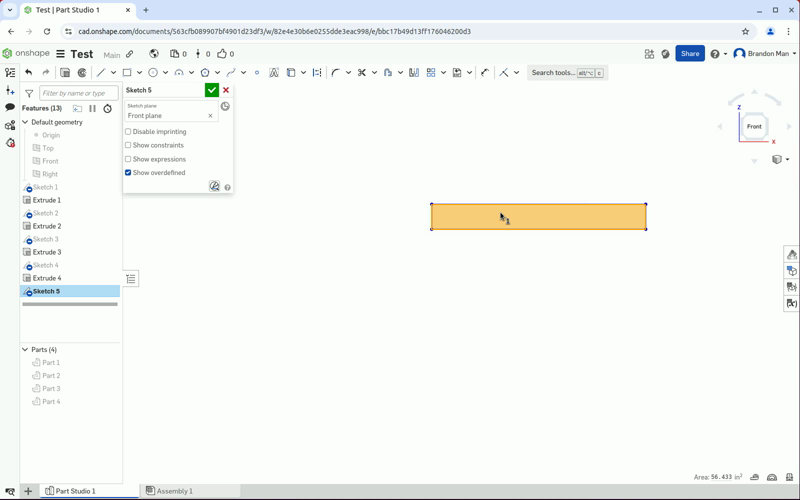
scroll(-6)
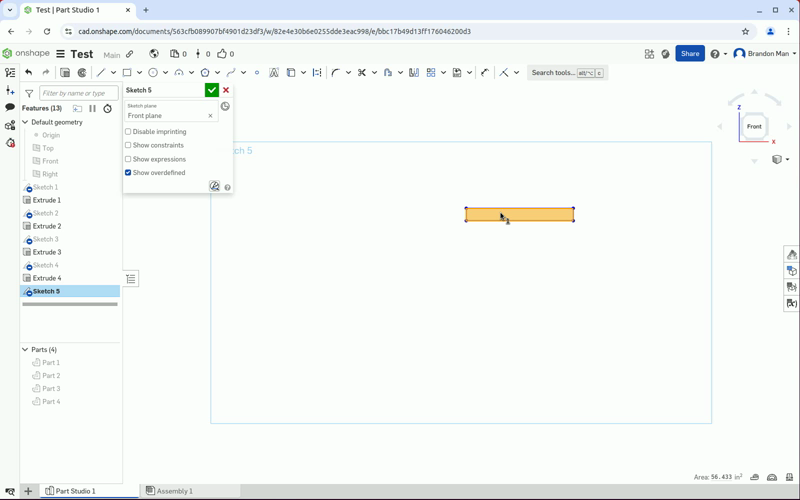
mouse_move(73, 352)
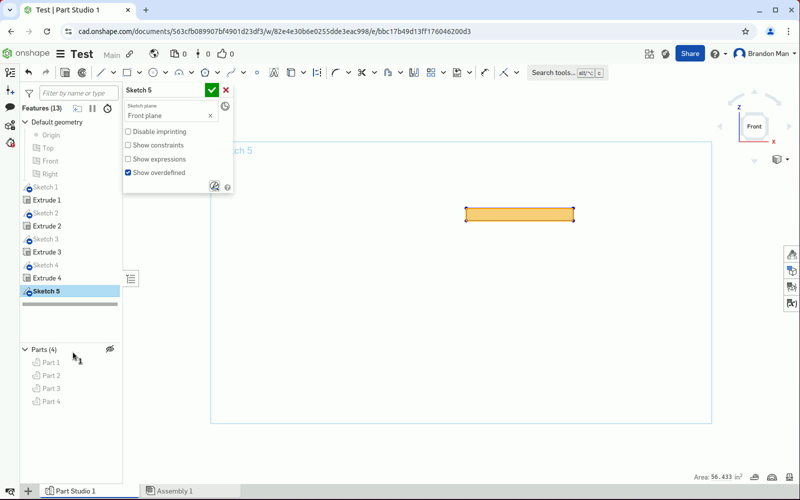
key(shift+y)
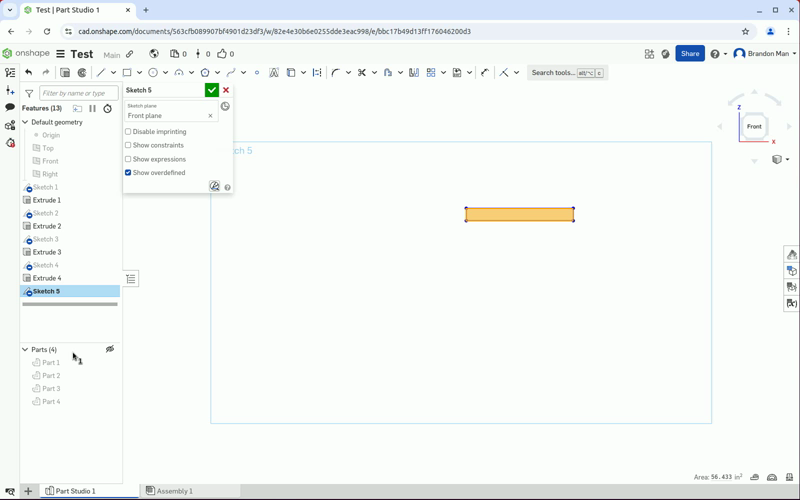
key(shift+e)
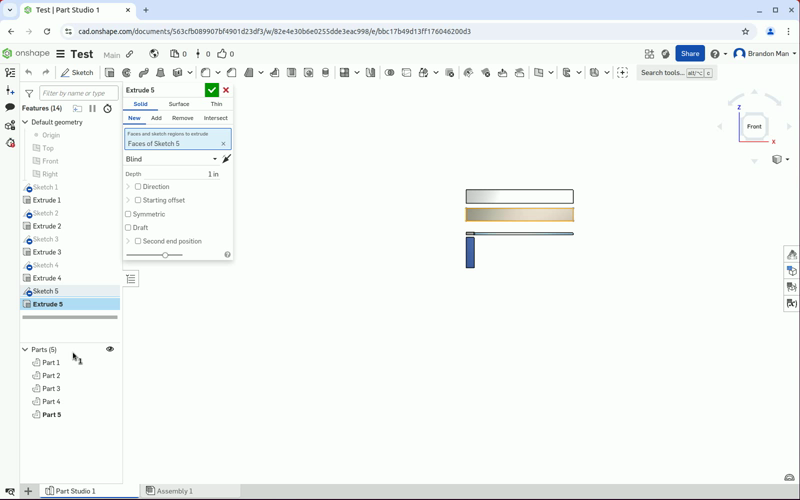
mouse_move(143, 106)
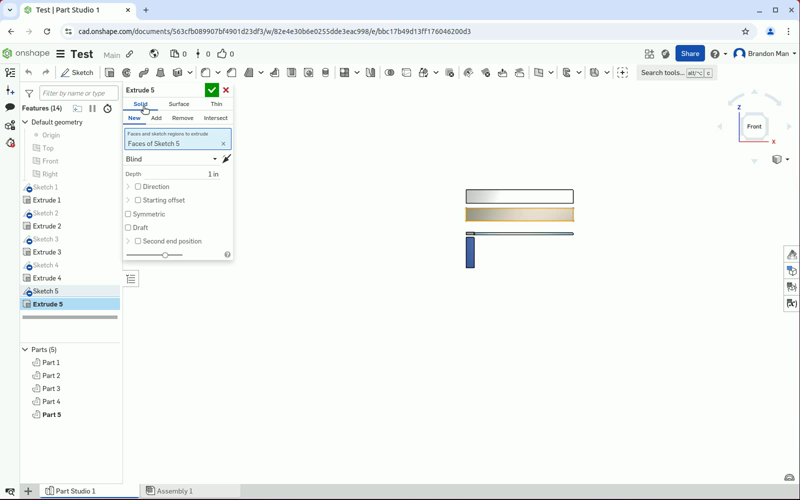
click(143, 106)
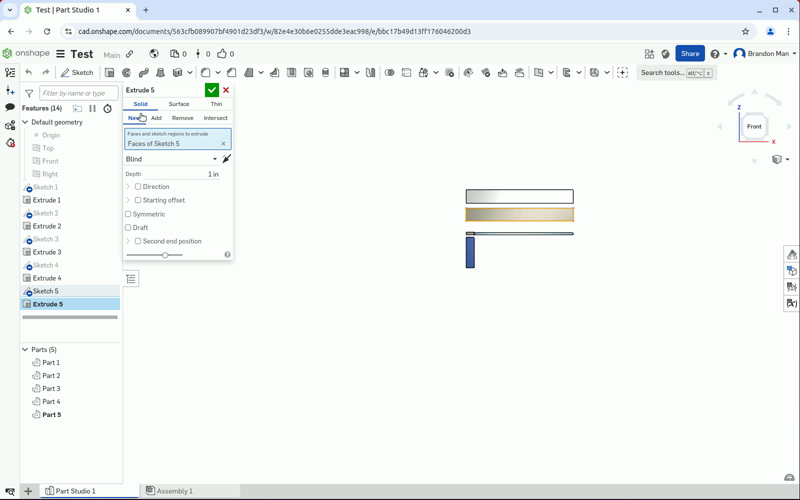
mouse_move(137, 120)
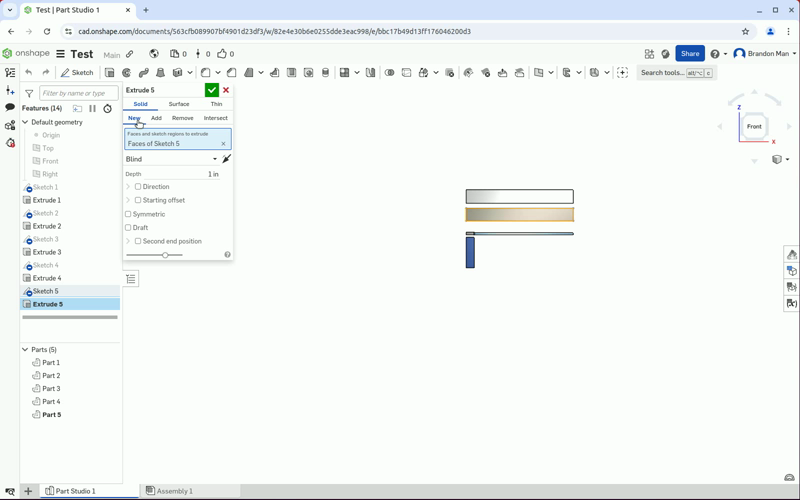
click(137, 120)
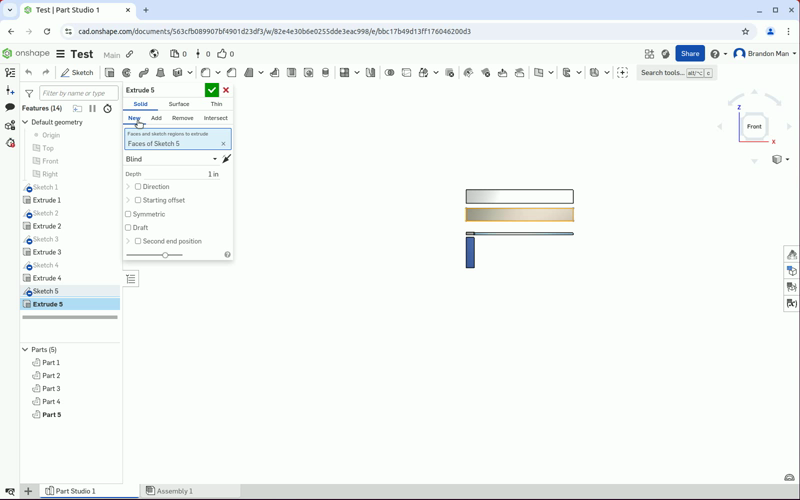
key(tab, 4)
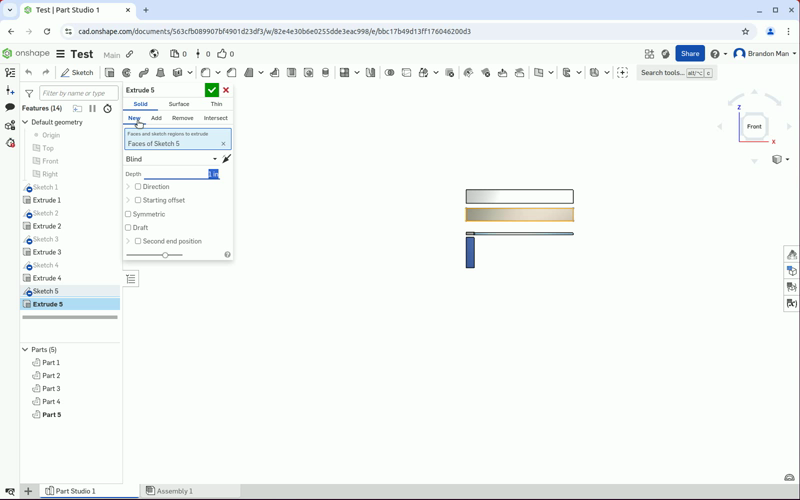
text(0.481)
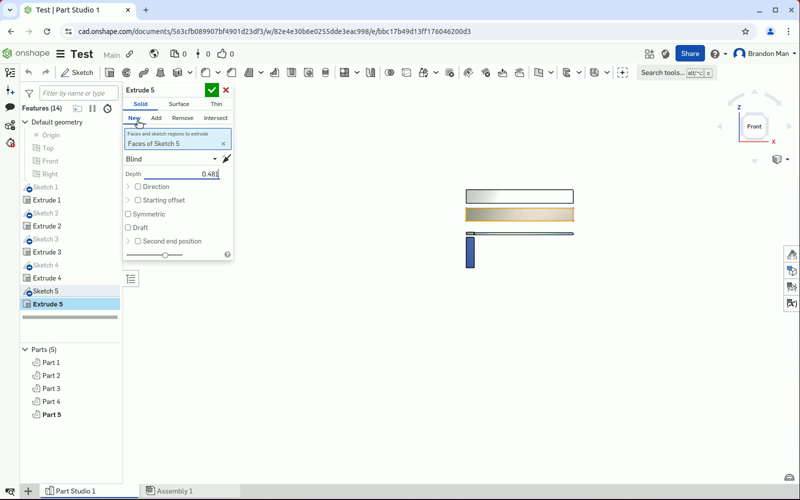
key(enter)
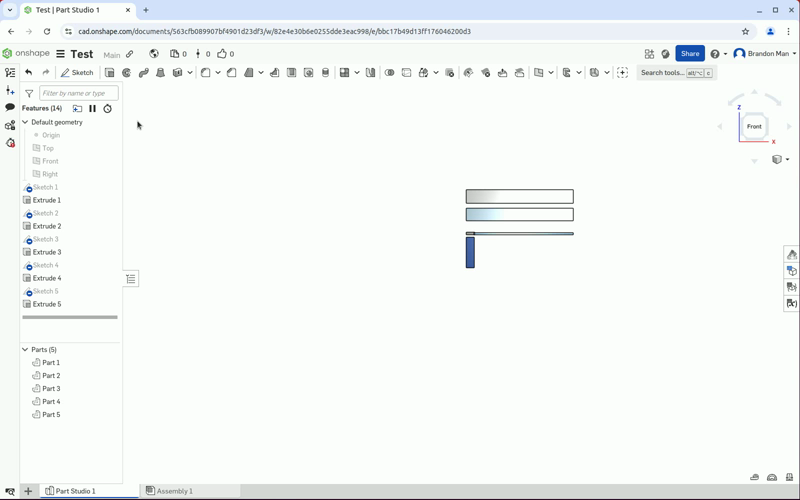
key(shift+h)
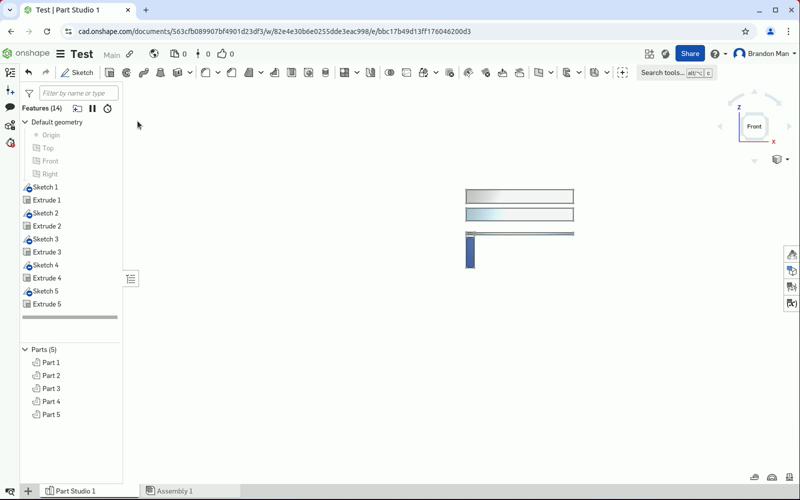
key(shift+h)
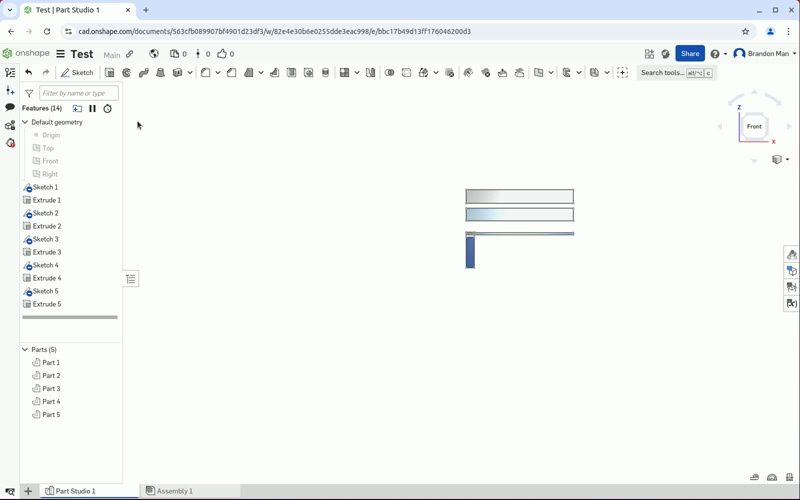
key(shift+7)
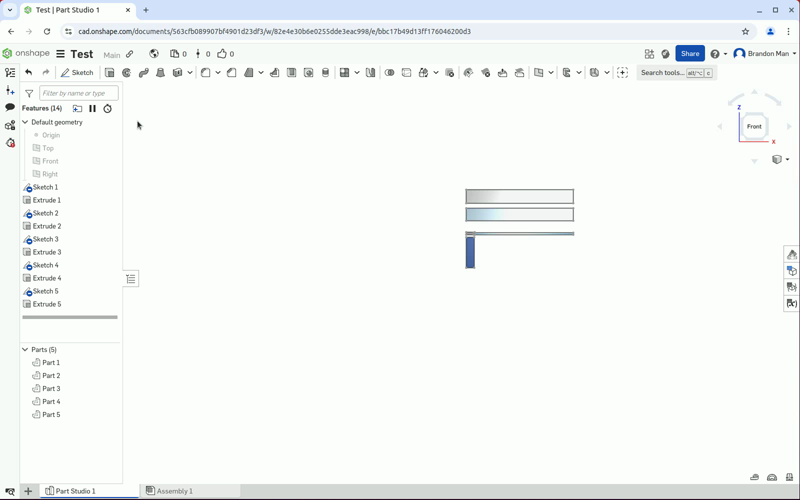
key(left, 2)
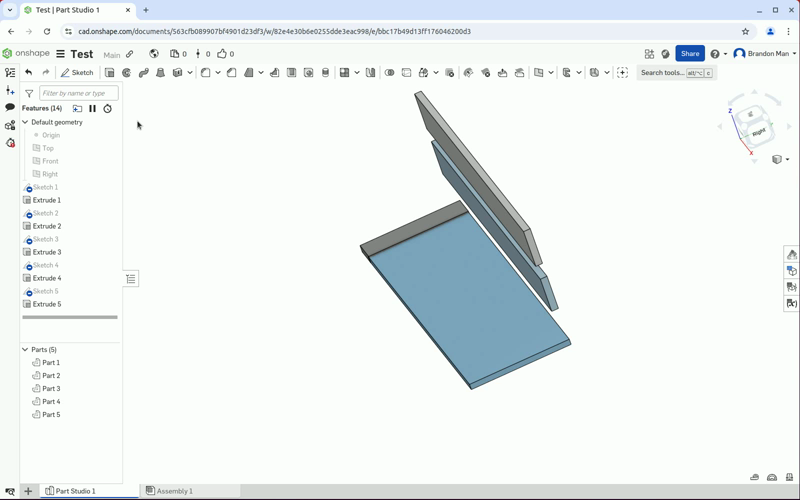
key(down, 2)
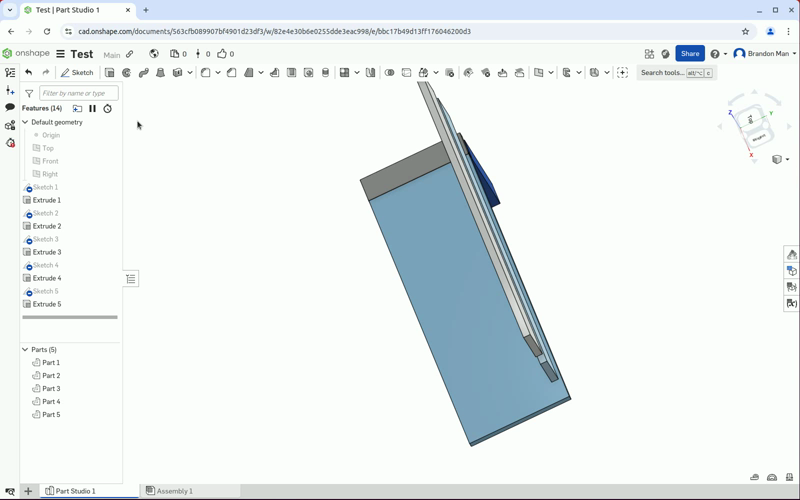
key(up, 2)
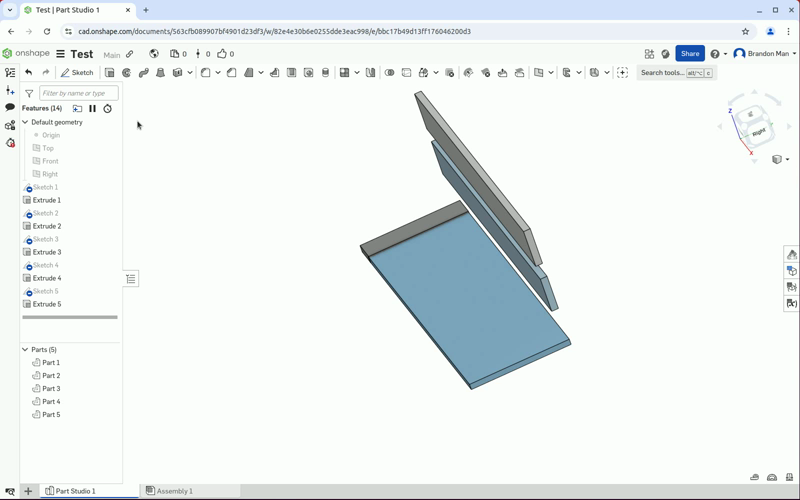
key(right, 2)
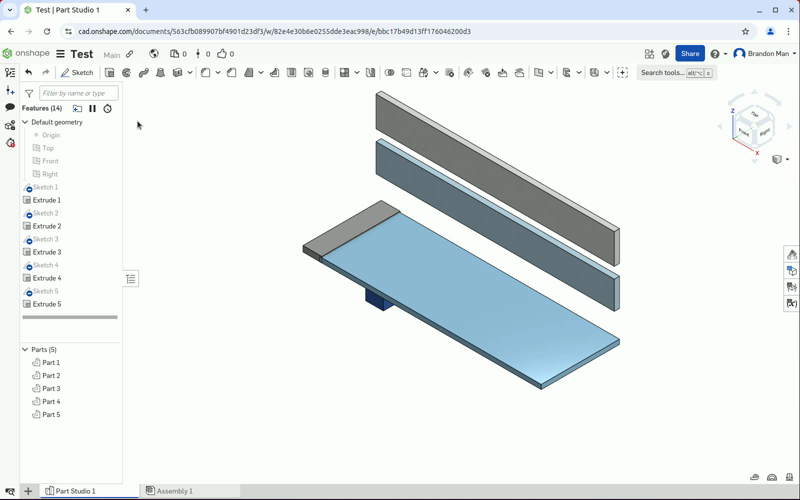
mouse_move(73, 189)
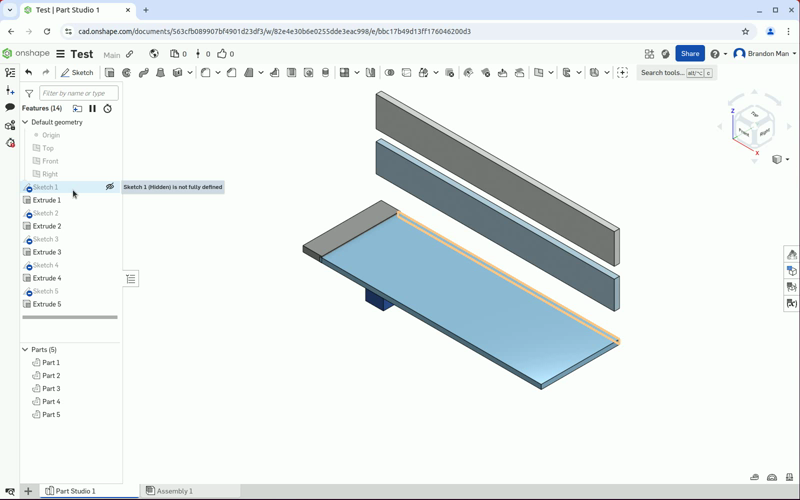
click(73, 189)